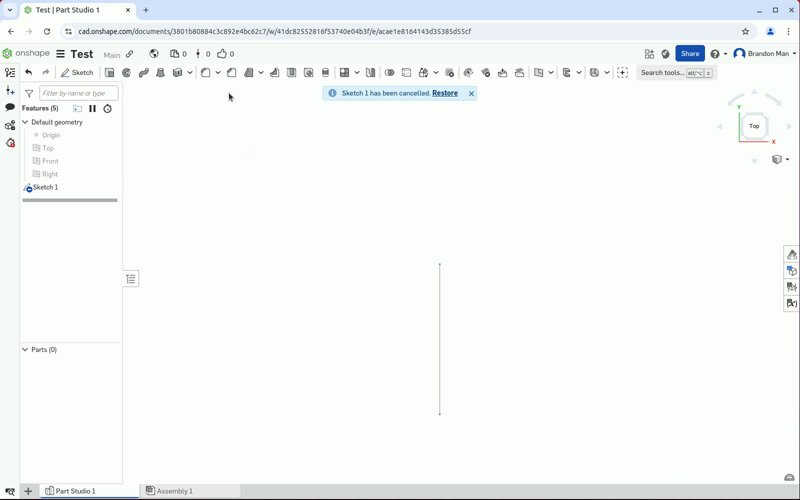
key(shift+h)
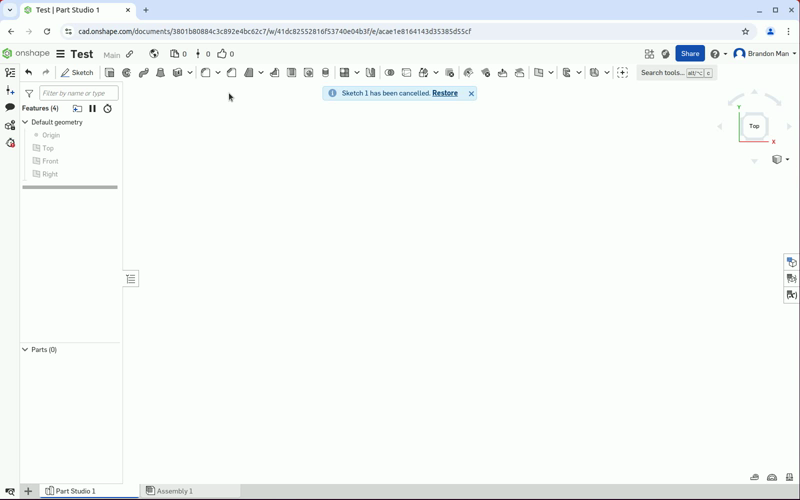
mouse_move(73, 352)
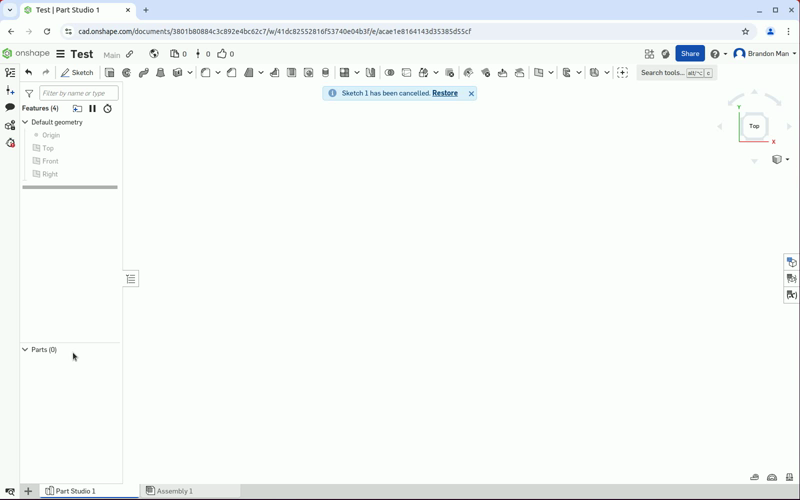
key(y)
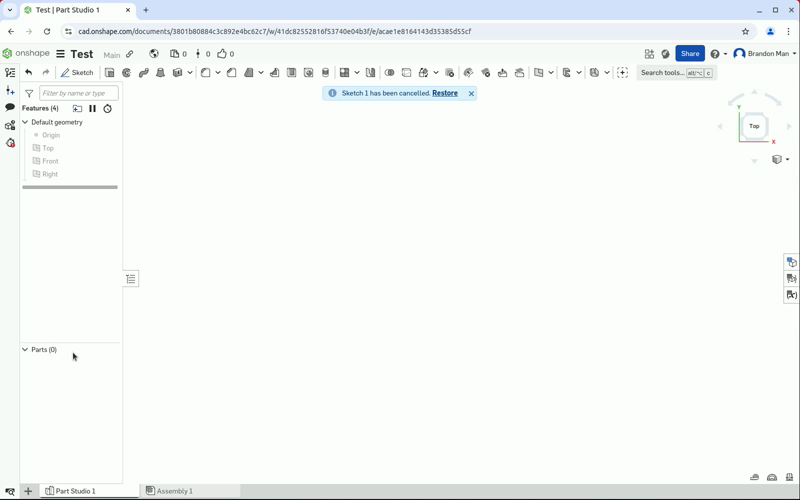
key(shift+p)
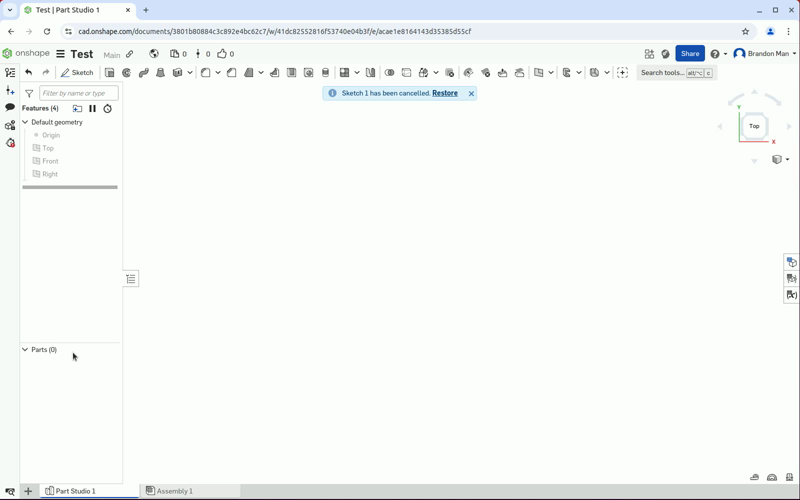
key(space)
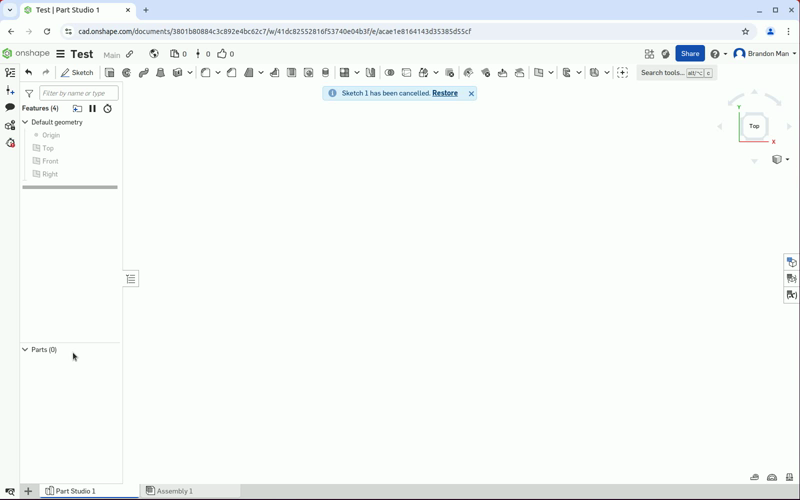
key_down(shift)
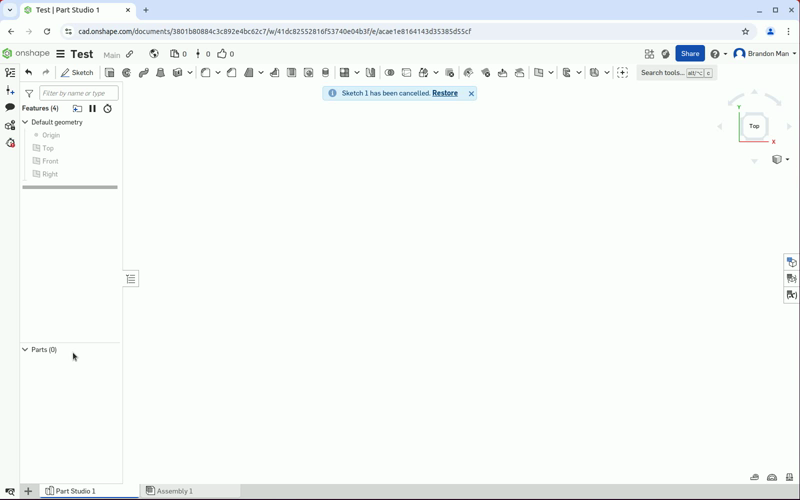
key(up)
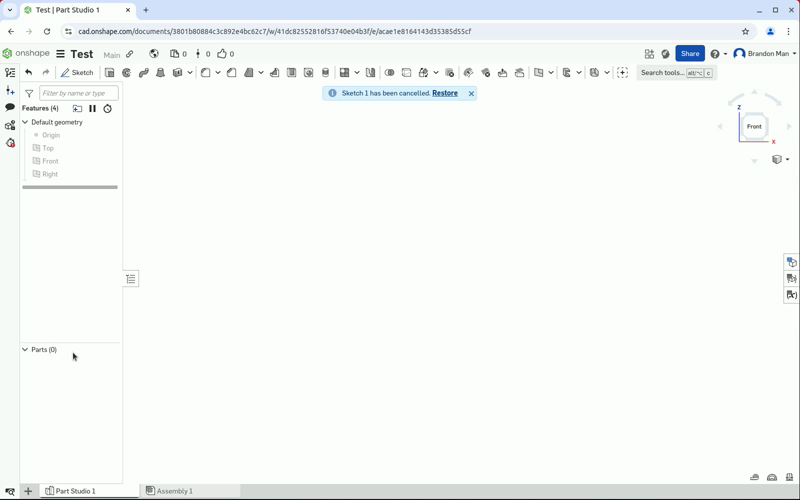
key_up(shift)
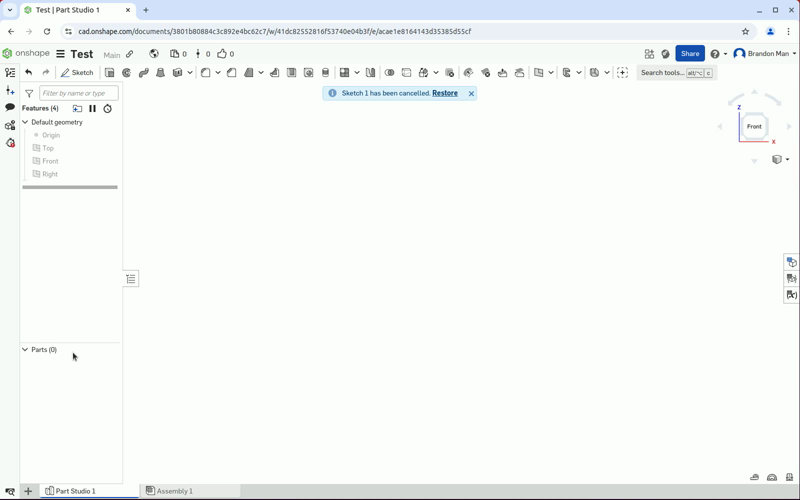
mouse_move(73, 352)
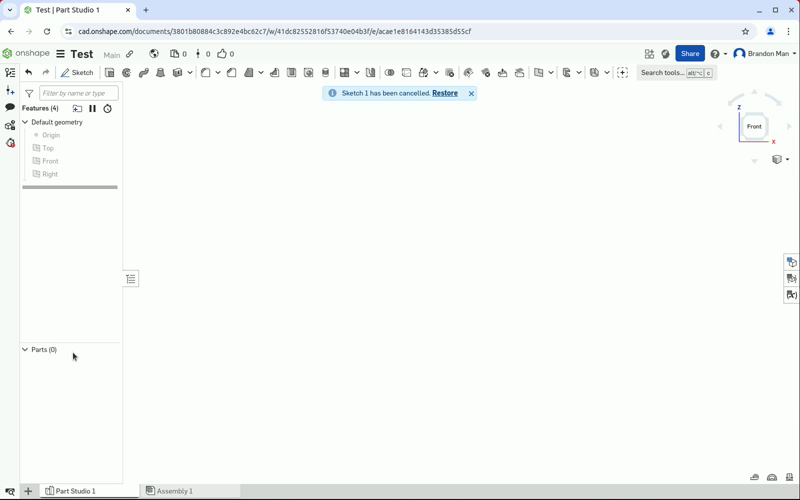
key(shift+y)
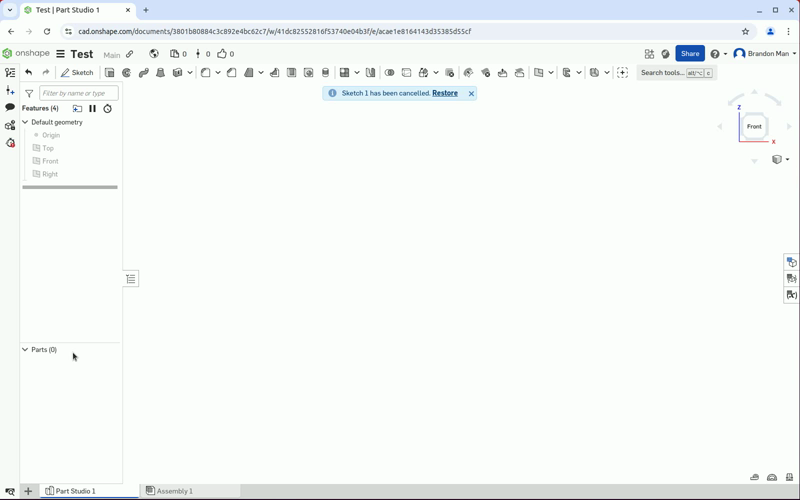
key(shift+s)
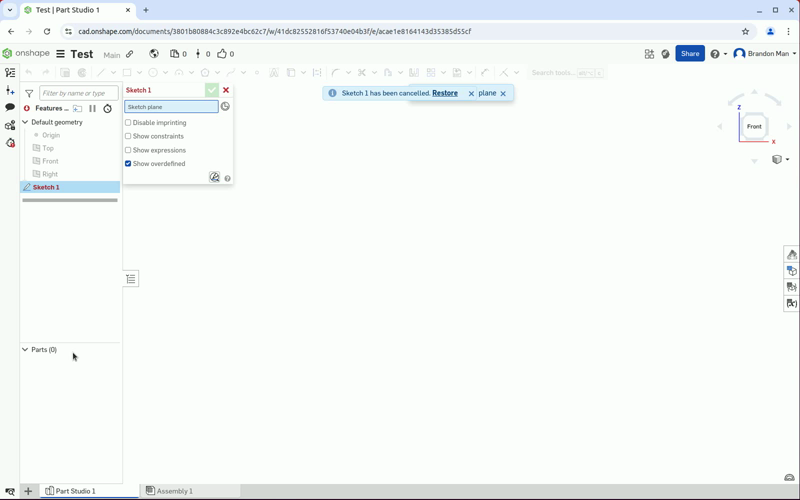
mouse_move(73, 163)
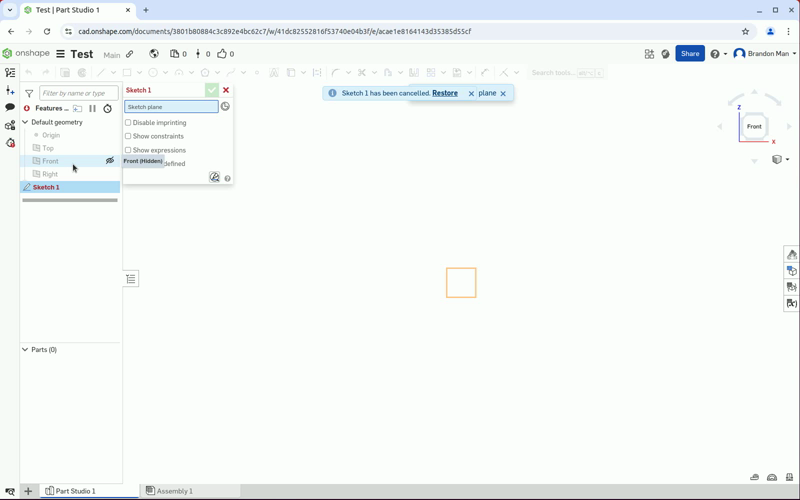
click(73, 163)
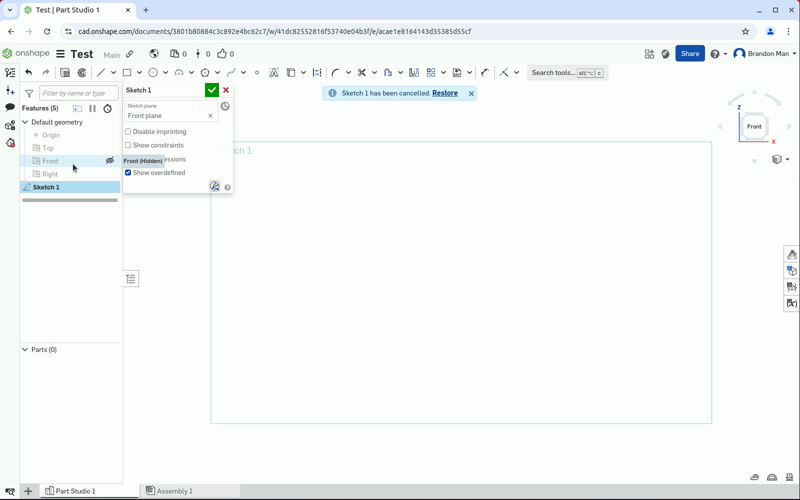
mouse_move(73, 352)
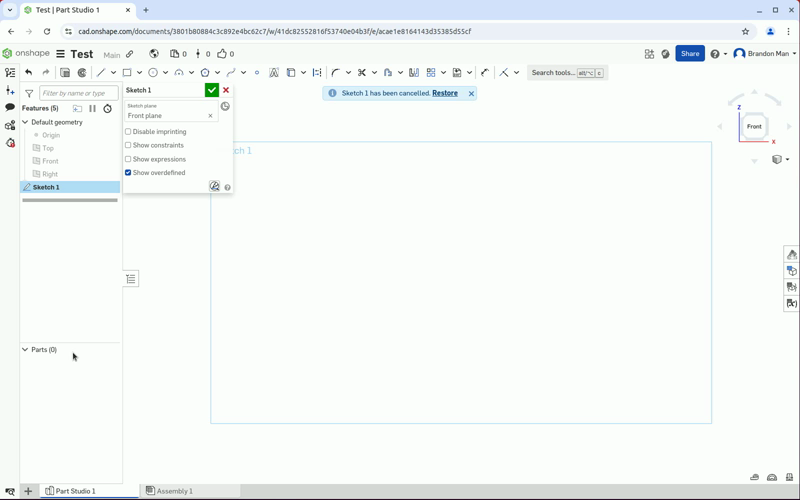
key(y)
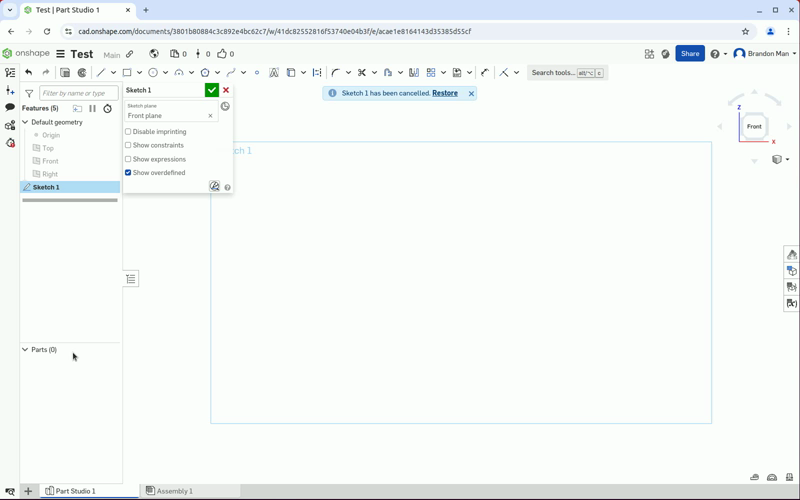
key(l)
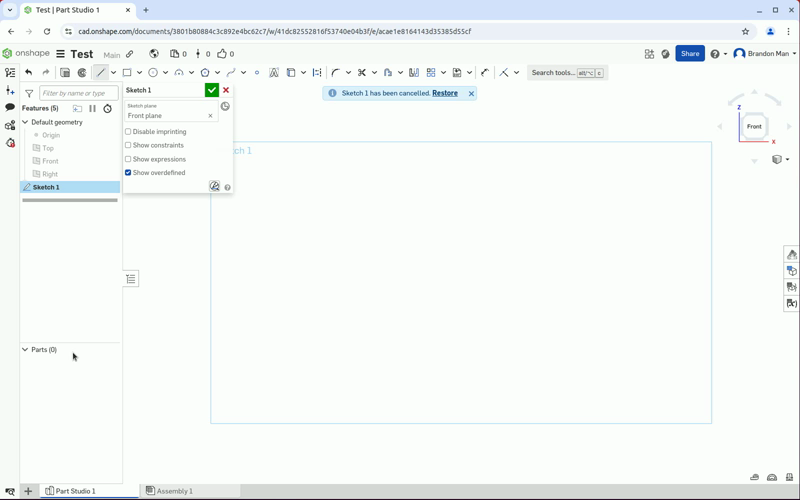
key_down(shift)
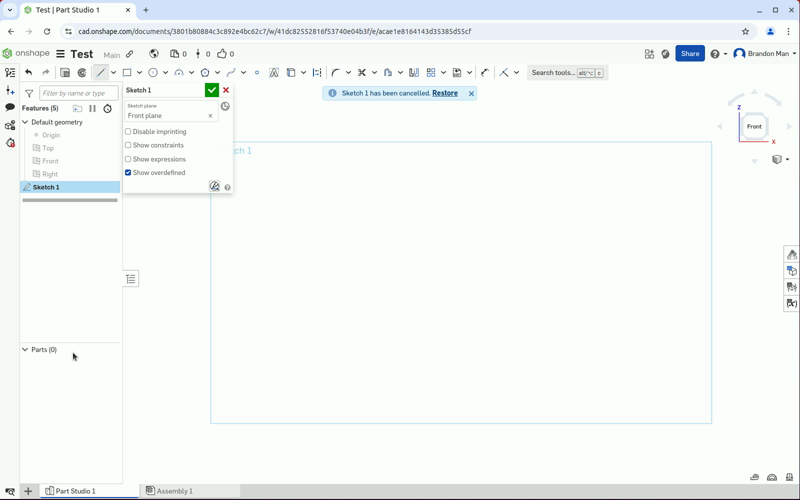
mouse_move(349, 330)
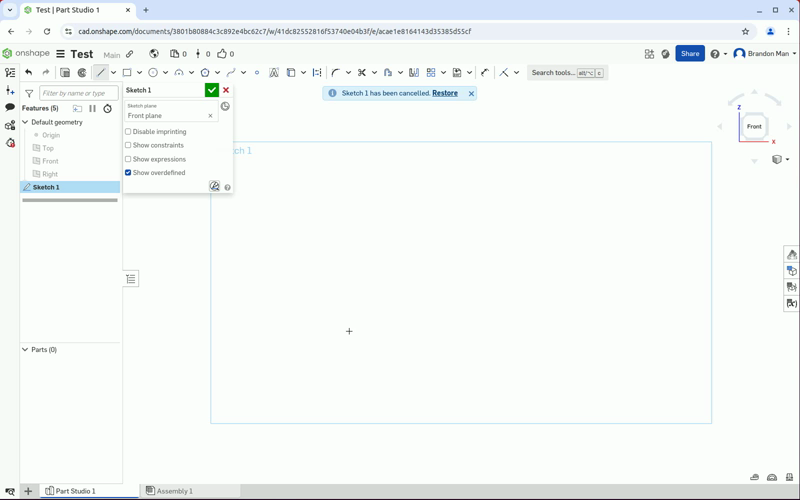
click(349, 330)
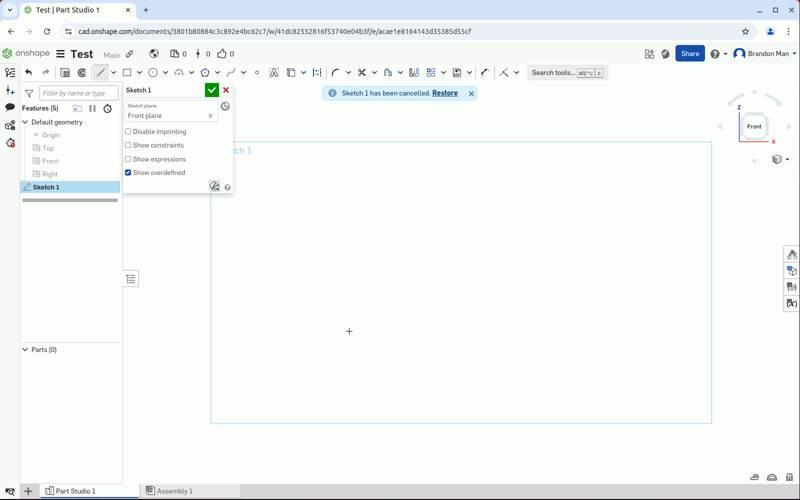
key_up(shift)
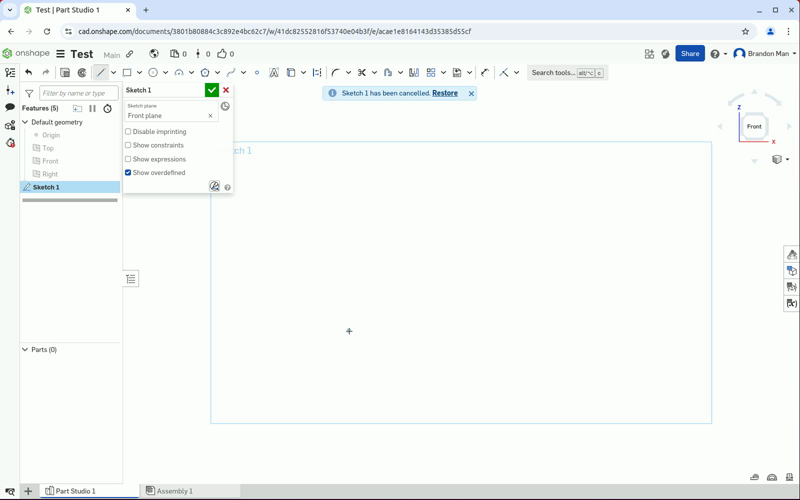
key_down(shift)
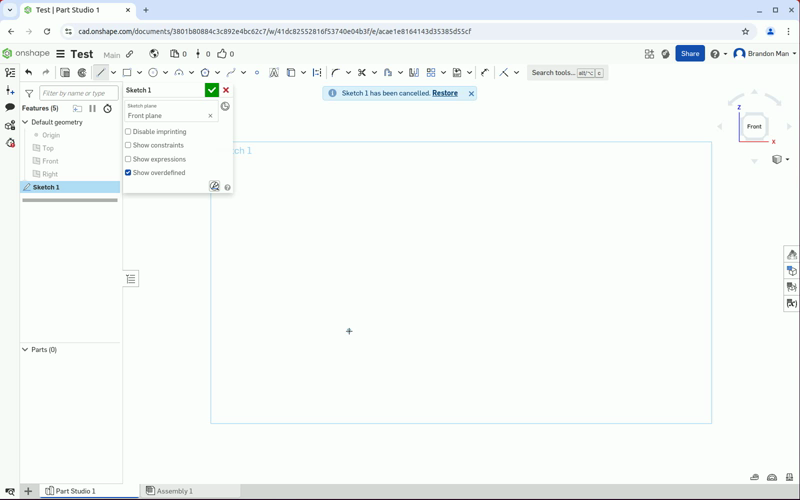
mouse_move(379, 330)
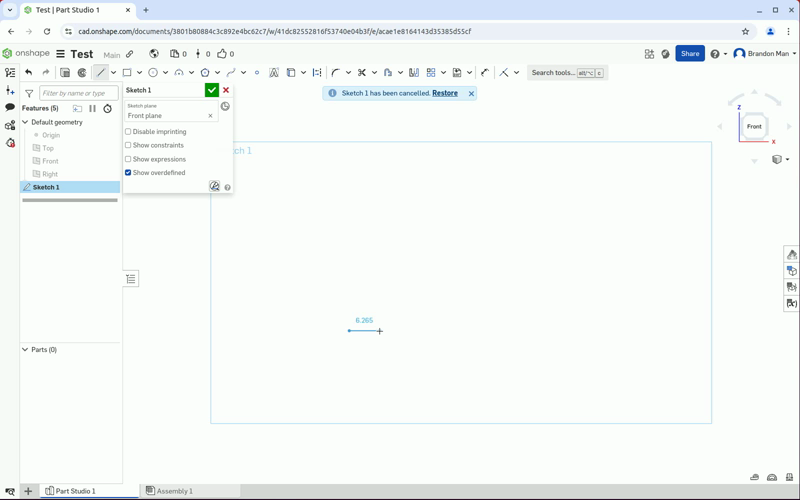
mouse_move(360, 330)
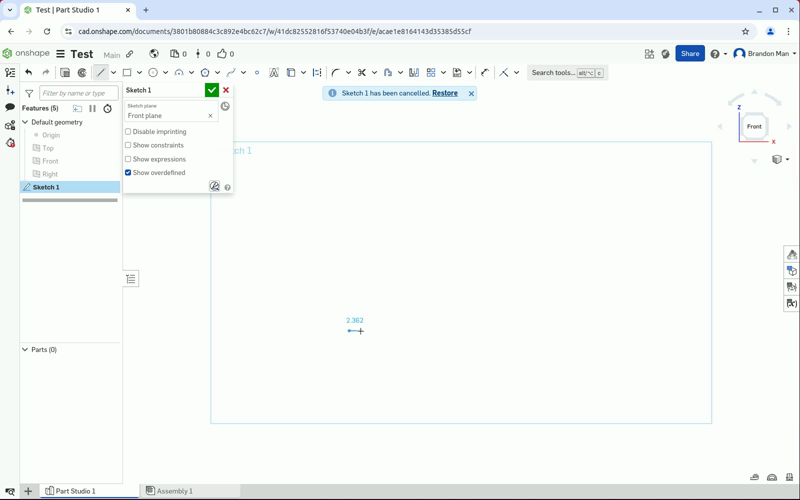
click(360, 330)
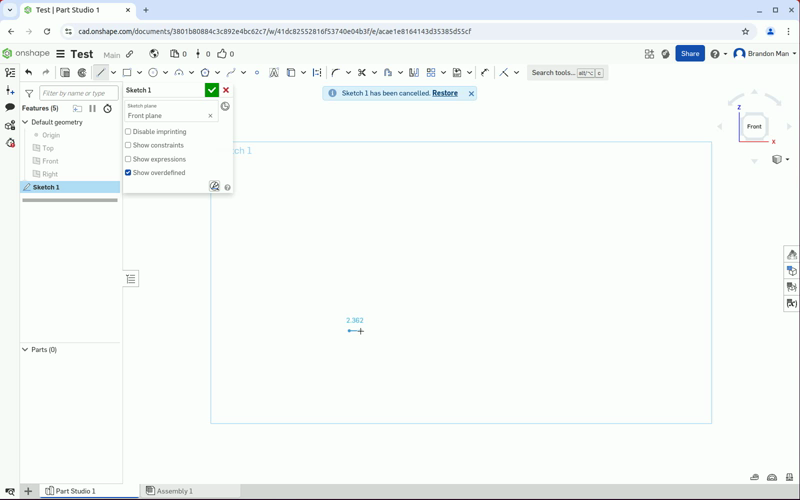
key_up(shift)
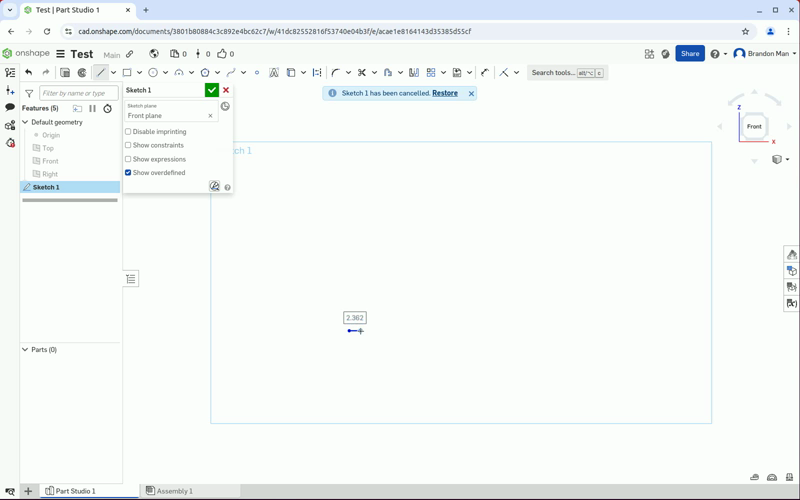
key_down(shift)
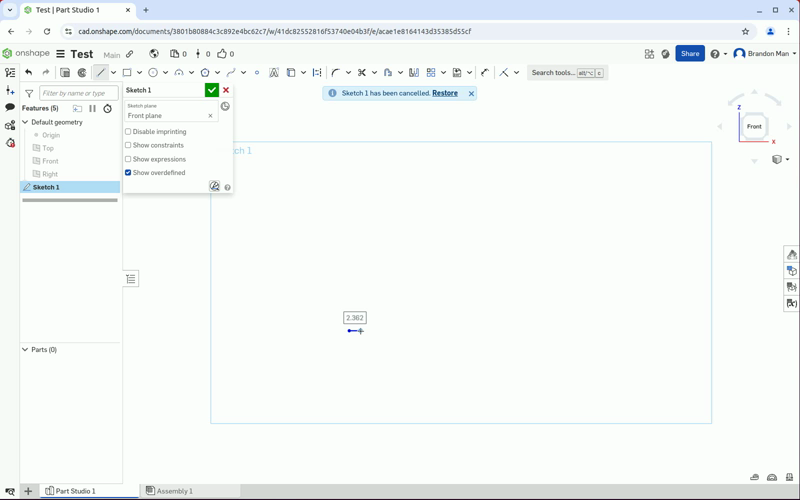
mouse_move(360, 209)
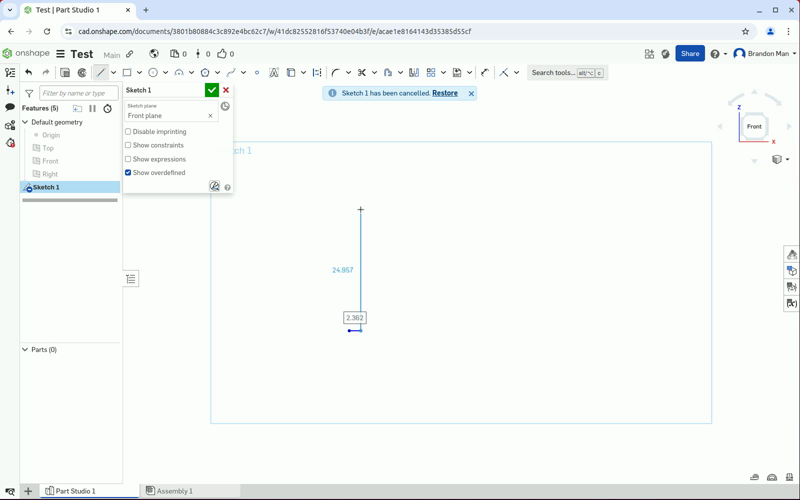
click(360, 209)
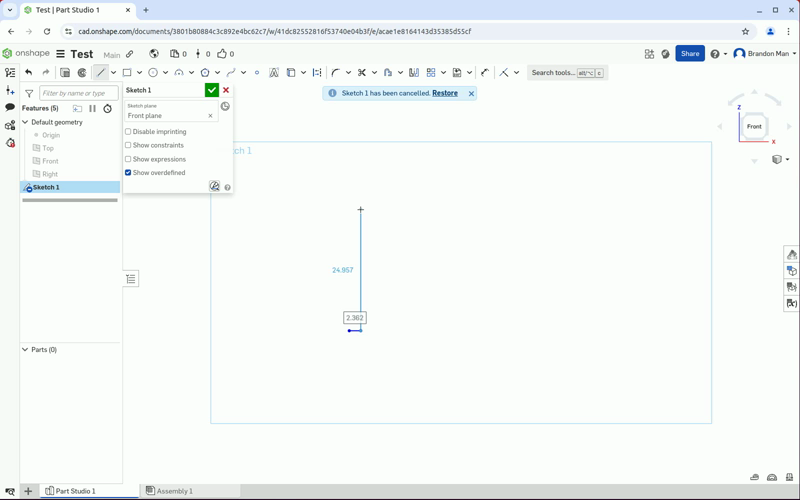
key_up(shift)
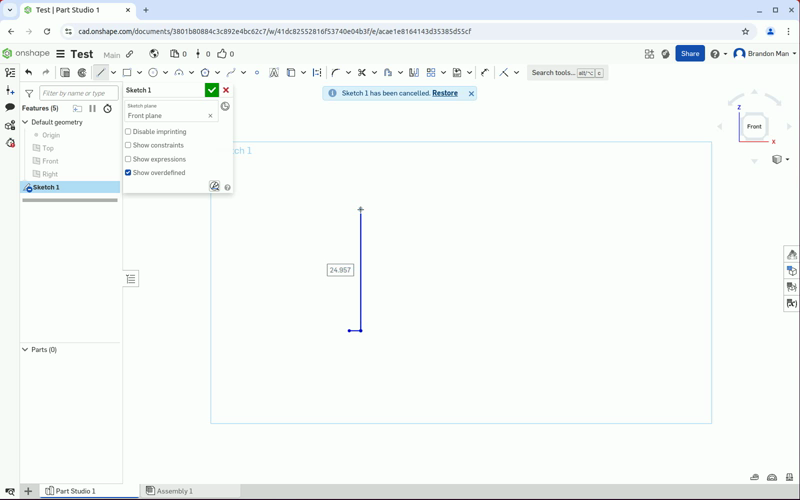
key_down(shift)
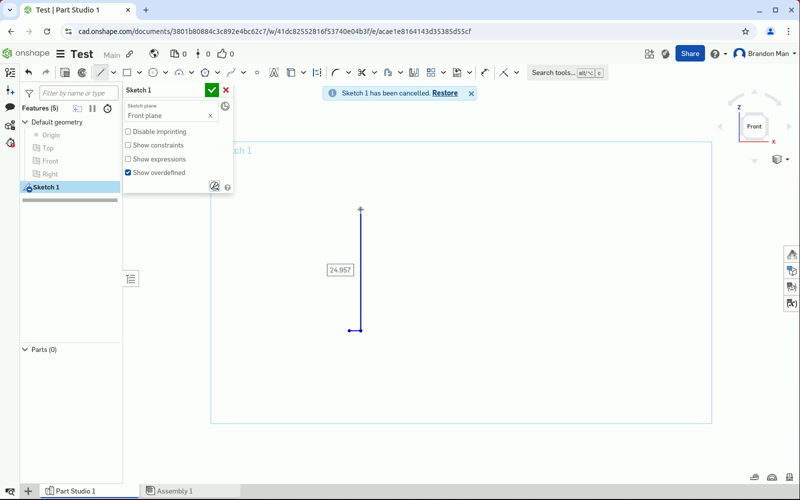
mouse_move(390, 209)
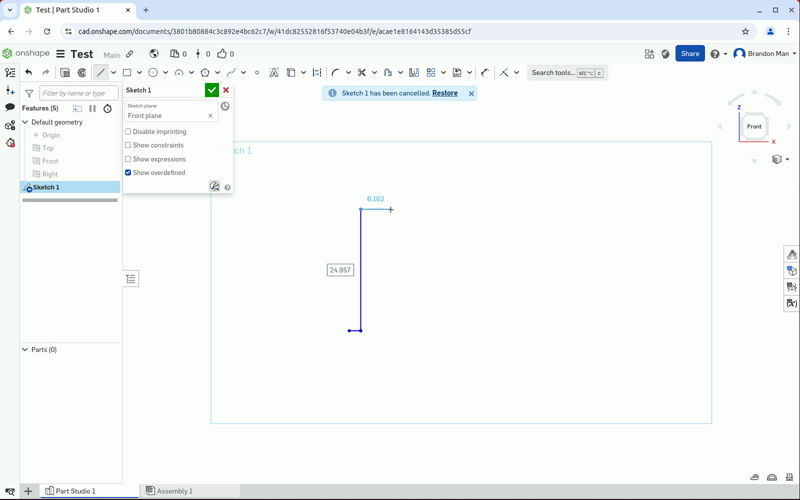
mouse_move(349, 209)
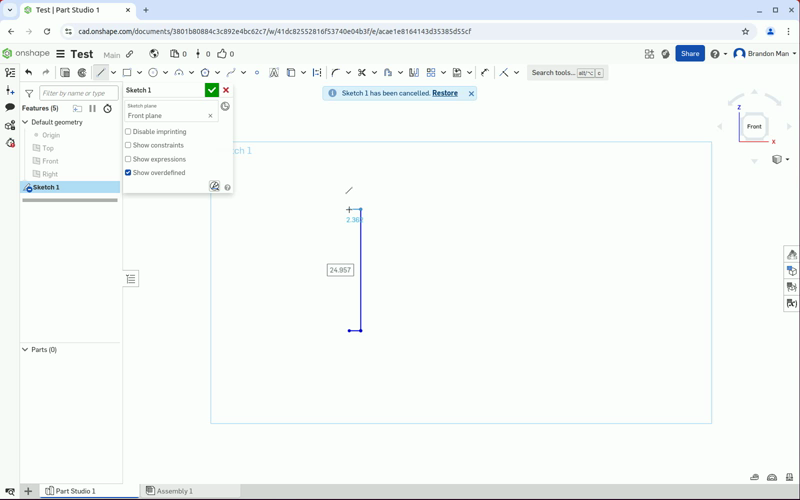
click(349, 209)
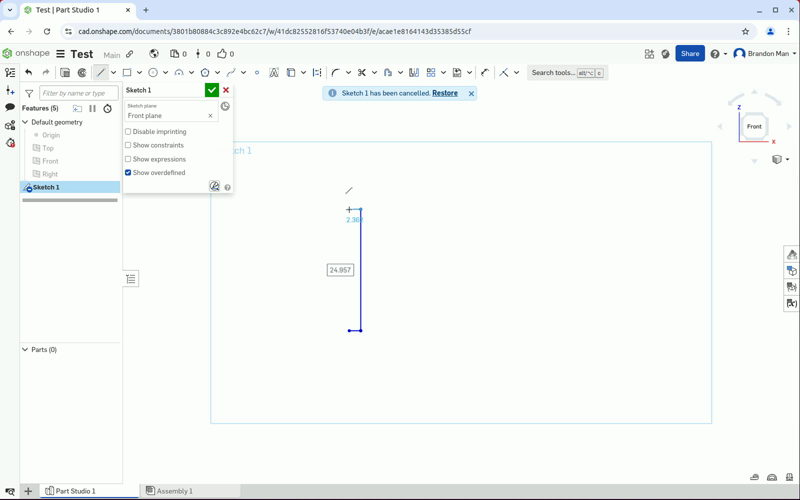
key_up(shift)
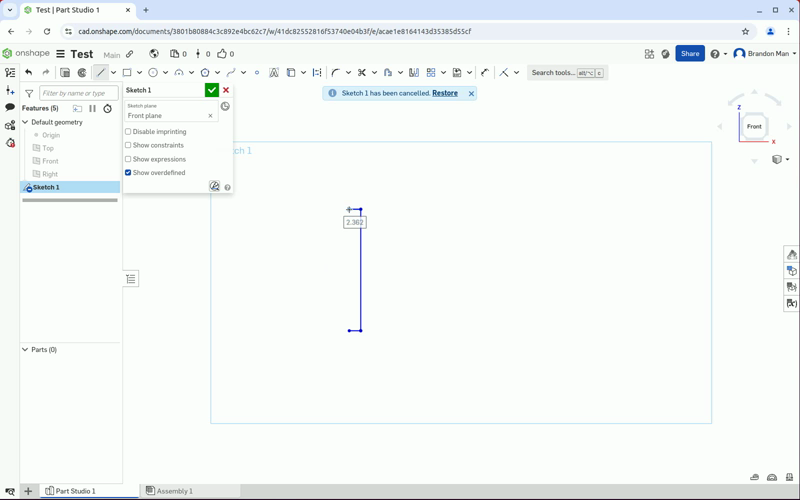
key_down(shift)
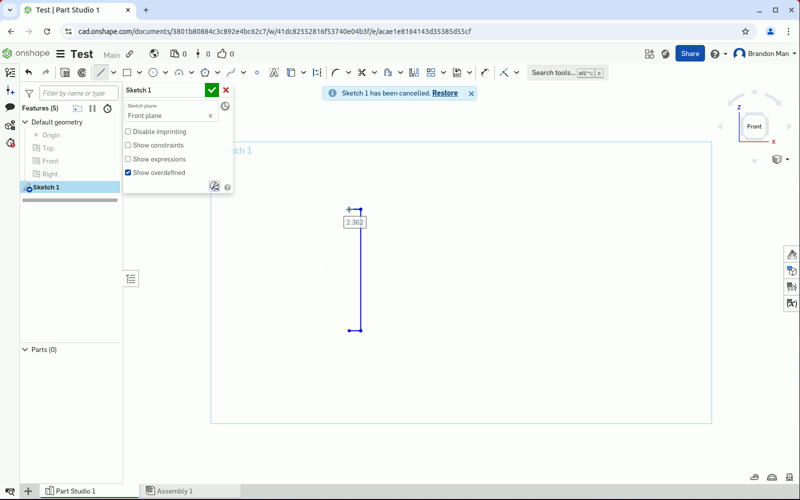
mouse_move(349, 330)
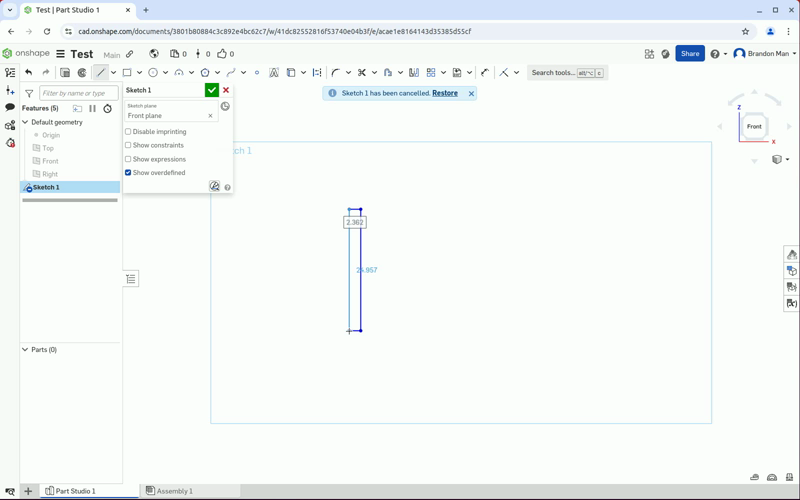
key_up(shift)
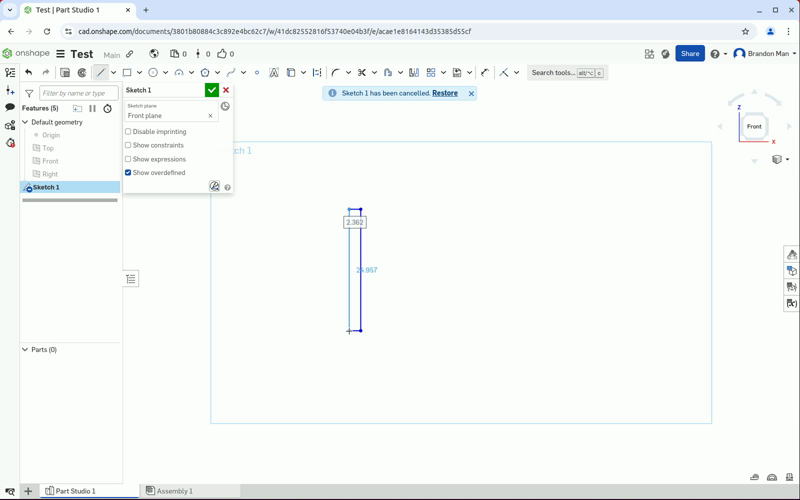
click(349, 330)
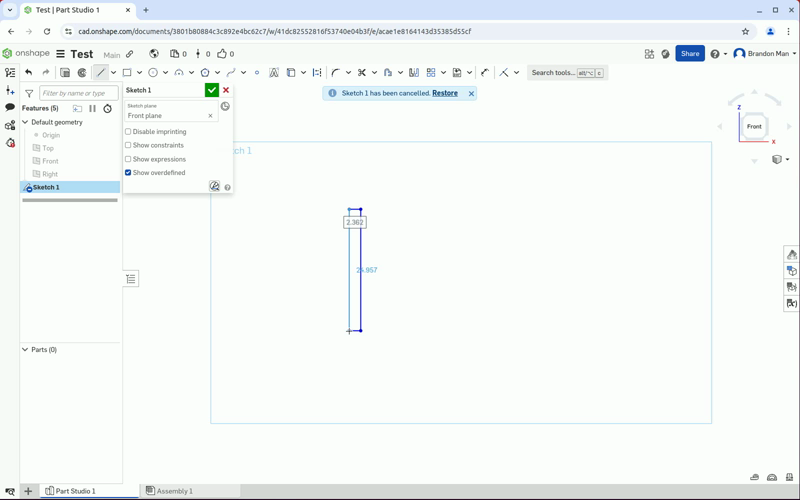
key(esc)
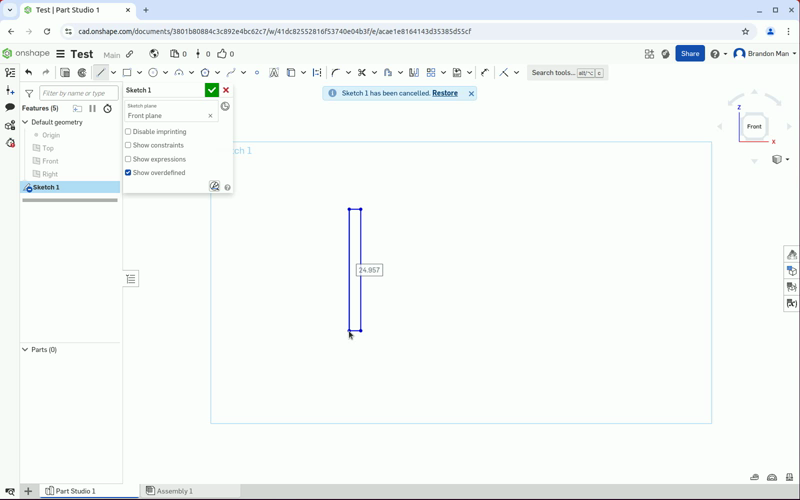
key(c)
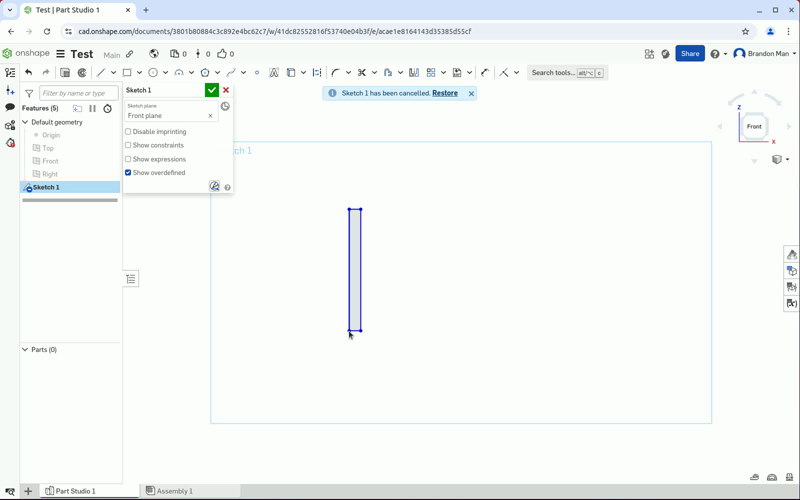
key_down(shift)
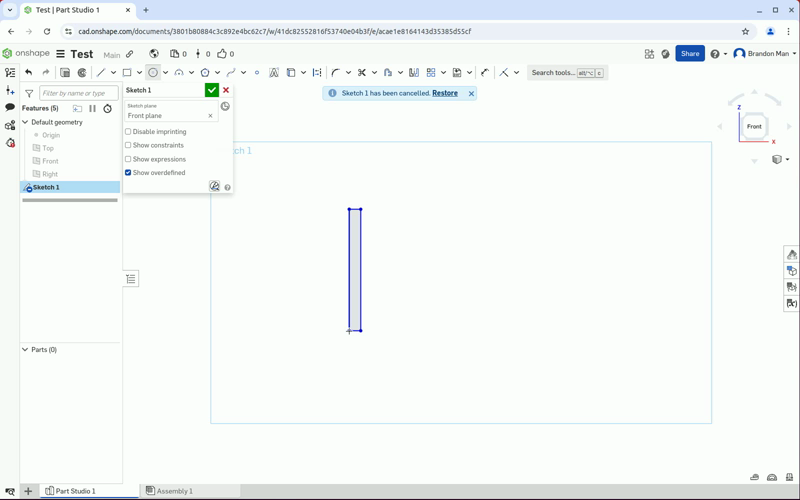
mouse_move(354, 325)
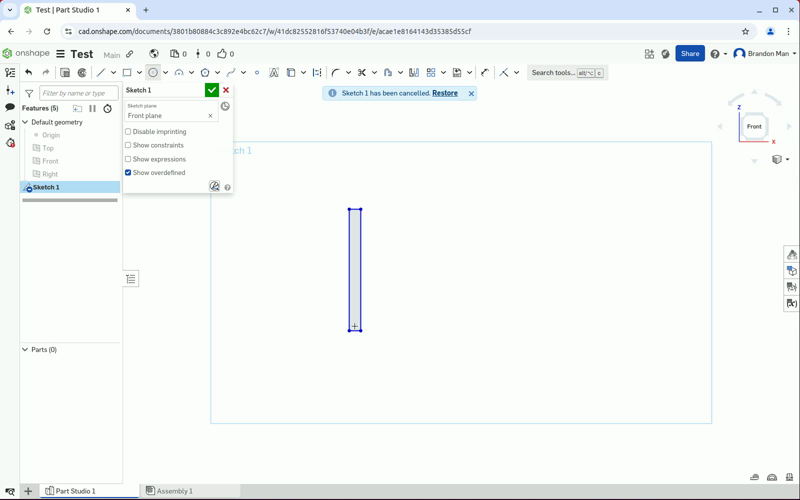
click(354, 325)
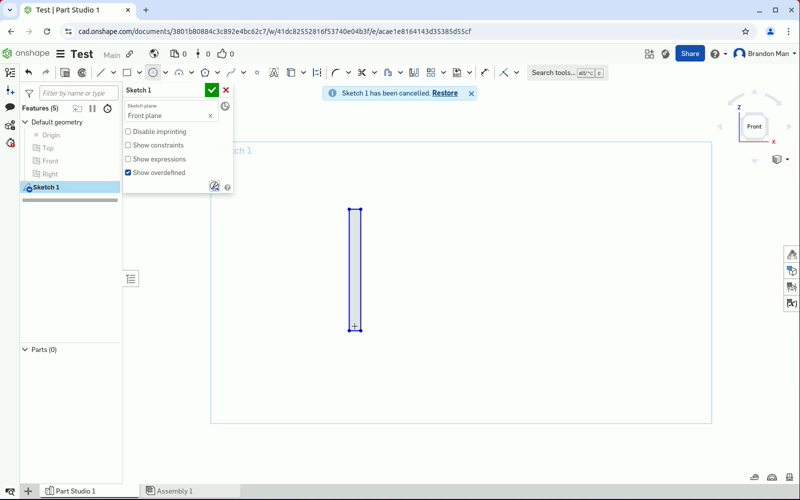
key_up(shift)
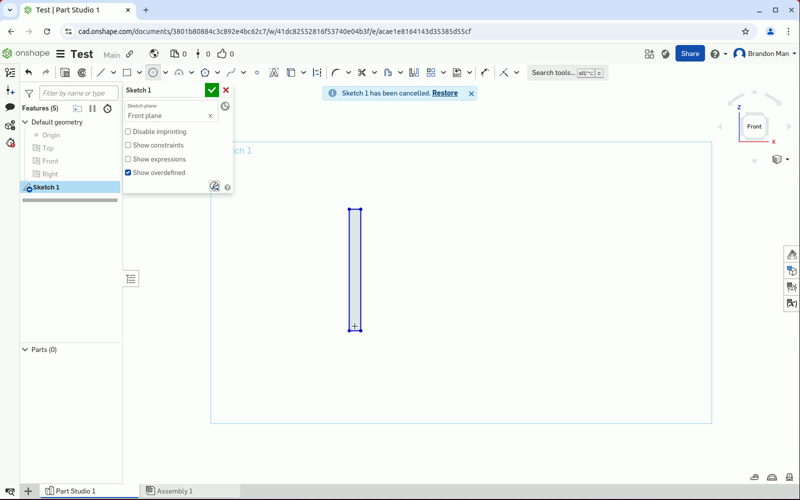
mouse_move(355, 325)
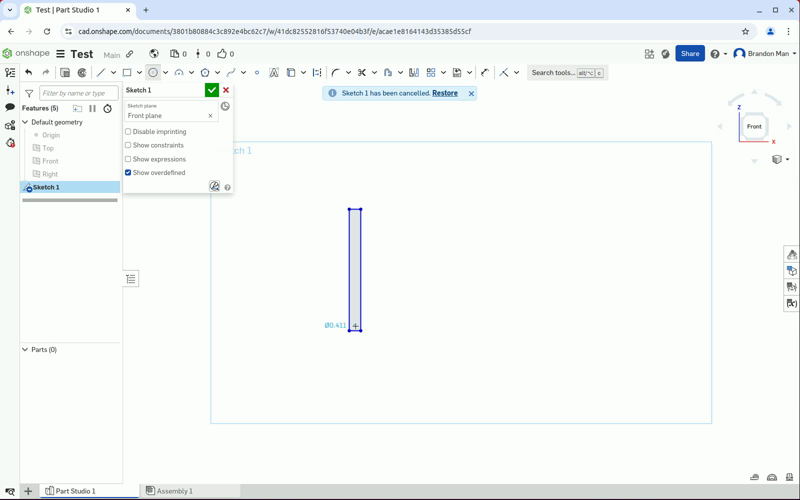
scroll(6)
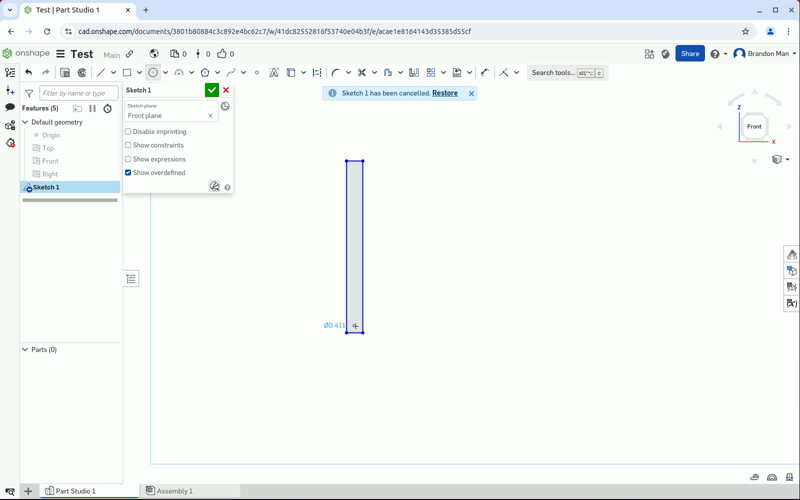
scroll(6)
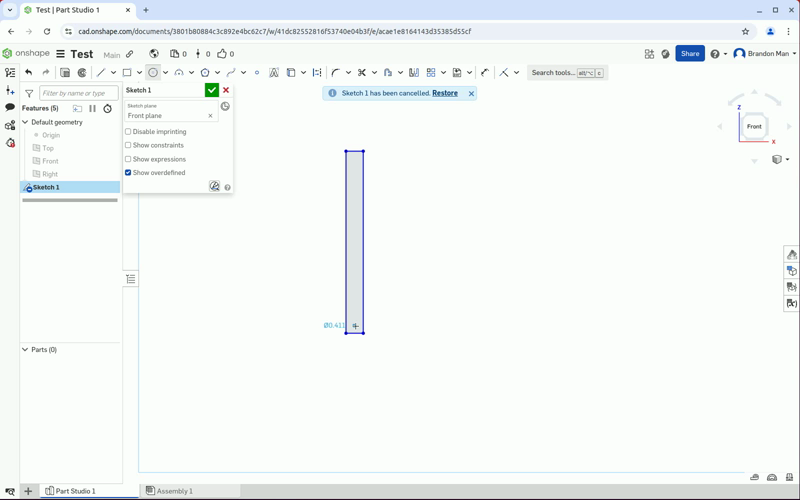
scroll(6)
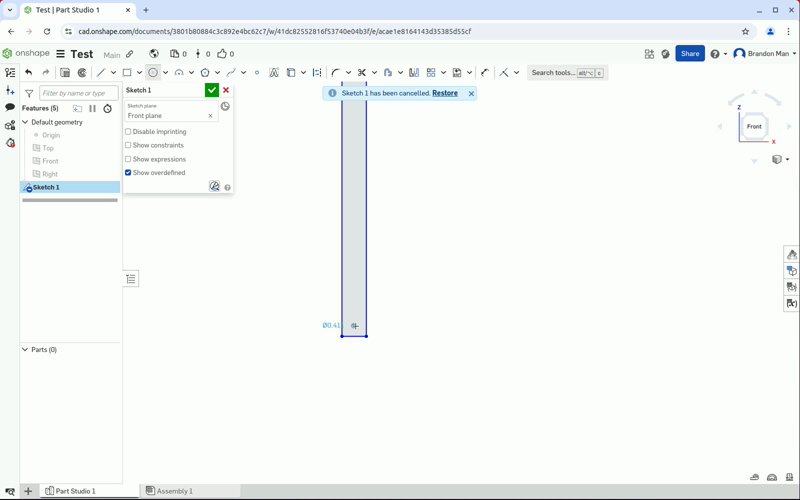
scroll(6)
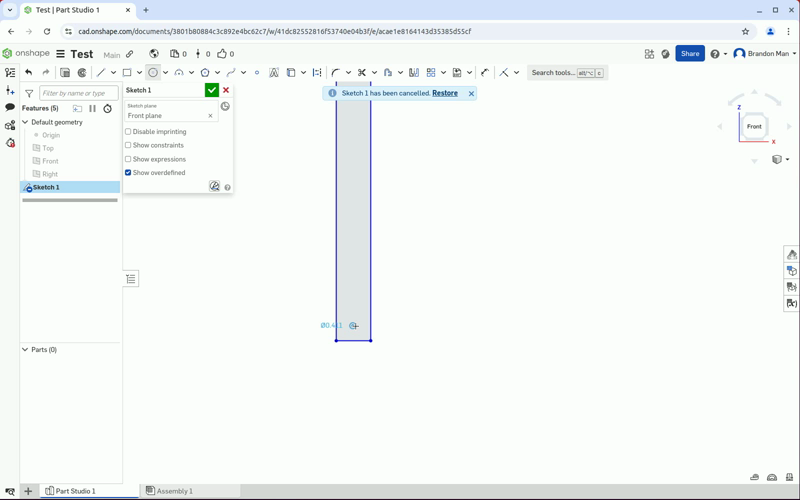
scroll(6)
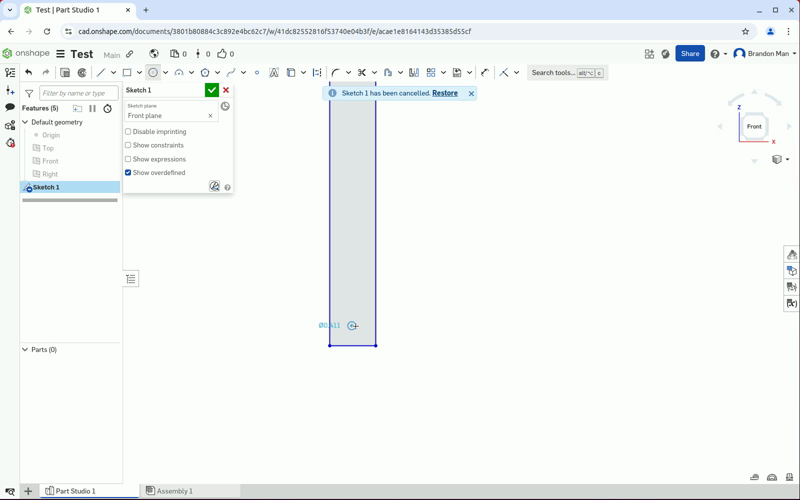
scroll(6)
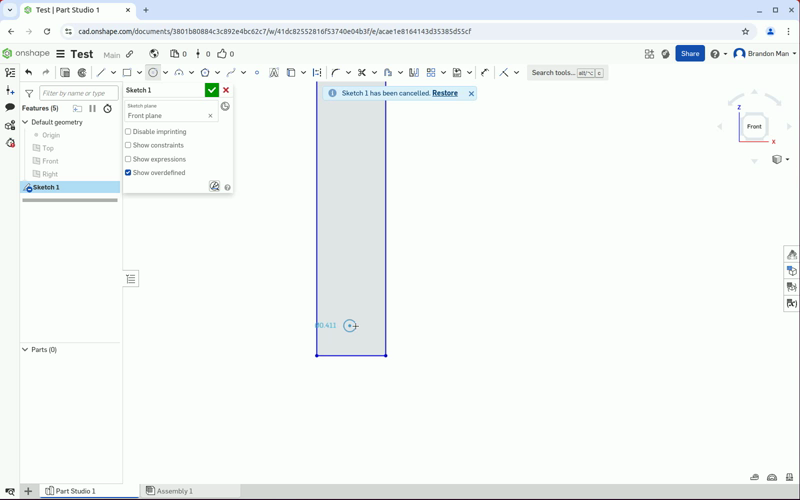
scroll(6)
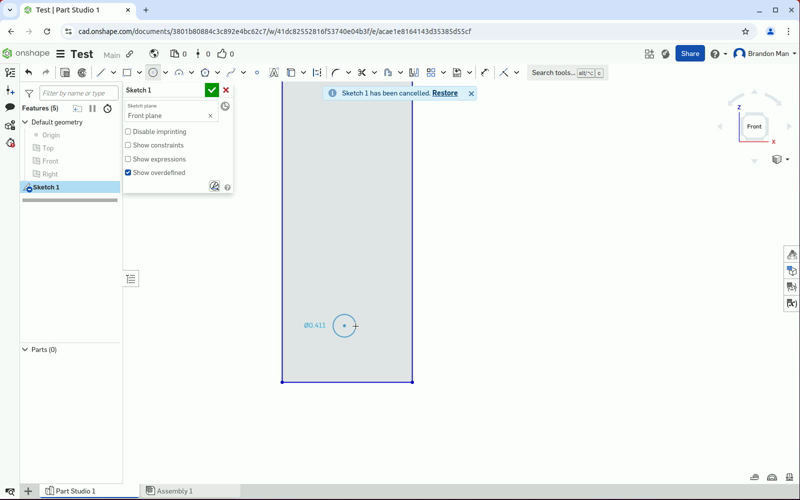
click(355, 325)
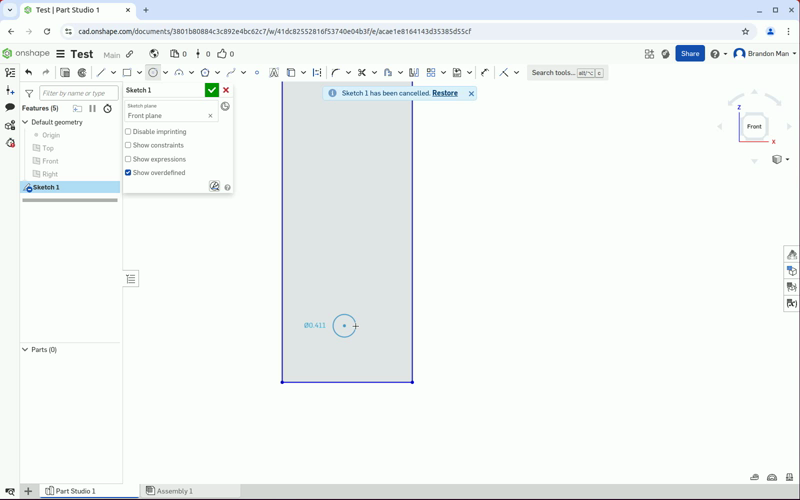
scroll(-6)
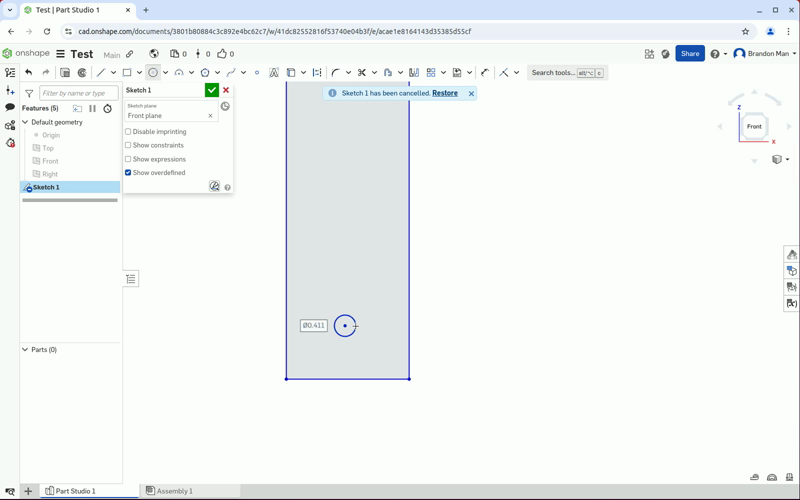
scroll(-6)
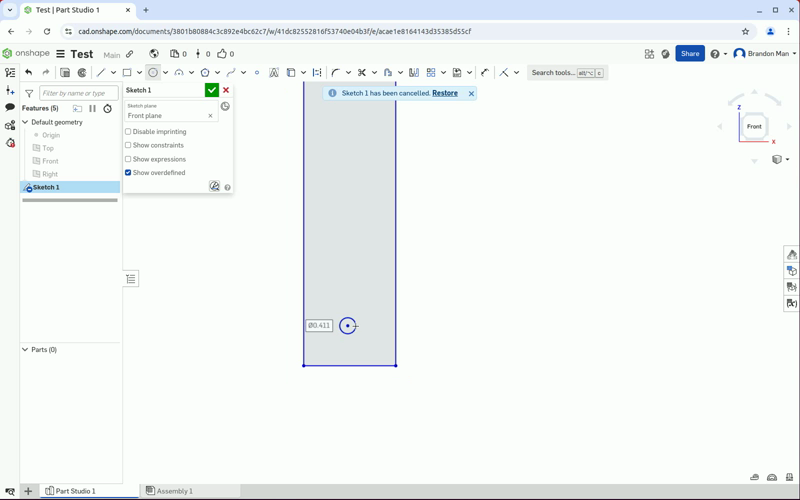
scroll(-6)
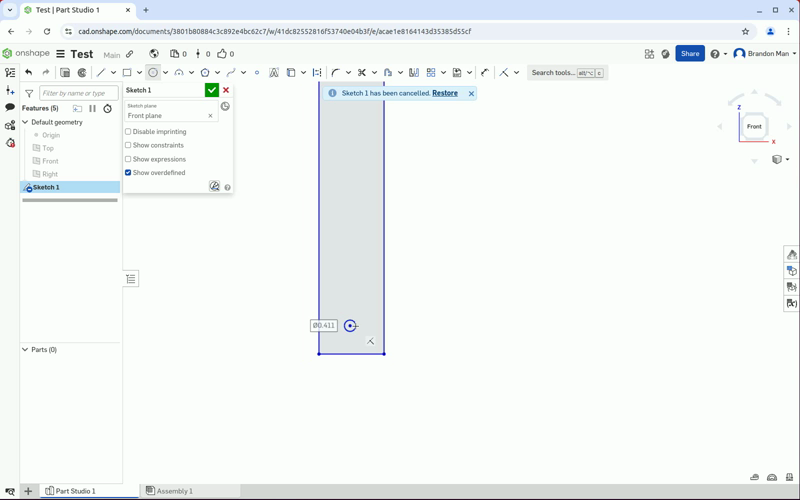
scroll(-6)
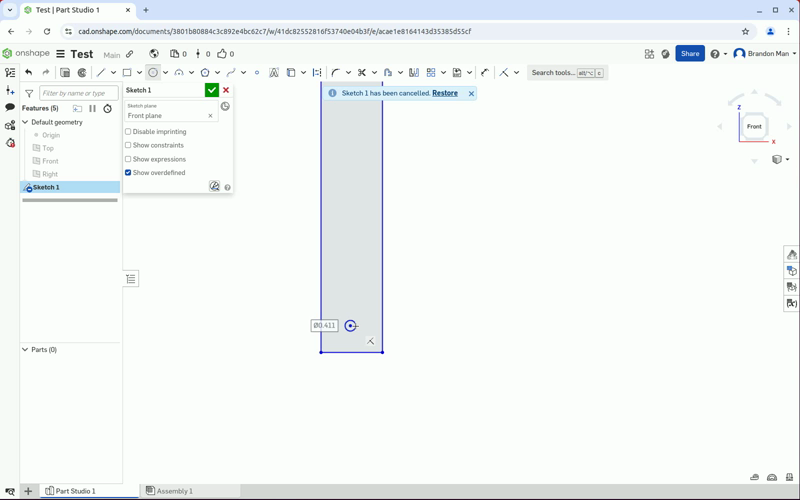
scroll(-6)
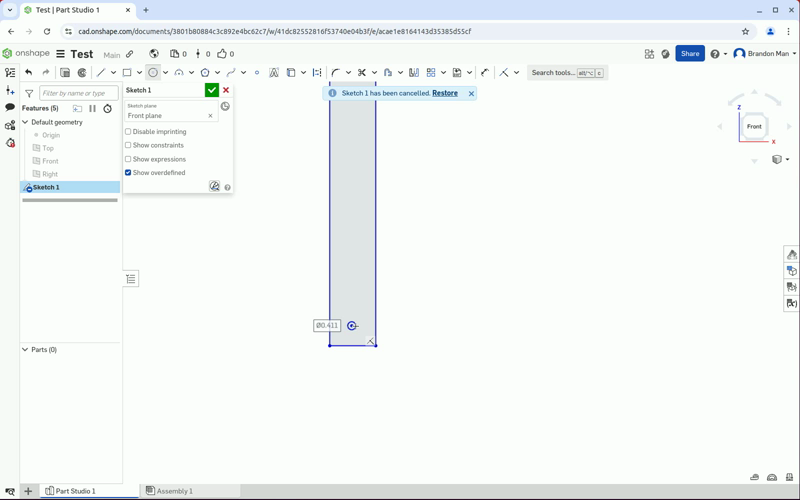
scroll(-6)
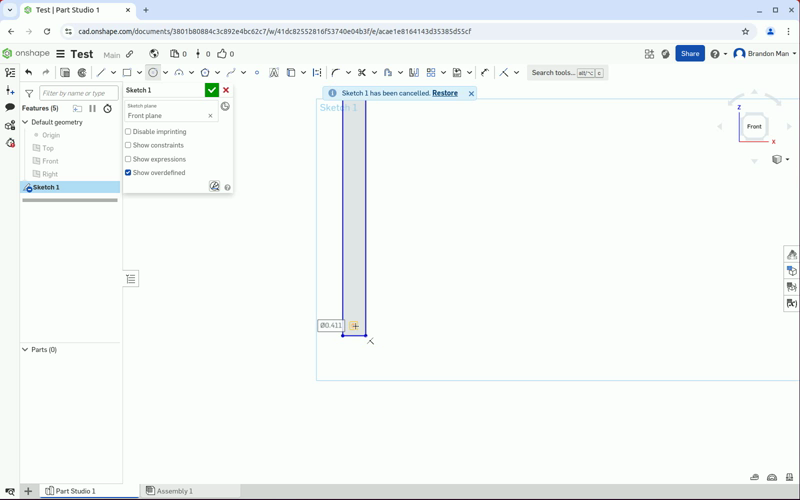
scroll(-6)
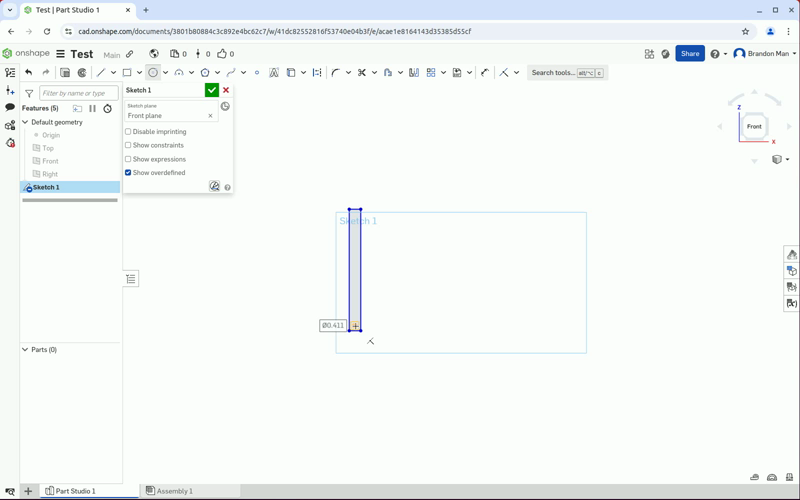
key(esc)
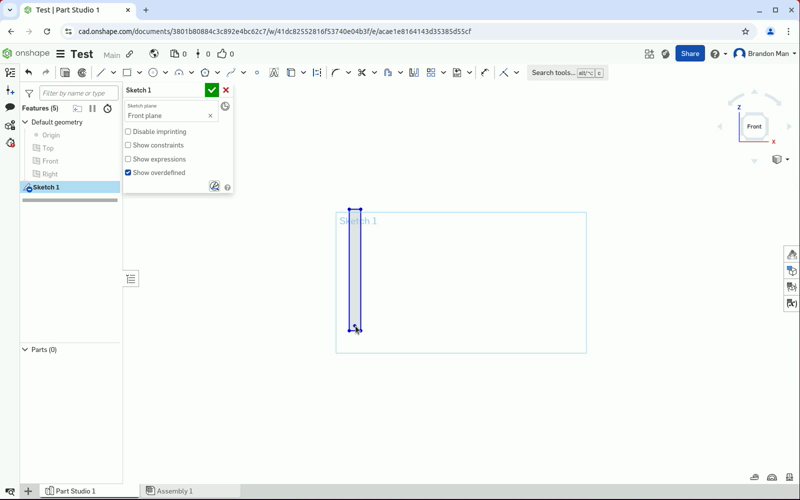
key(c)
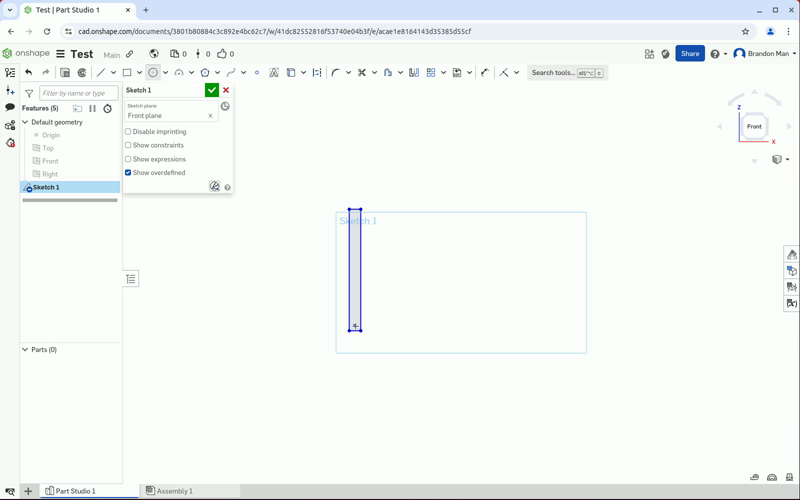
key_down(shift)
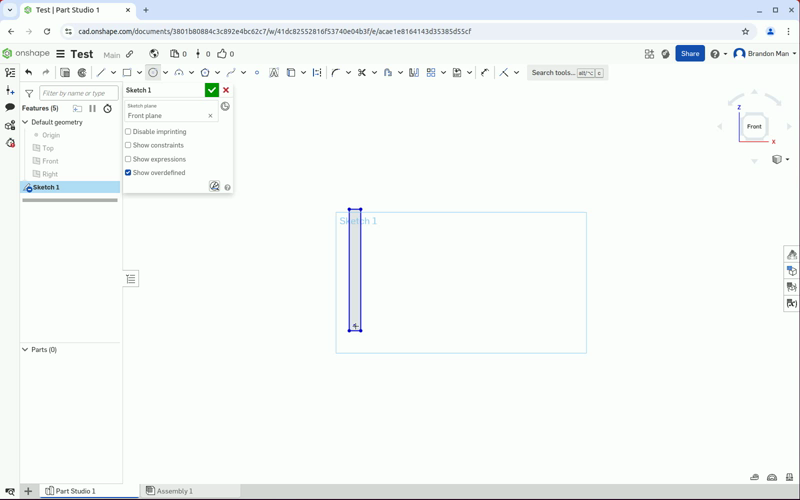
mouse_move(354, 213)
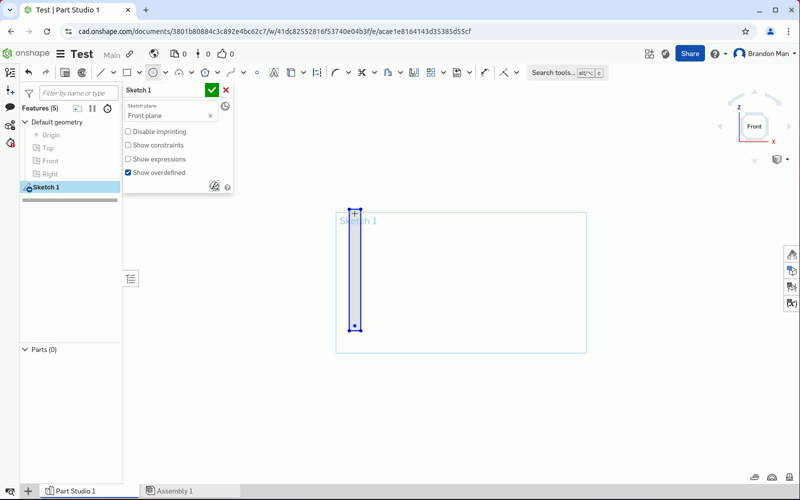
click(354, 213)
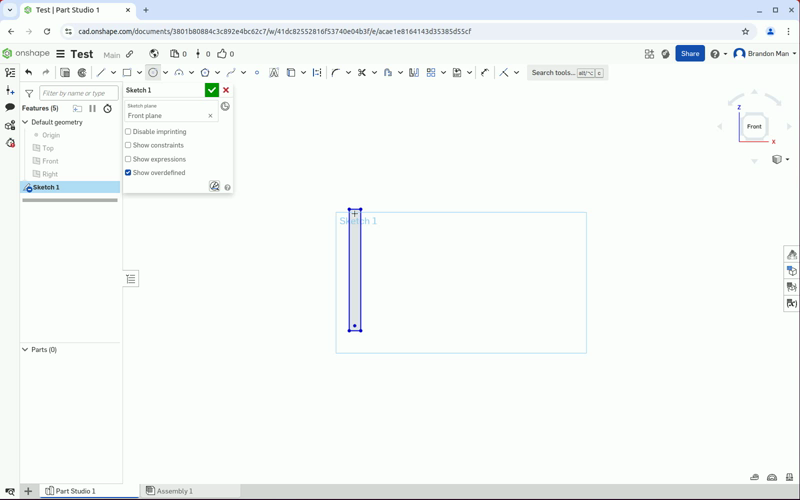
key_up(shift)
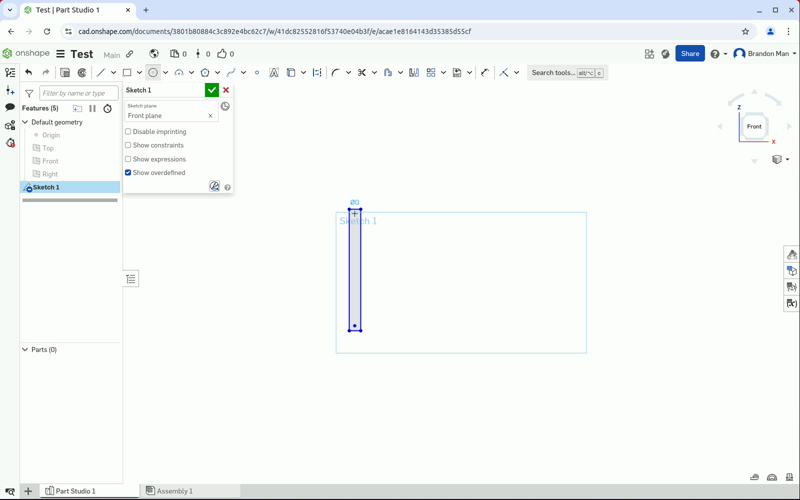
mouse_move(355, 213)
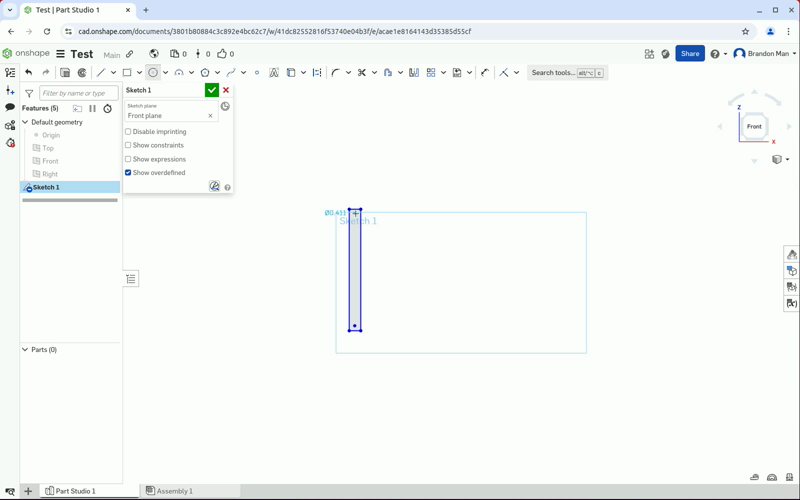
scroll(6)
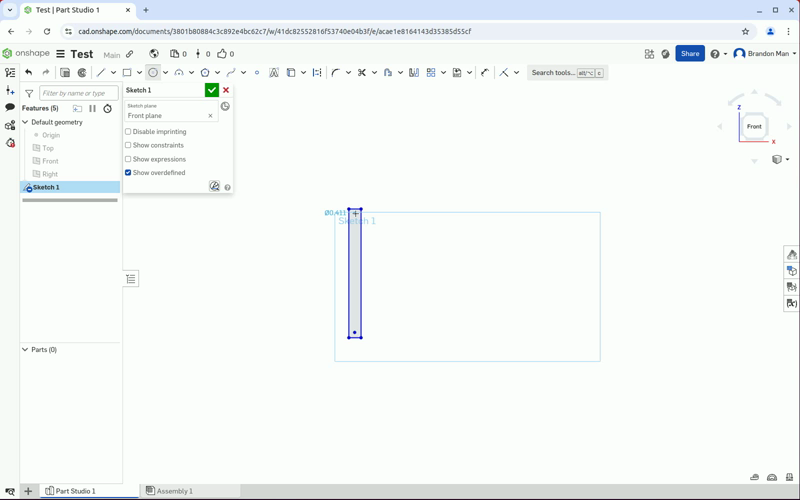
scroll(6)
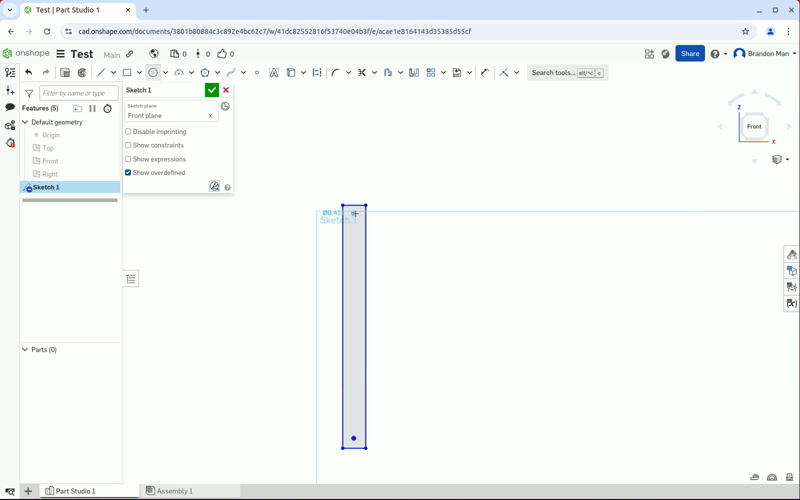
scroll(6)
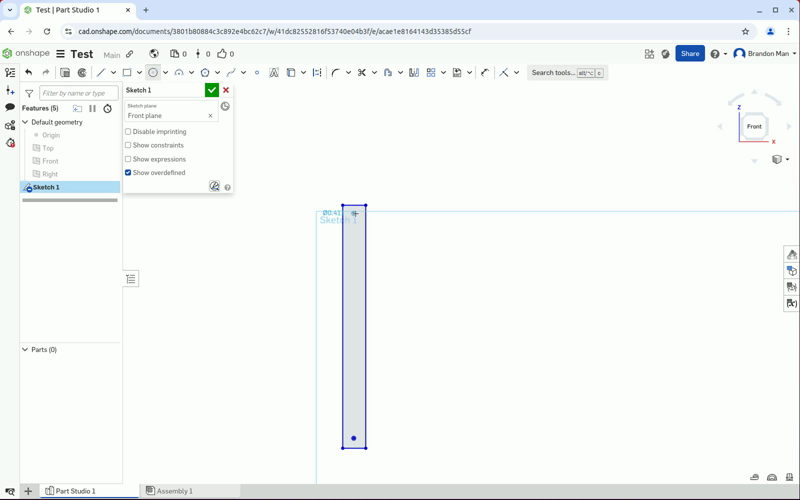
scroll(6)
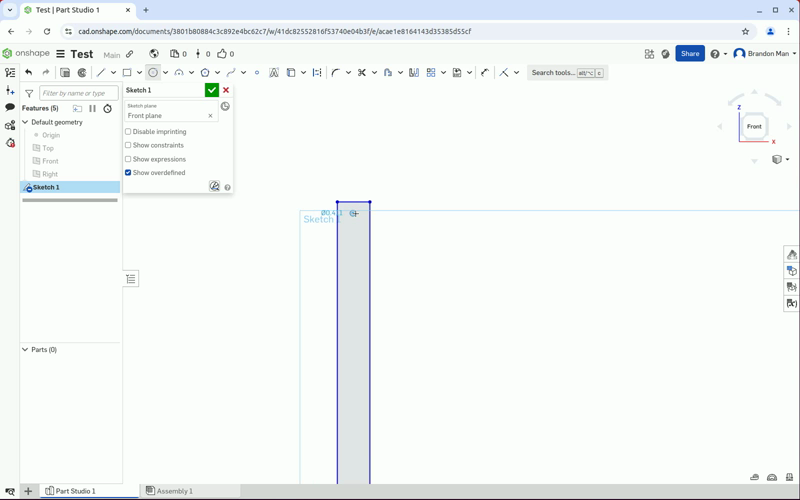
scroll(6)
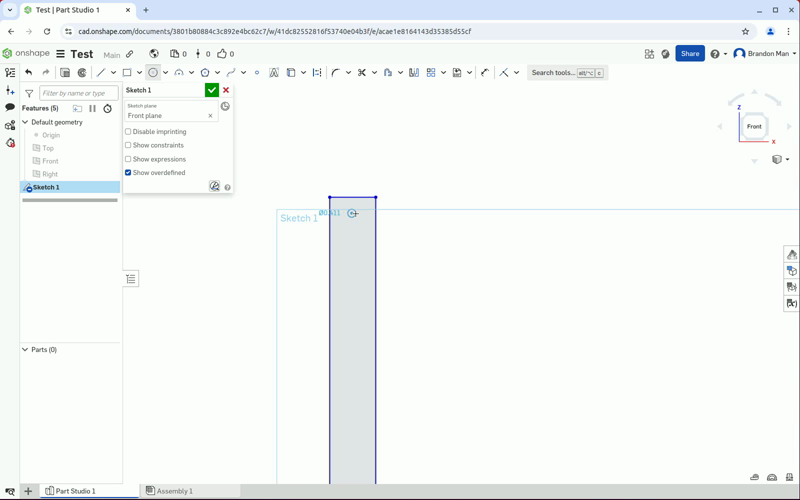
scroll(6)
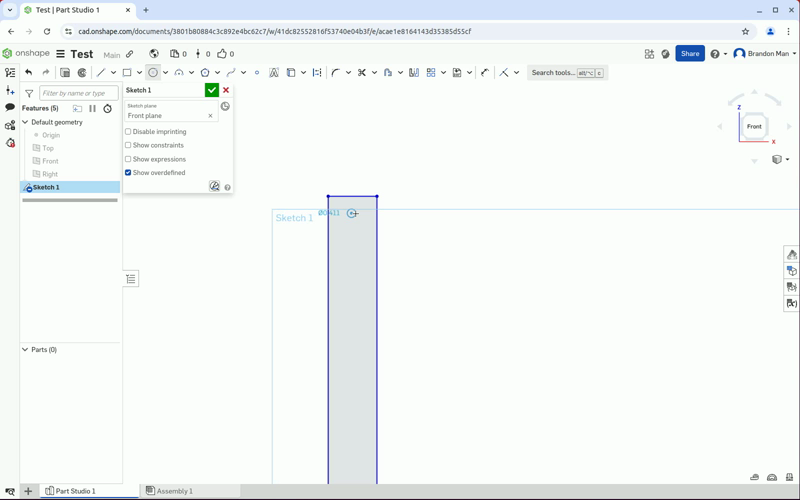
scroll(6)
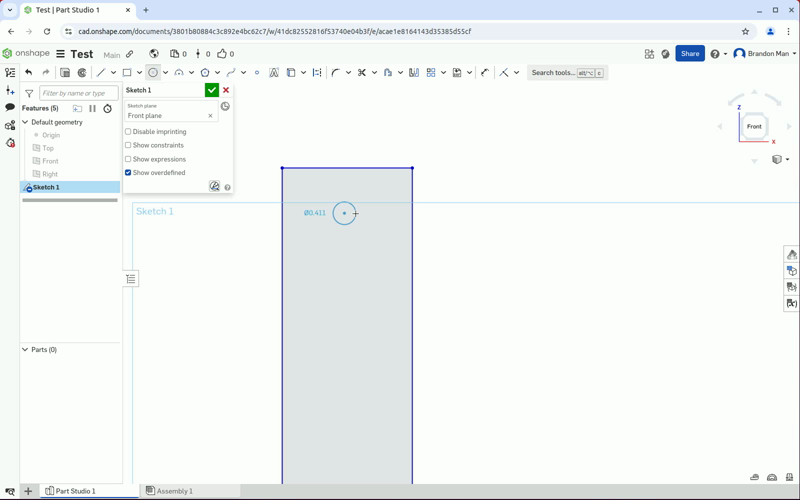
click(355, 213)
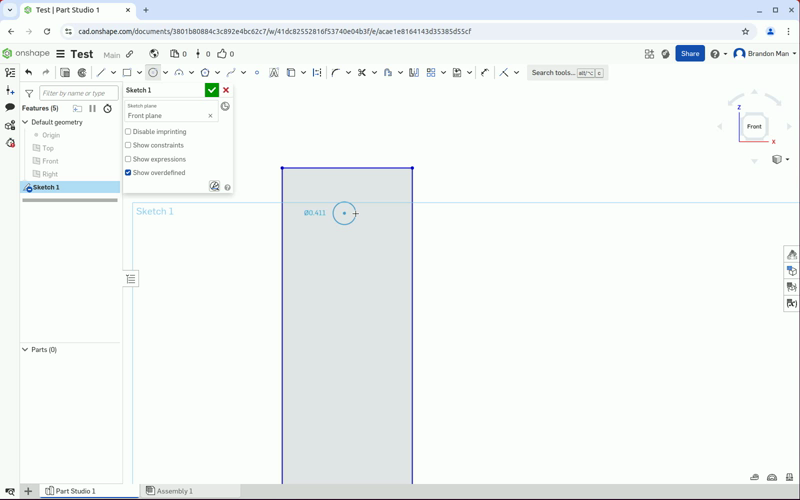
scroll(-6)
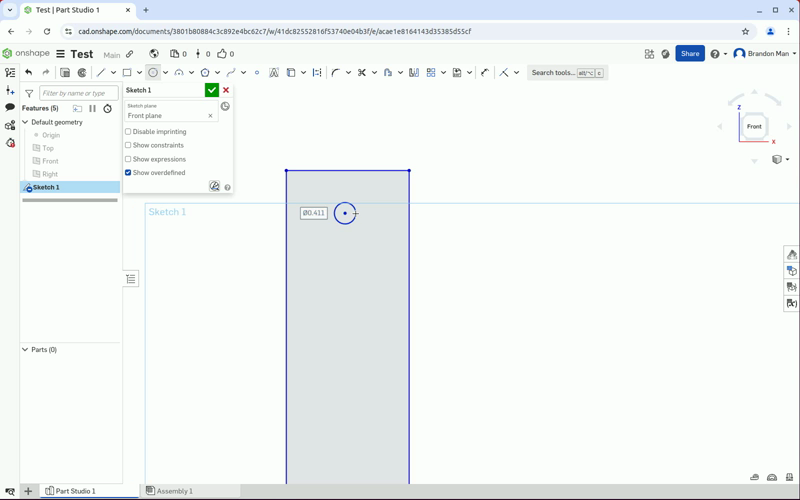
scroll(-6)
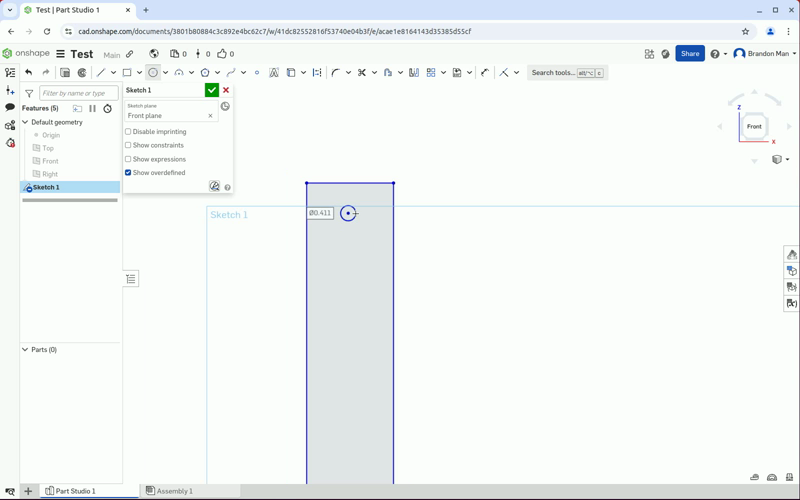
scroll(-6)
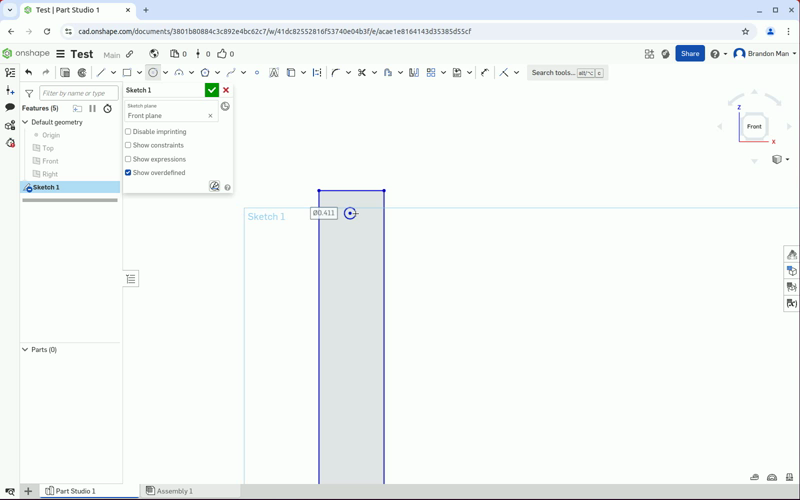
scroll(-6)
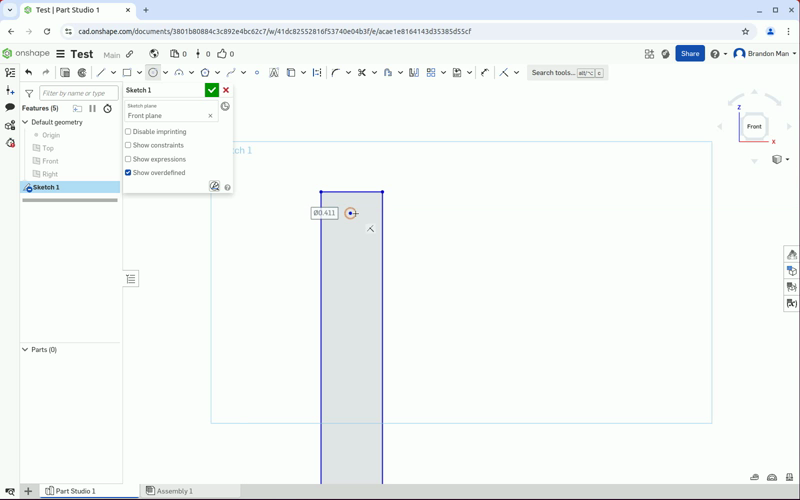
scroll(-6)
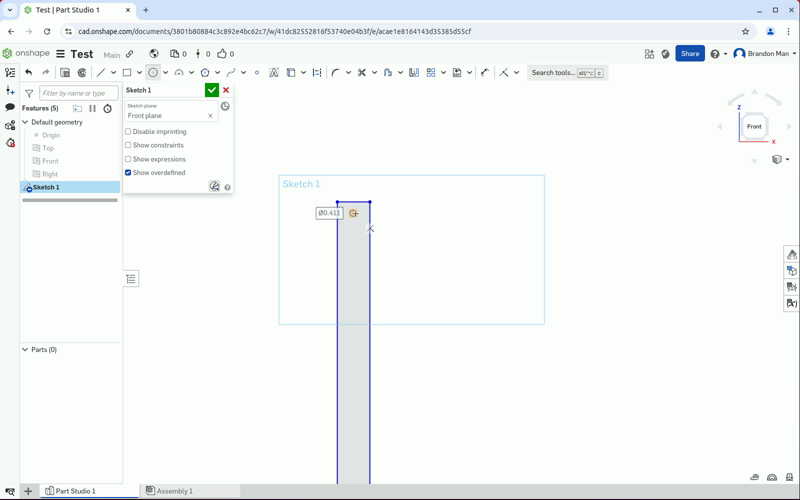
scroll(-6)
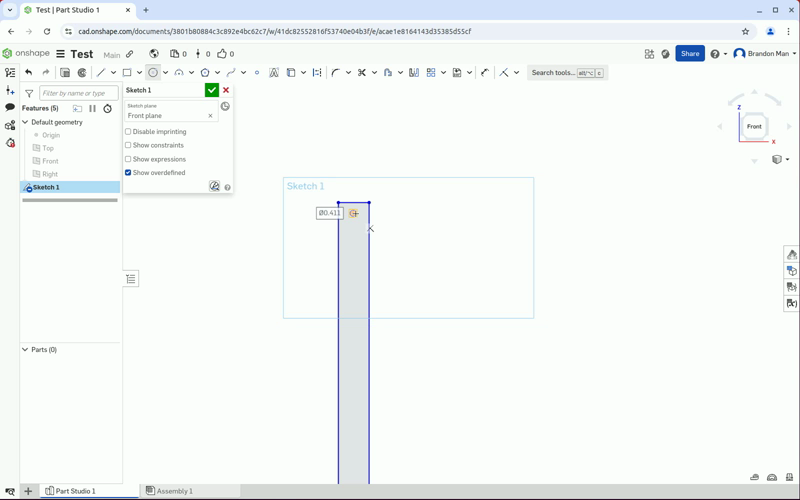
scroll(-6)
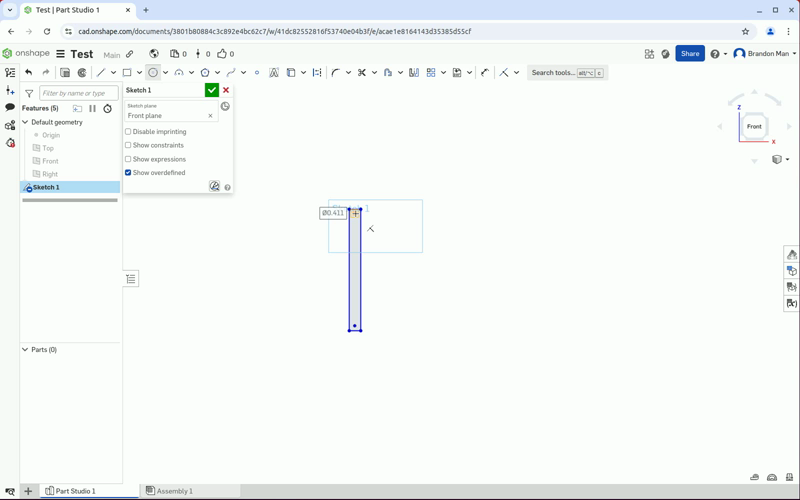
key(esc)
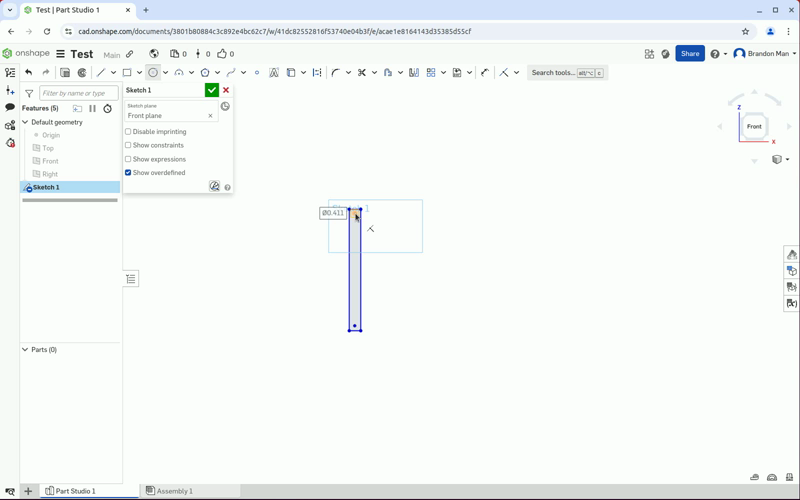
mouse_move(357, 306)
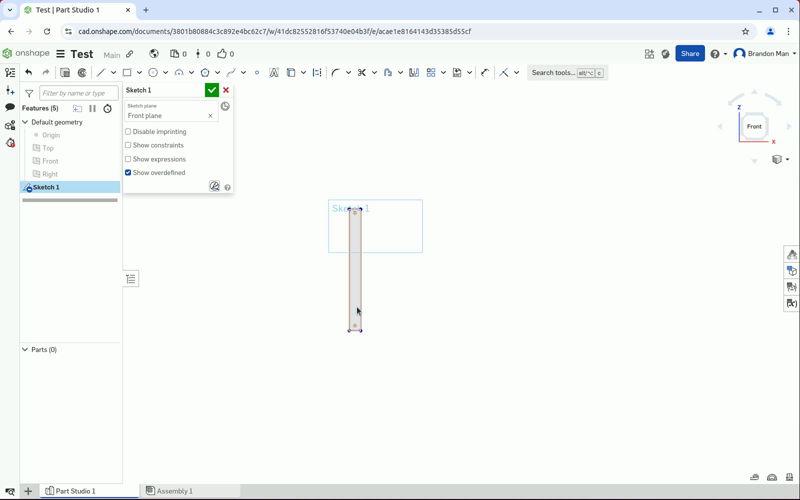
scroll(6)
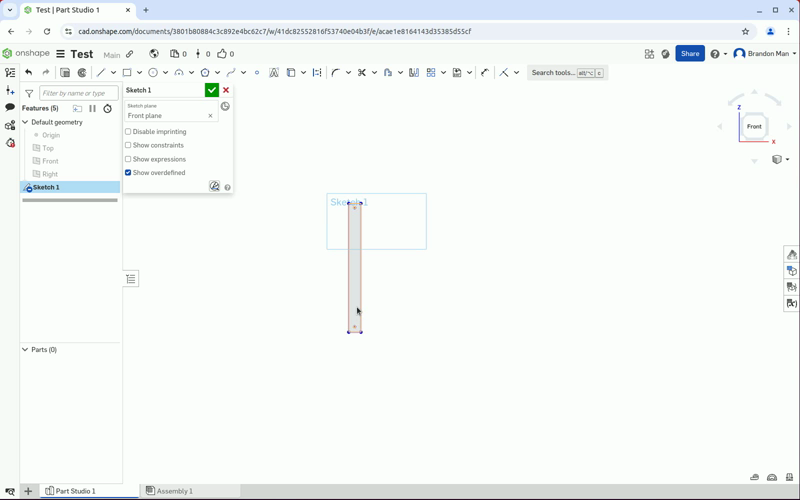
scroll(6)
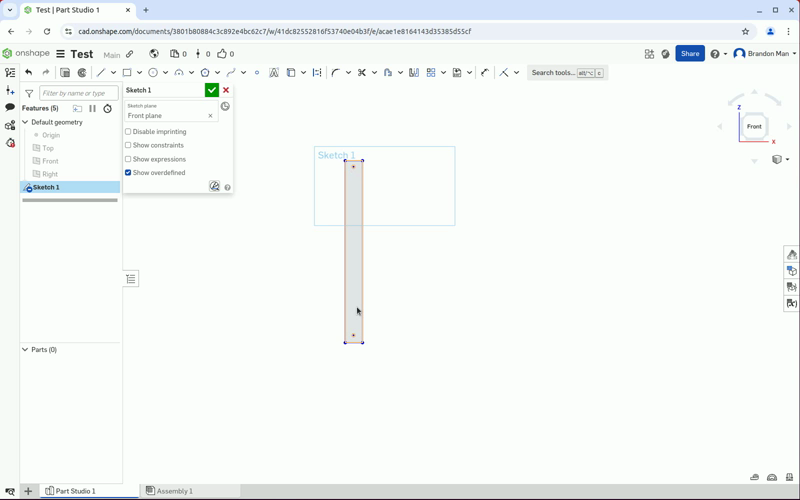
scroll(6)
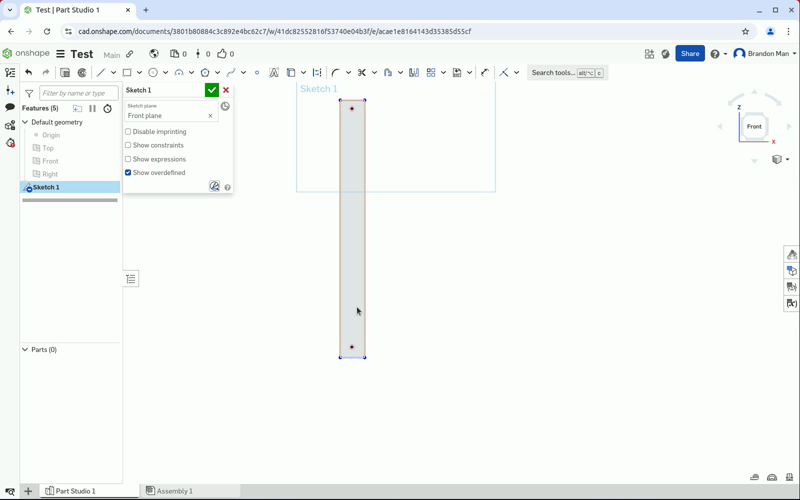
scroll(6)
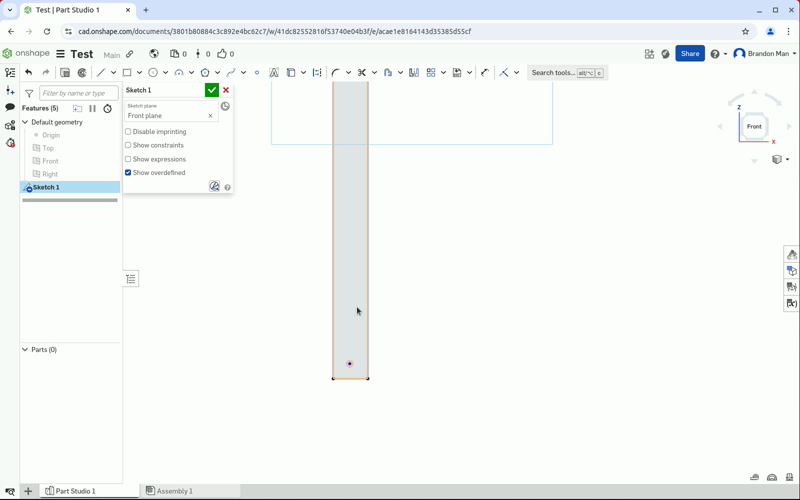
scroll(6)
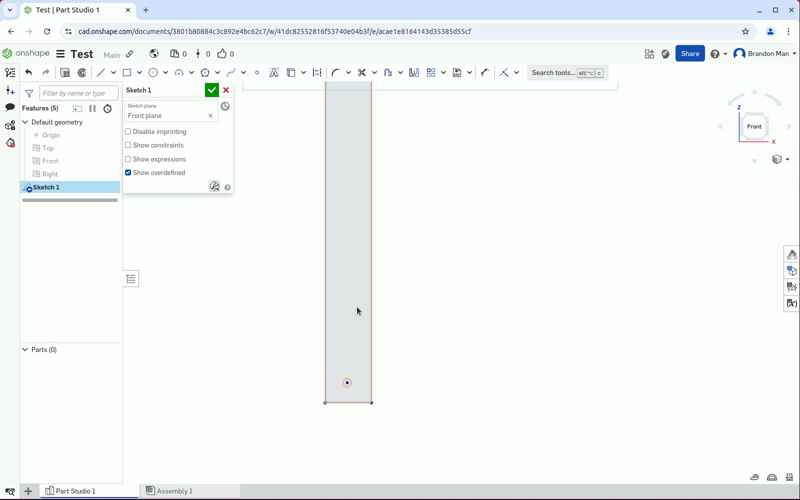
scroll(6)
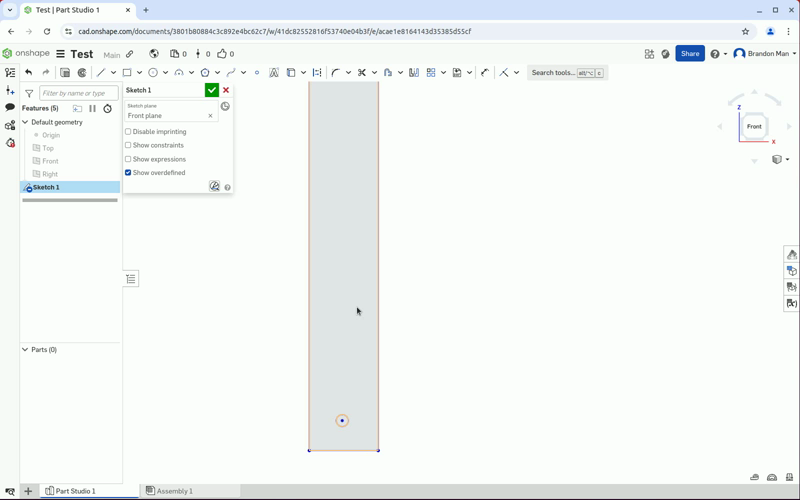
scroll(6)
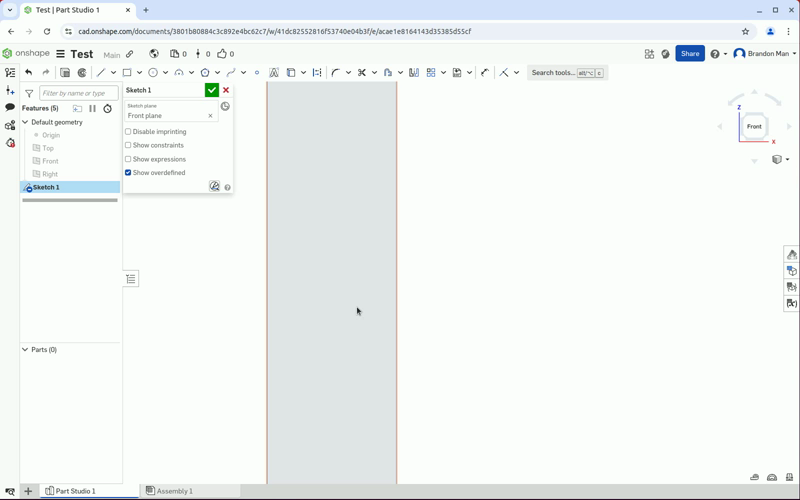
click(357, 306)
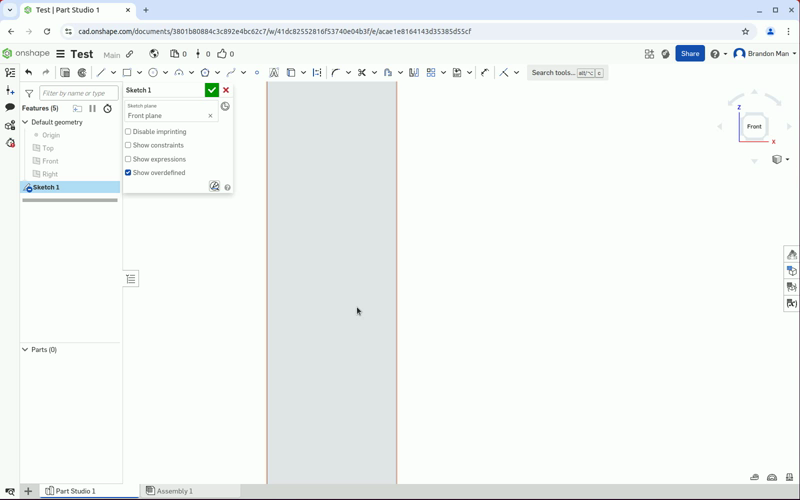
scroll(-6)
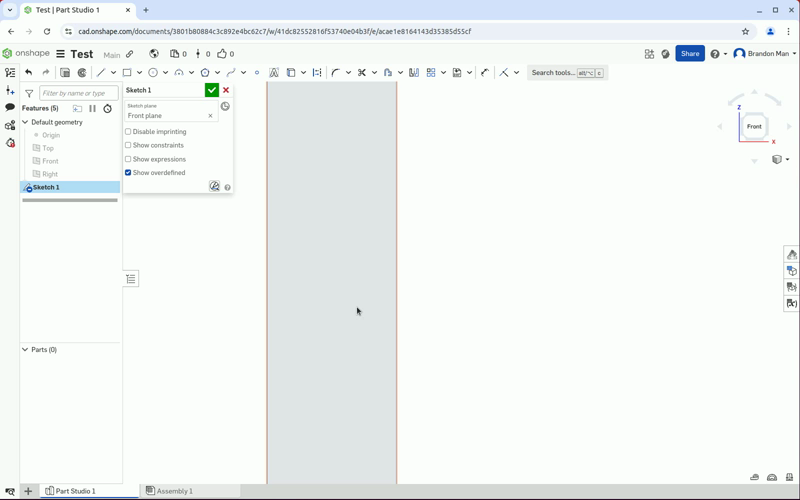
scroll(-6)
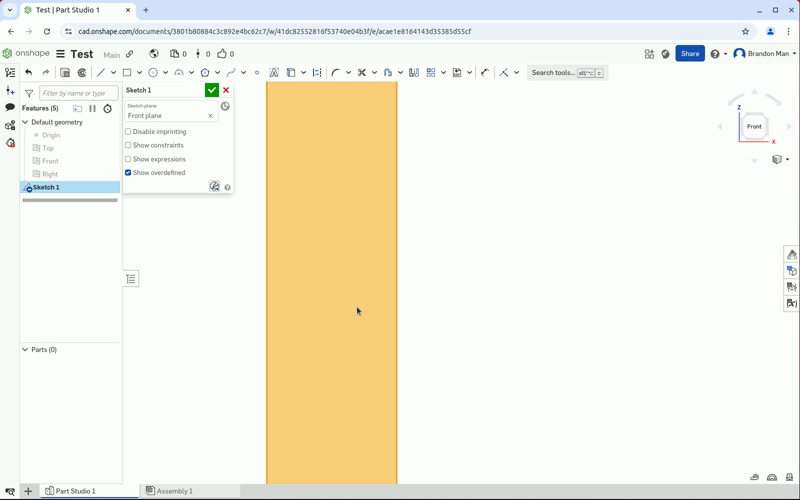
scroll(-6)
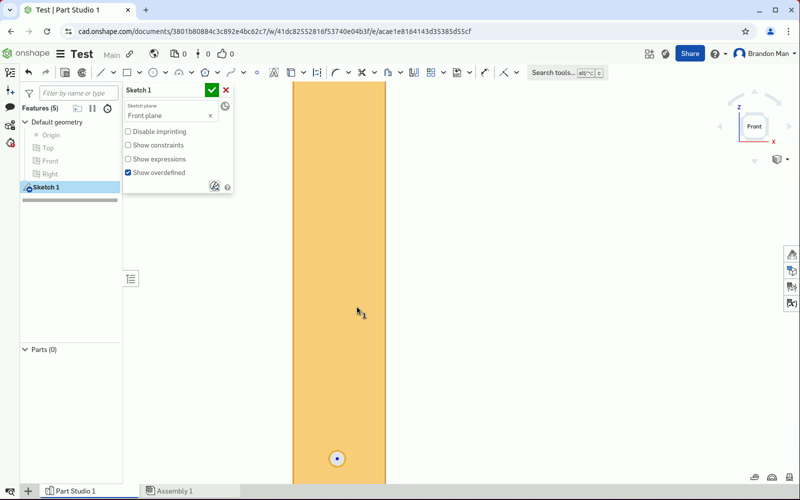
scroll(-6)
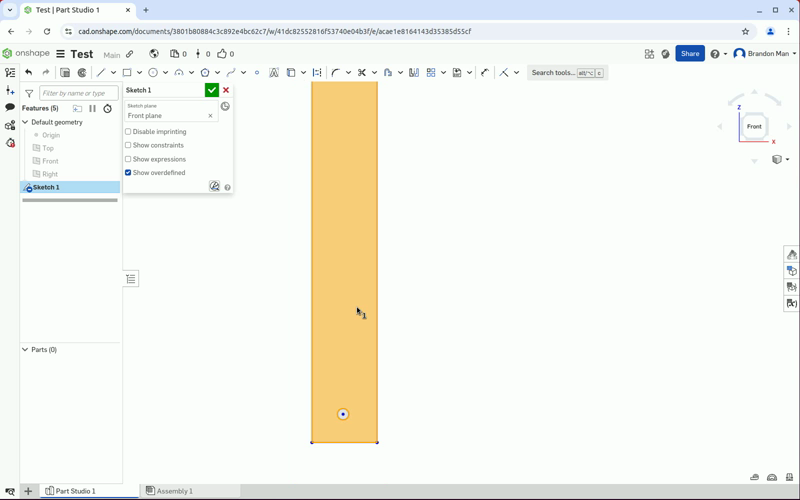
scroll(-6)
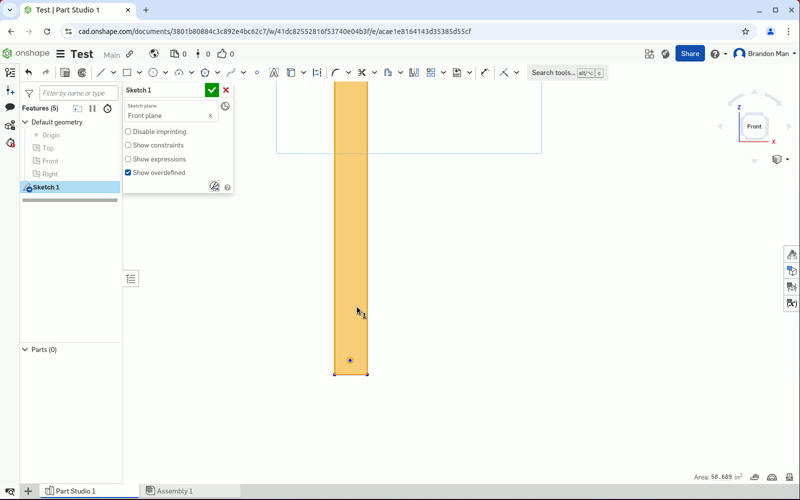
scroll(-6)
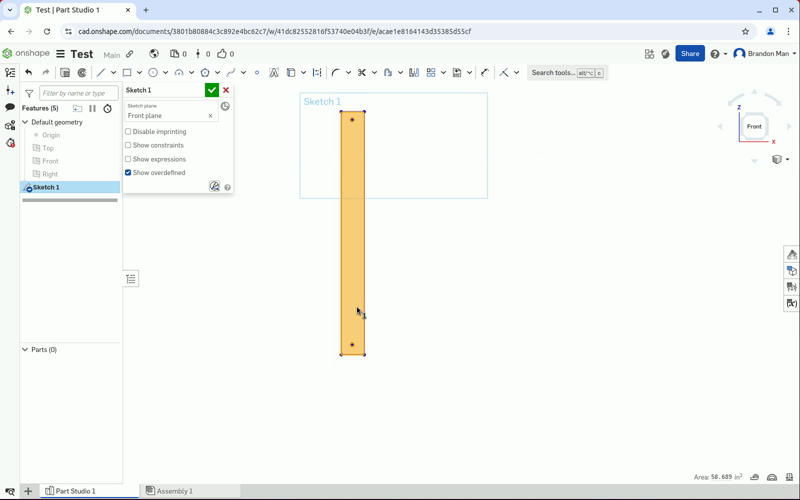
scroll(-6)
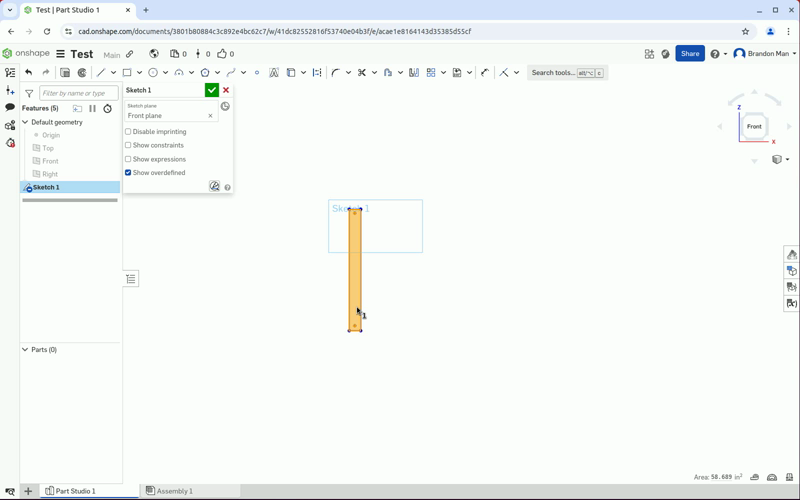
mouse_move(73, 352)
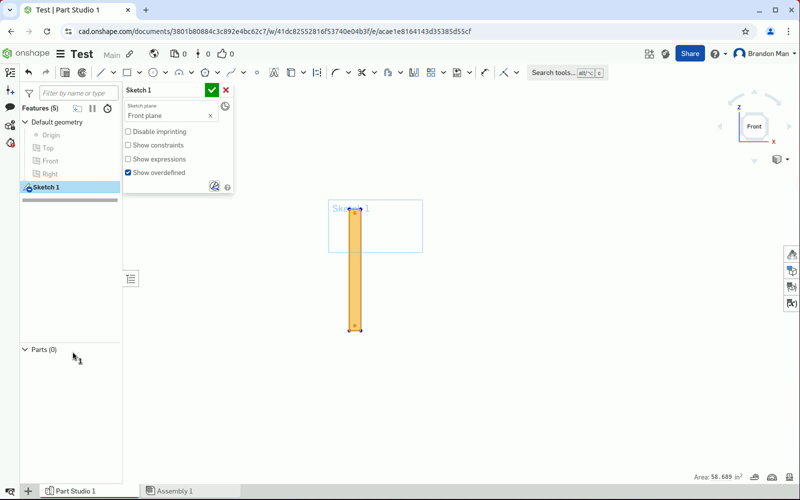
key(shift+y)
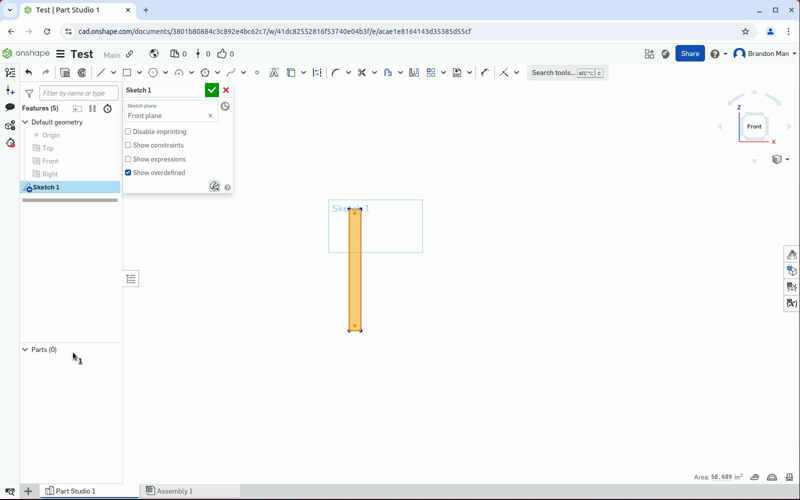
key(shift+e)
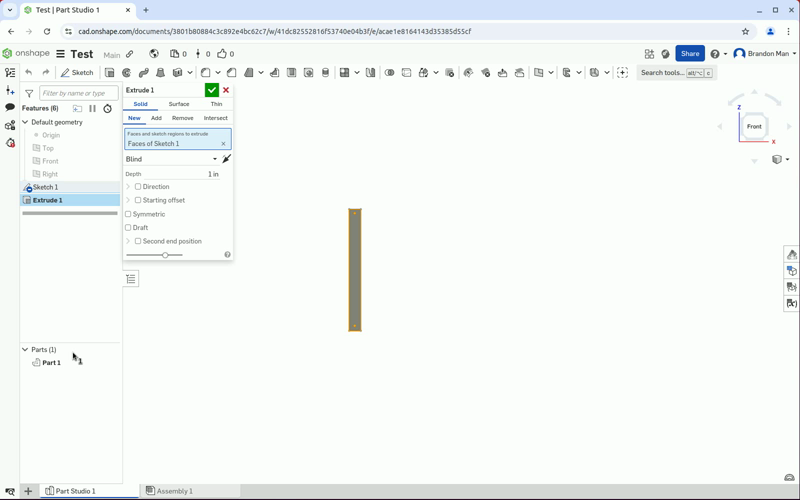
mouse_move(143, 106)
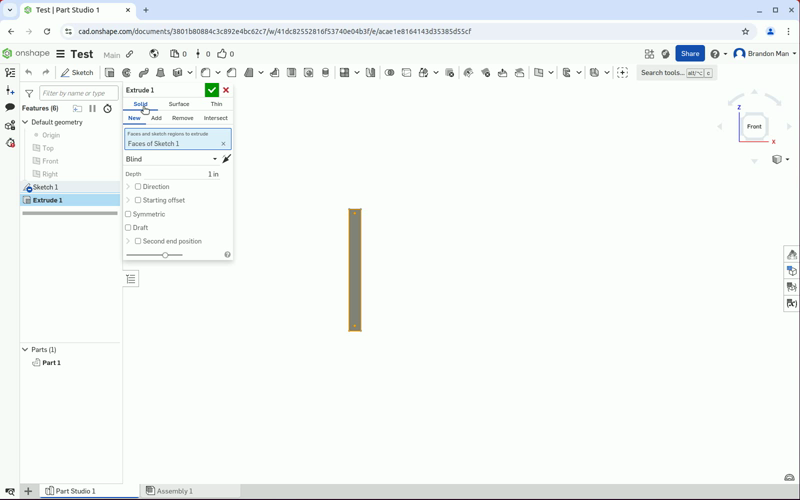
click(143, 106)
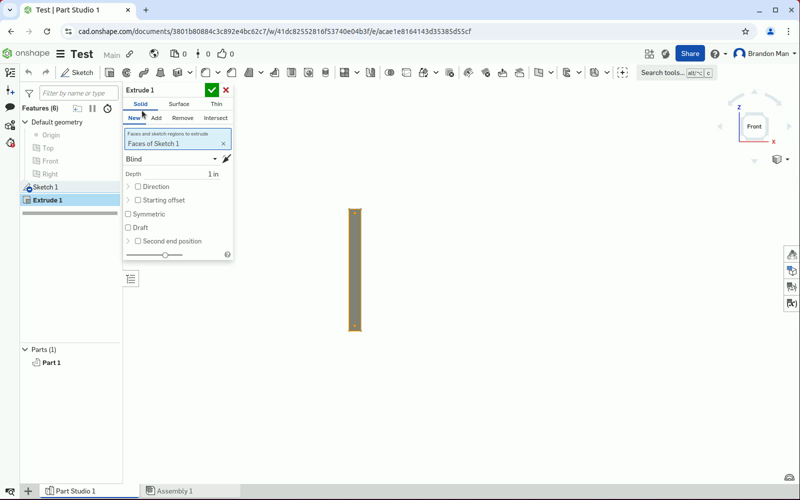
mouse_move(137, 120)
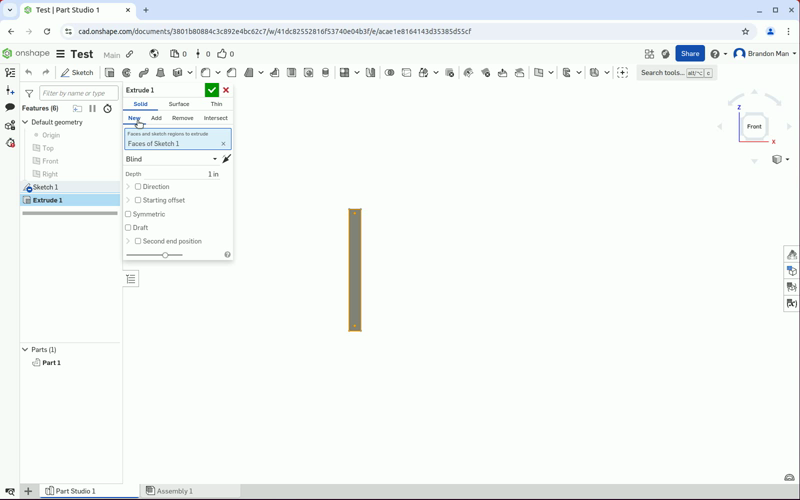
click(137, 120)
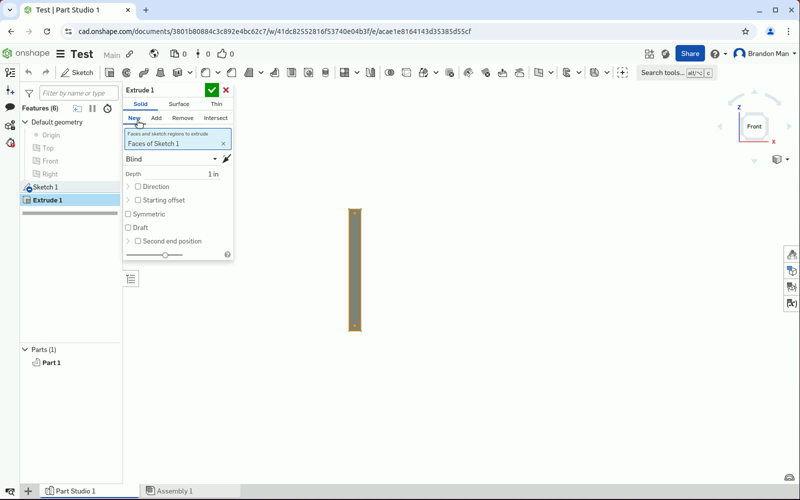
key(tab, 4)
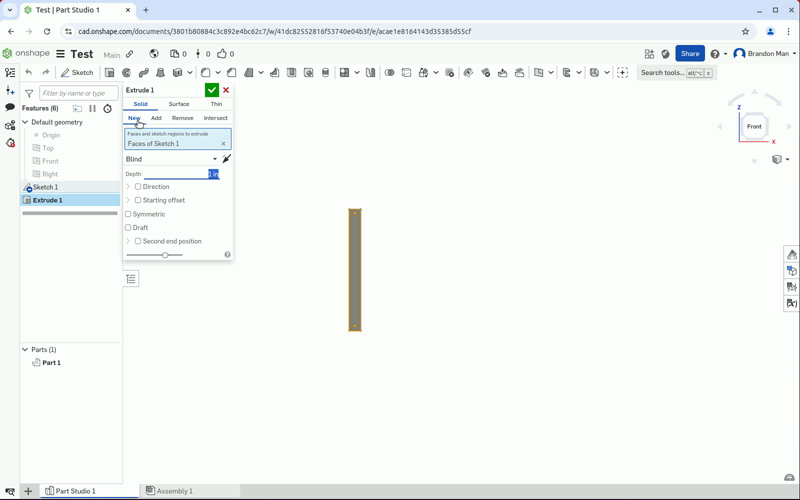
text(1.204)
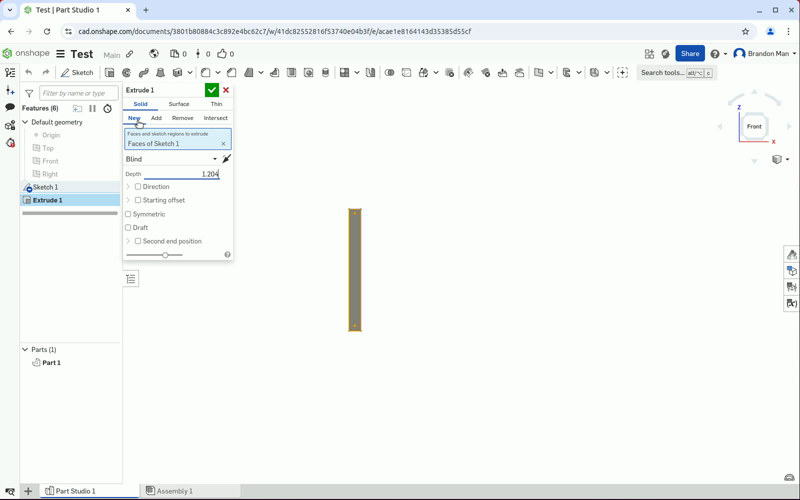
key(enter)
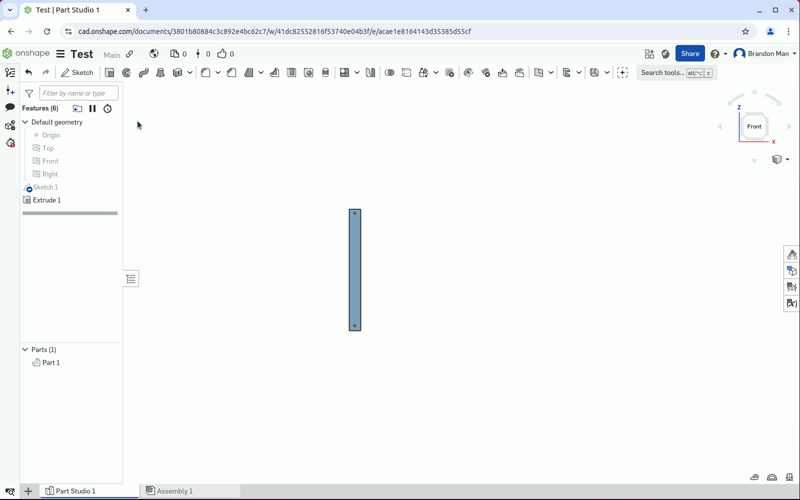
key(shift+h)
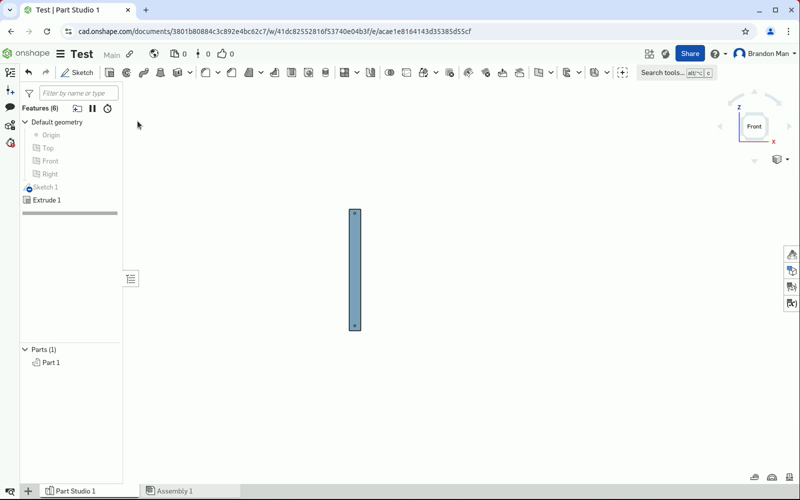
key(shift+h)
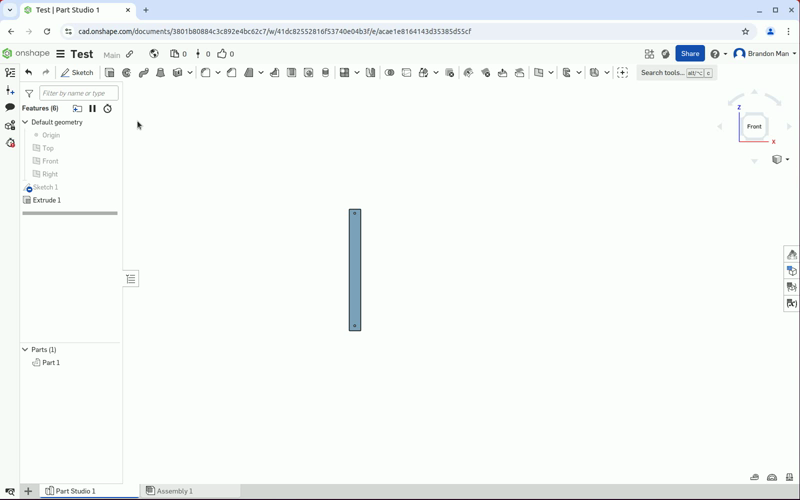
mouse_move(73, 189)
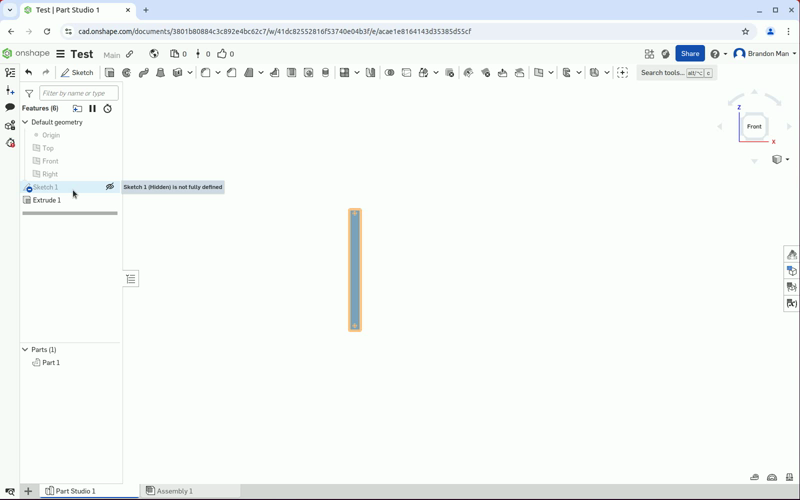
click(73, 189)
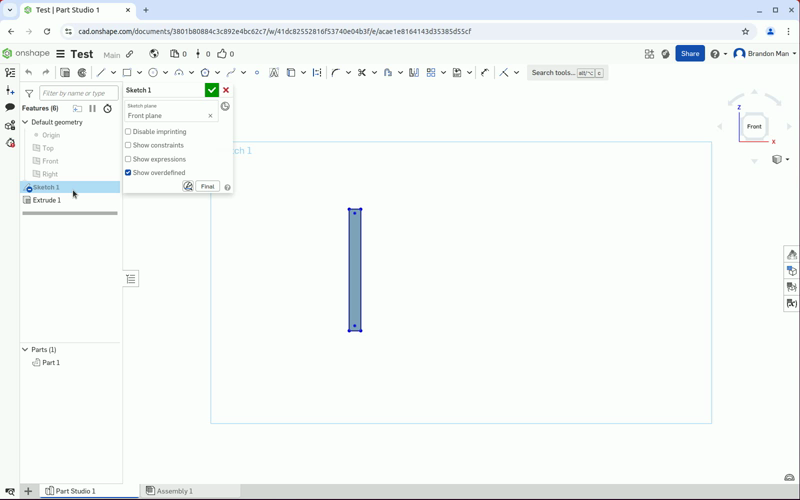
mouse_move(229, 92)
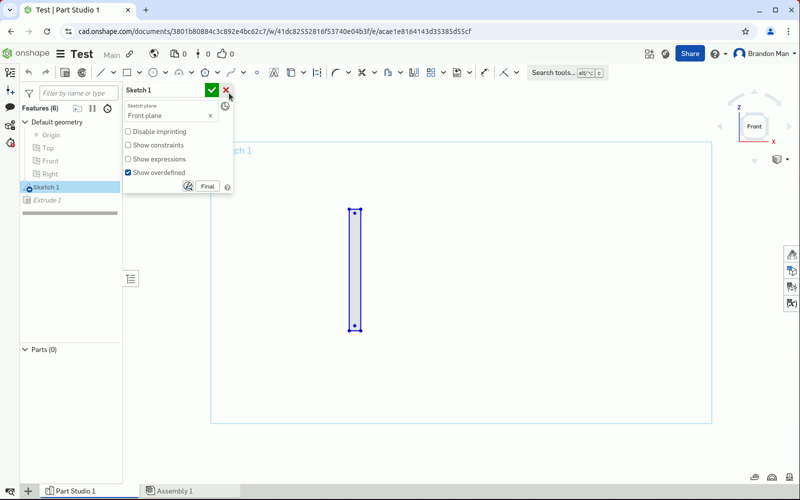
click(229, 92)
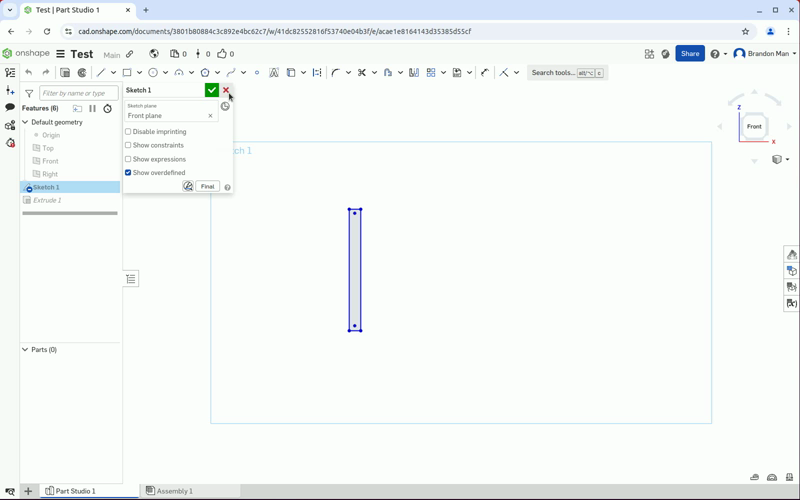
key(shift+s)
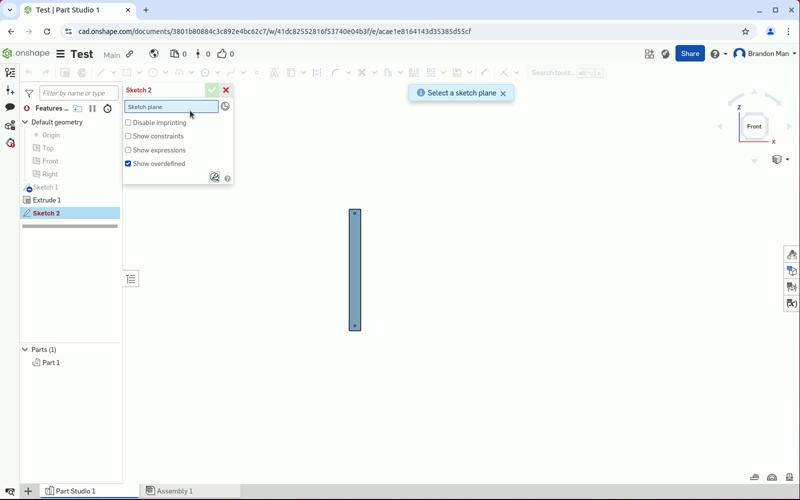
mouse_move(73, 163)
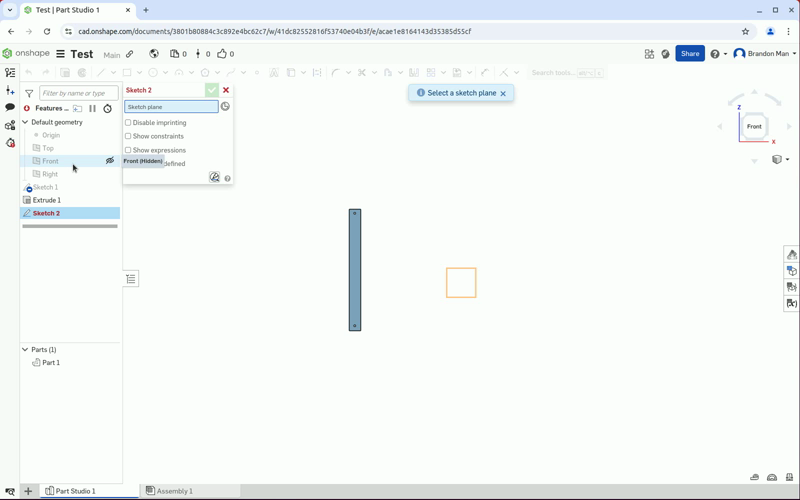
click(73, 163)
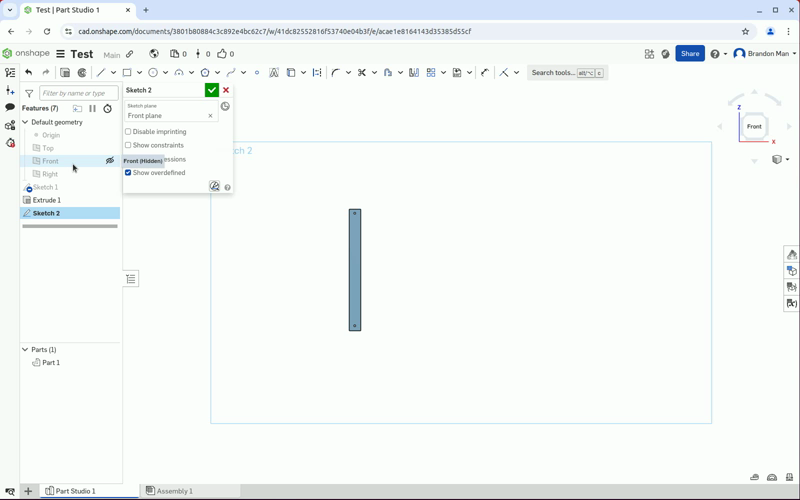
mouse_move(73, 352)
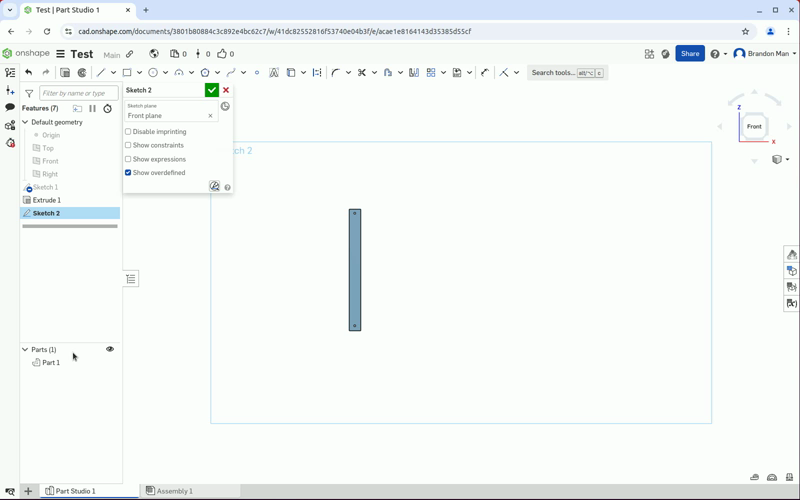
key(y)
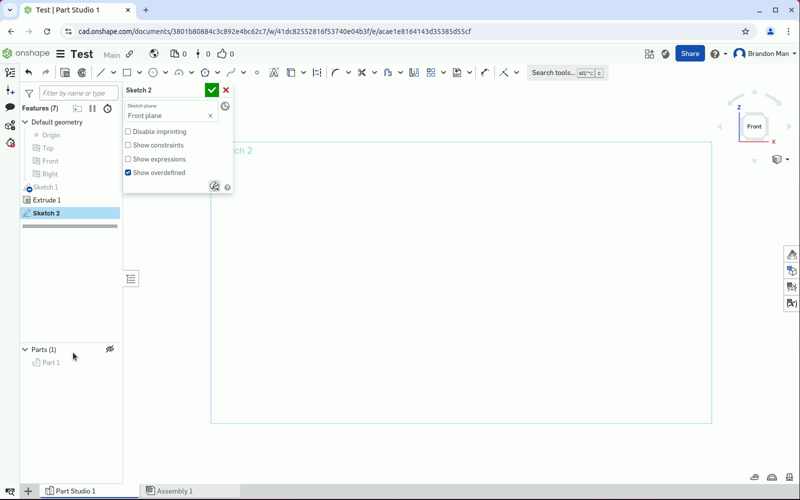
key(l)
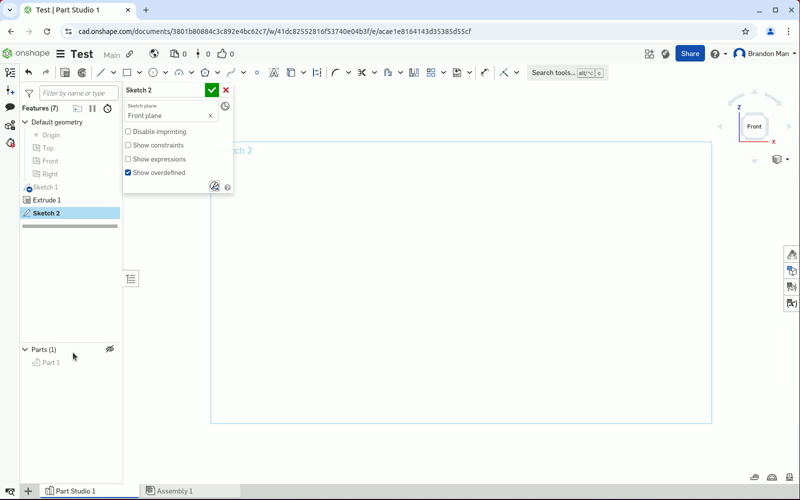
key_down(shift)
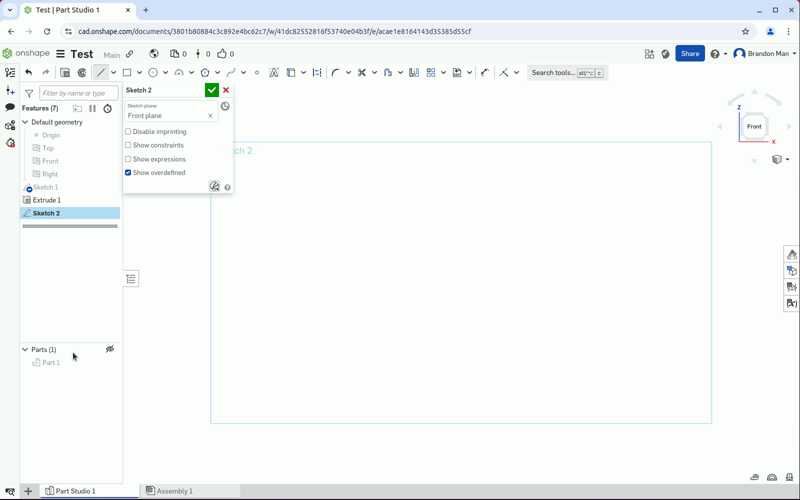
mouse_move(374, 330)
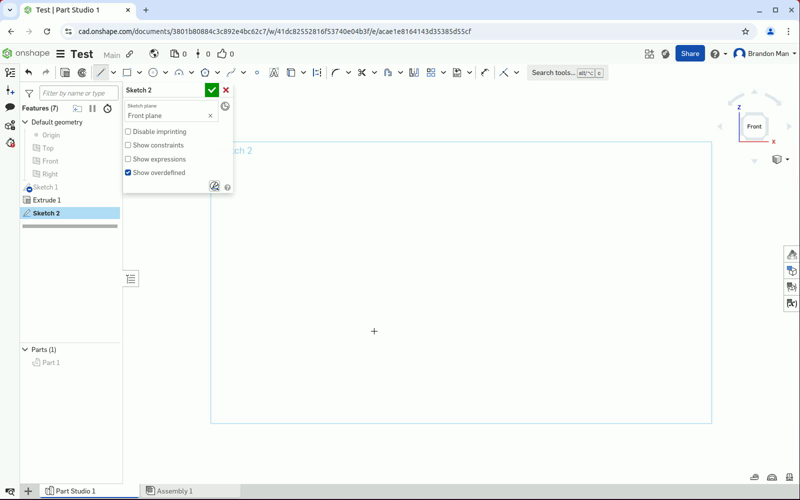
click(374, 330)
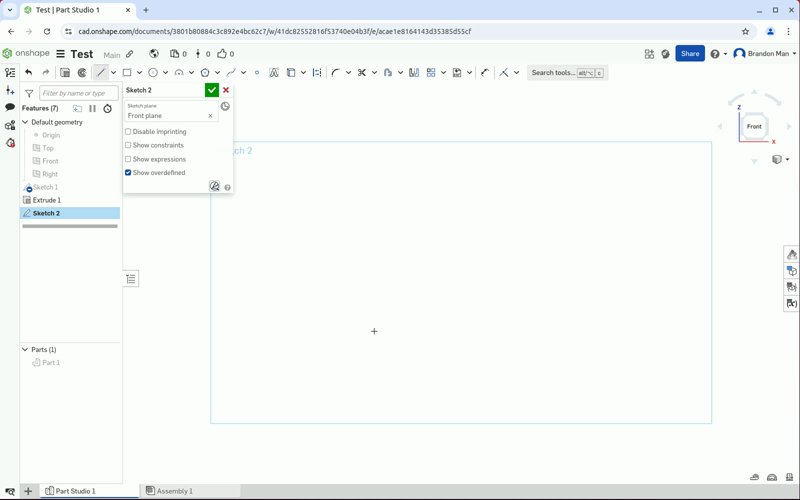
key_up(shift)
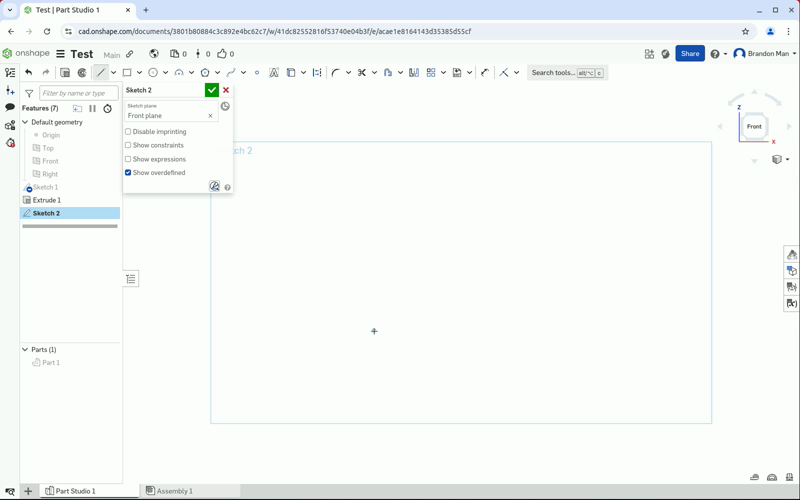
key_down(shift)
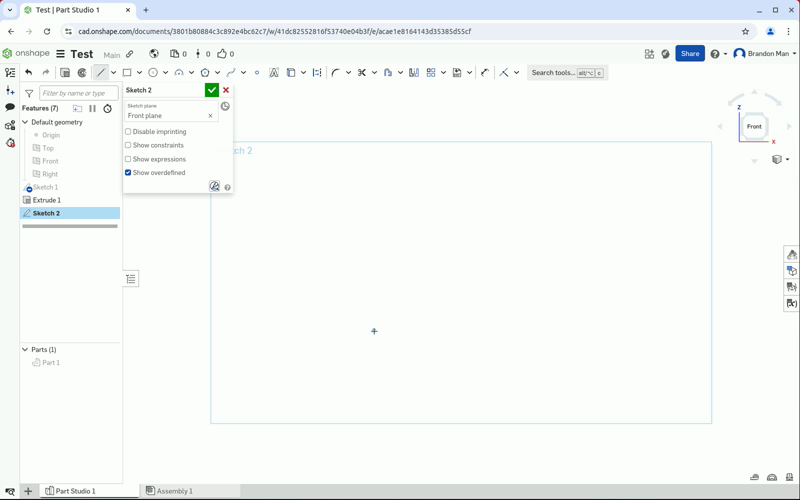
mouse_move(404, 330)
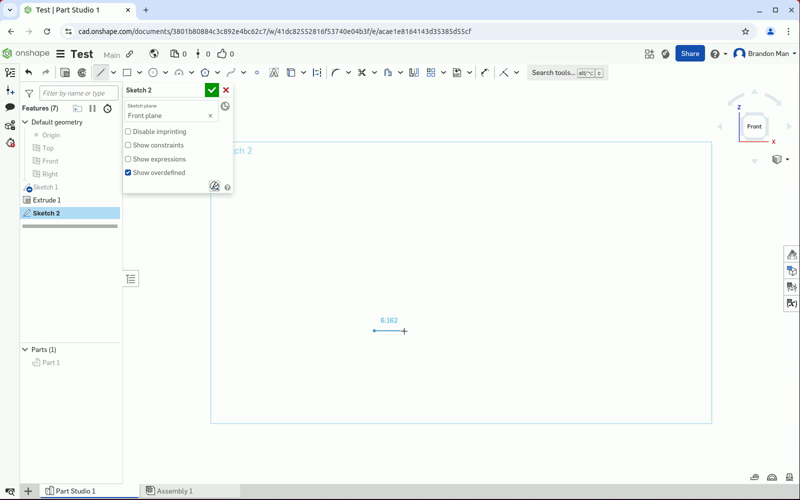
mouse_move(385, 330)
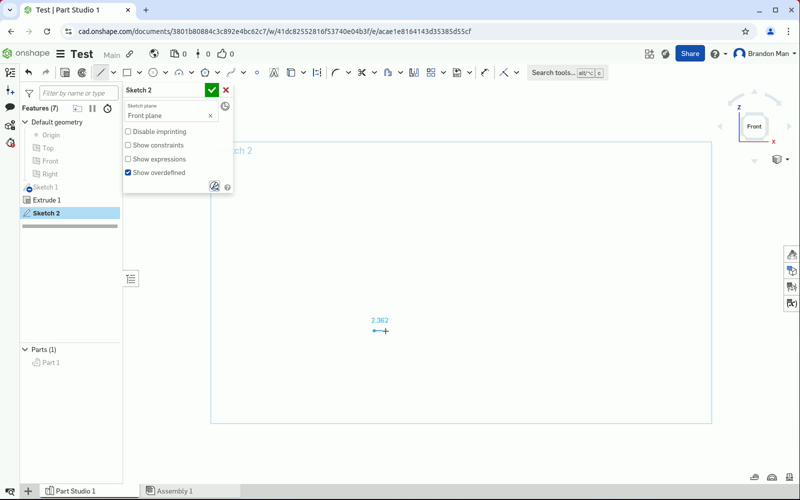
click(385, 330)
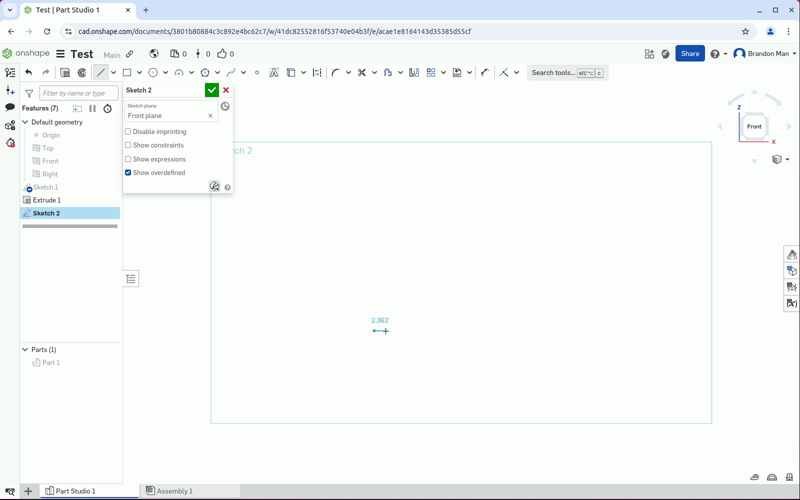
key_up(shift)
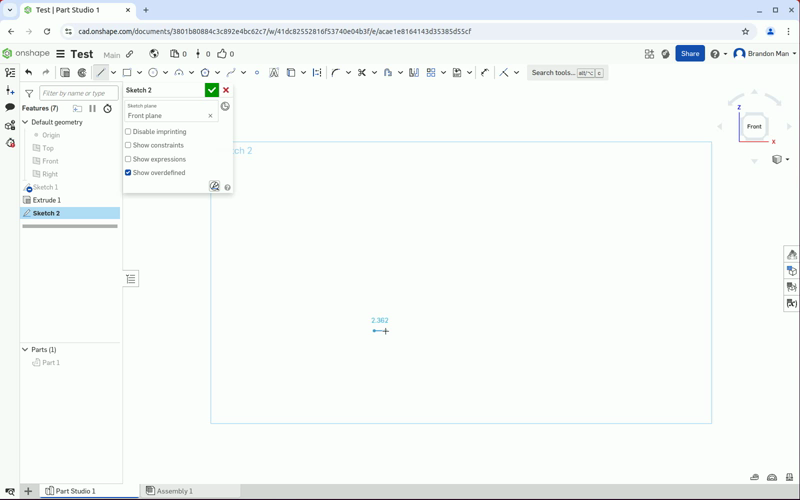
key_down(shift)
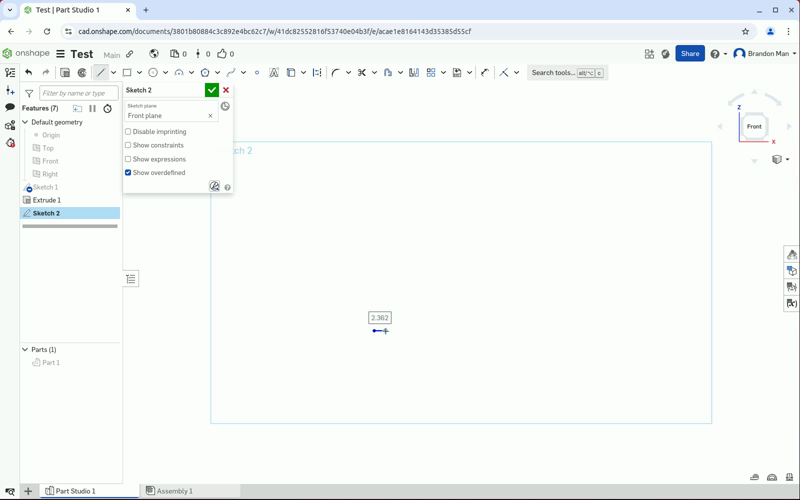
mouse_move(385, 207)
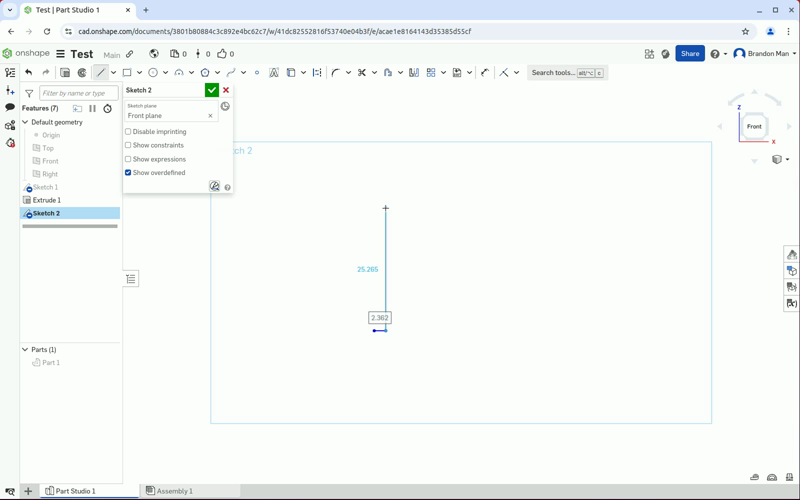
click(385, 207)
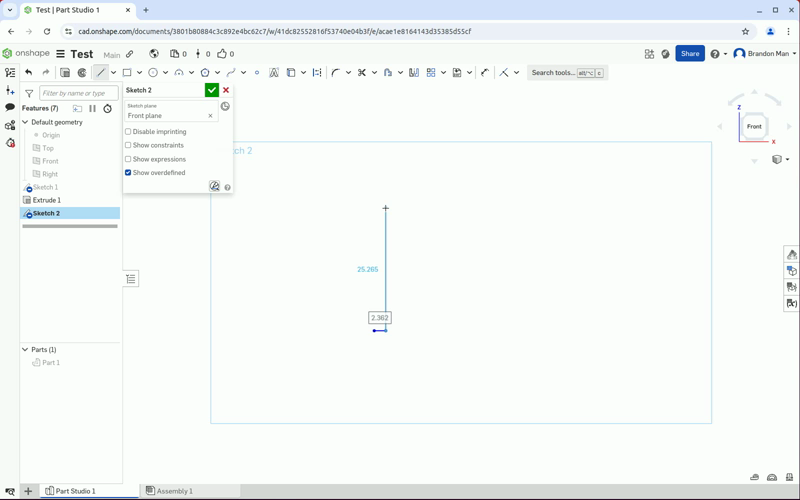
key_up(shift)
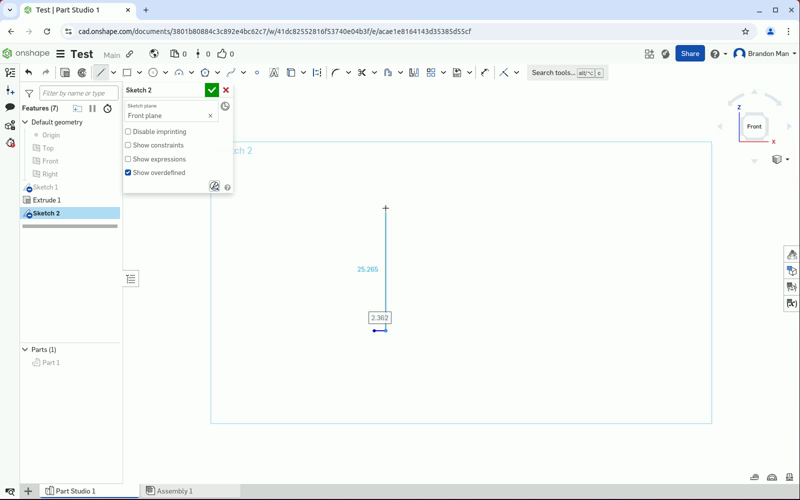
key_down(shift)
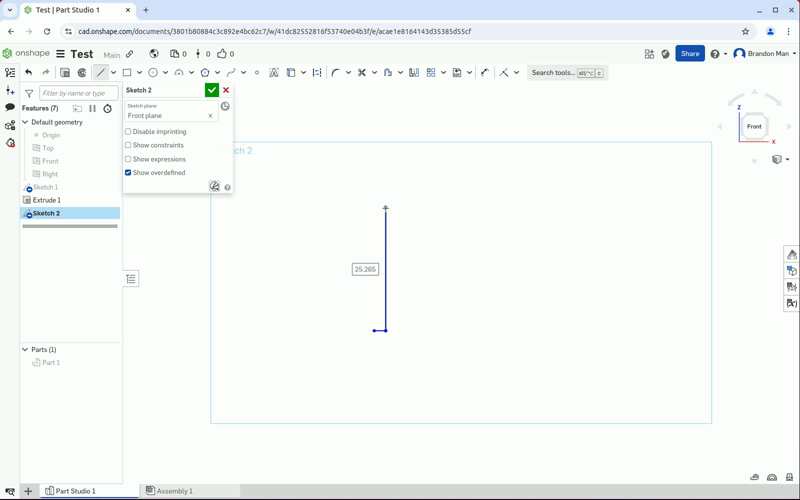
mouse_move(415, 207)
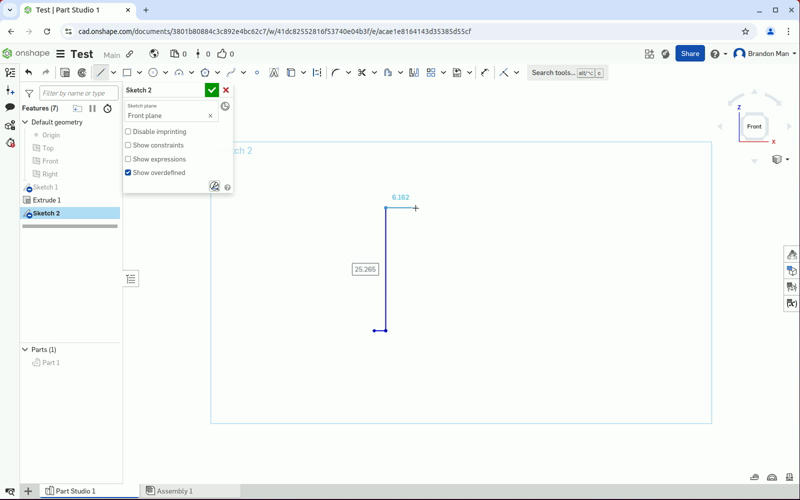
mouse_move(374, 207)
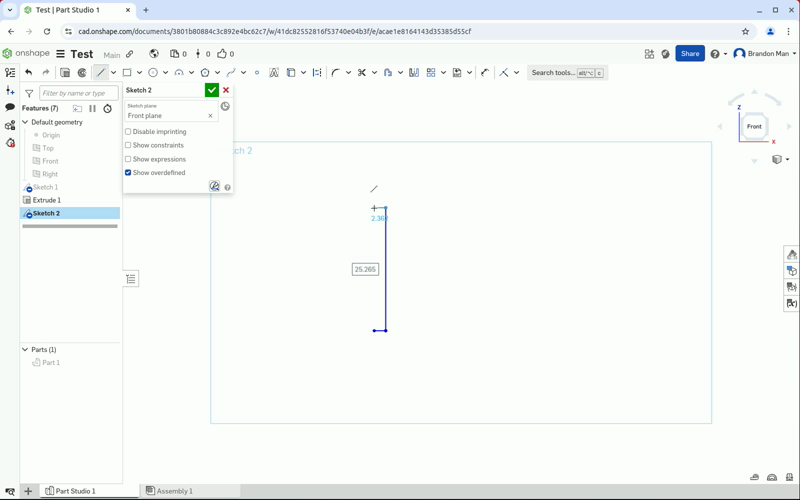
click(374, 207)
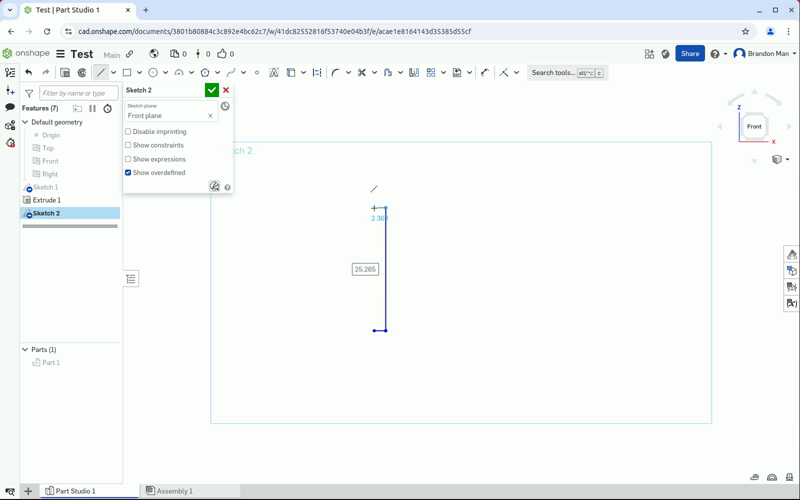
key_up(shift)
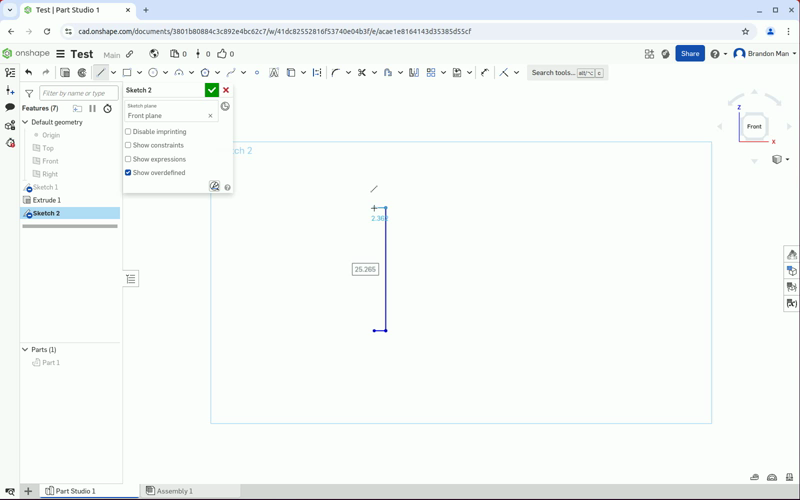
key_down(shift)
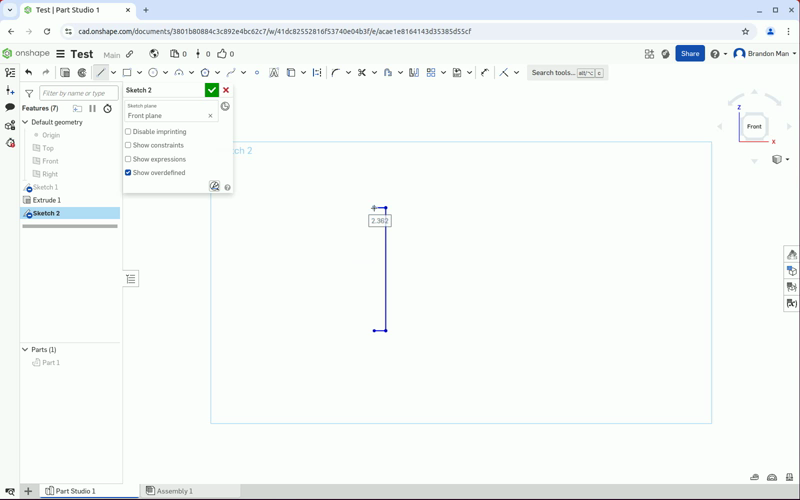
mouse_move(374, 330)
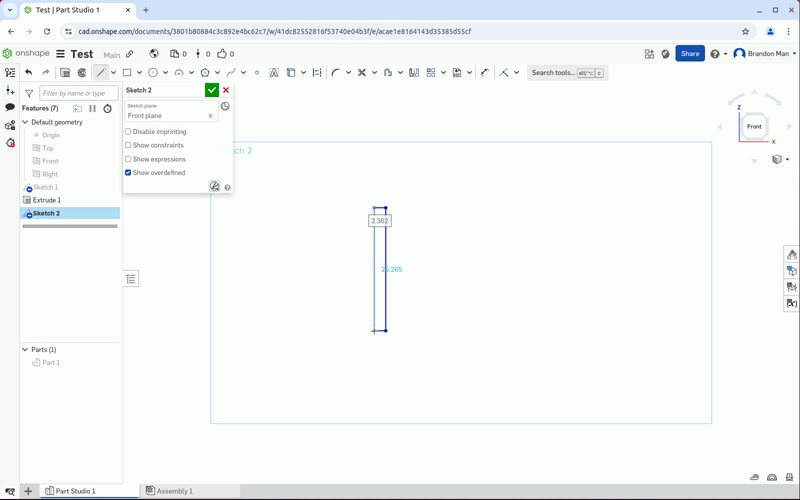
key_up(shift)
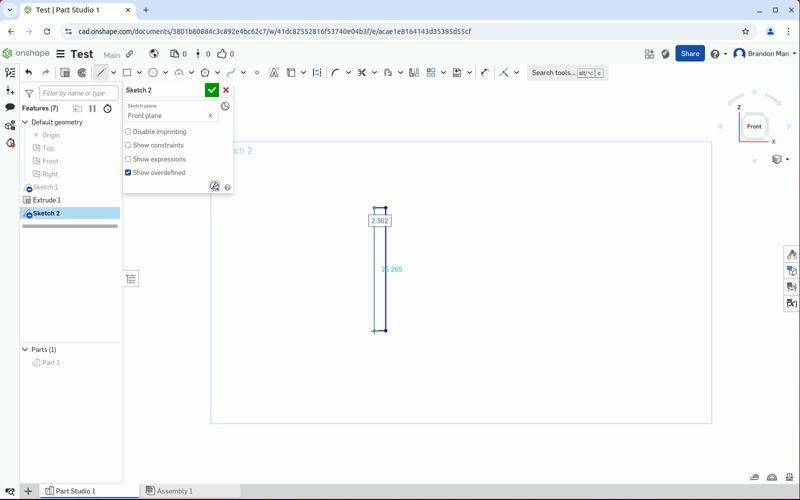
click(374, 330)
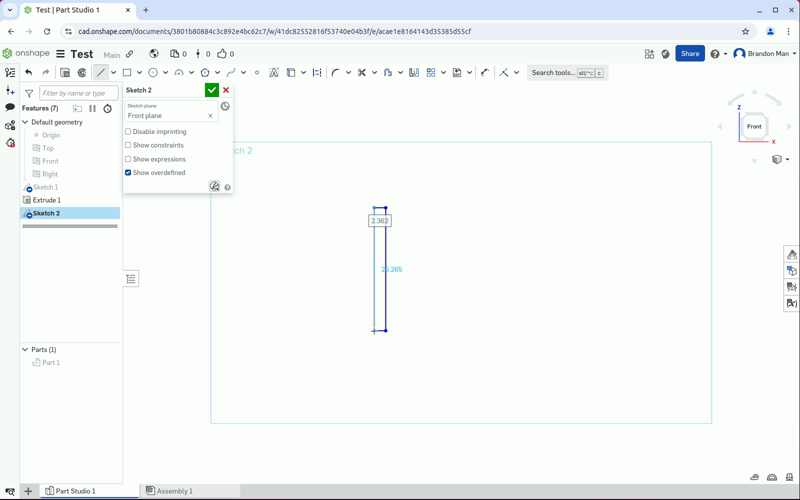
key(esc)
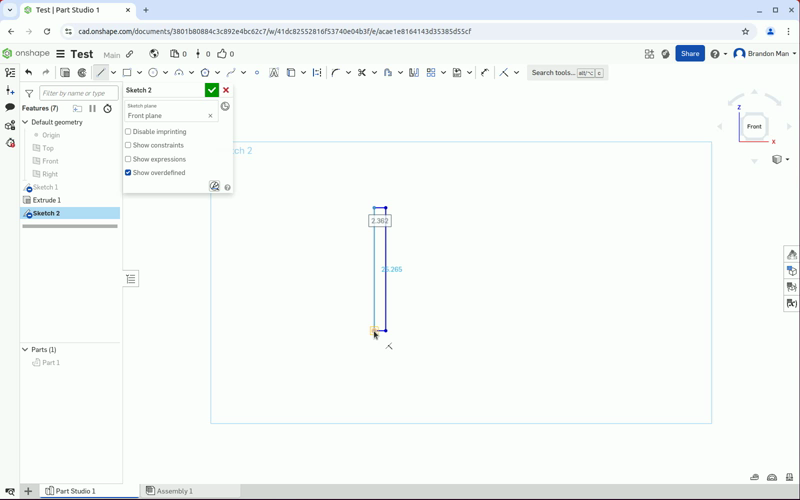
key(c)
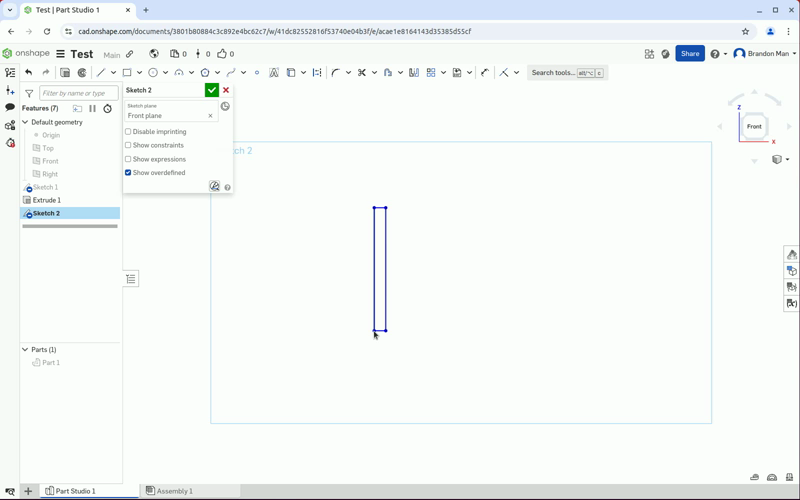
key_down(shift)
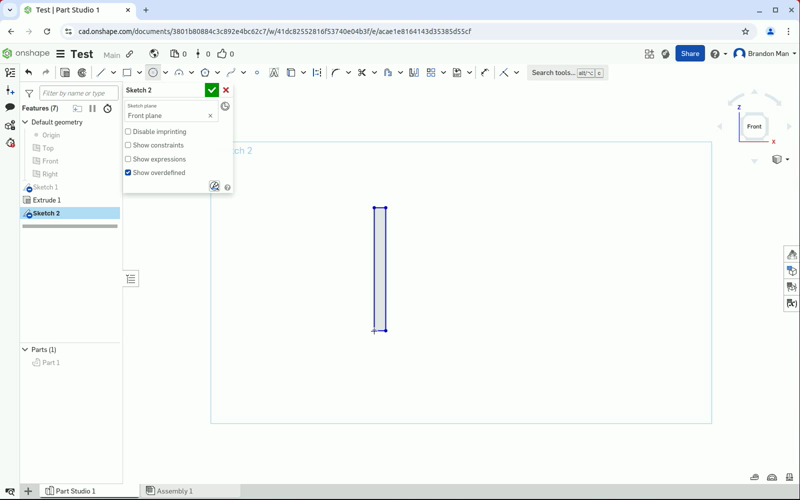
mouse_move(379, 325)
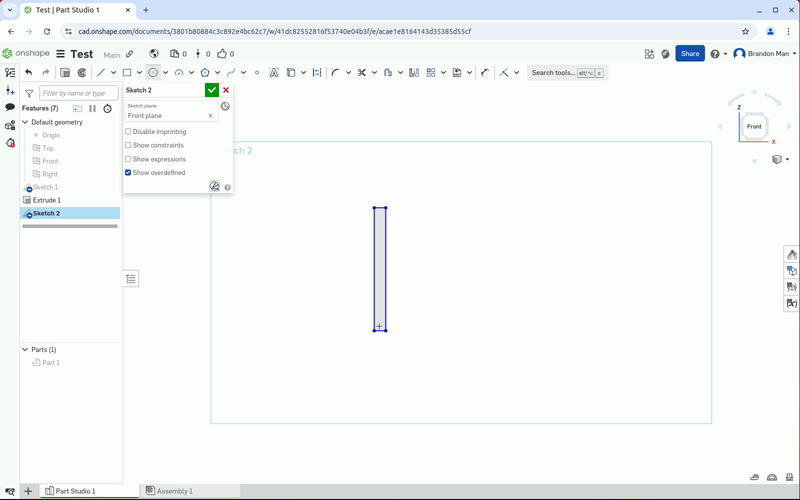
click(379, 325)
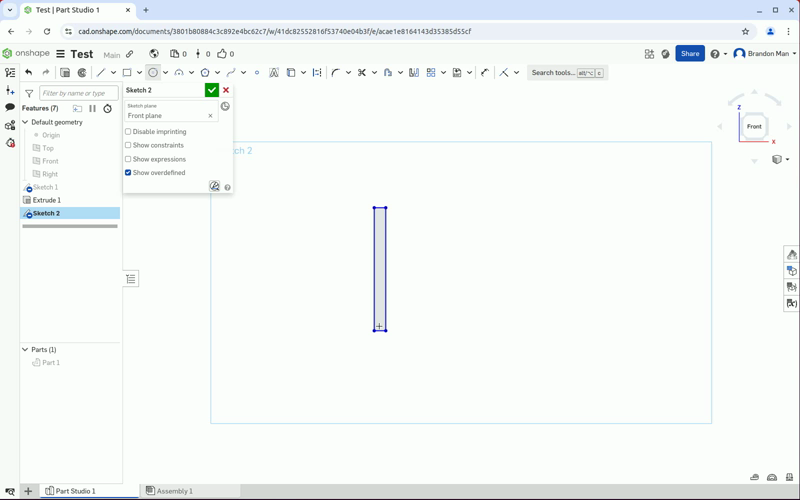
key_up(shift)
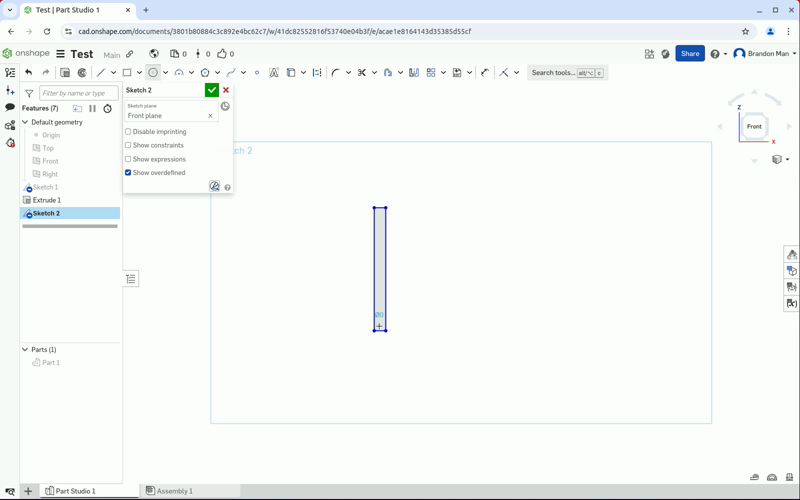
mouse_move(380, 325)
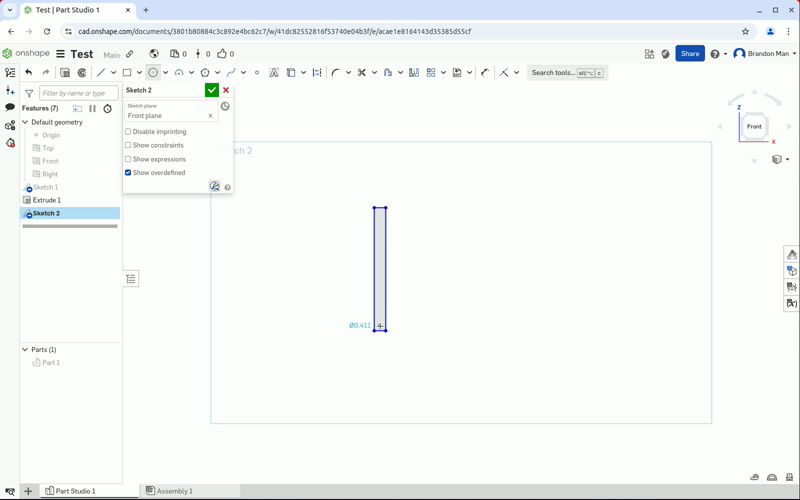
scroll(6)
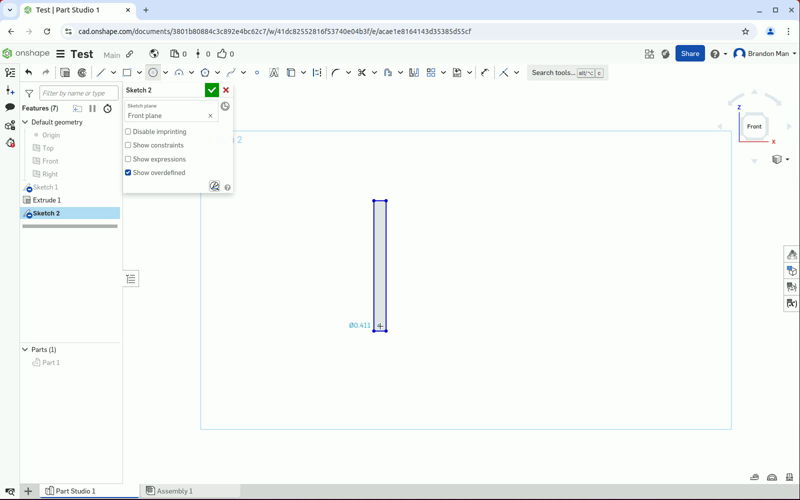
scroll(6)
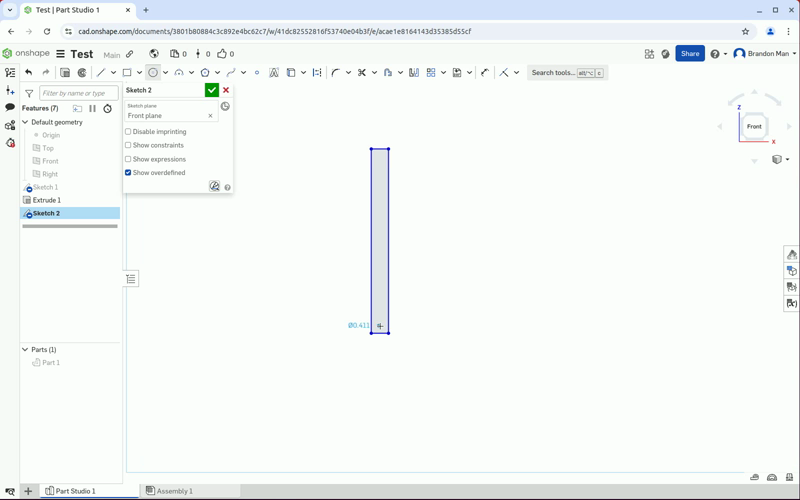
scroll(6)
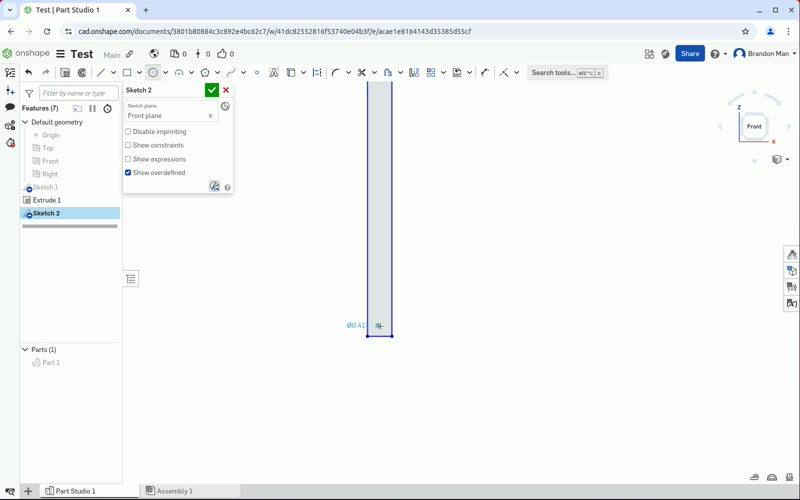
scroll(6)
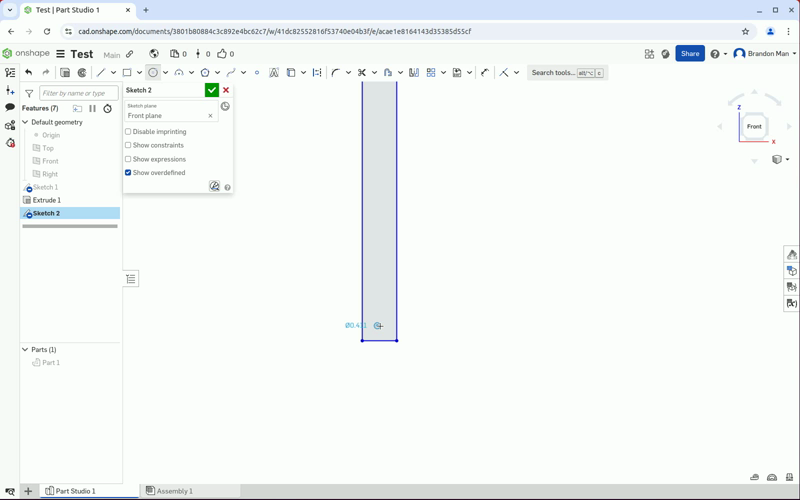
scroll(6)
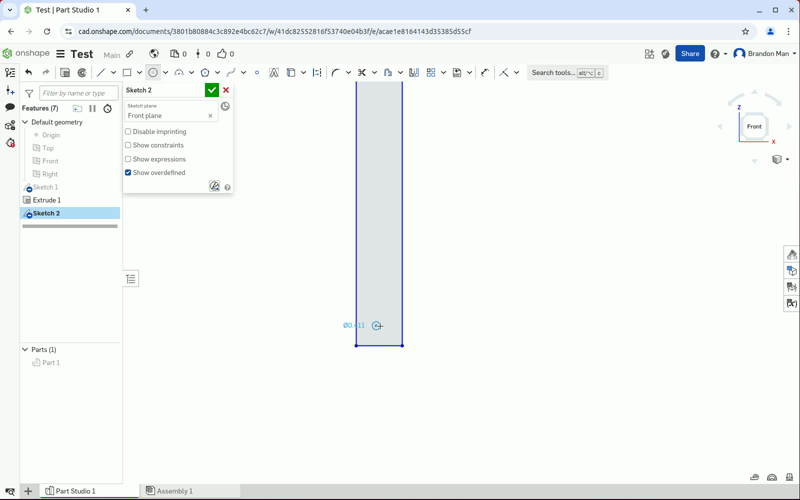
scroll(6)
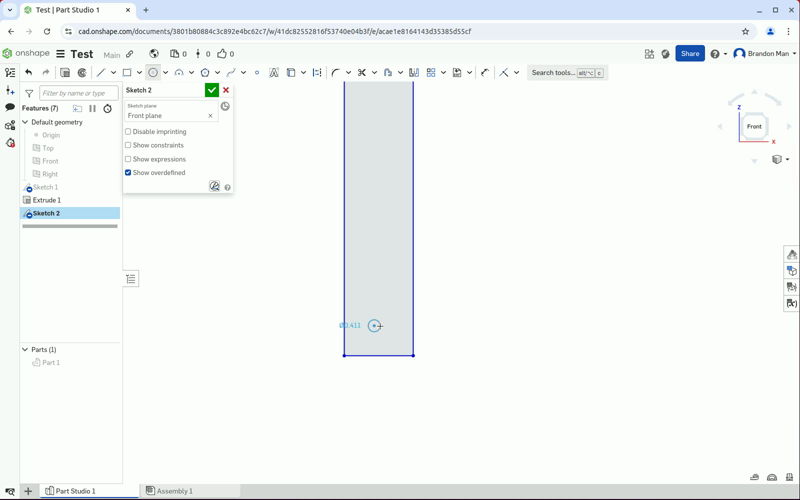
scroll(6)
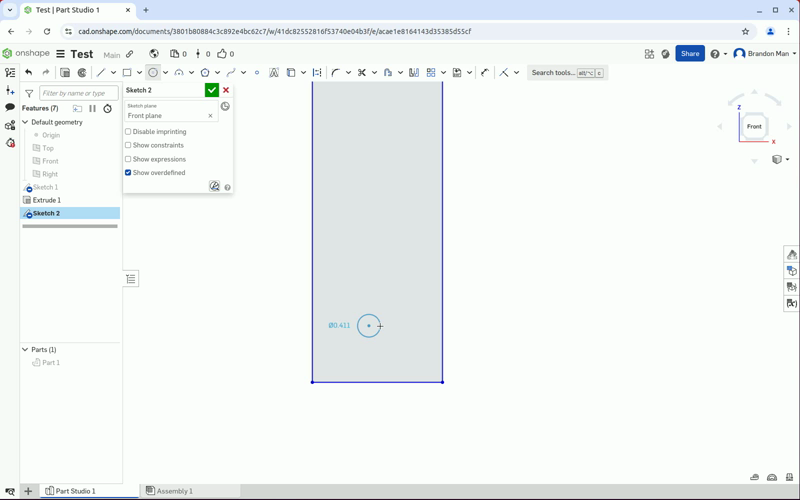
click(380, 325)
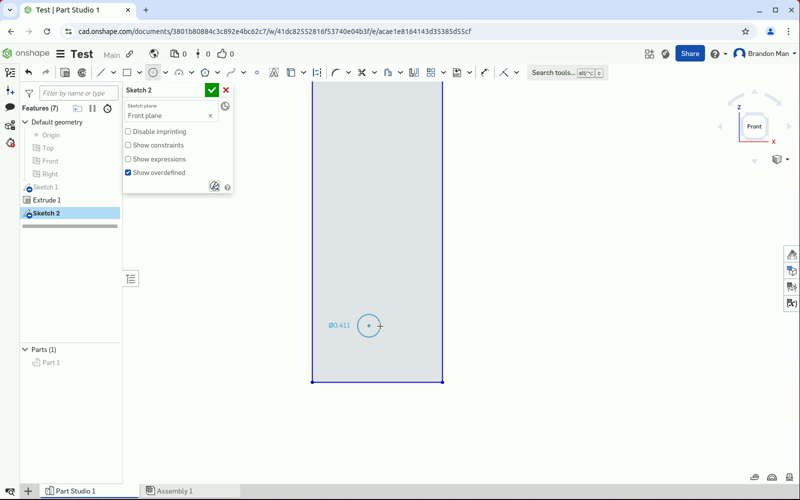
scroll(-6)
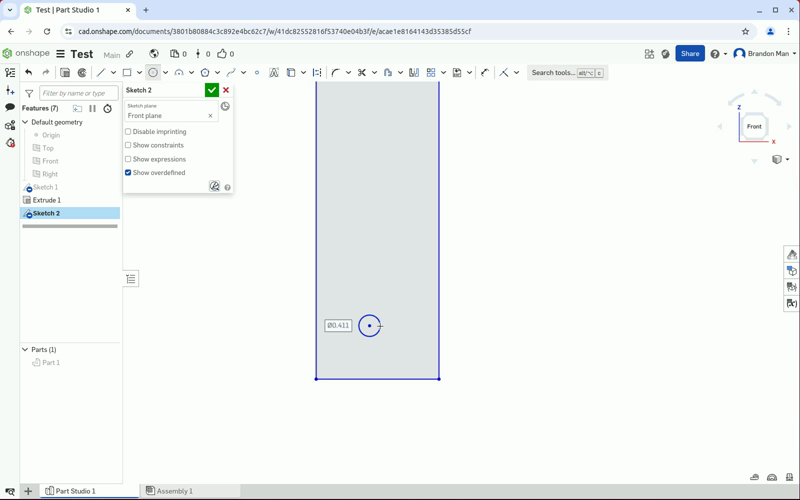
scroll(-6)
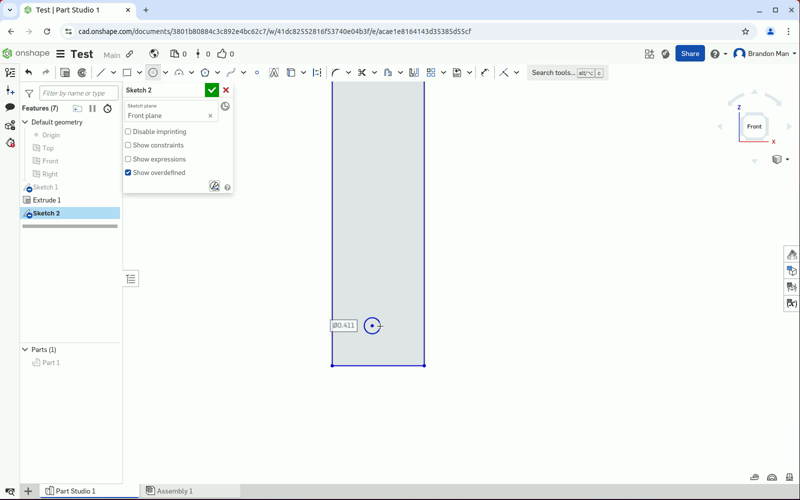
scroll(-6)
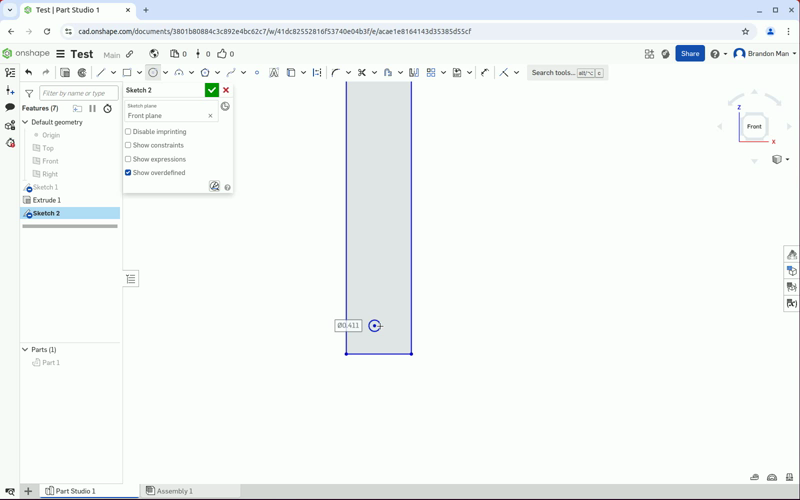
scroll(-6)
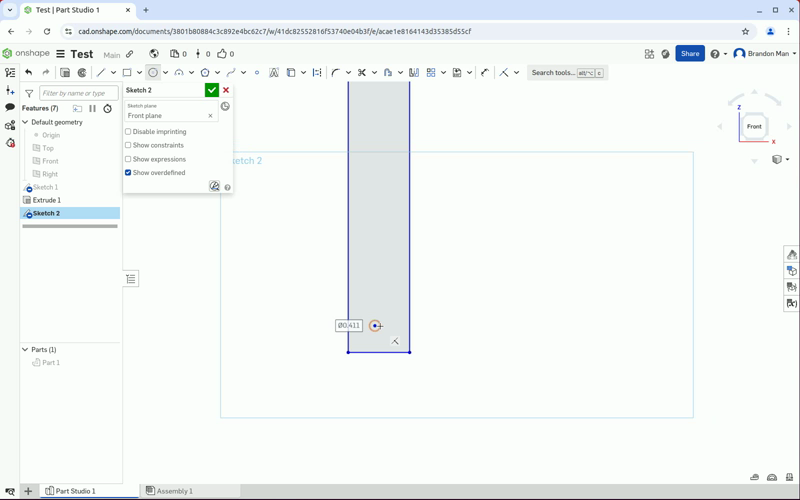
scroll(-6)
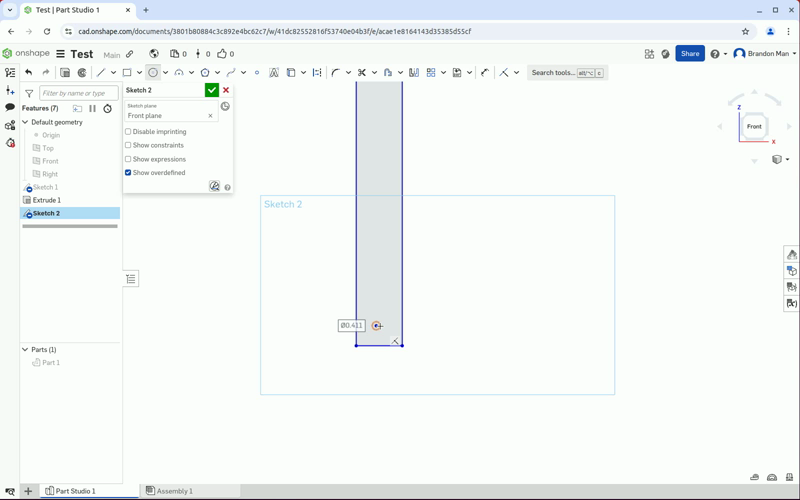
scroll(-6)
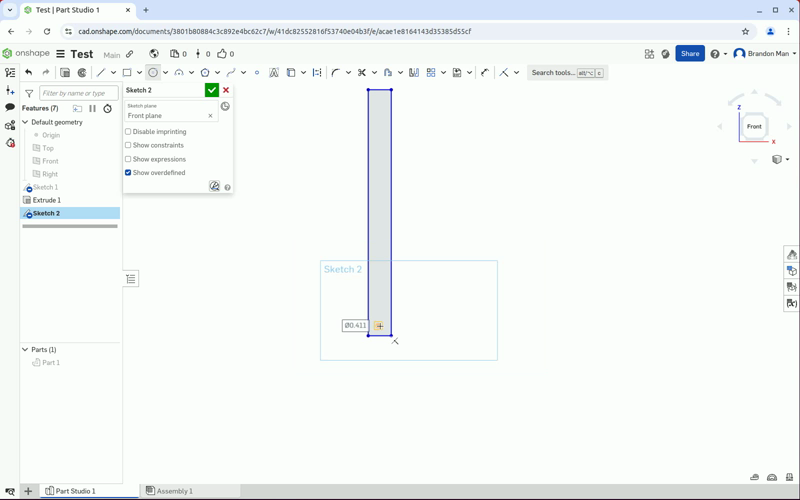
scroll(-6)
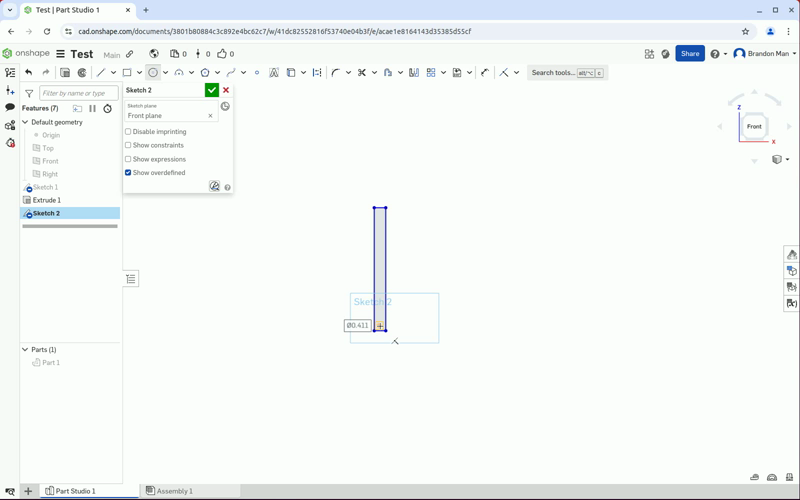
key(esc)
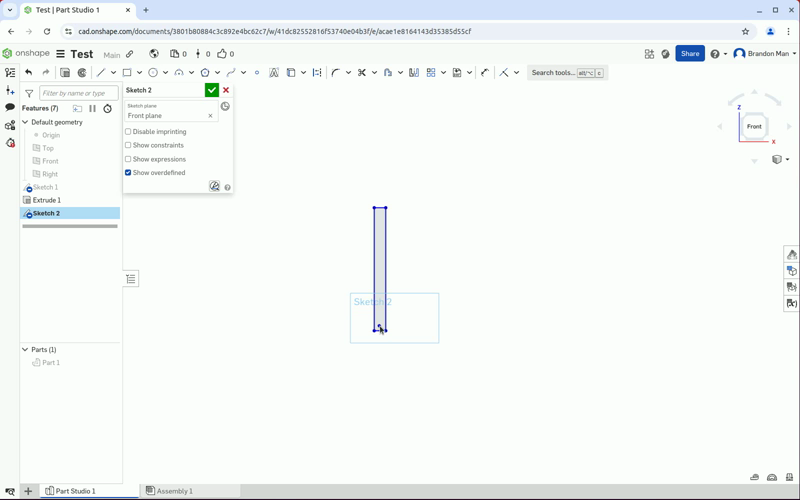
key(c)
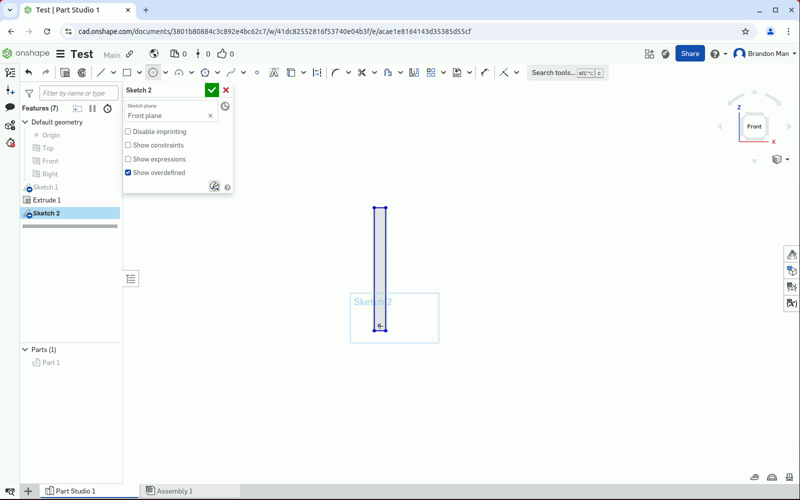
key_down(shift)
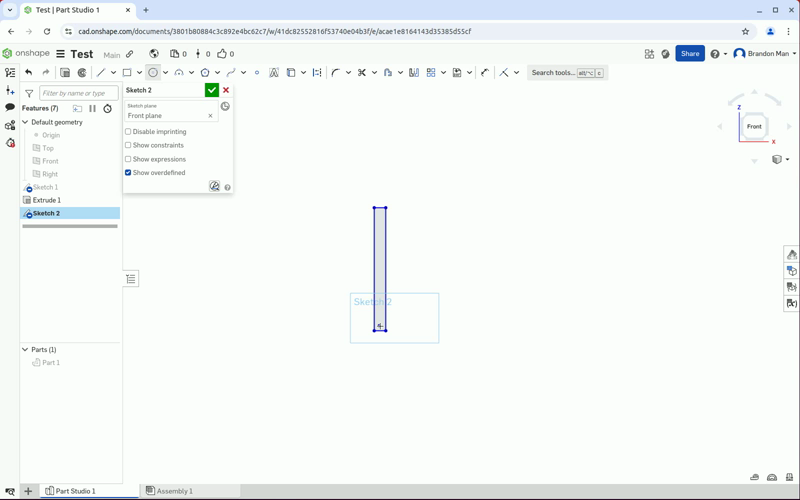
mouse_move(380, 213)
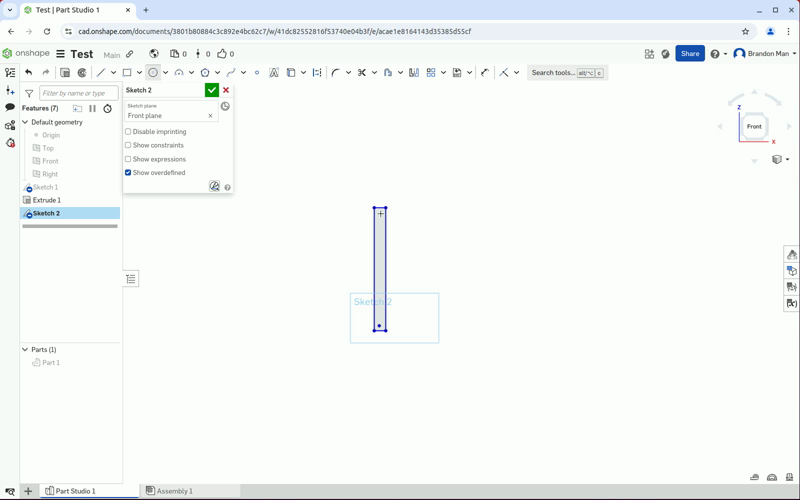
click(380, 213)
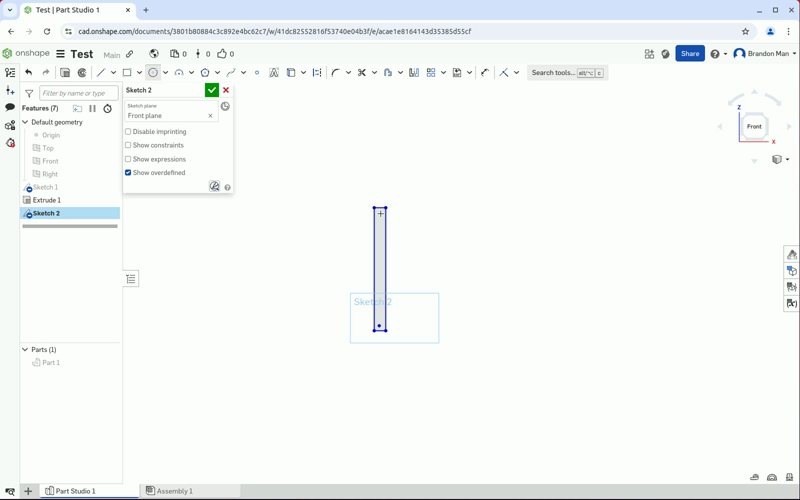
key_up(shift)
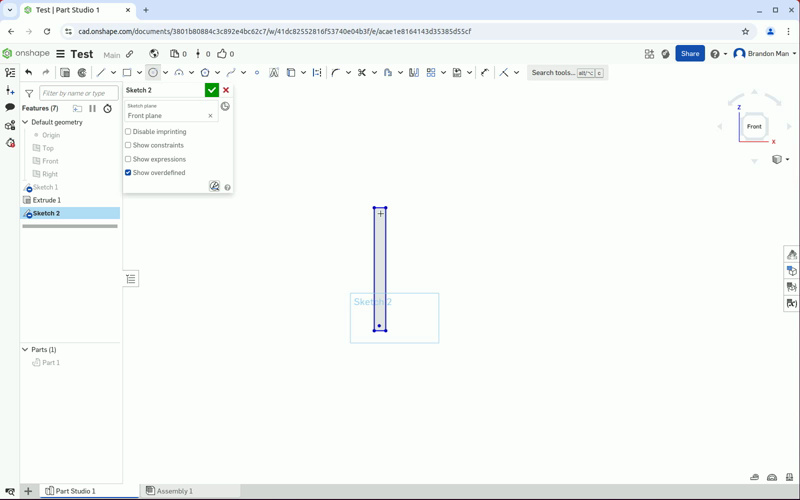
mouse_move(381, 213)
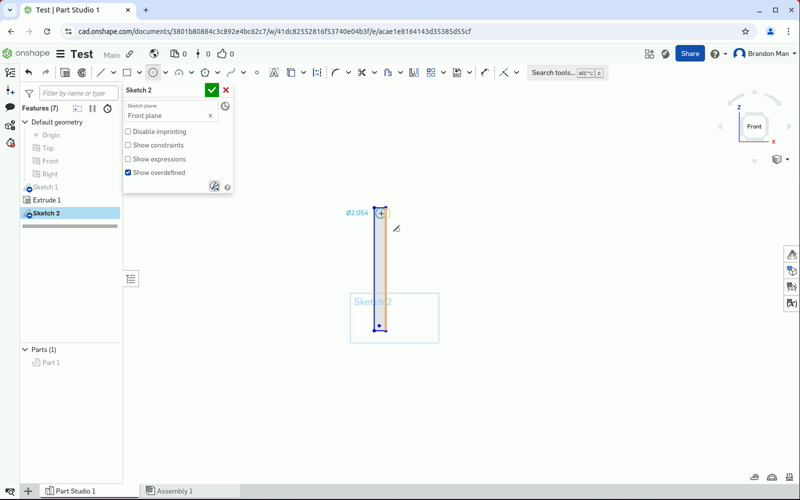
scroll(6)
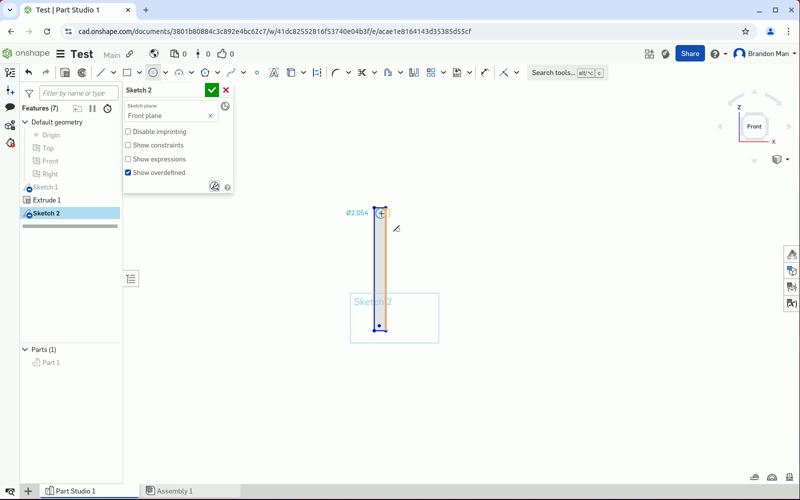
scroll(6)
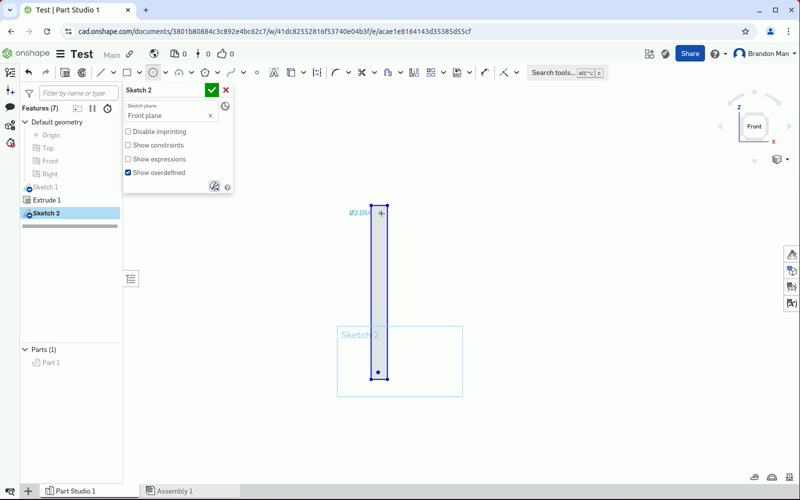
scroll(6)
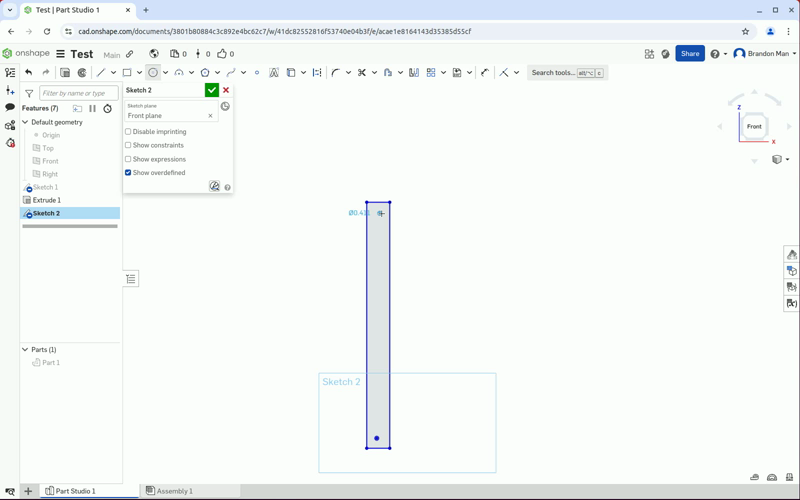
scroll(6)
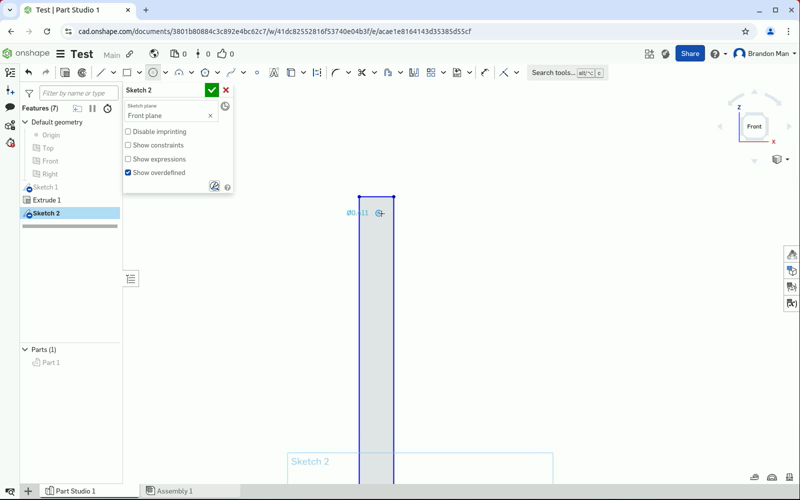
scroll(6)
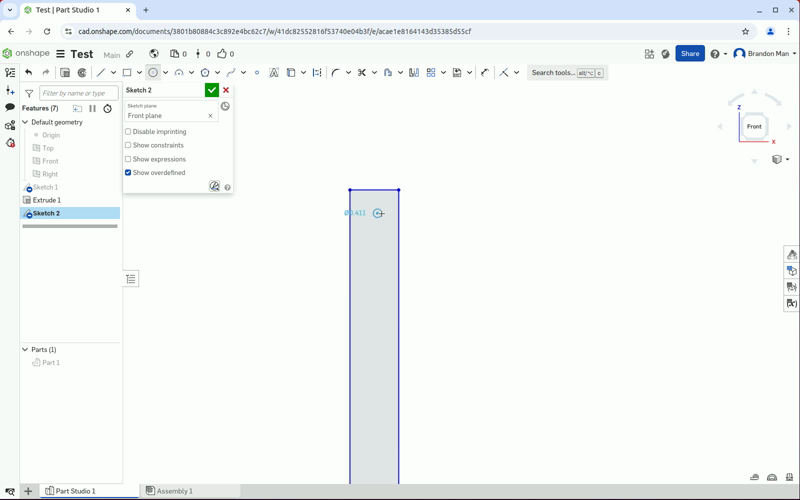
scroll(6)
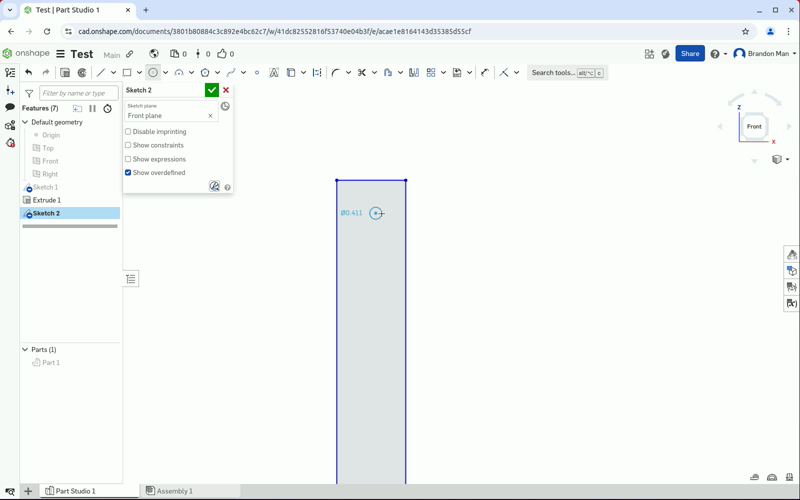
scroll(6)
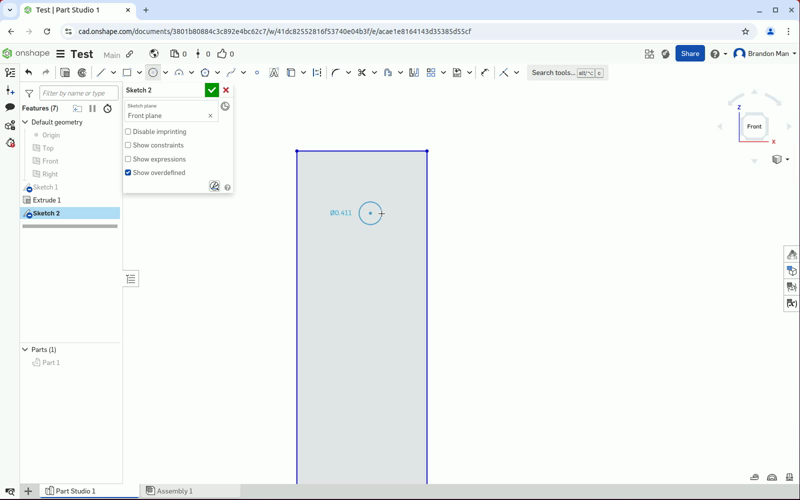
click(381, 213)
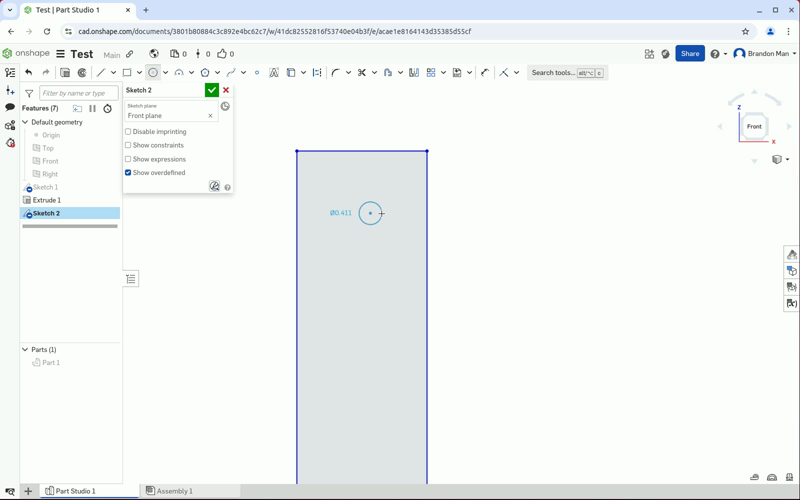
scroll(-6)
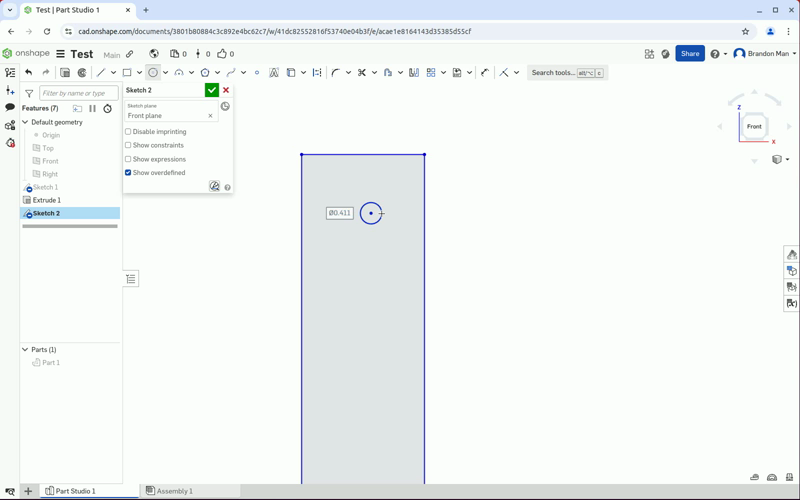
scroll(-6)
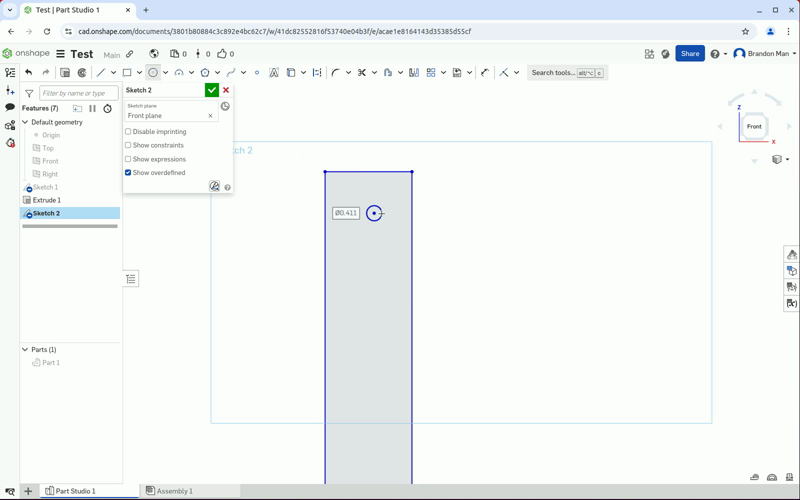
scroll(-6)
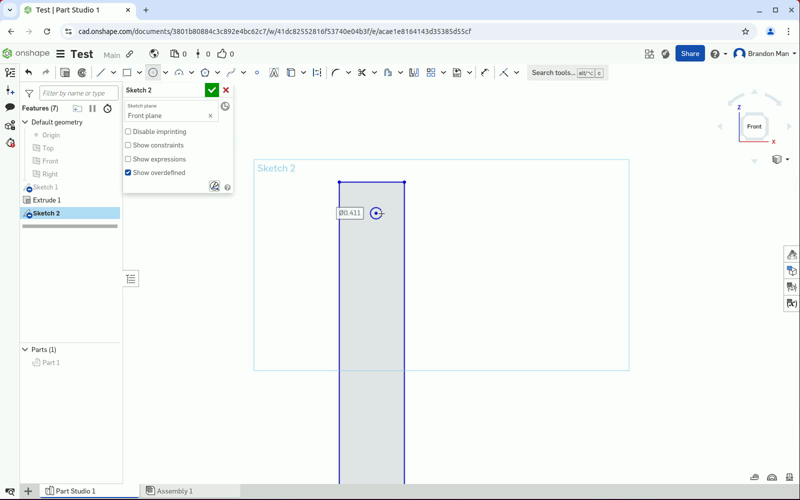
scroll(-6)
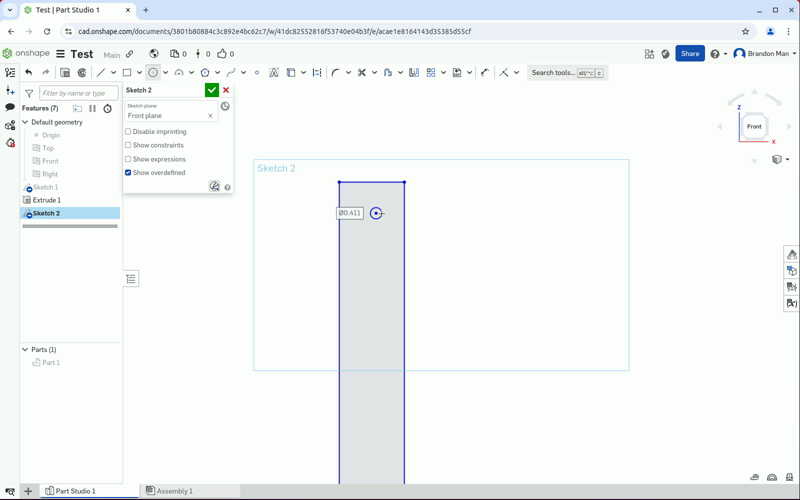
scroll(-6)
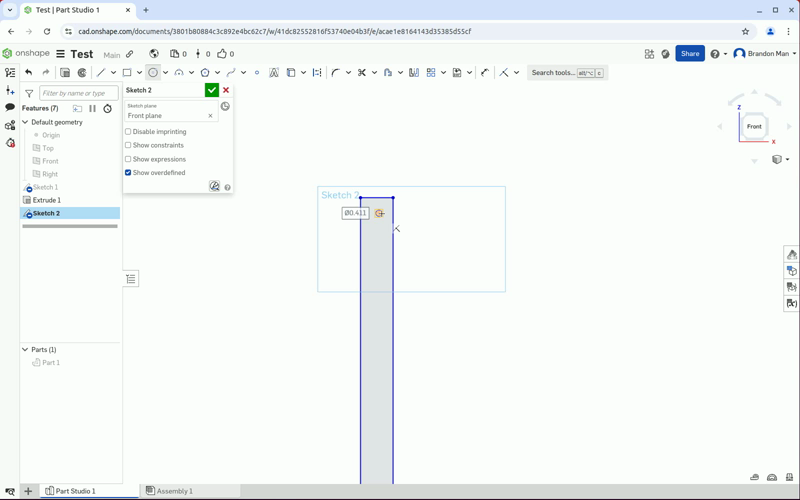
scroll(-6)
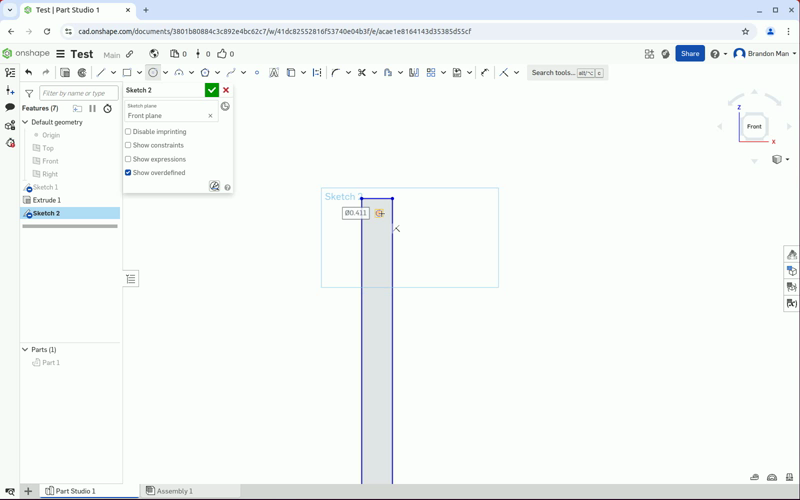
scroll(-6)
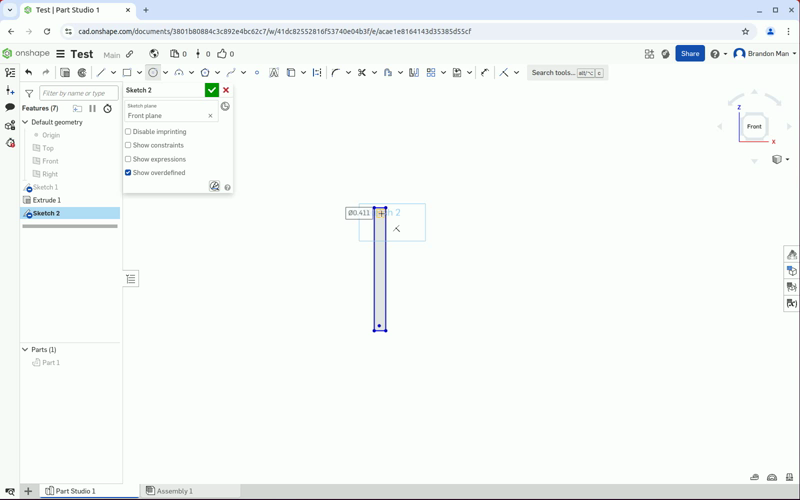
key(esc)
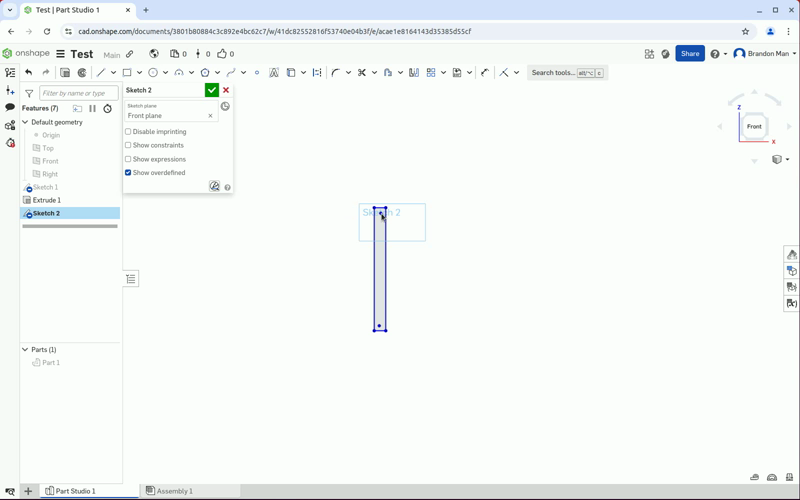
mouse_move(379, 283)
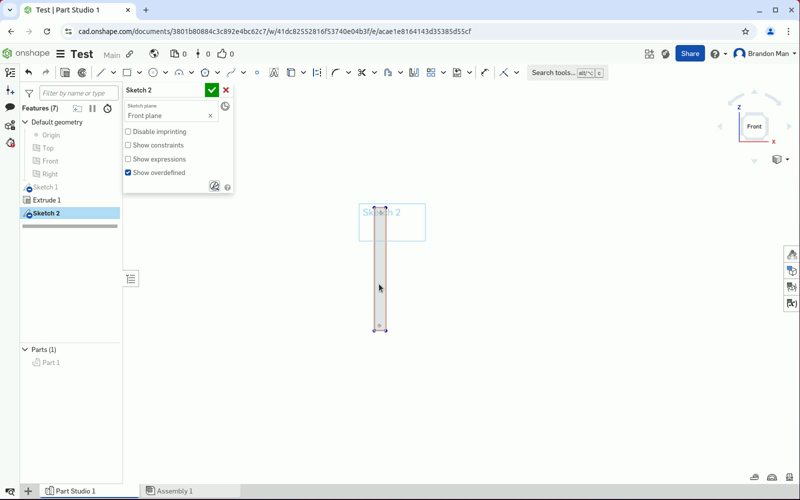
scroll(6)
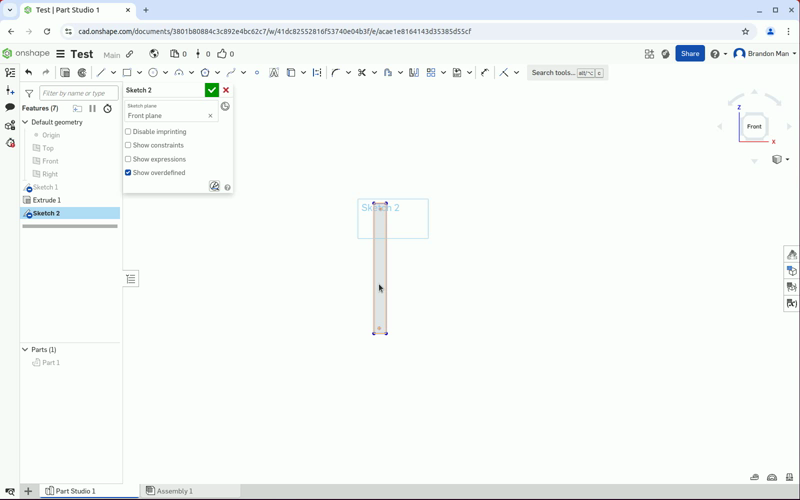
scroll(6)
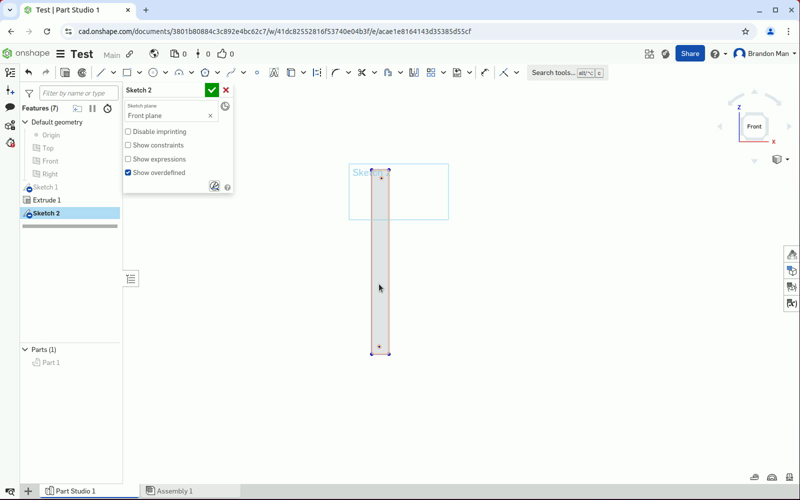
scroll(6)
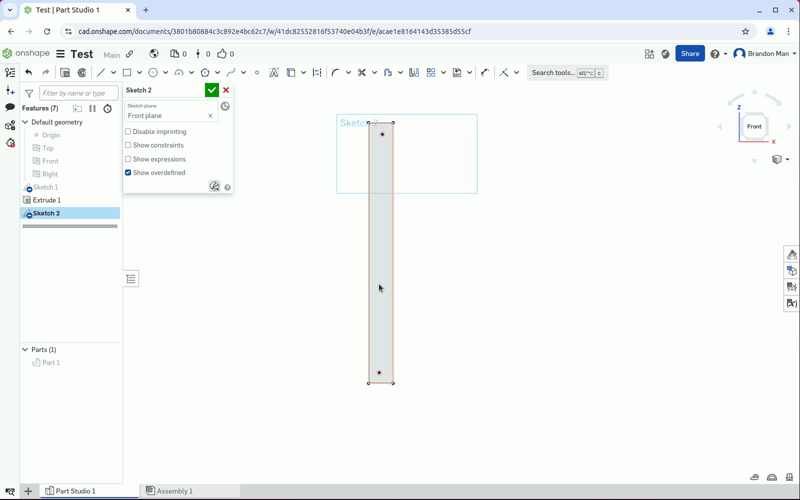
scroll(6)
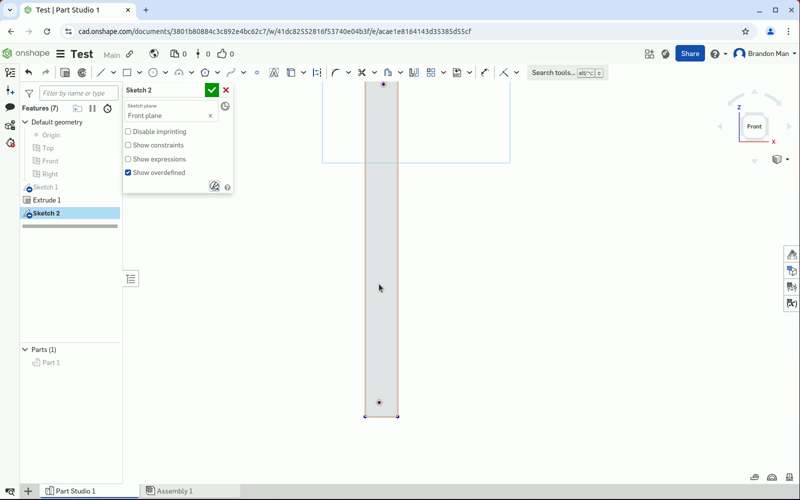
scroll(6)
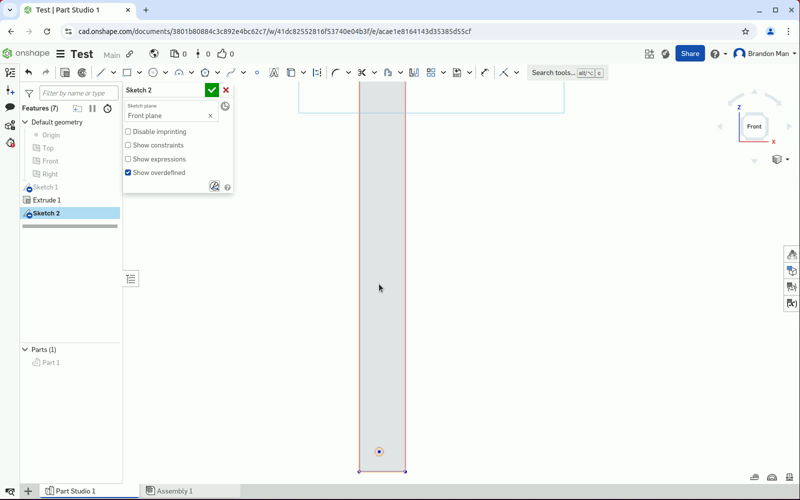
scroll(6)
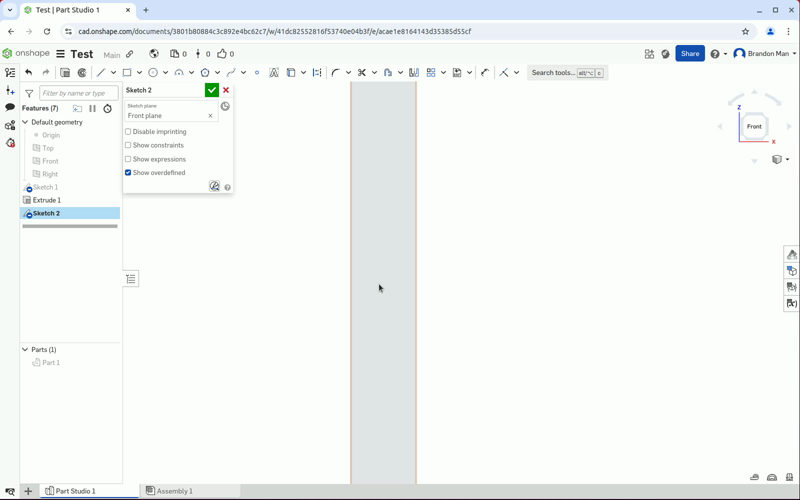
scroll(6)
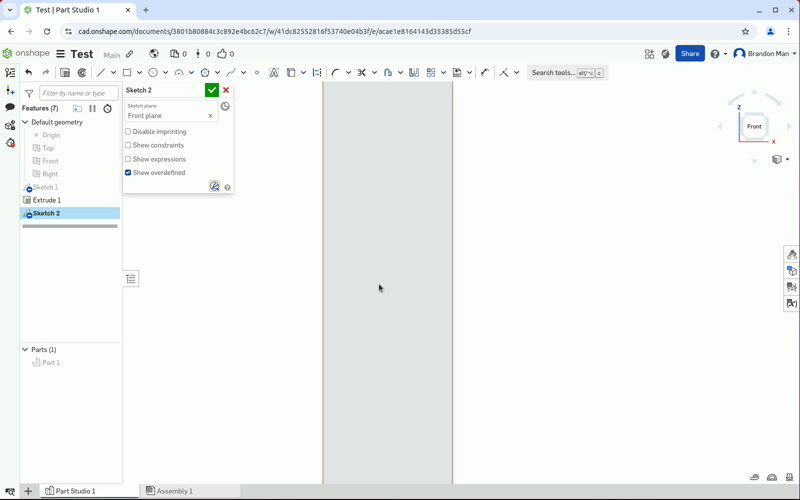
click(379, 283)
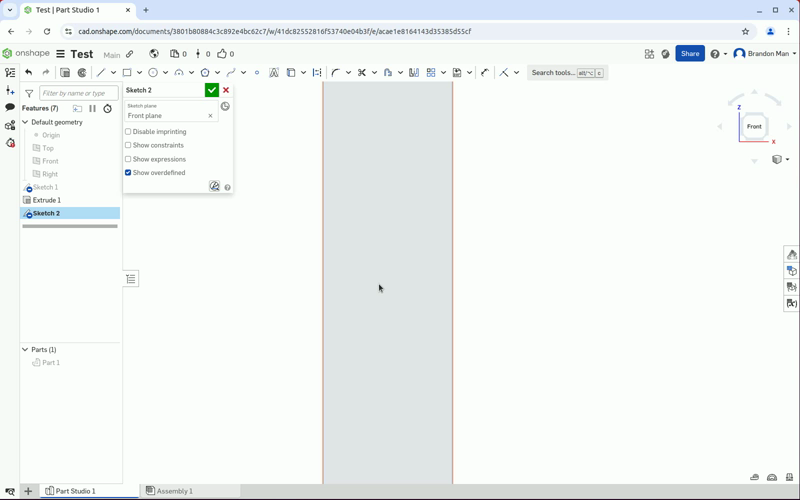
scroll(-6)
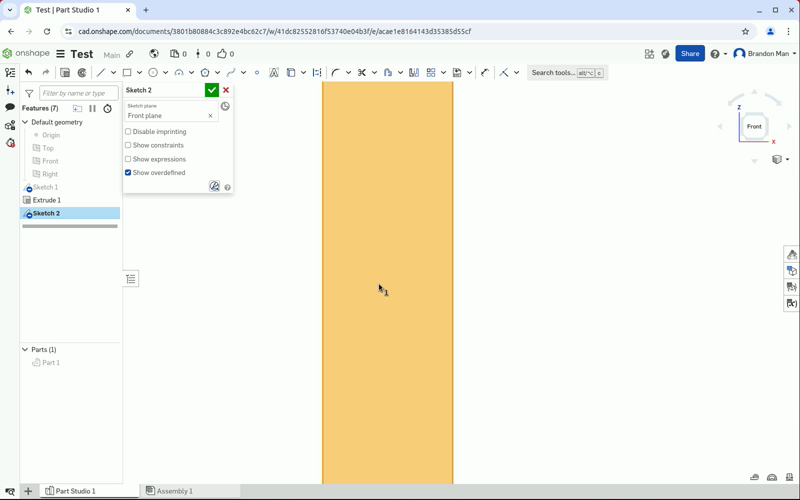
scroll(-6)
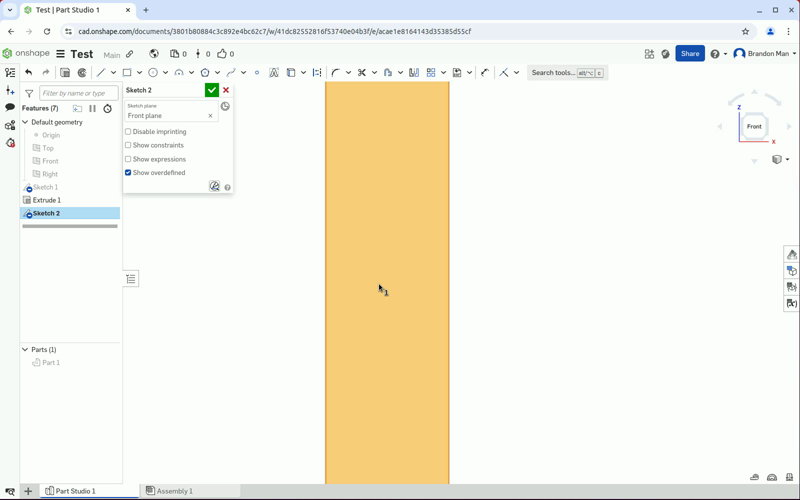
scroll(-6)
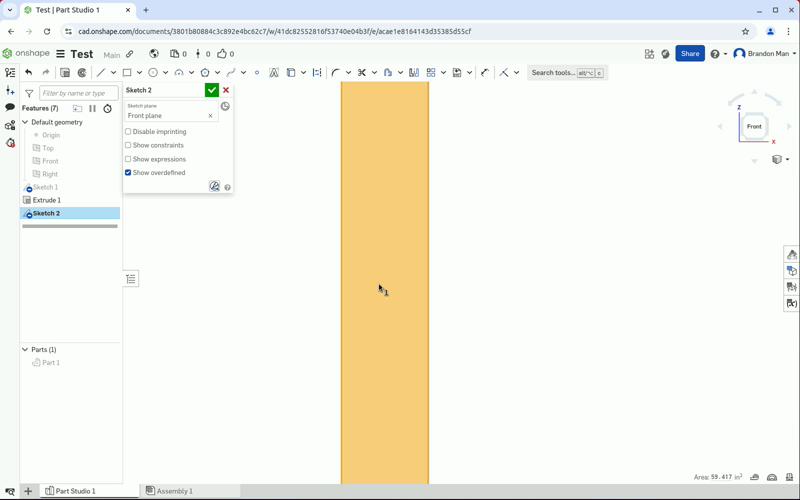
scroll(-6)
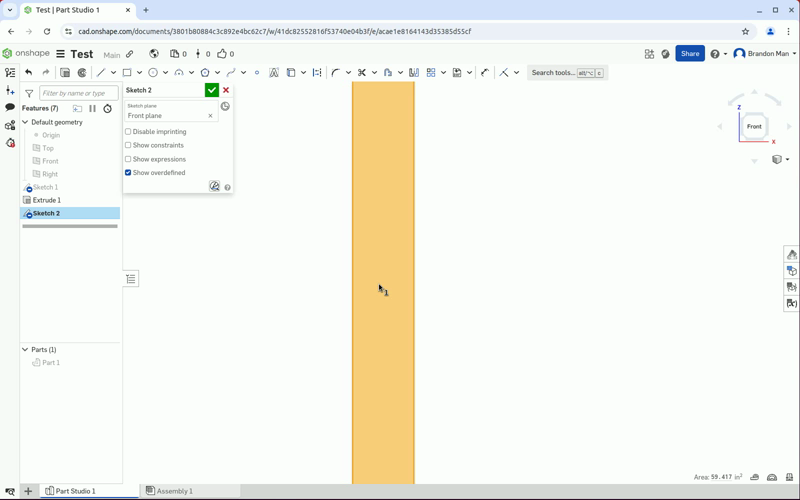
scroll(-6)
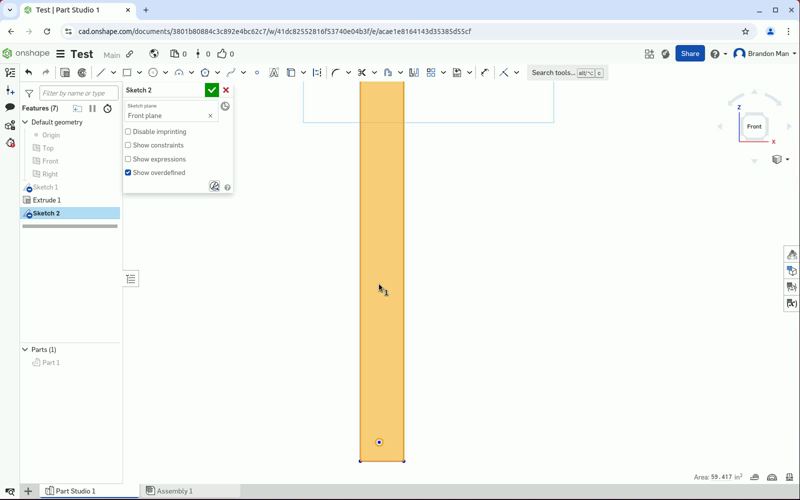
scroll(-6)
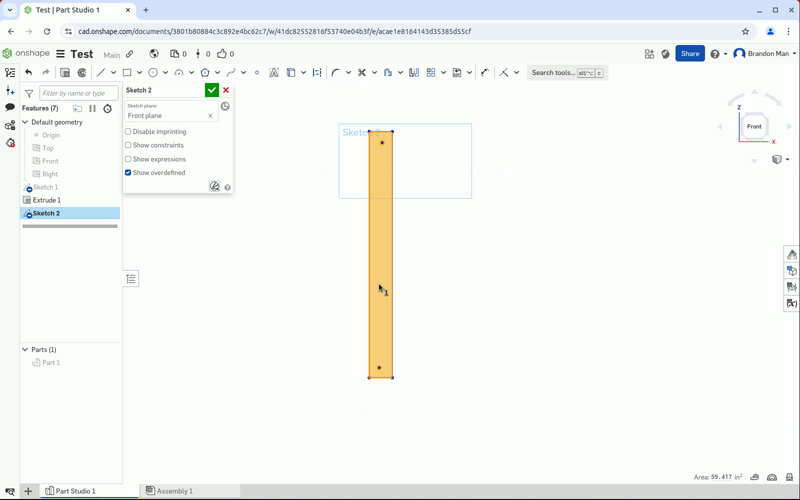
scroll(-6)
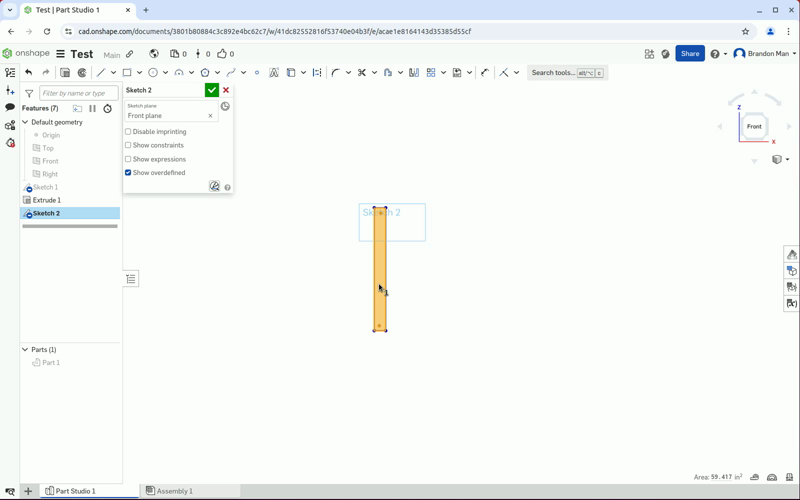
mouse_move(73, 352)
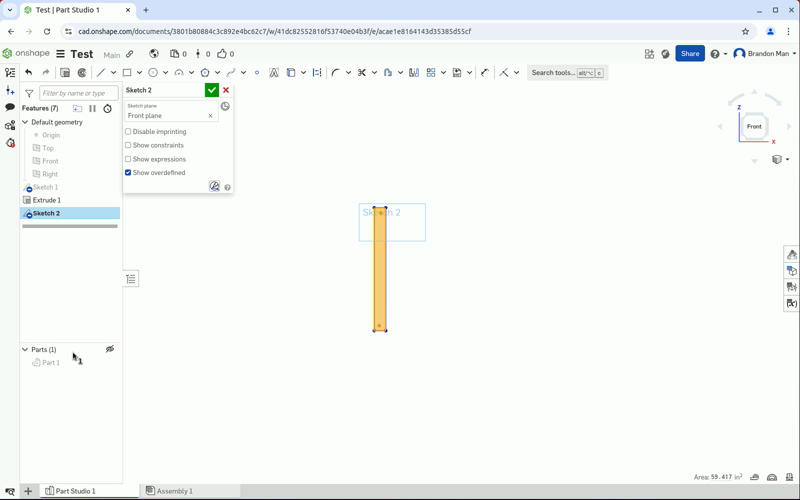
key(shift+y)
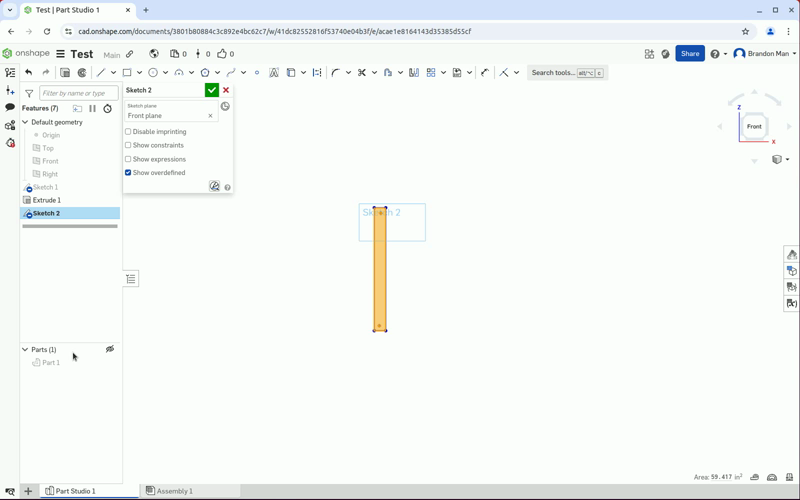
key(shift+e)
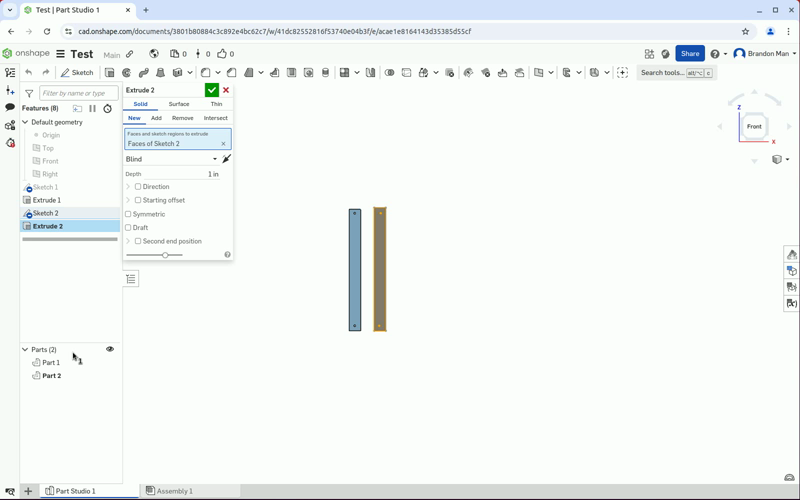
mouse_move(143, 106)
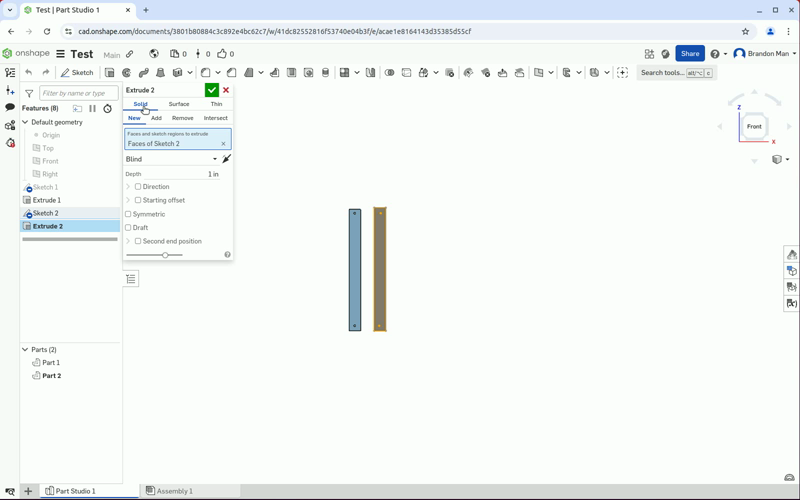
click(143, 106)
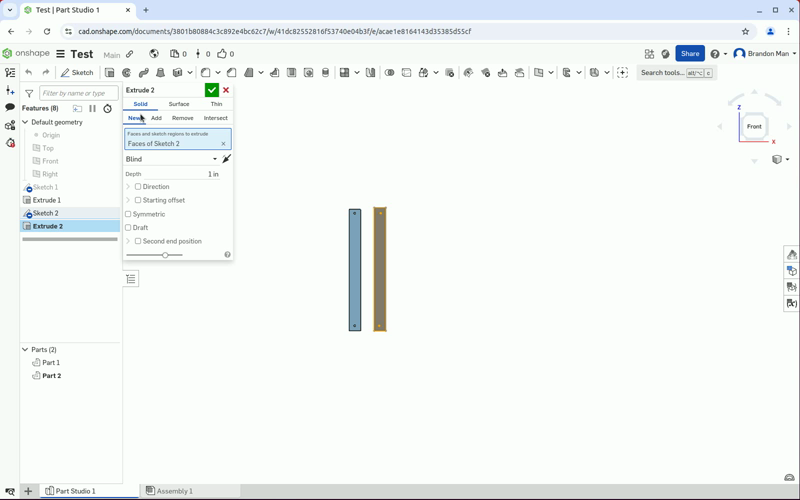
mouse_move(137, 120)
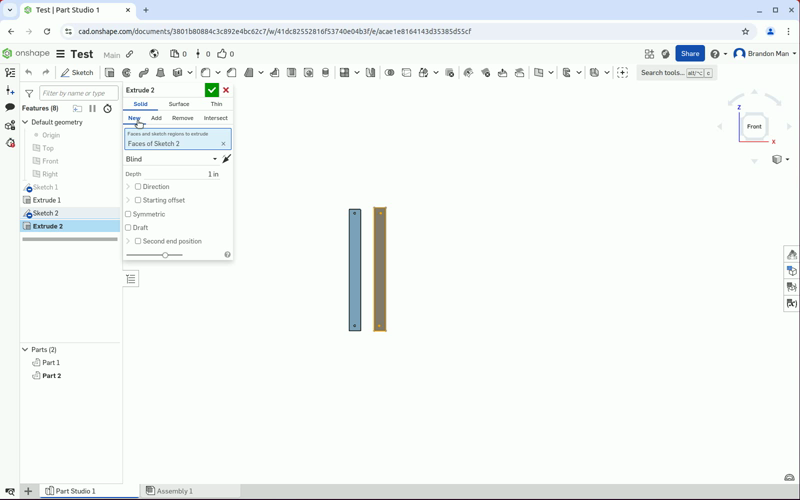
click(137, 120)
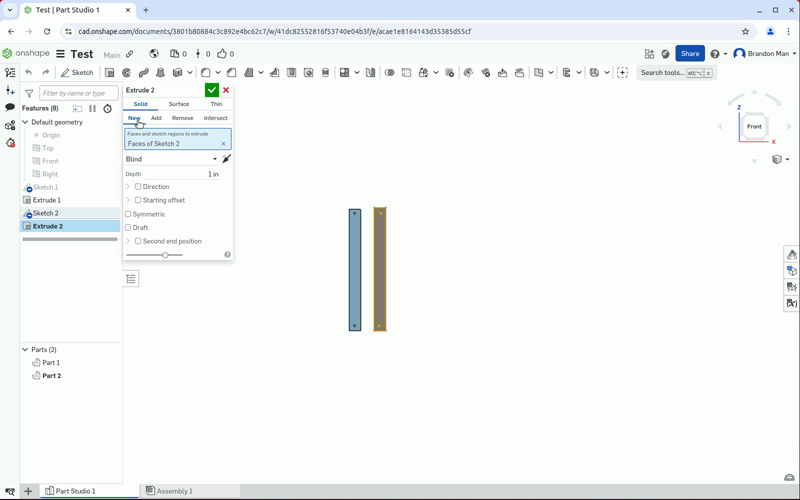
key(tab, 4)
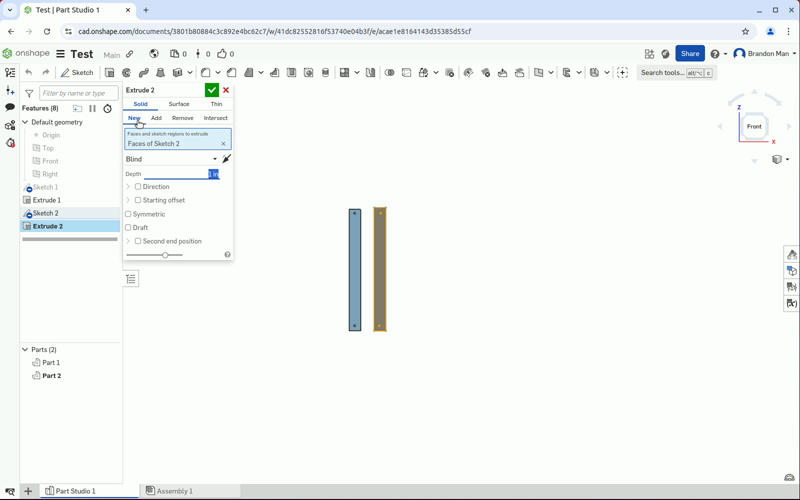
text(1.204)
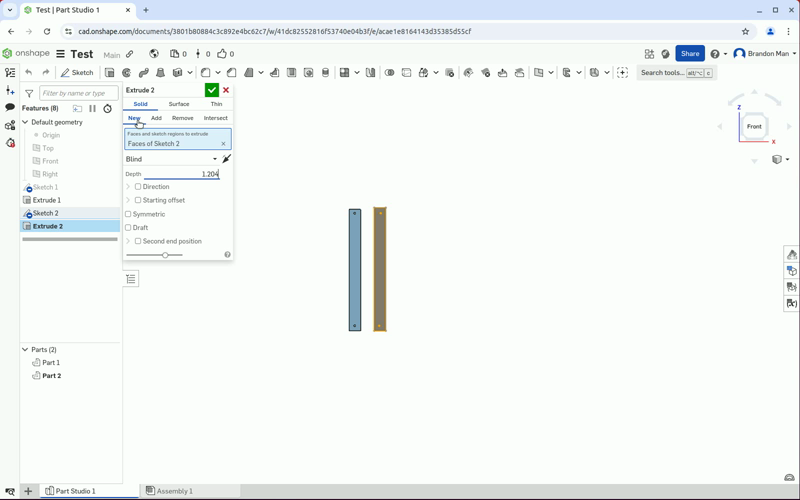
key(enter)
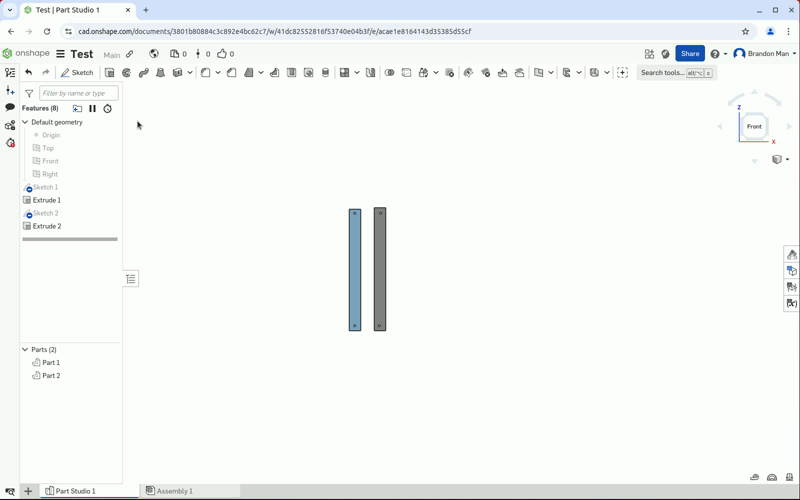
key(shift+h)
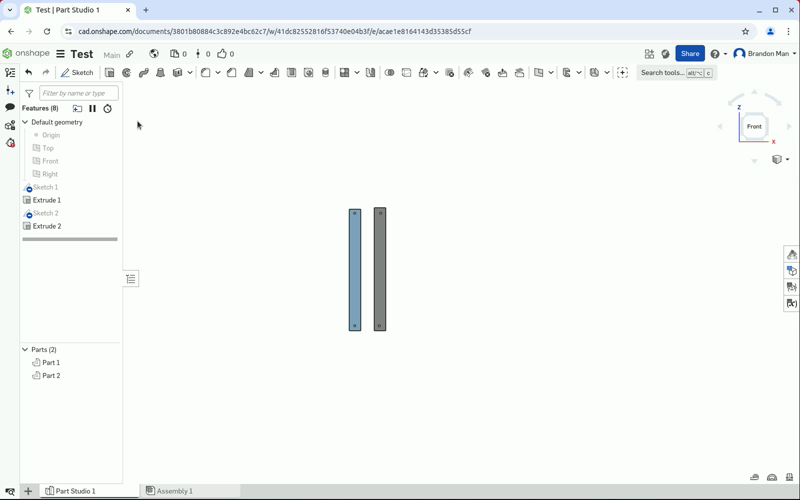
key(shift+h)
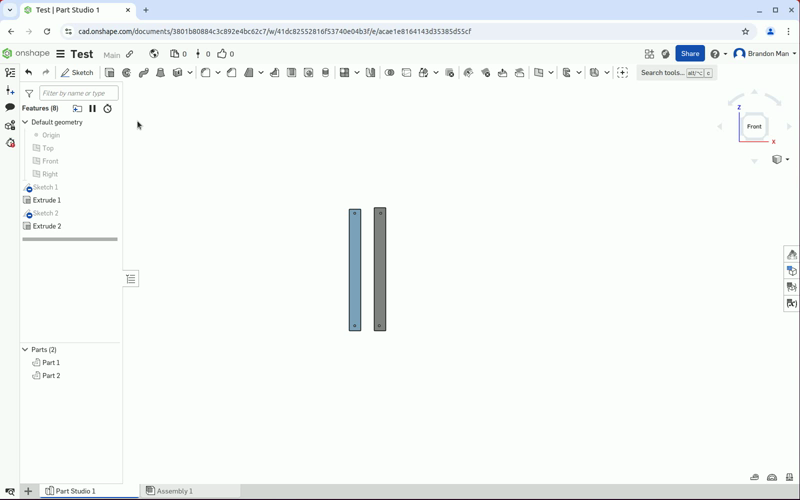
mouse_move(73, 189)
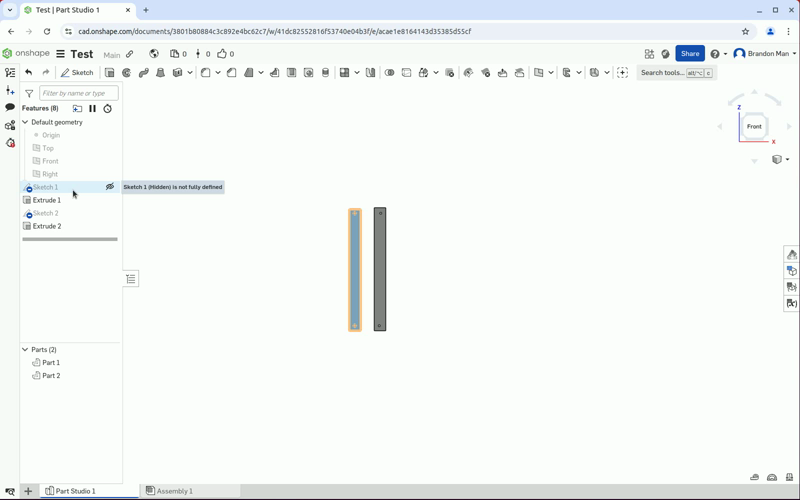
click(73, 189)
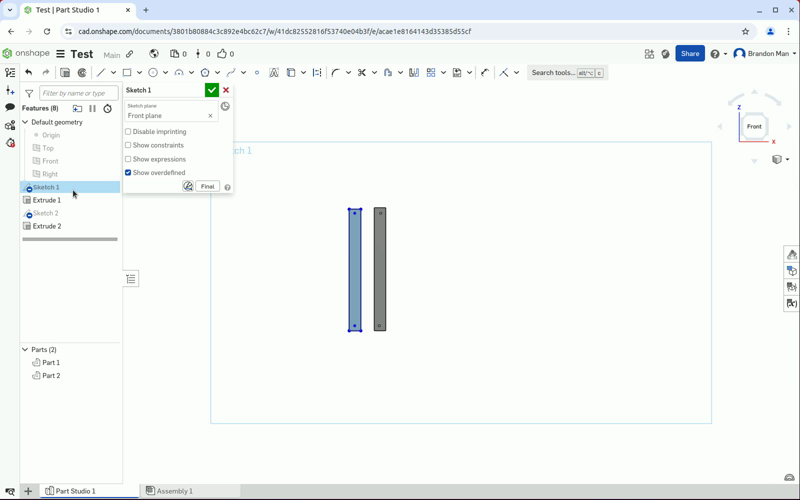
mouse_move(229, 92)
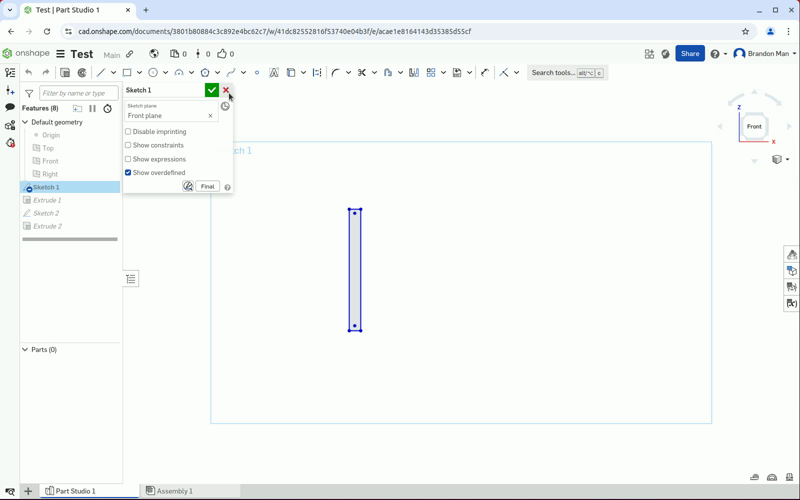
click(229, 92)
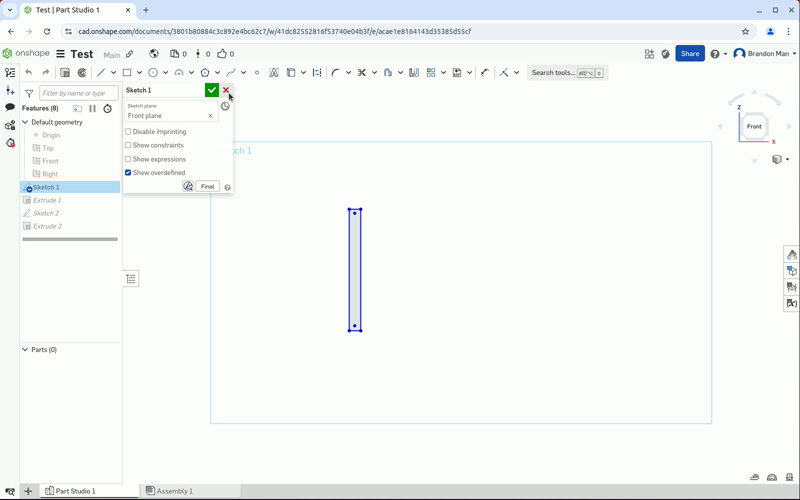
key(shift+s)
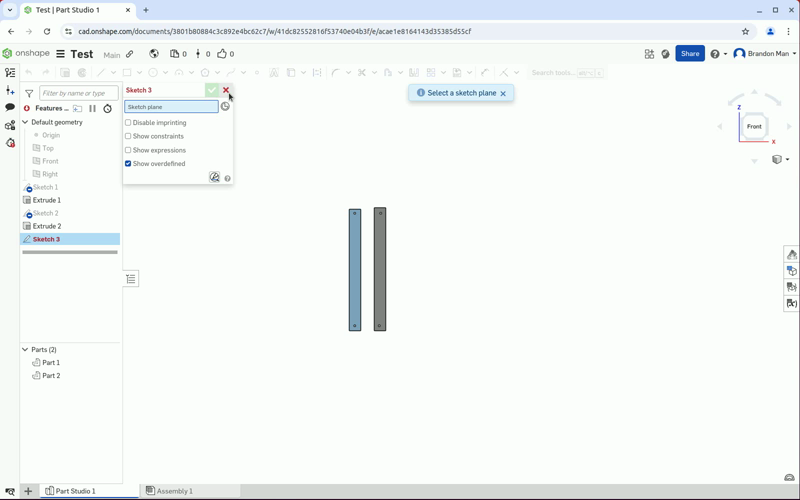
mouse_move(73, 163)
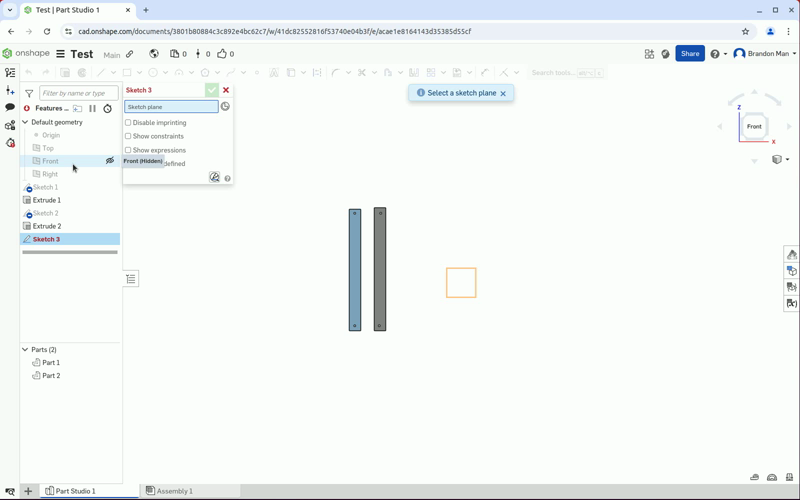
click(73, 163)
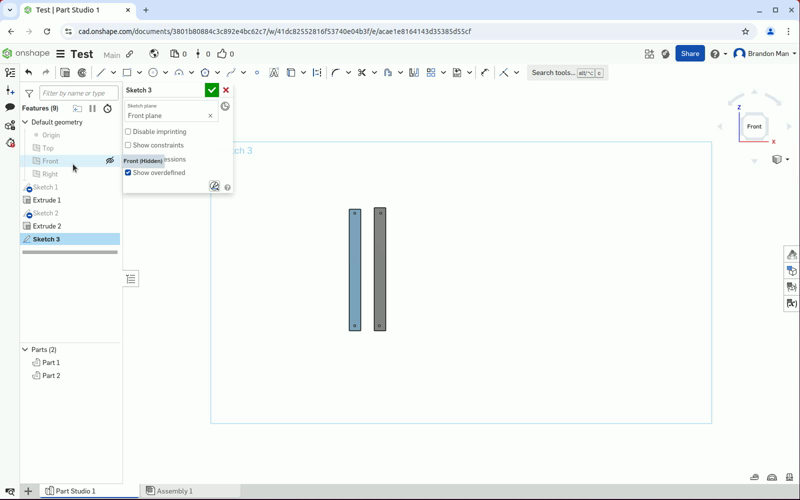
mouse_move(73, 352)
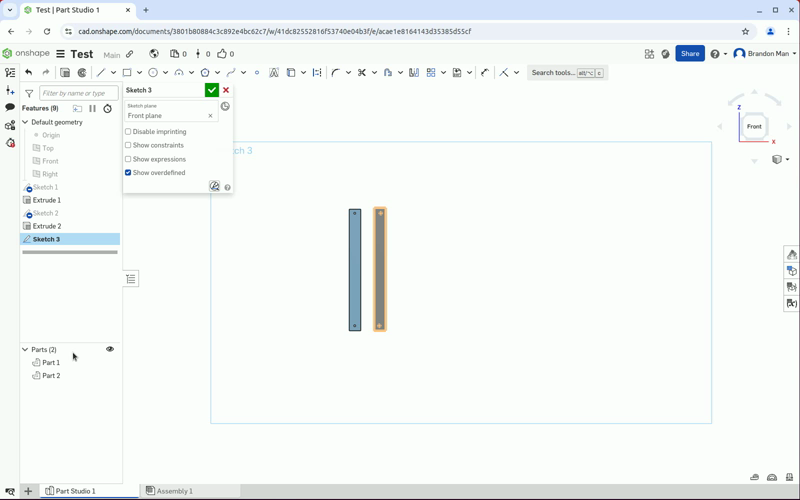
key(y)
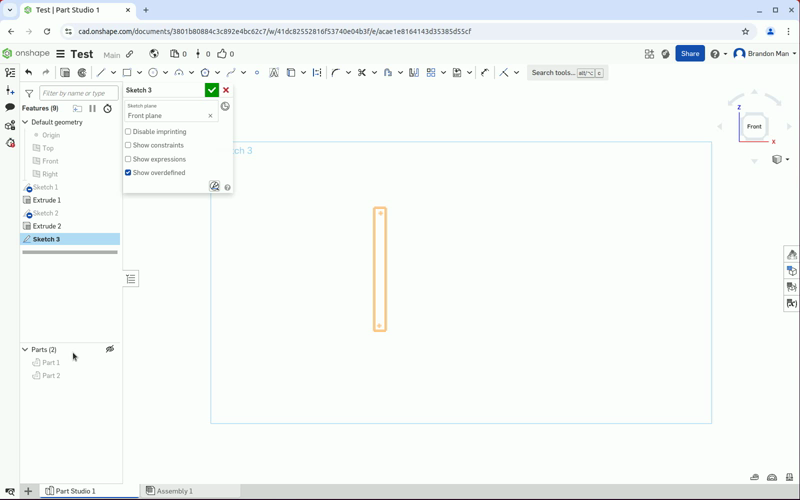
key(l)
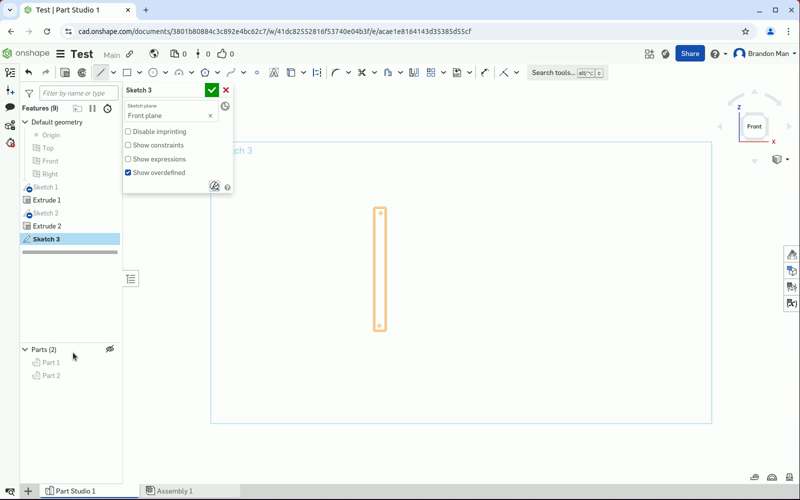
key_down(shift)
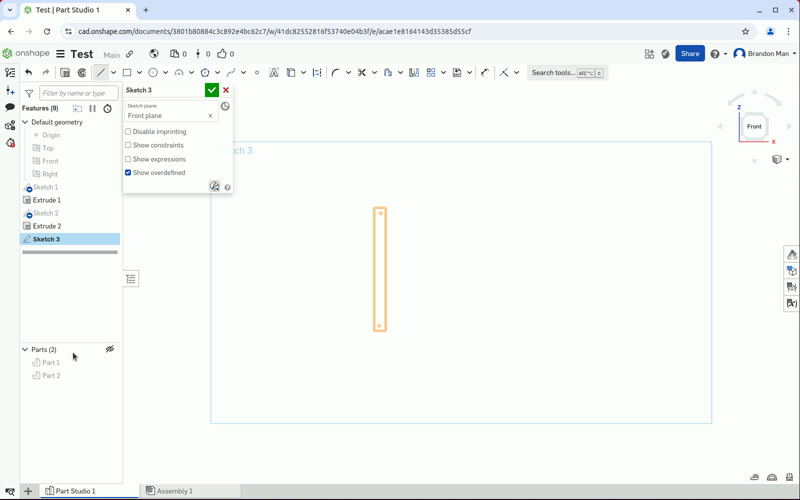
mouse_move(349, 196)
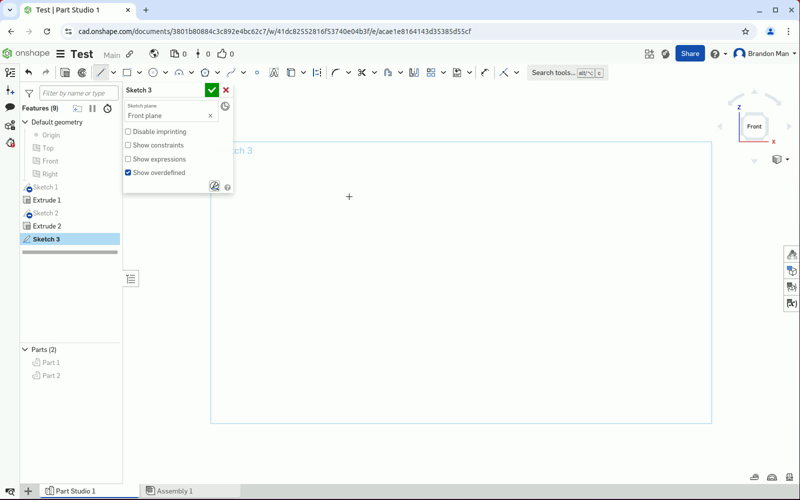
click(349, 196)
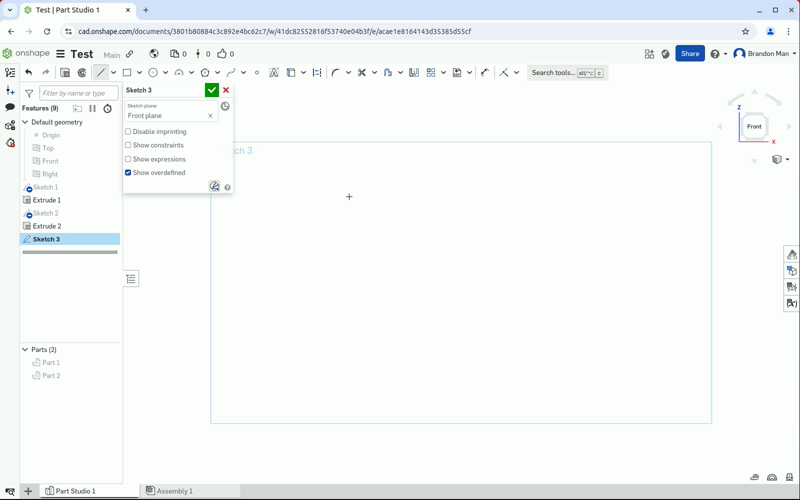
key_up(shift)
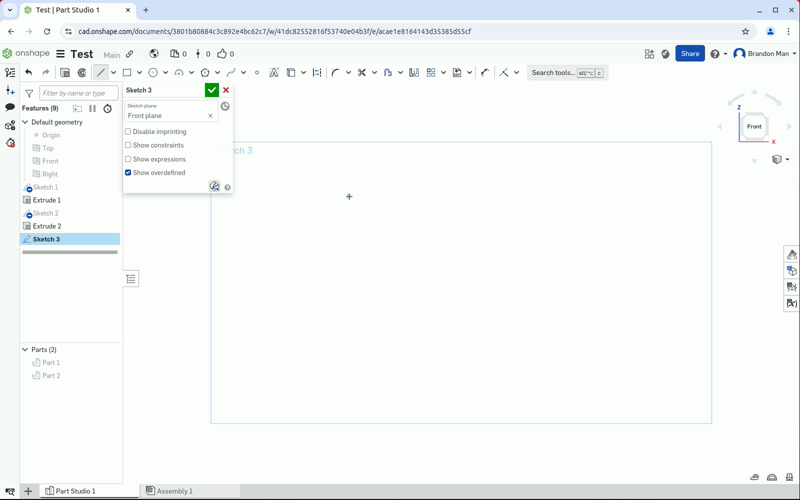
key_down(shift)
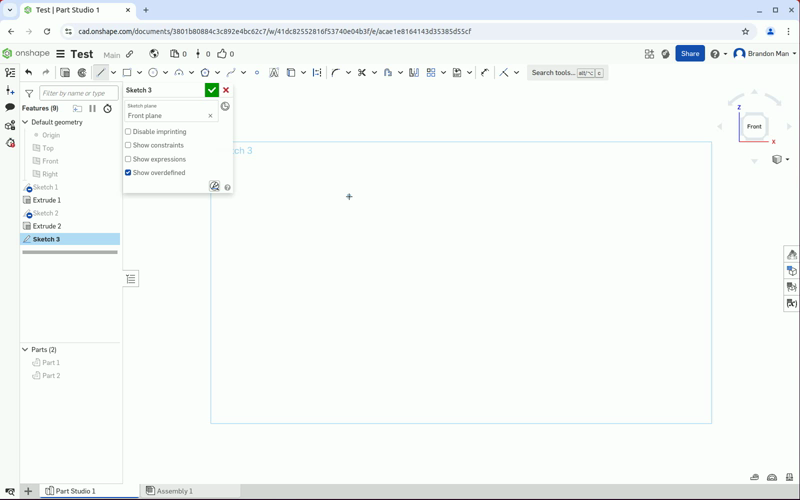
mouse_move(379, 196)
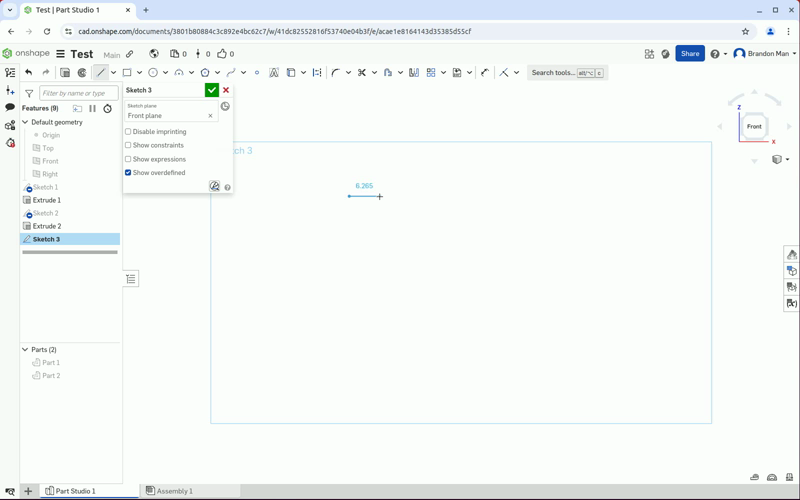
mouse_move(384, 196)
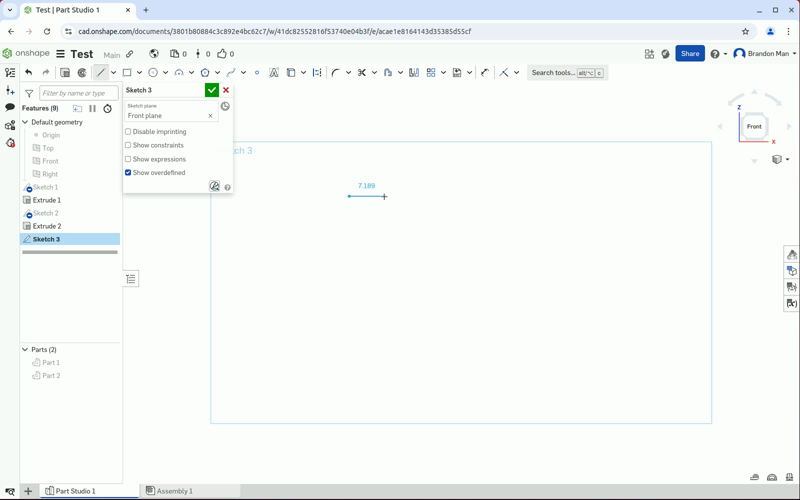
click(384, 196)
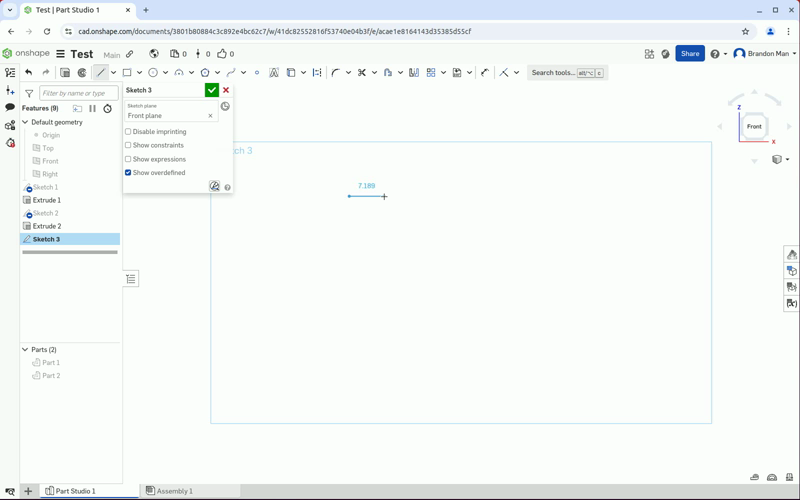
key_up(shift)
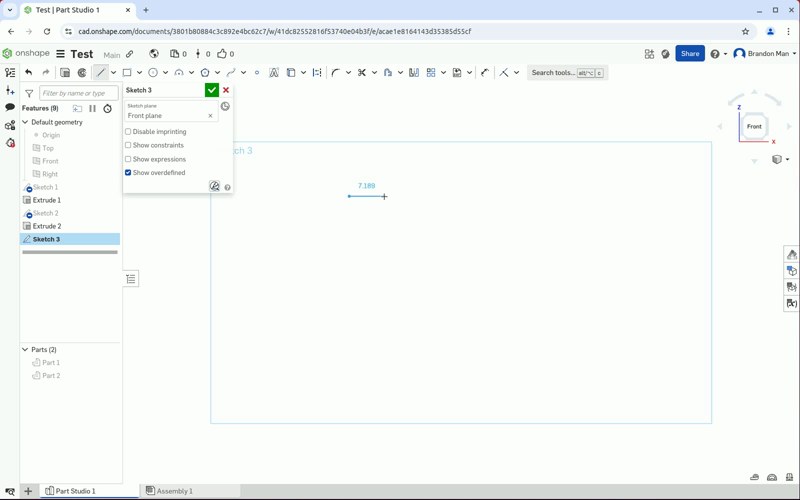
key_down(shift)
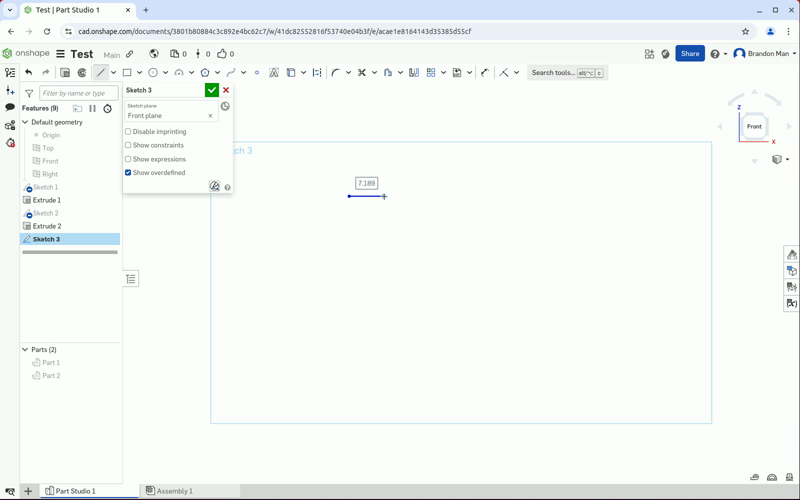
mouse_move(414, 196)
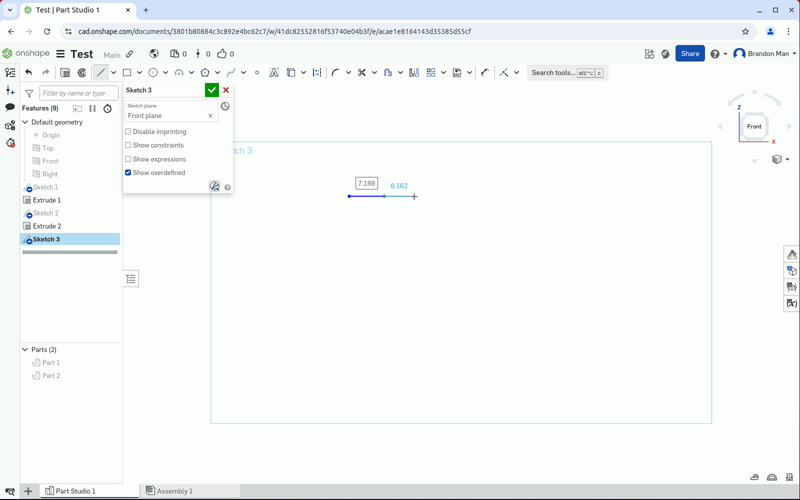
mouse_move(384, 190)
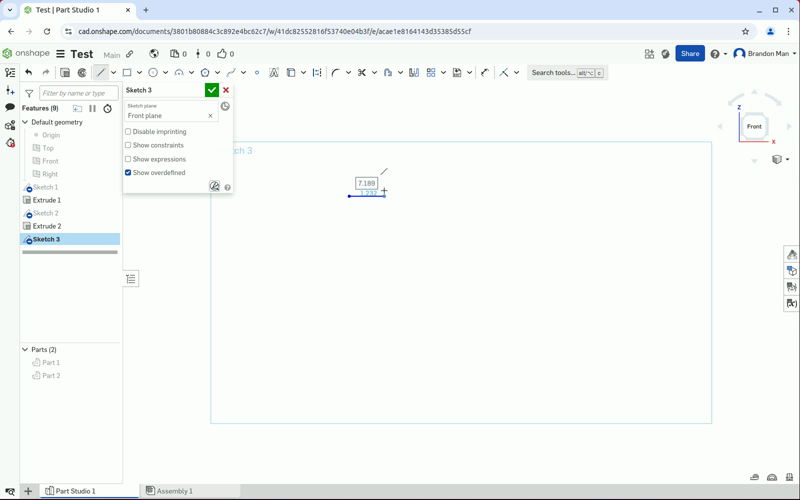
scroll(6)
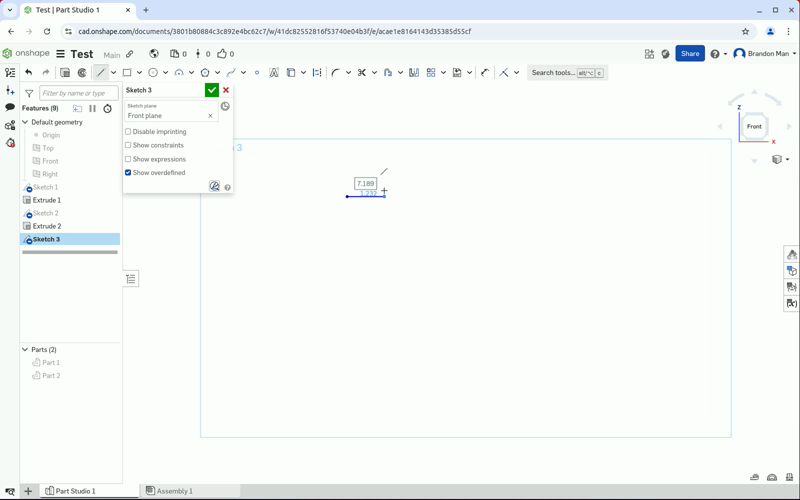
scroll(6)
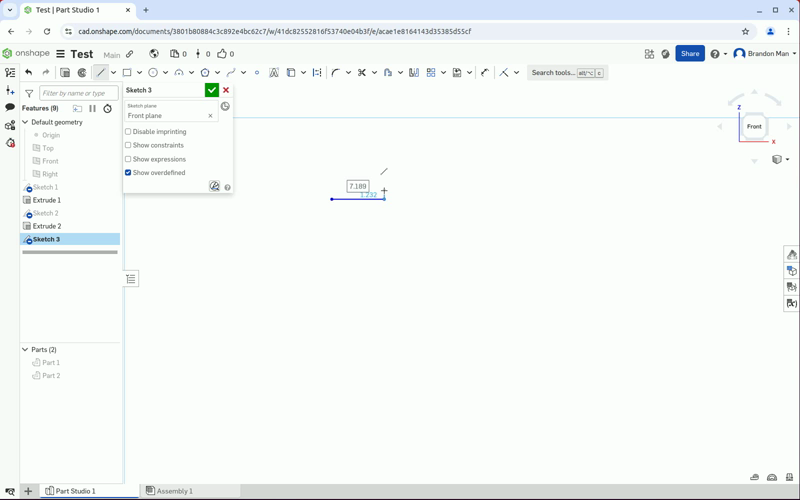
scroll(6)
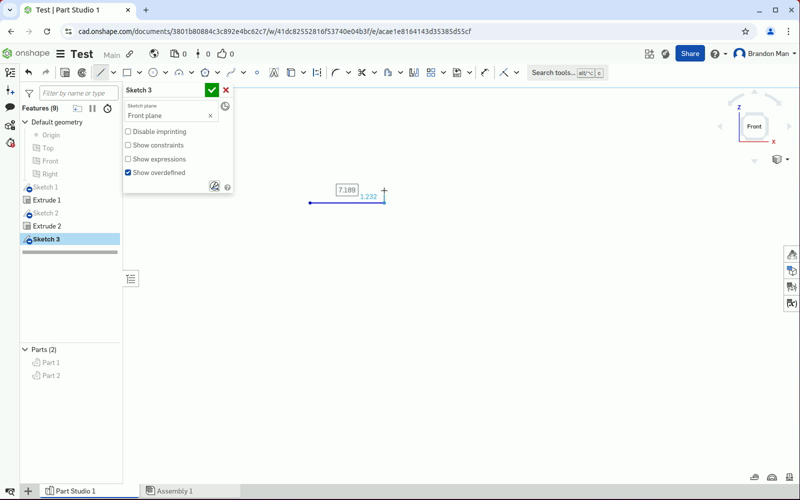
scroll(6)
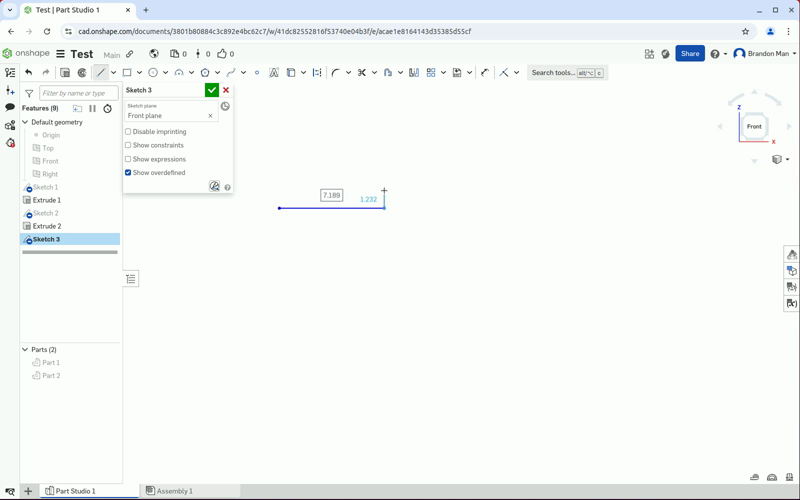
scroll(6)
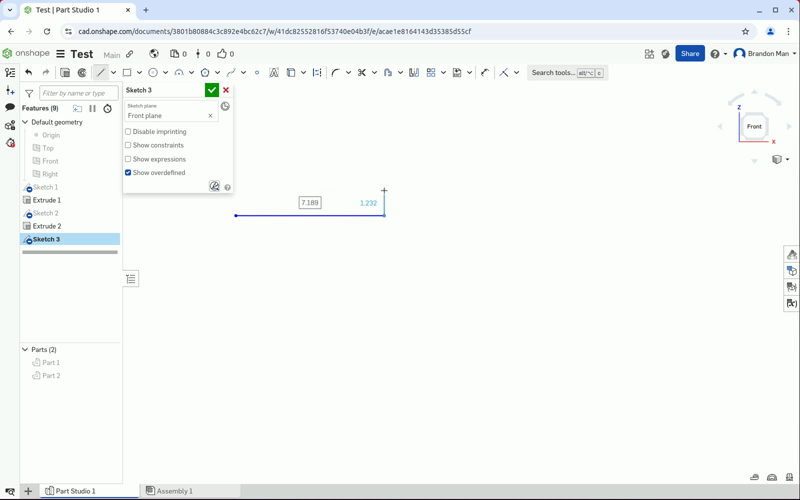
scroll(6)
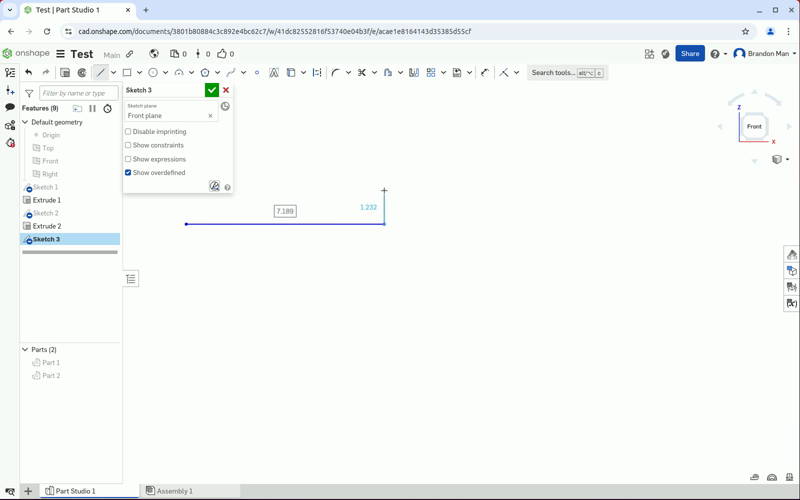
scroll(6)
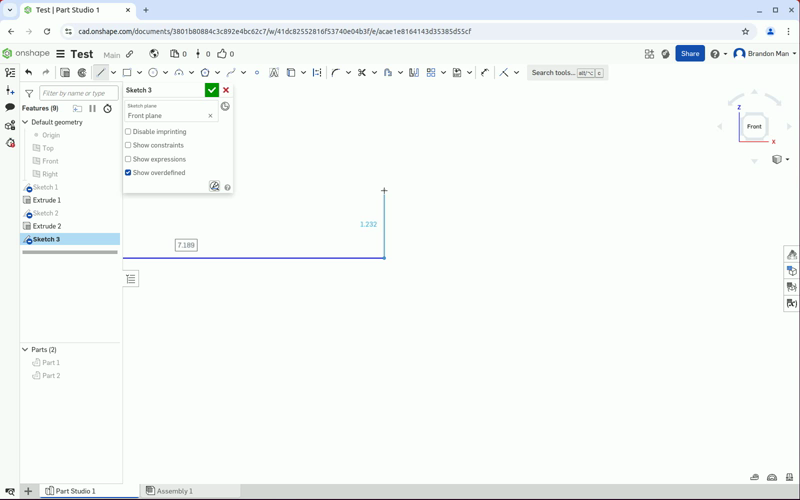
click(384, 190)
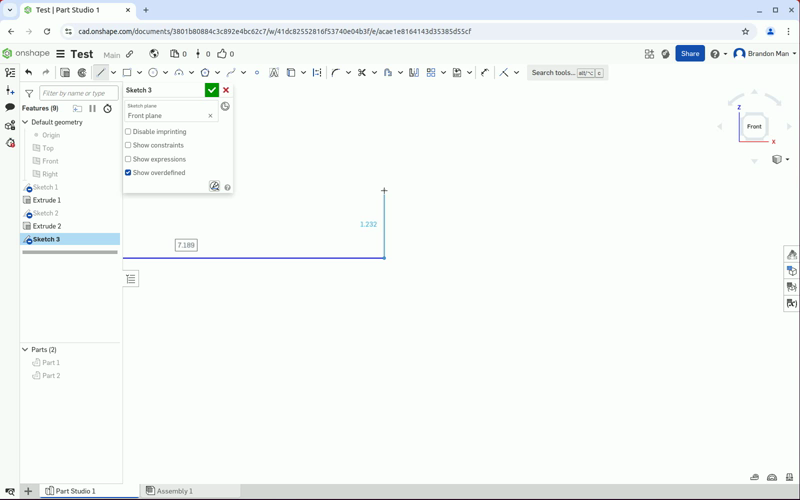
scroll(-6)
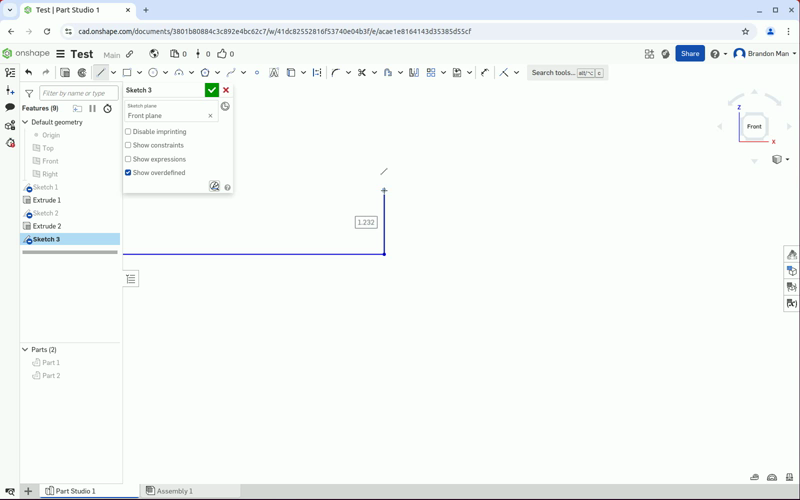
scroll(-6)
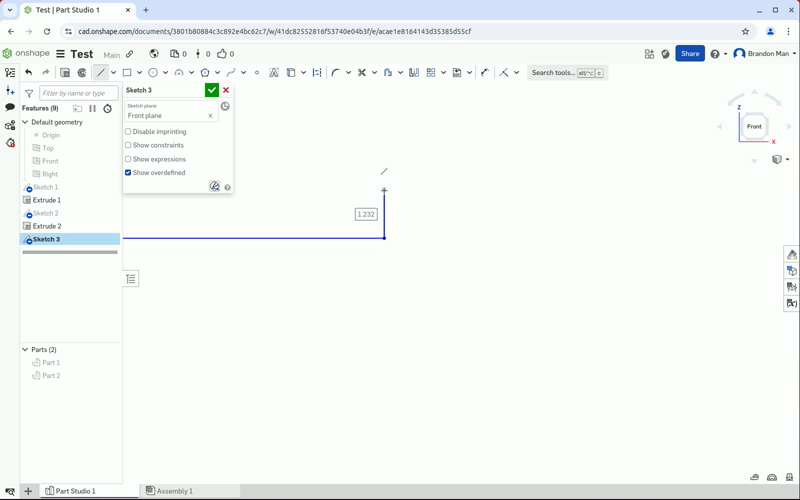
scroll(-6)
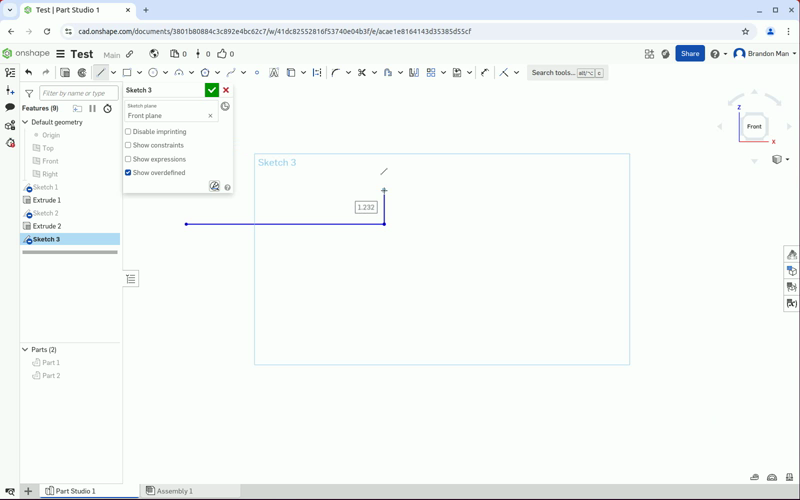
scroll(-6)
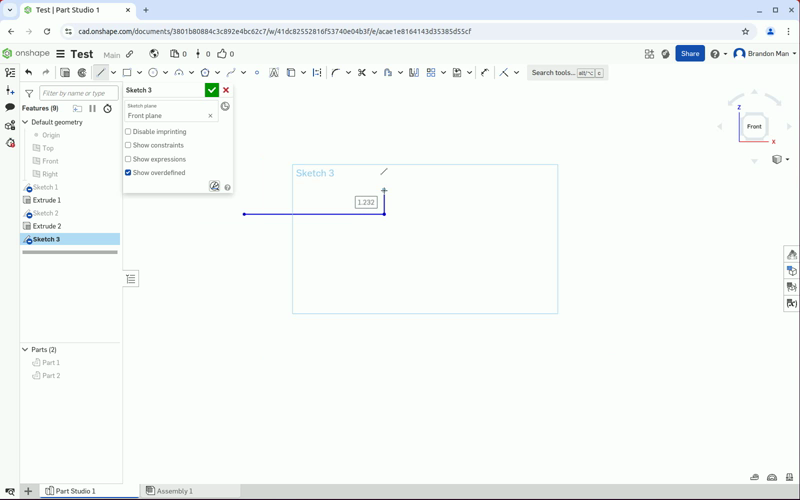
scroll(-6)
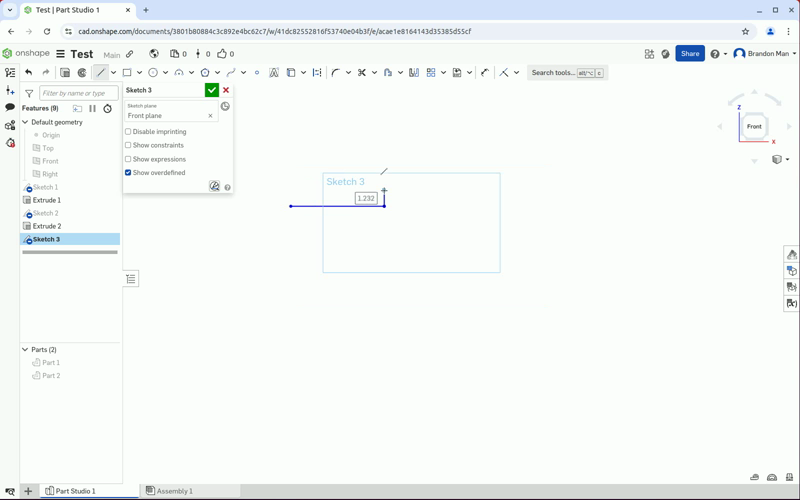
scroll(-6)
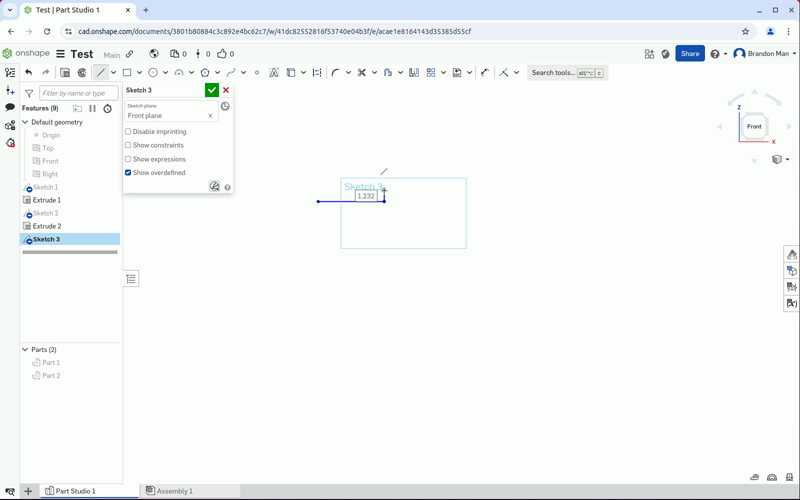
scroll(-6)
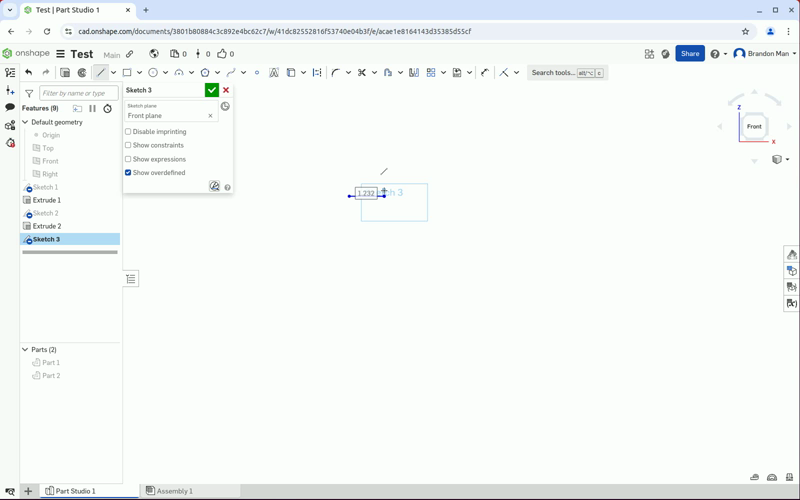
key_up(shift)
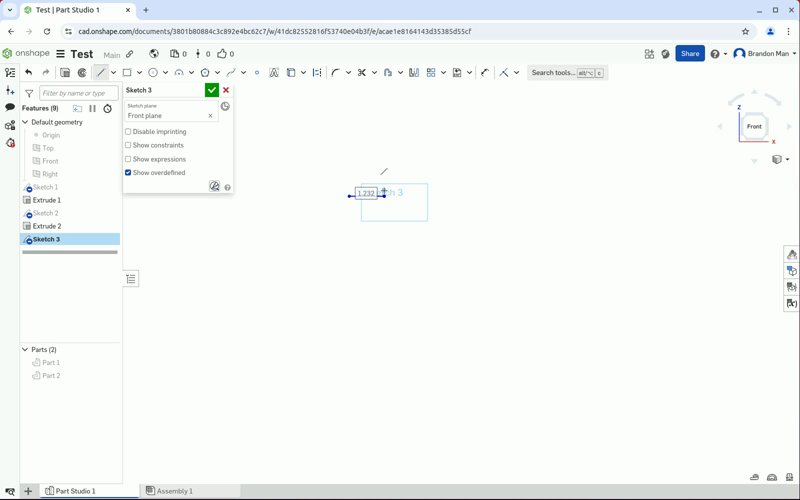
key_down(shift)
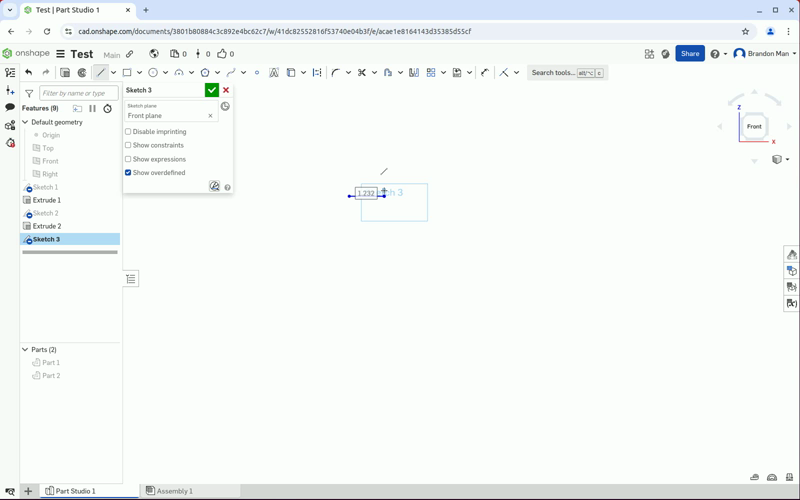
mouse_move(414, 190)
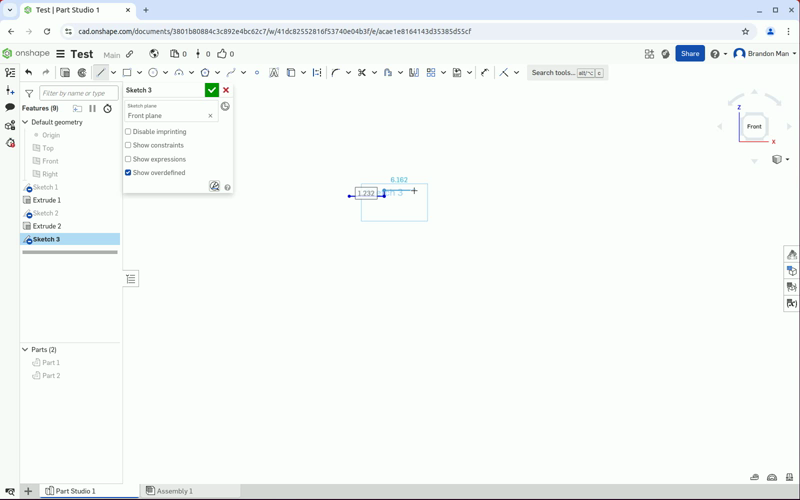
mouse_move(349, 190)
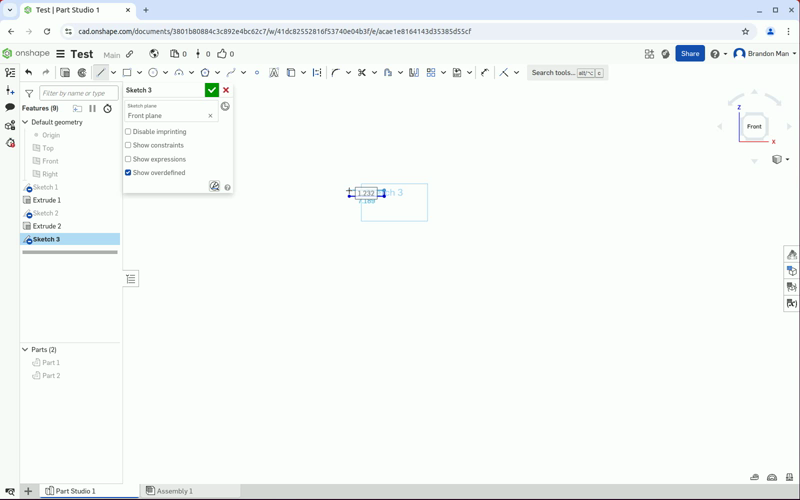
click(349, 190)
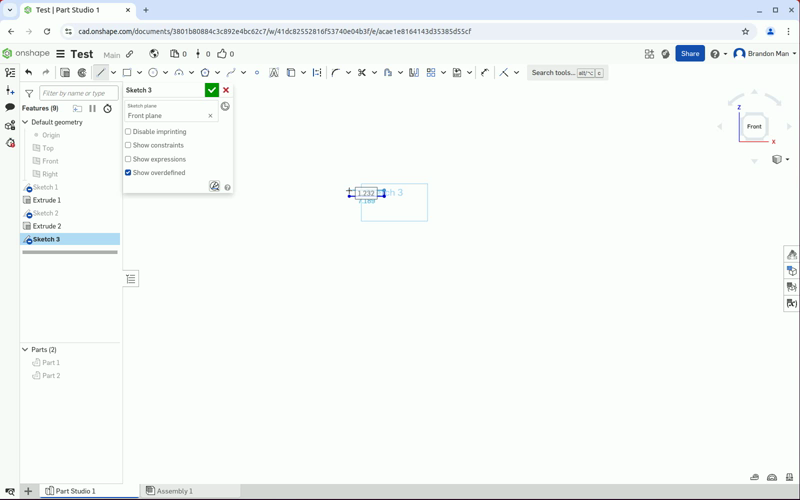
key_up(shift)
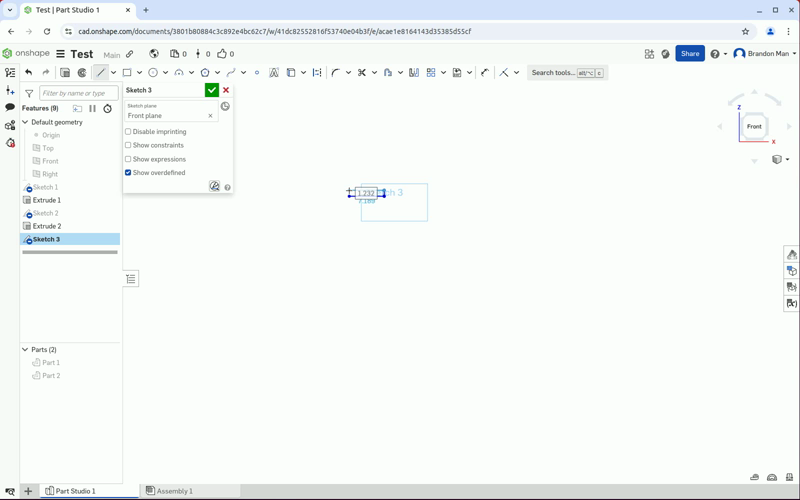
mouse_move(379, 190)
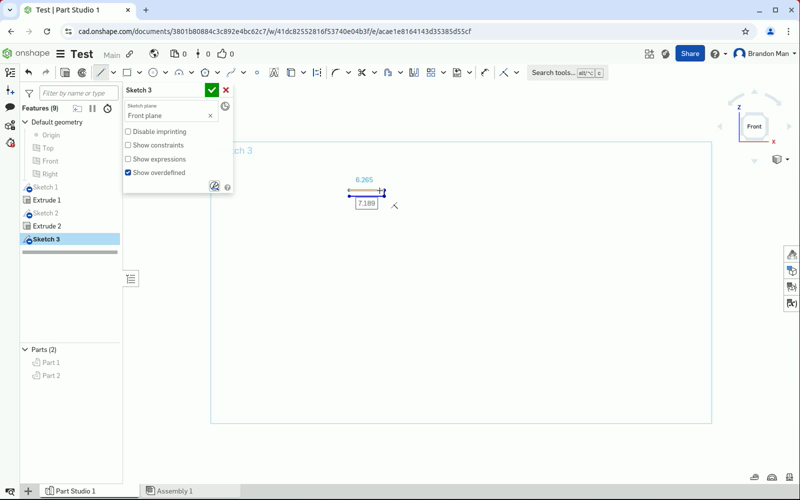
key_down(shift)
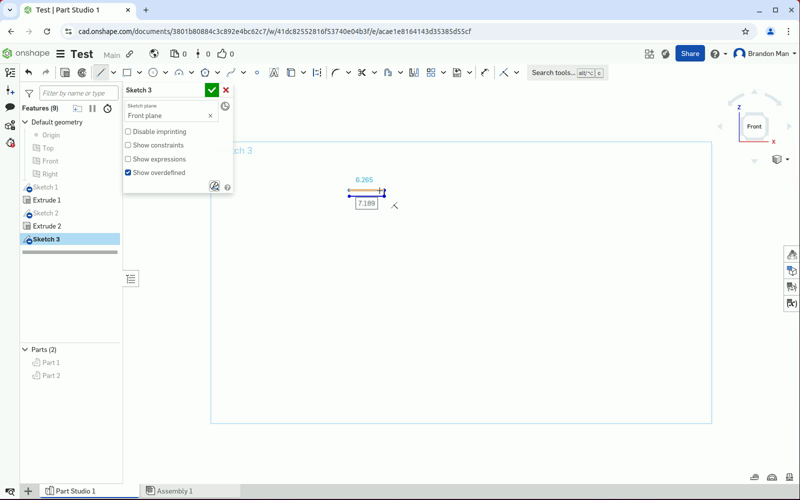
mouse_move(349, 196)
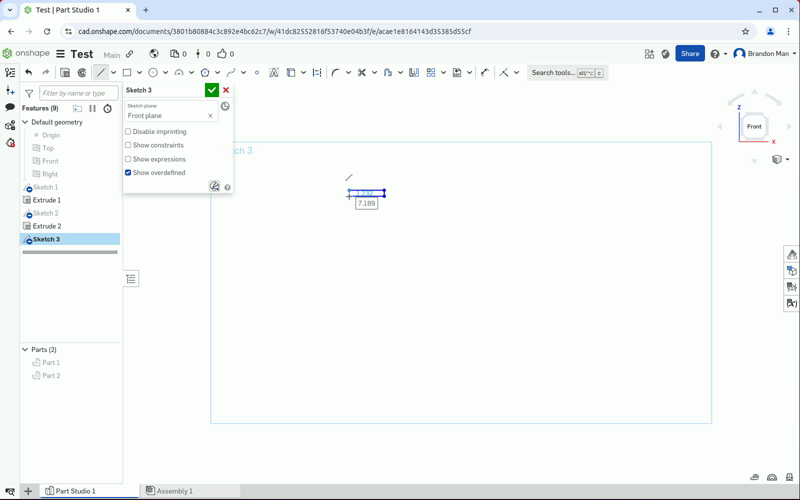
scroll(6)
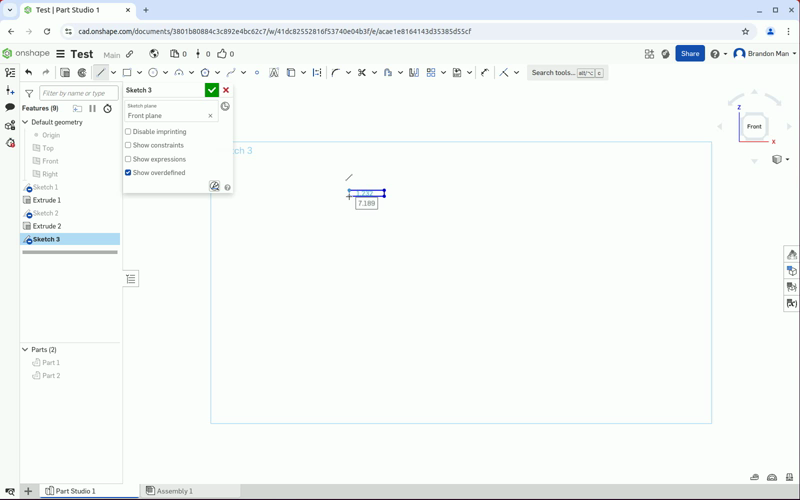
scroll(6)
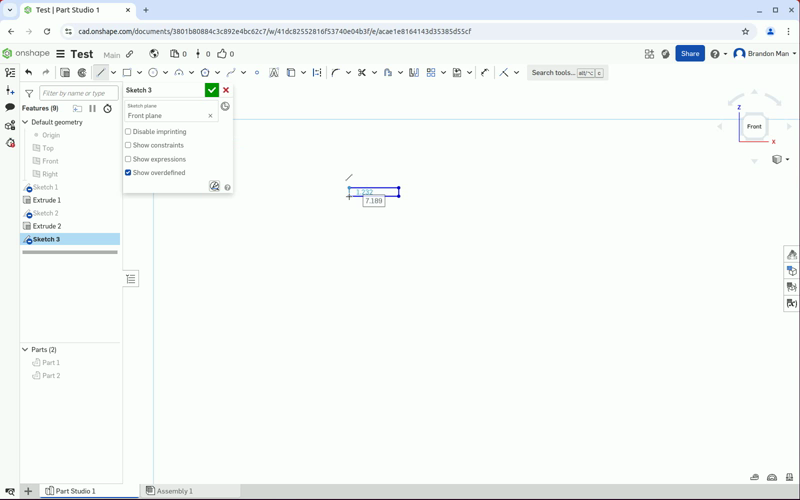
scroll(6)
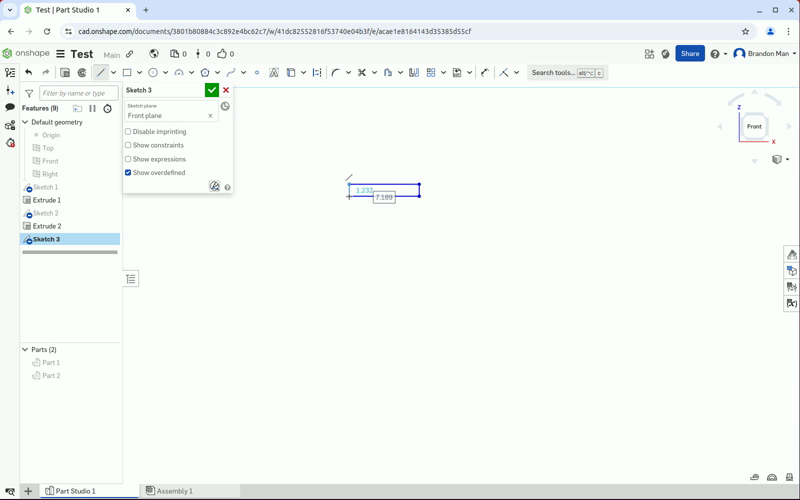
scroll(6)
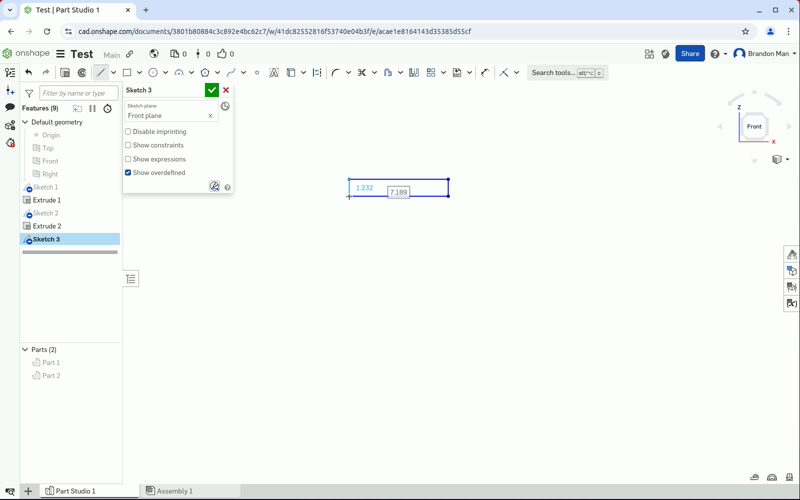
scroll(6)
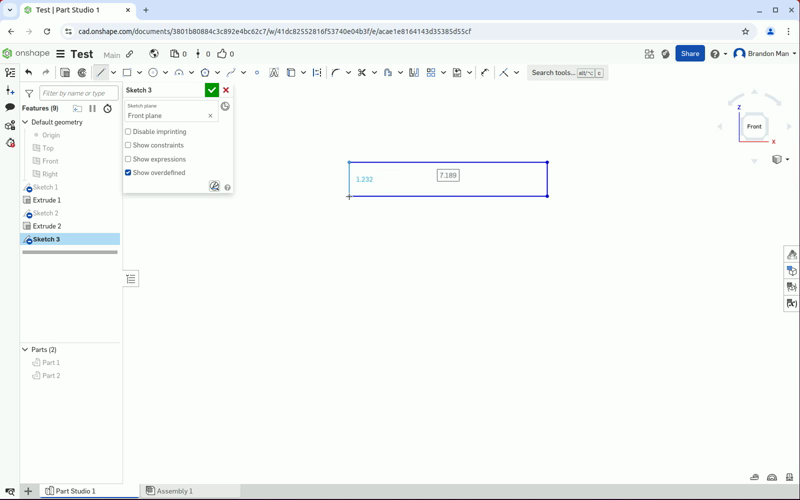
scroll(6)
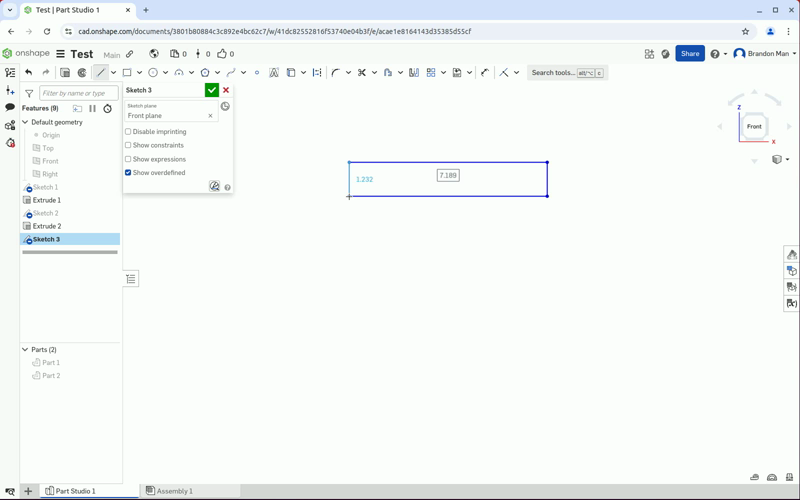
scroll(6)
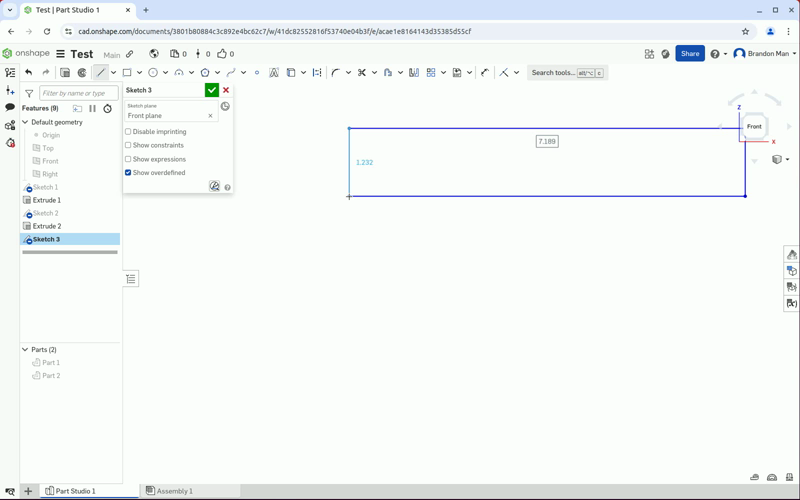
key_up(shift)
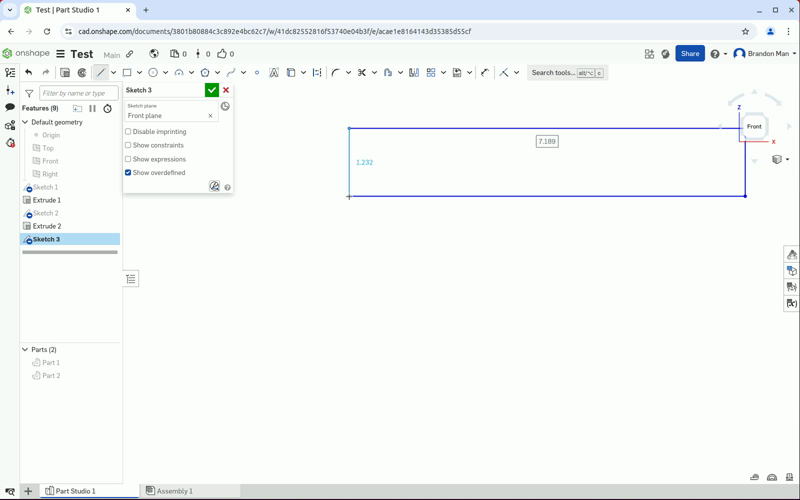
click(349, 196)
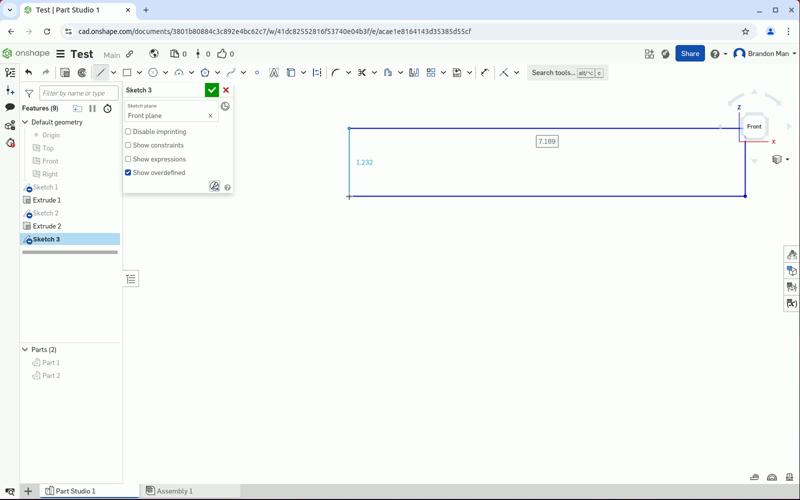
scroll(-6)
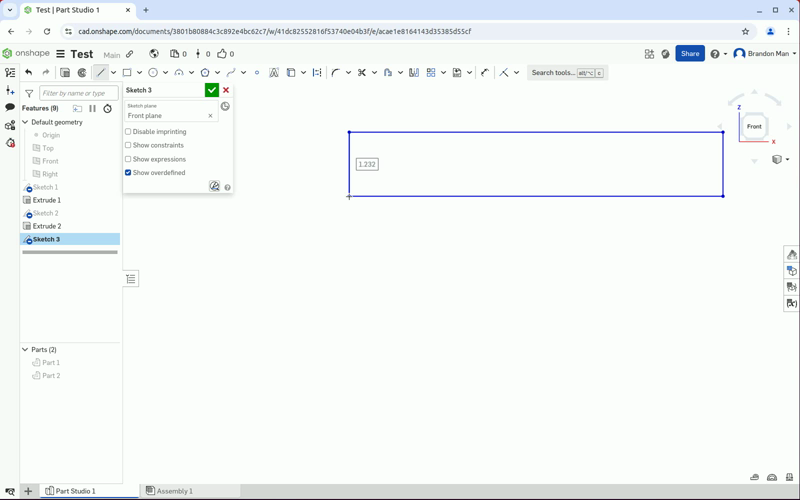
scroll(-6)
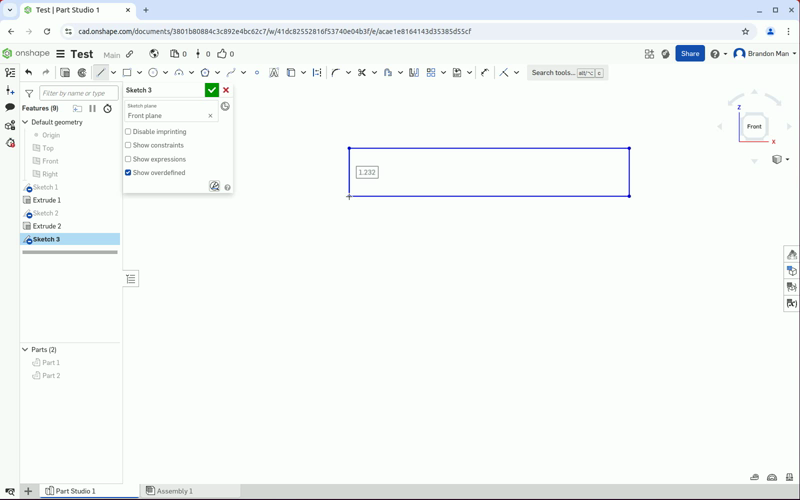
scroll(-6)
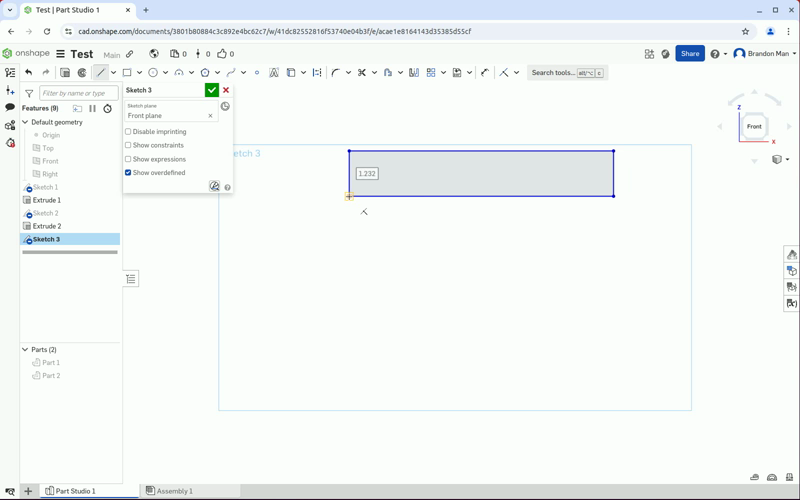
scroll(-6)
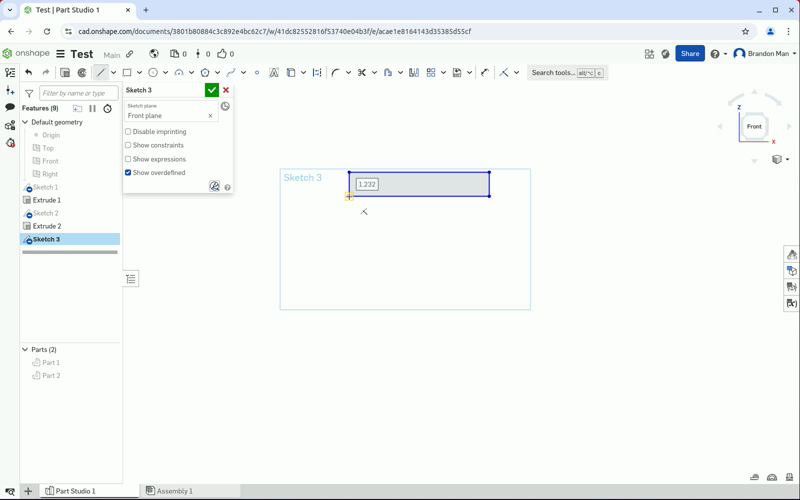
scroll(-6)
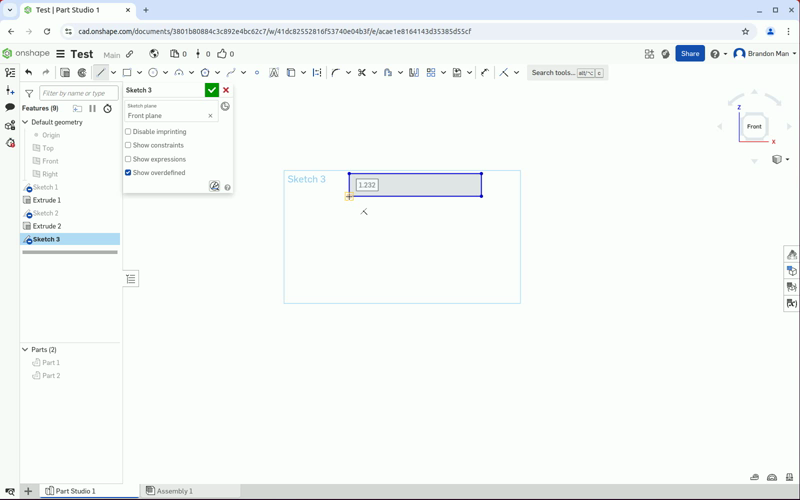
scroll(-6)
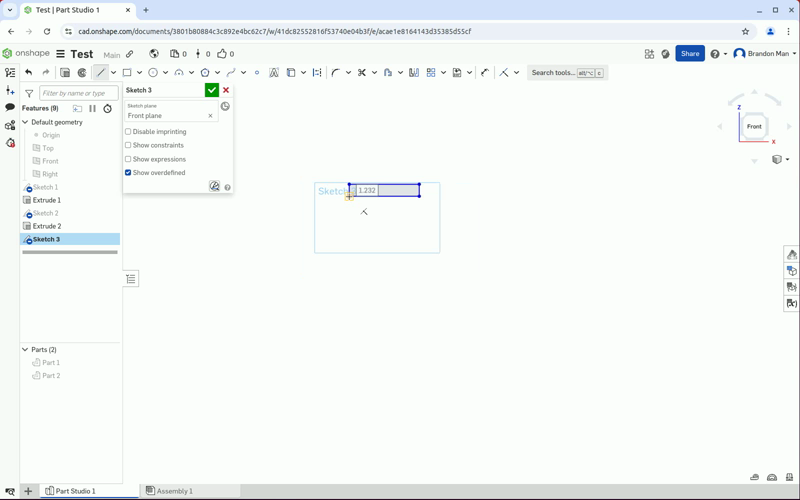
scroll(-6)
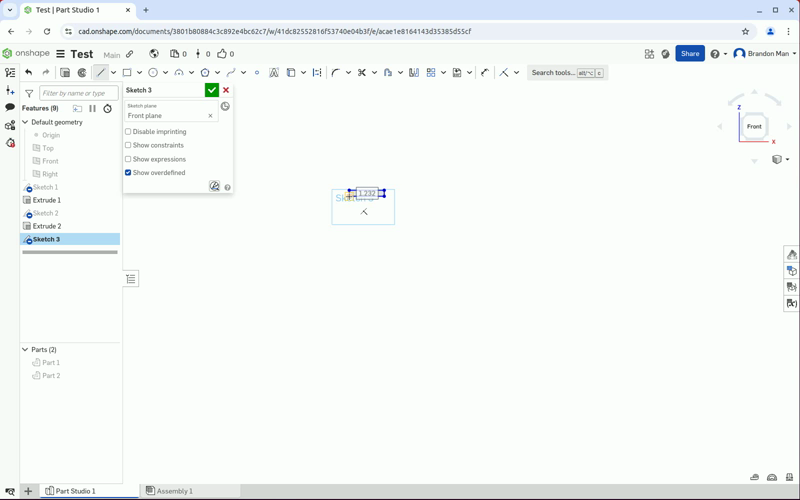
key(esc)
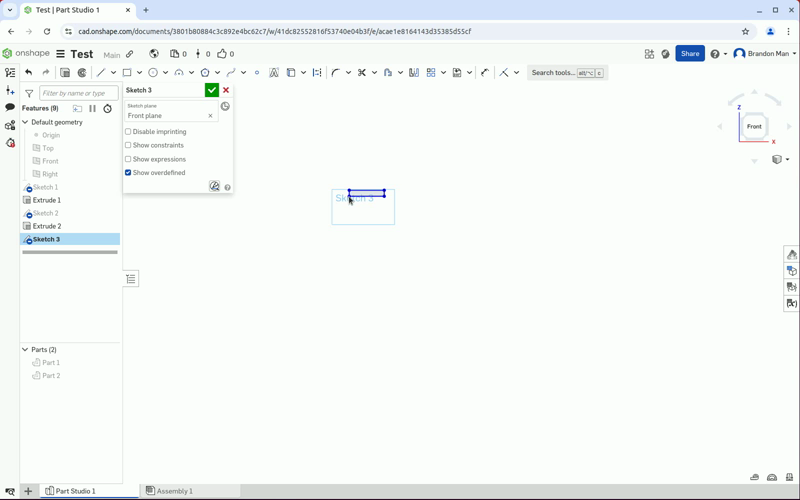
key(c)
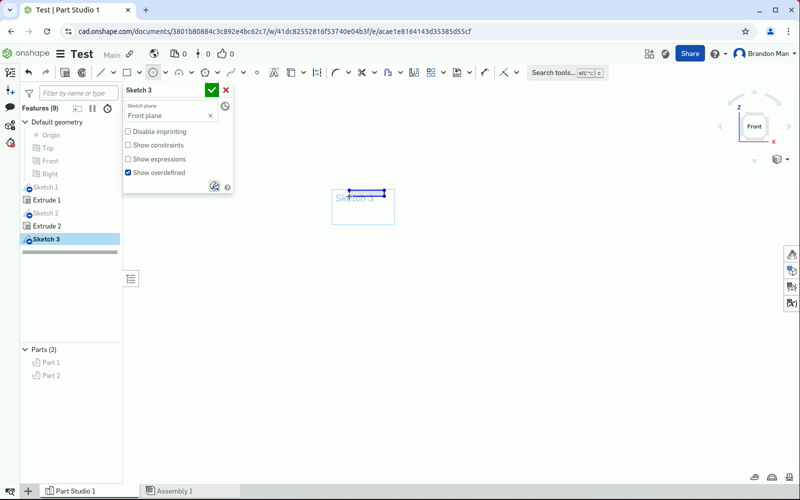
key_down(shift)
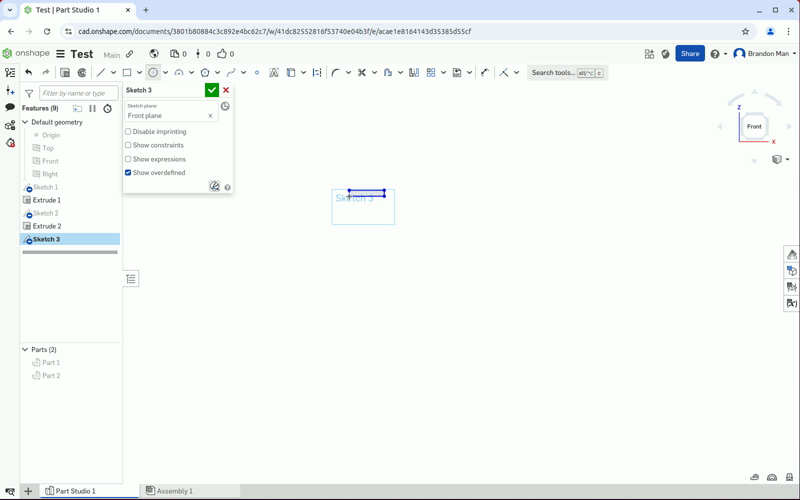
mouse_move(353, 193)
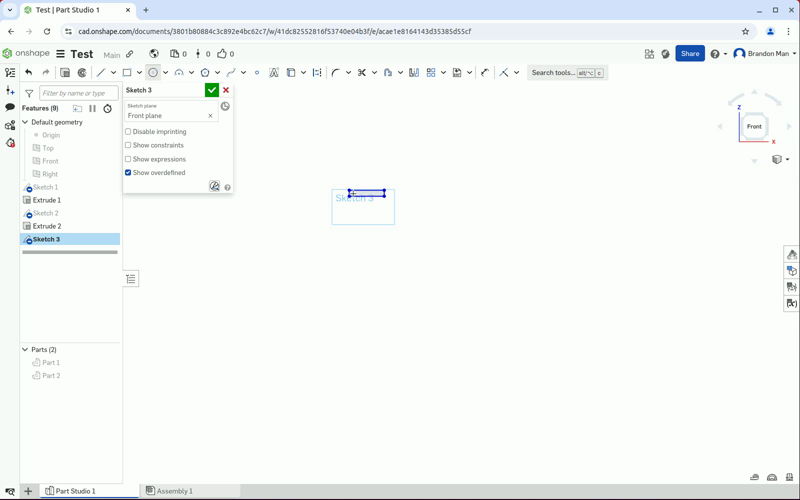
click(353, 193)
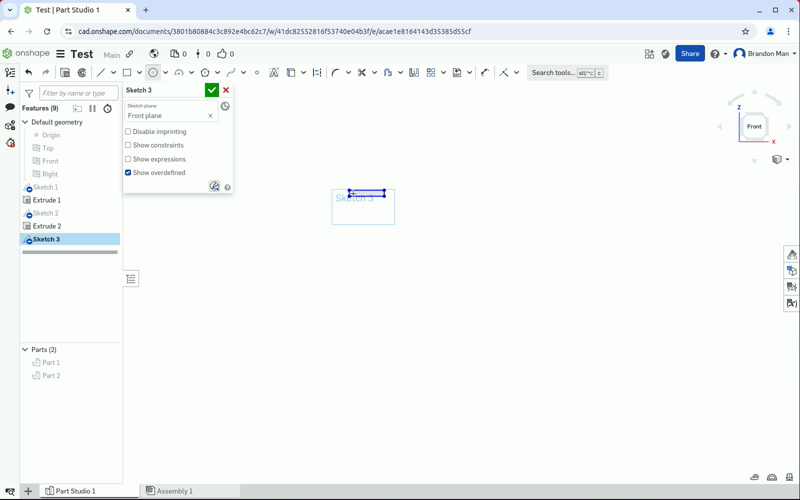
key_up(shift)
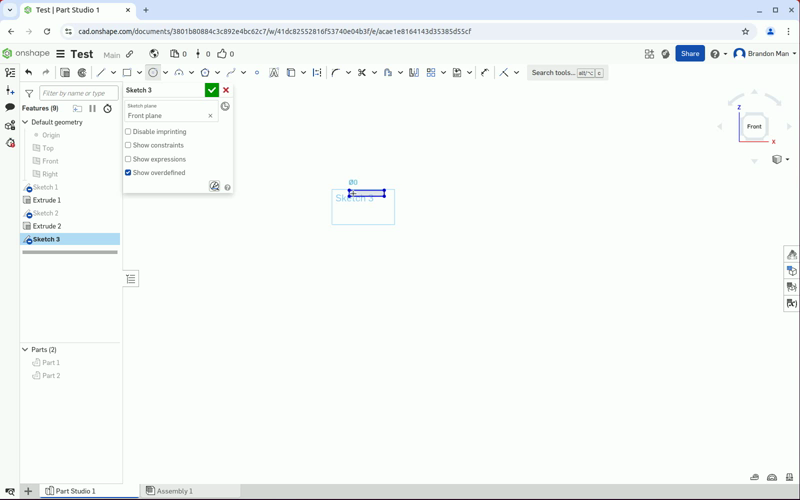
mouse_move(353, 193)
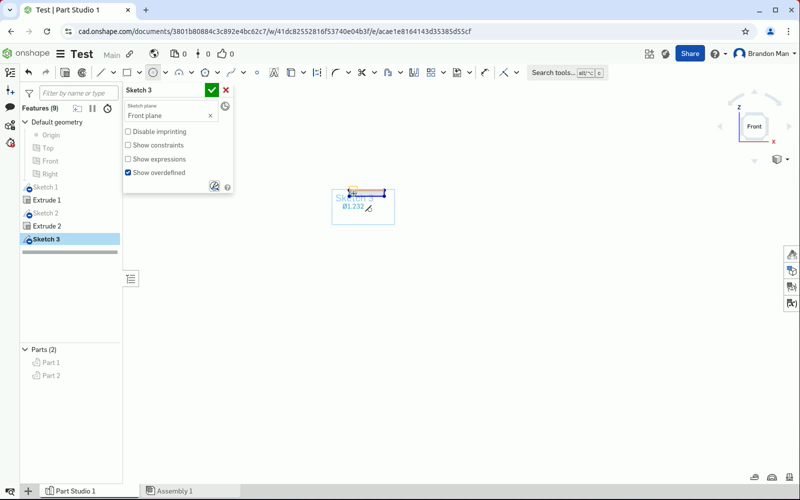
scroll(6)
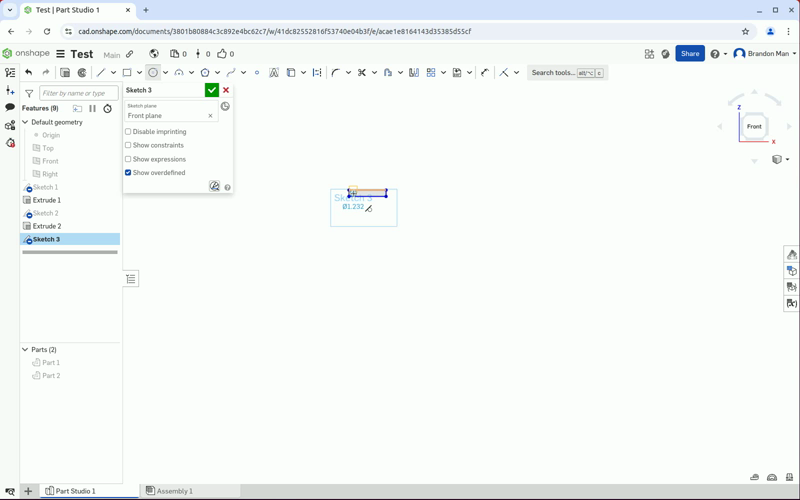
scroll(6)
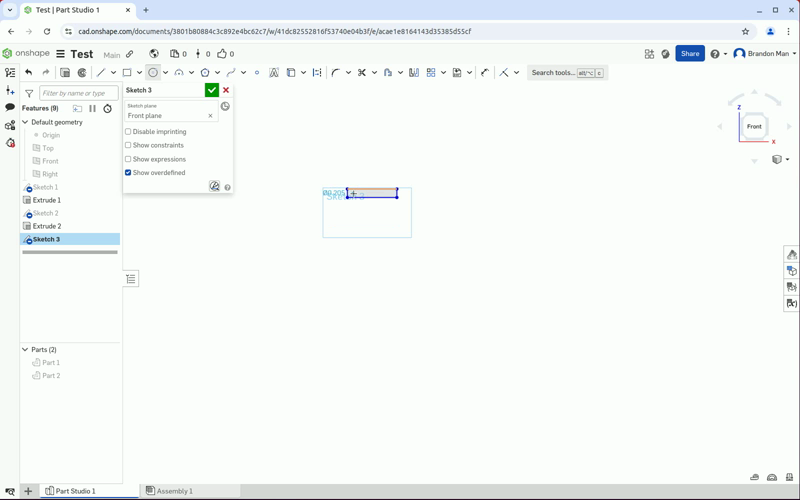
scroll(6)
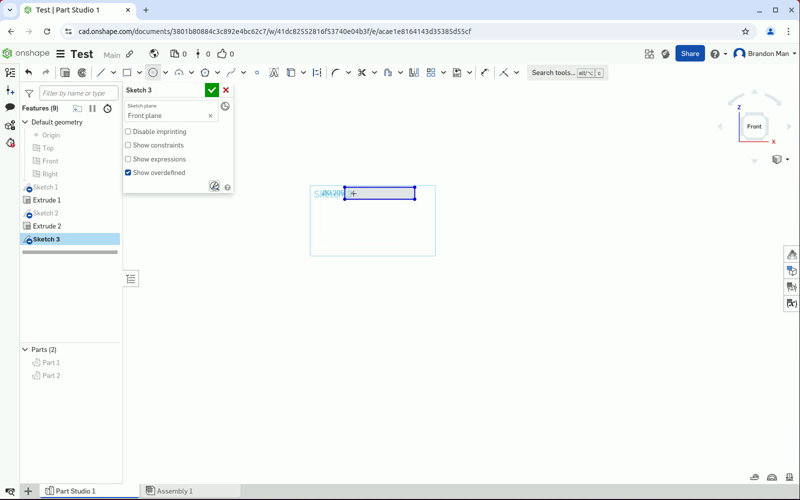
scroll(6)
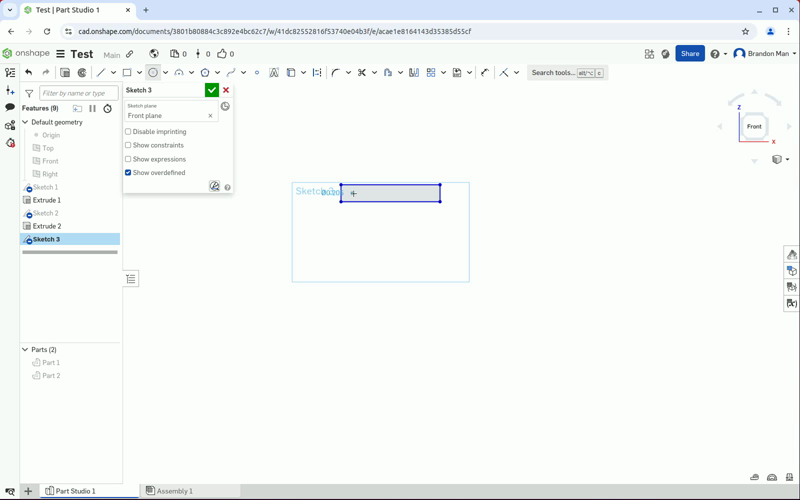
scroll(6)
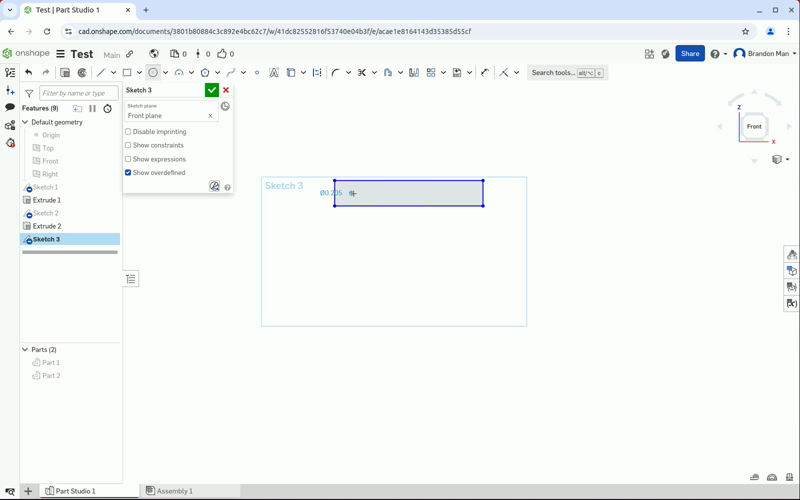
scroll(6)
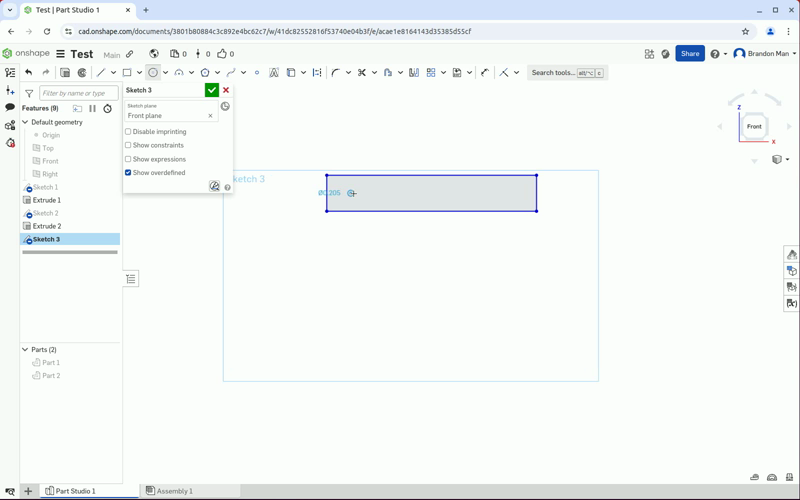
scroll(6)
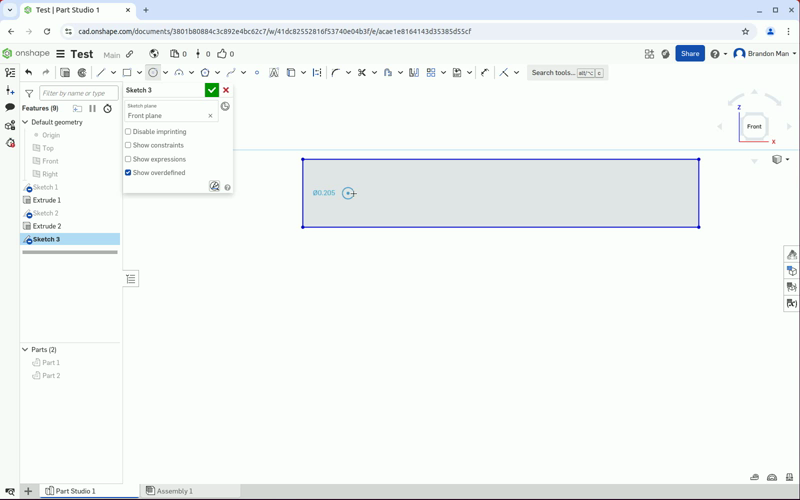
click(353, 193)
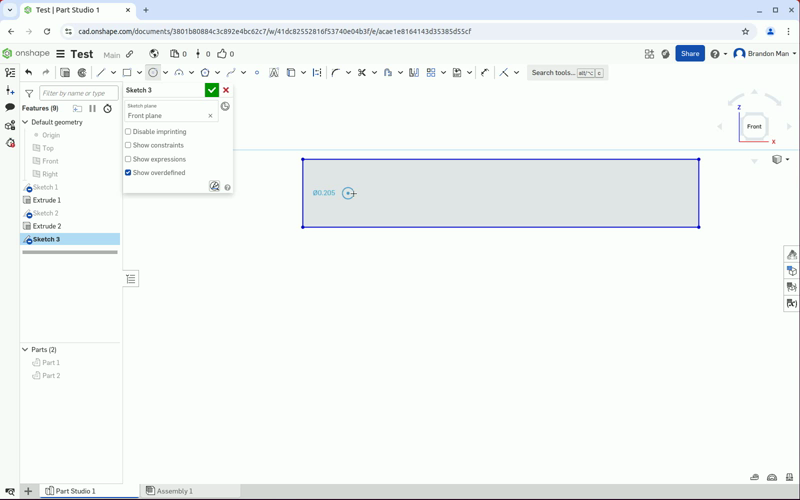
scroll(-6)
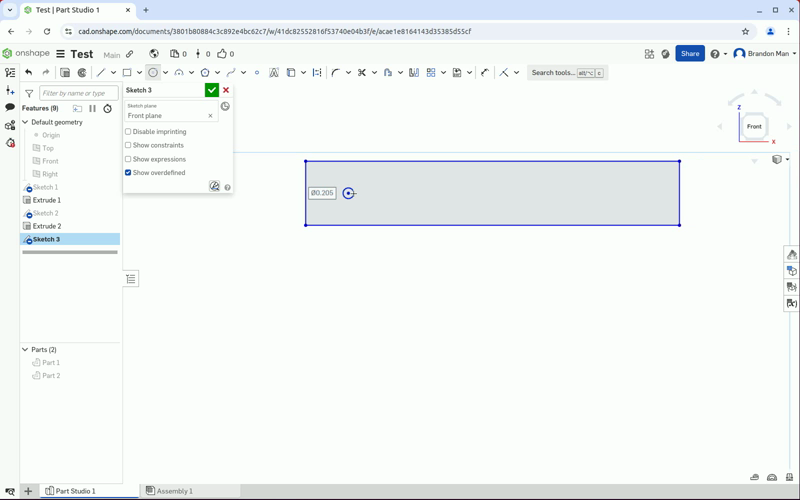
scroll(-6)
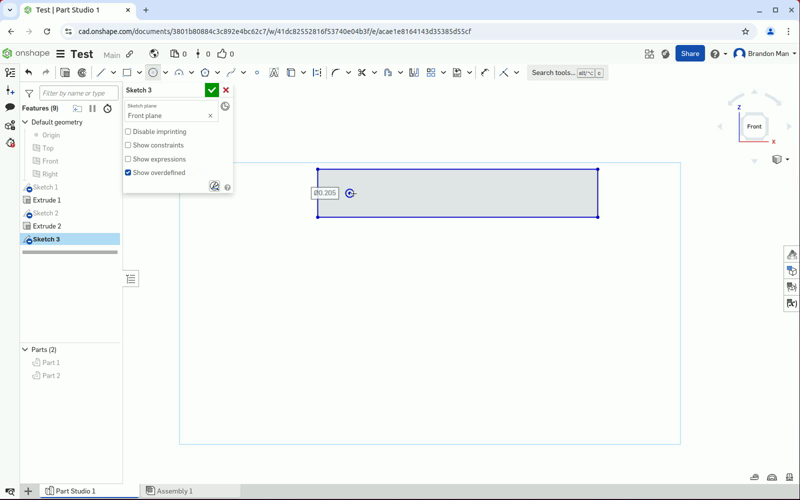
scroll(-6)
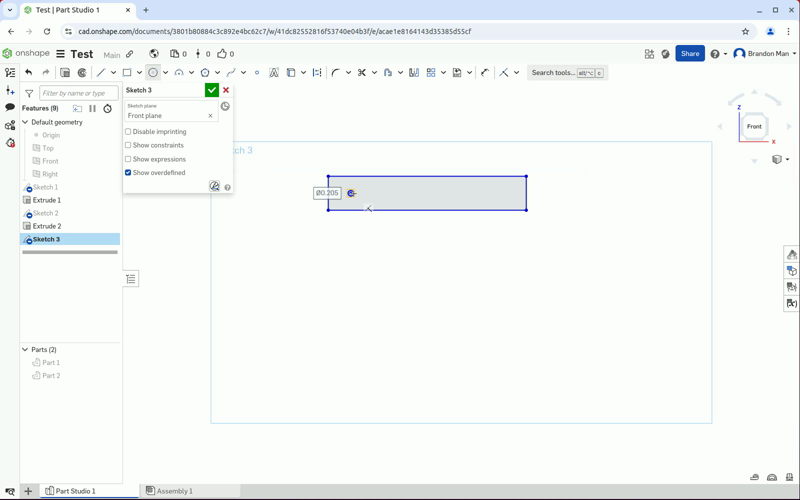
scroll(-6)
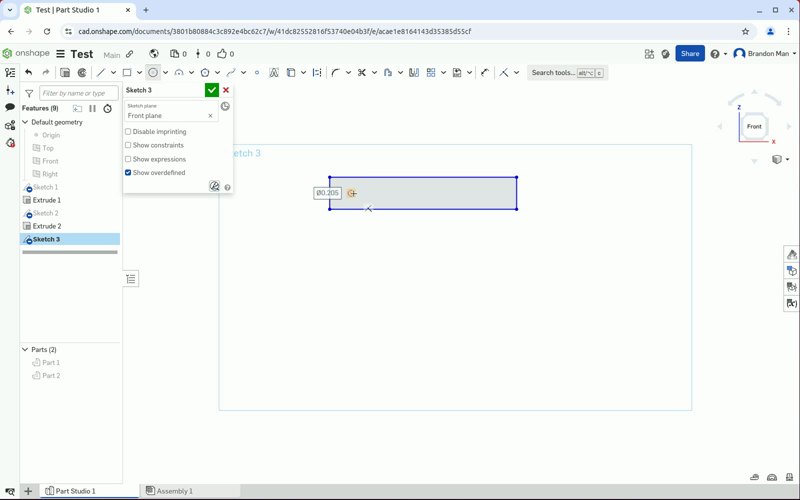
scroll(-6)
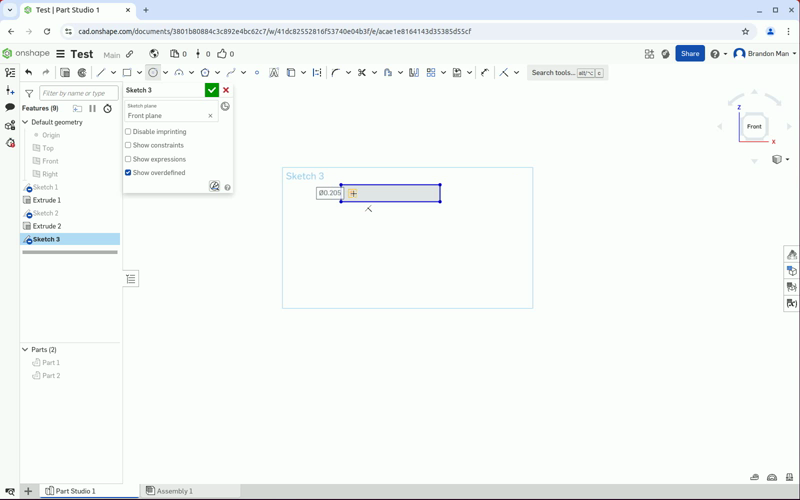
scroll(-6)
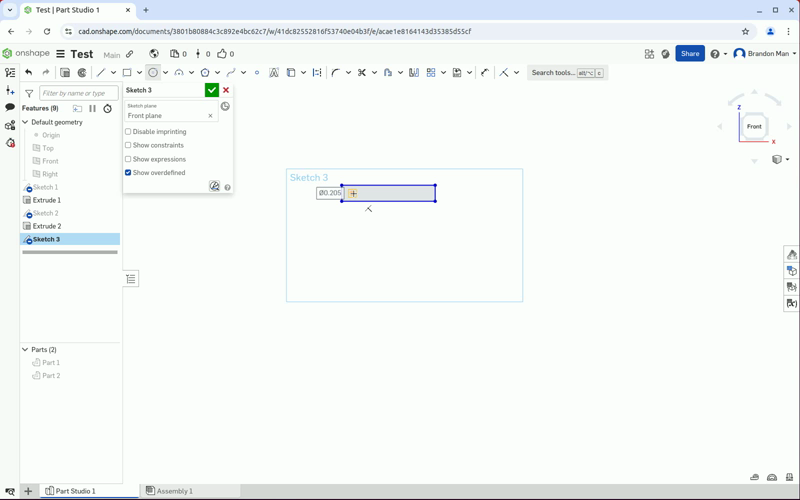
scroll(-6)
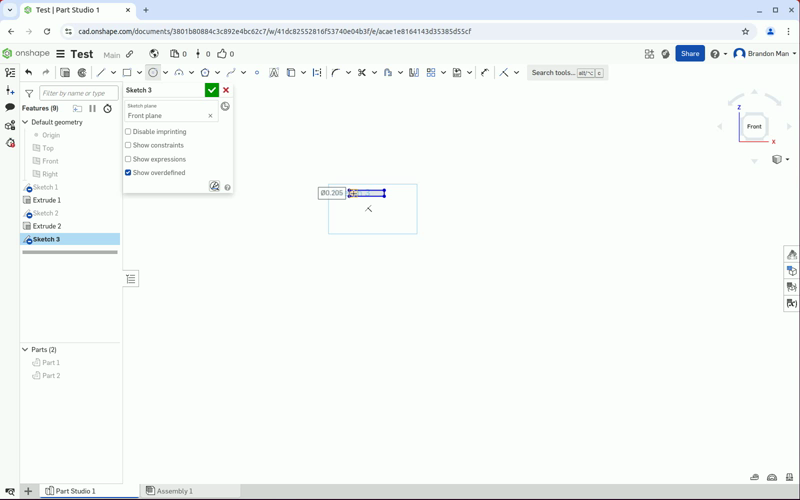
key(esc)
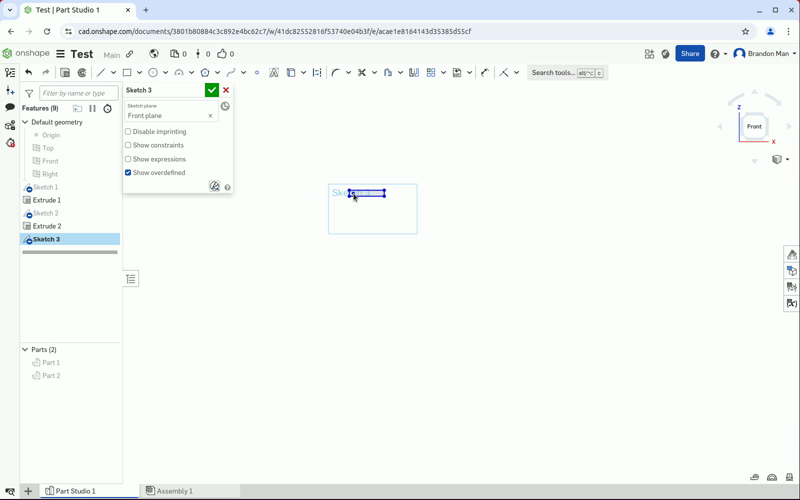
key(c)
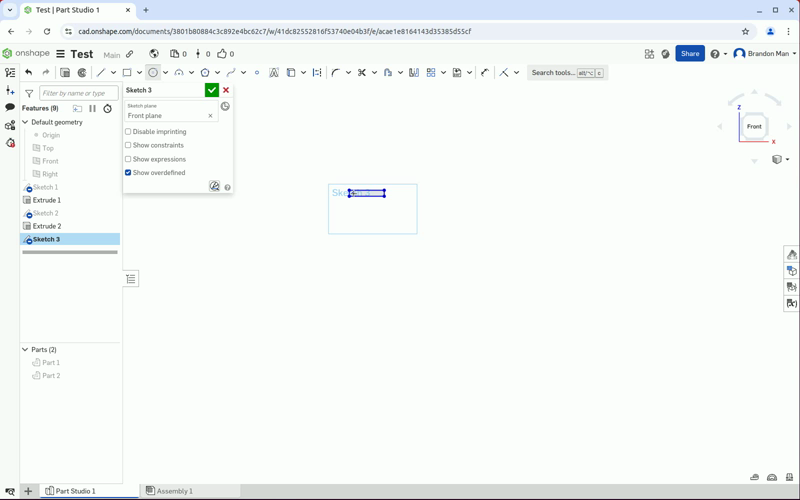
key_down(shift)
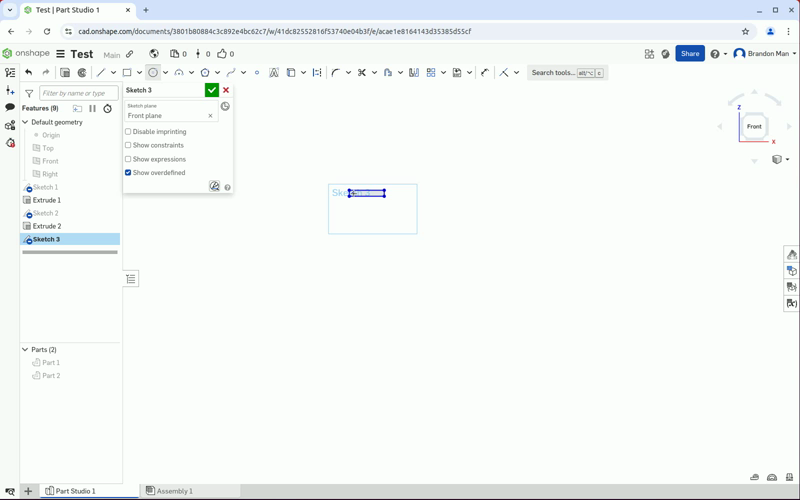
mouse_move(380, 193)
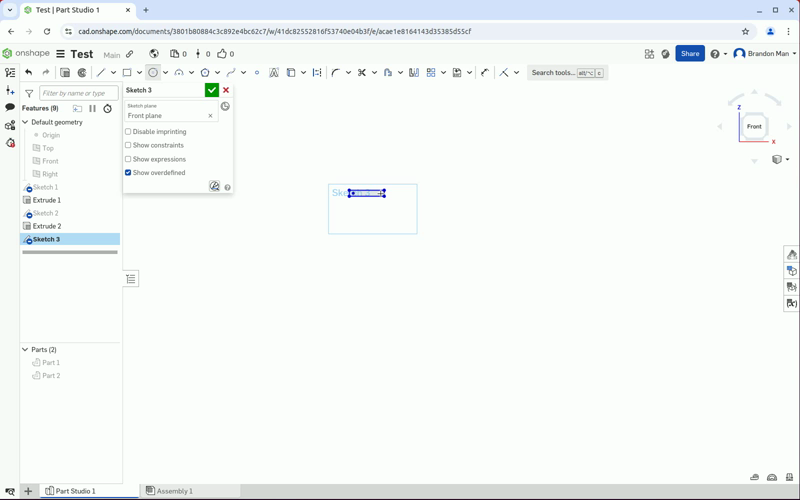
scroll(6)
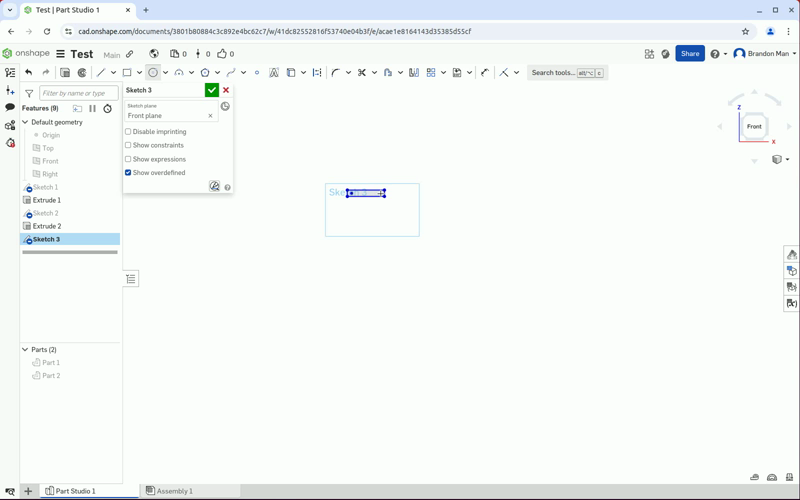
scroll(6)
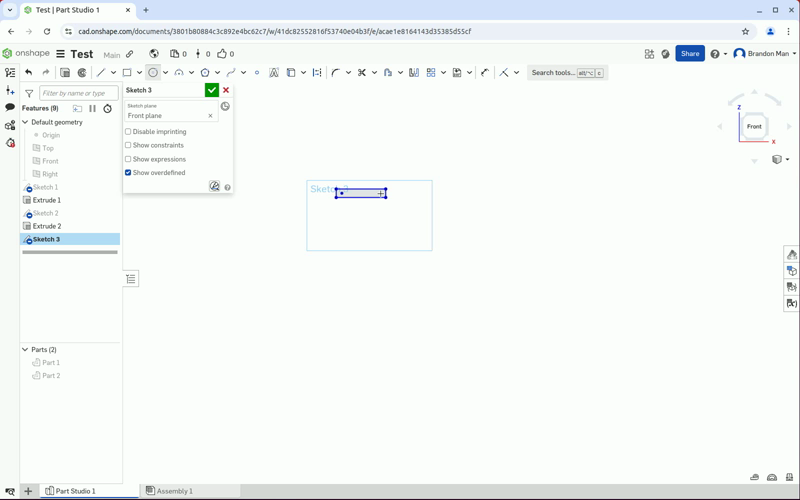
scroll(6)
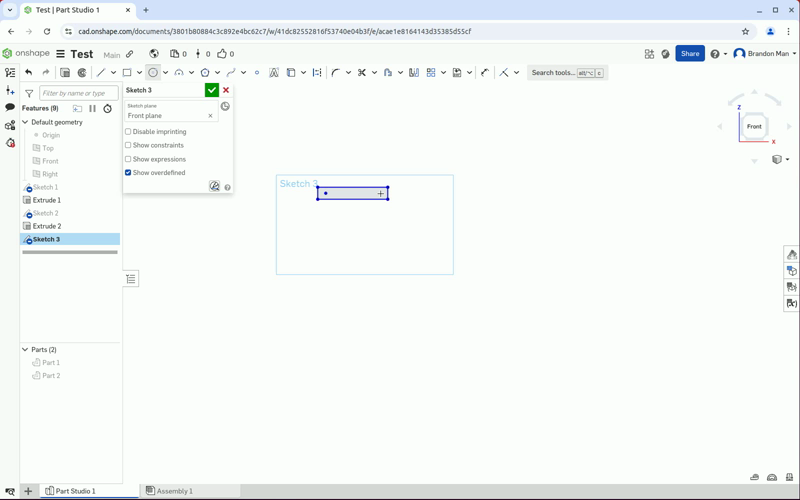
scroll(6)
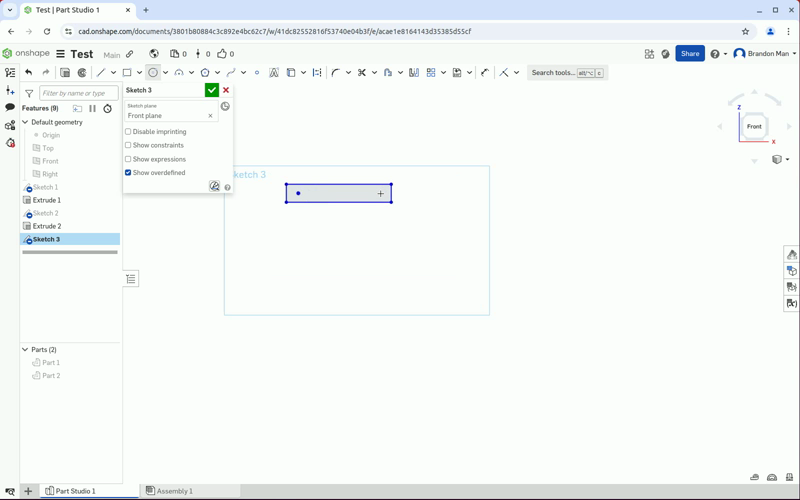
scroll(6)
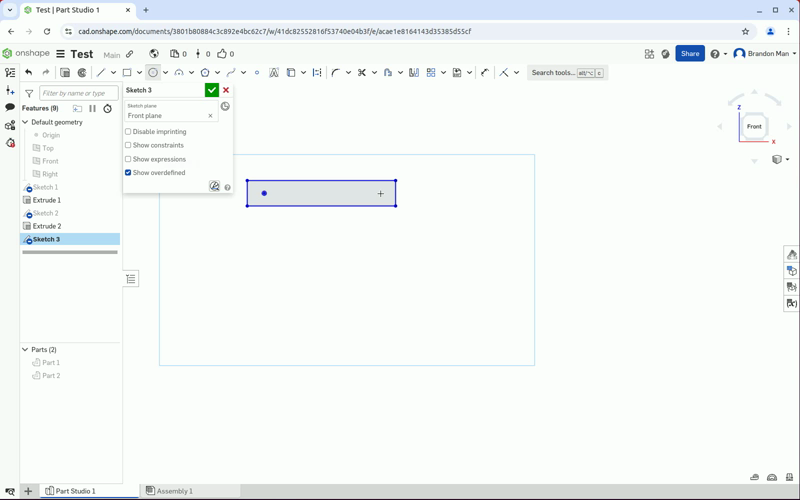
scroll(6)
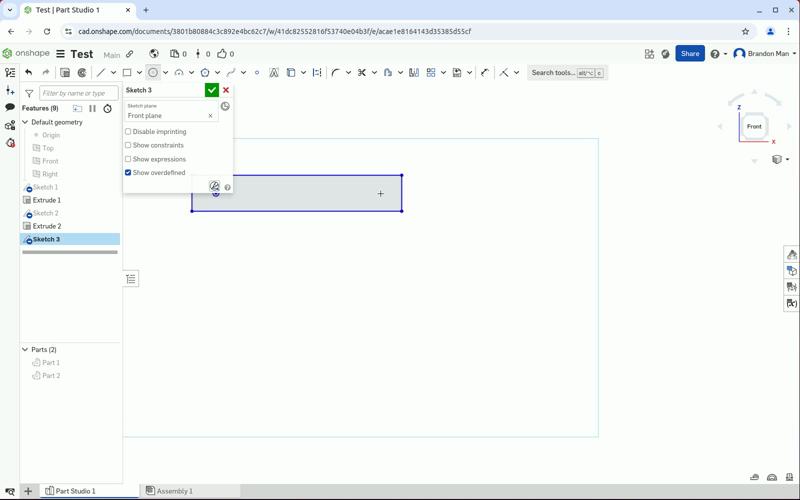
scroll(6)
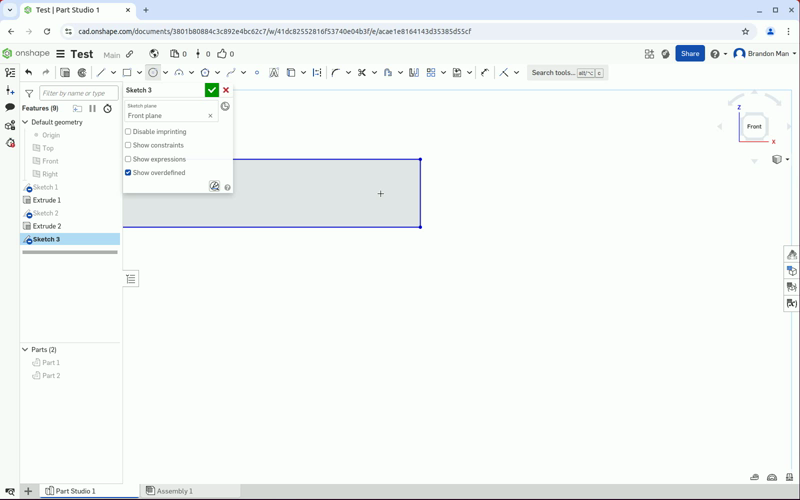
click(380, 193)
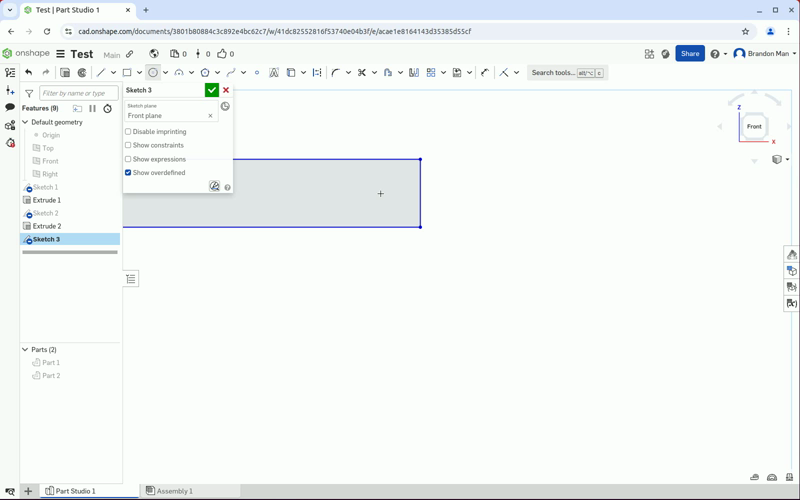
scroll(-6)
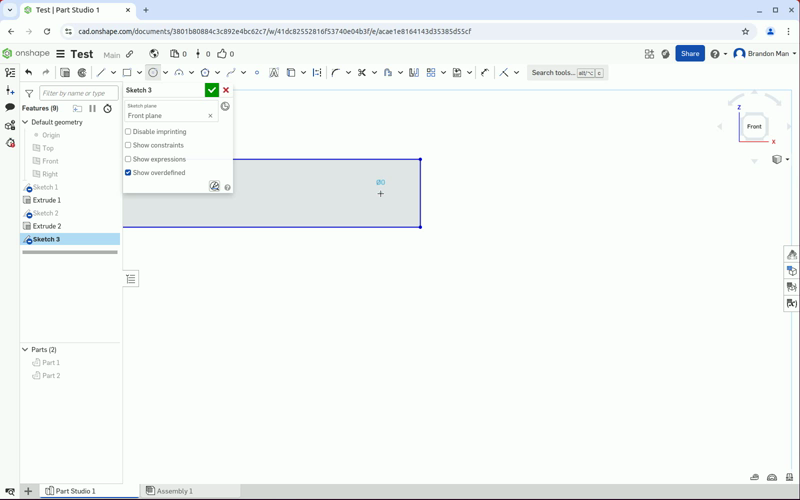
scroll(-6)
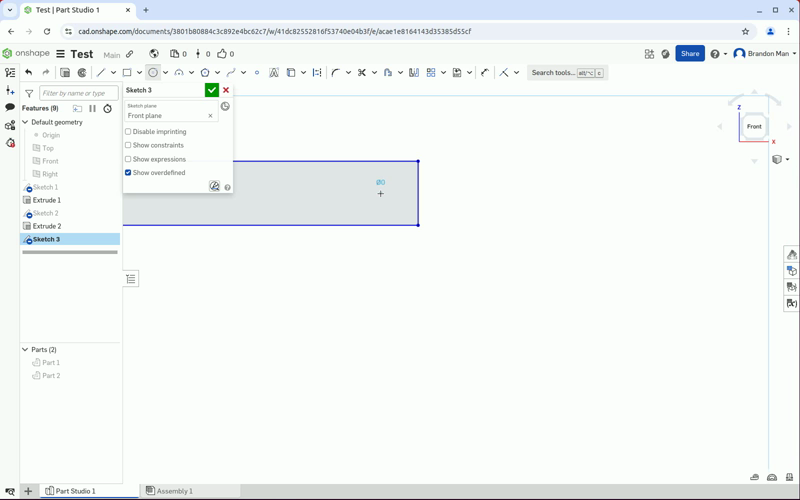
scroll(-6)
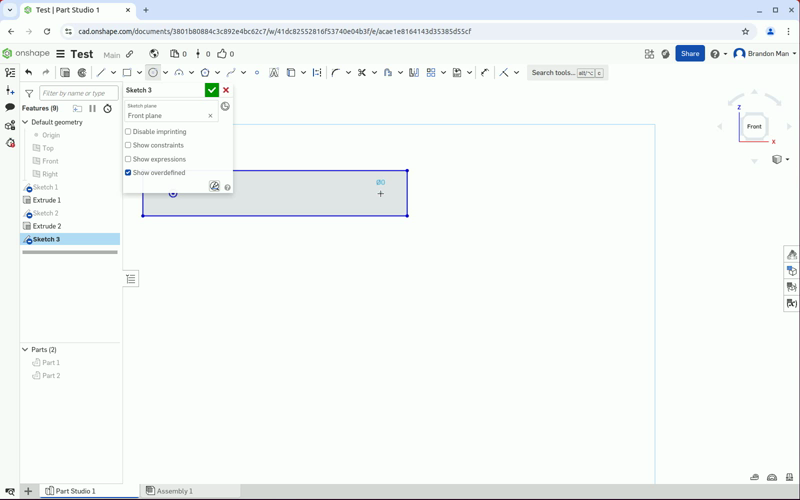
scroll(-6)
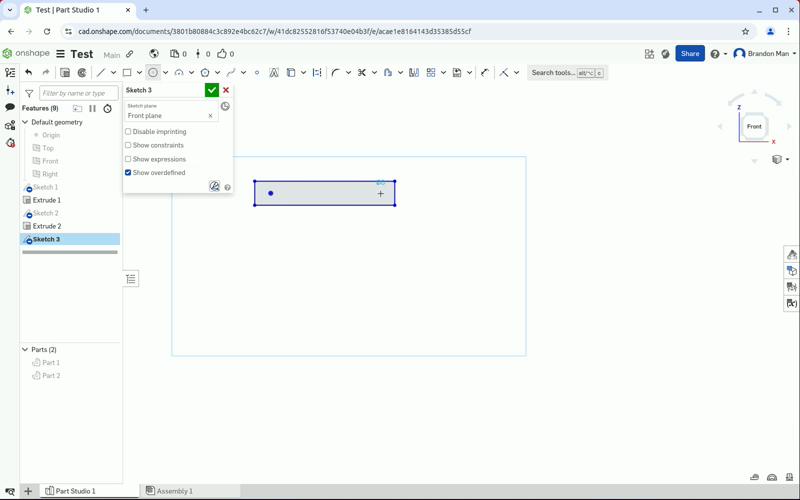
scroll(-6)
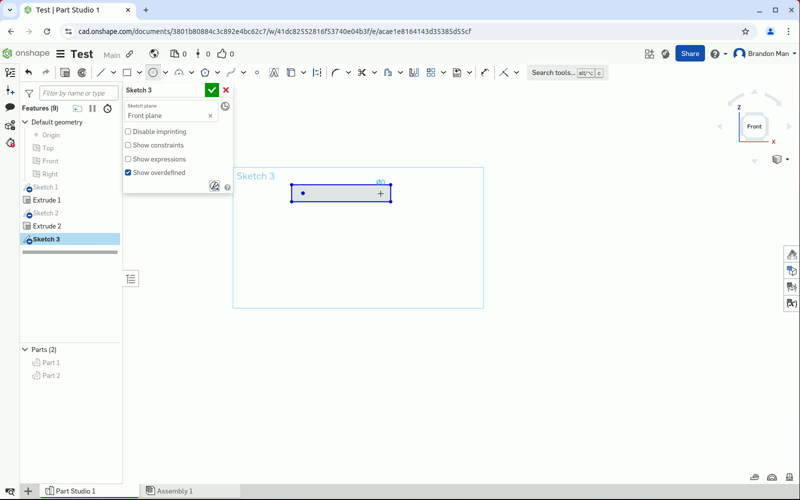
scroll(-6)
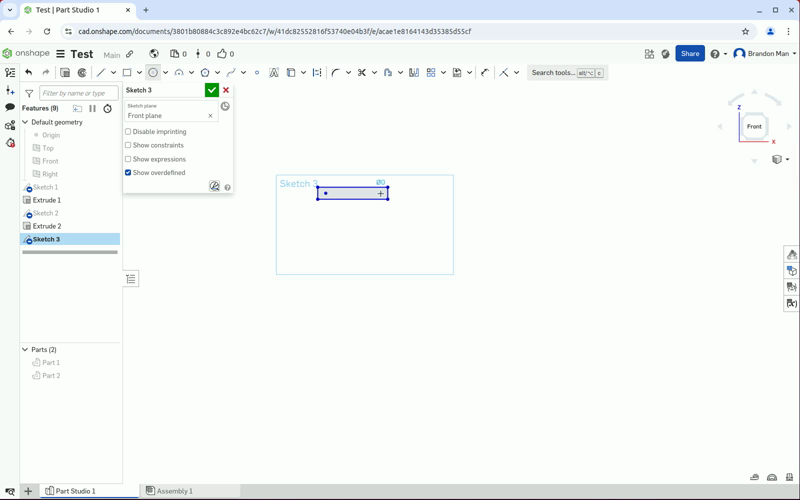
scroll(-6)
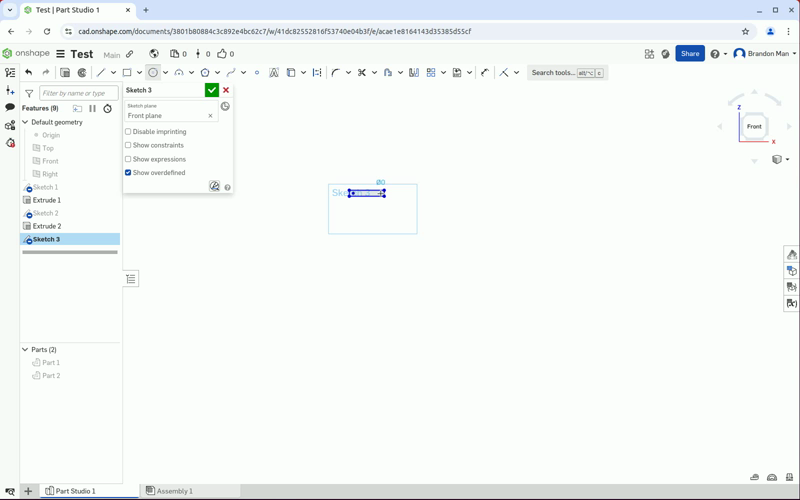
key_up(shift)
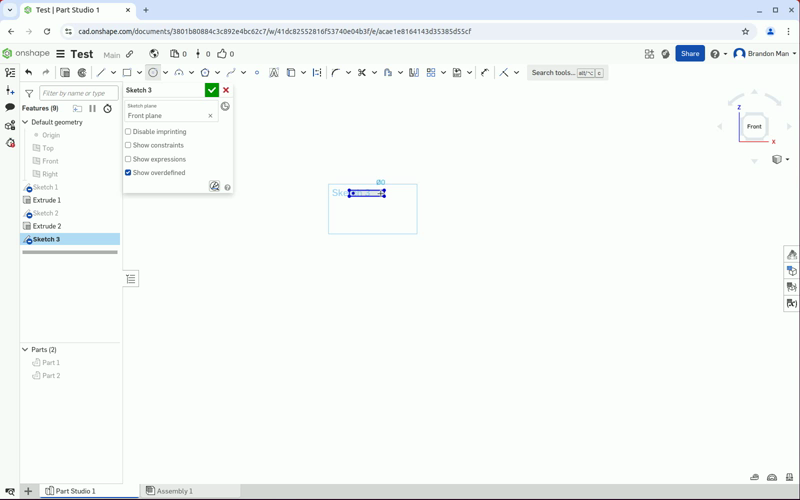
mouse_move(381, 193)
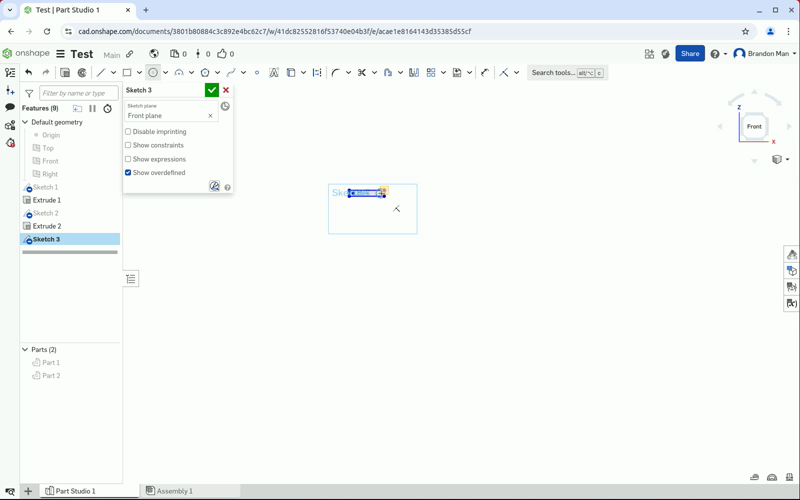
scroll(6)
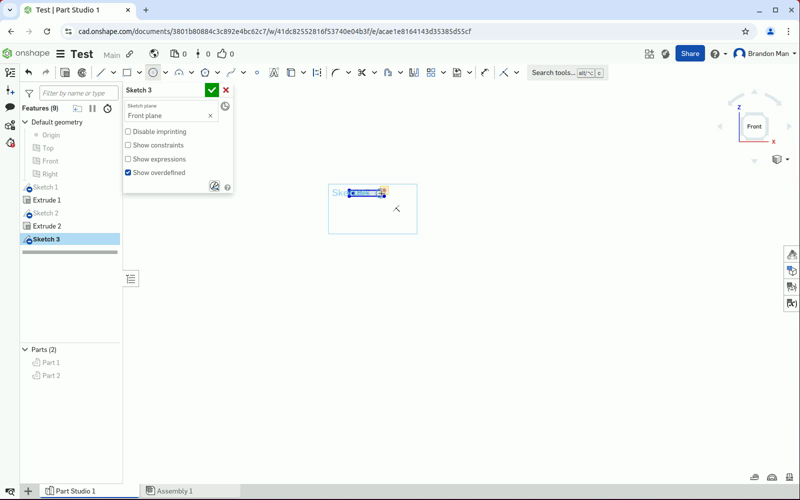
scroll(6)
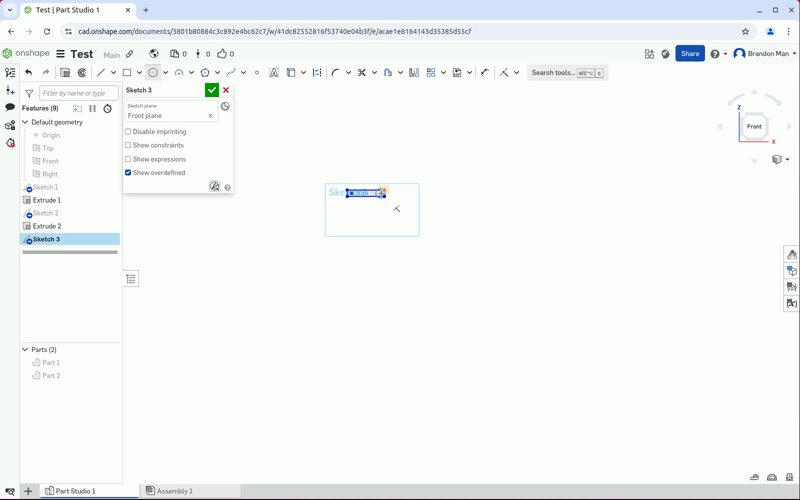
scroll(6)
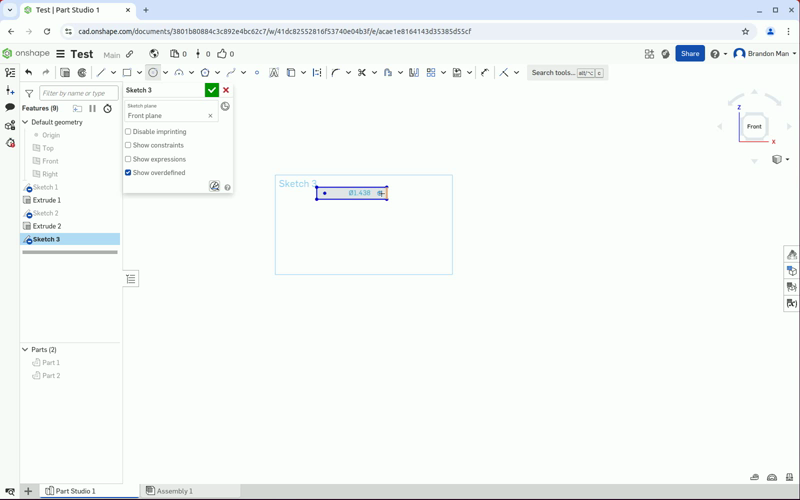
scroll(6)
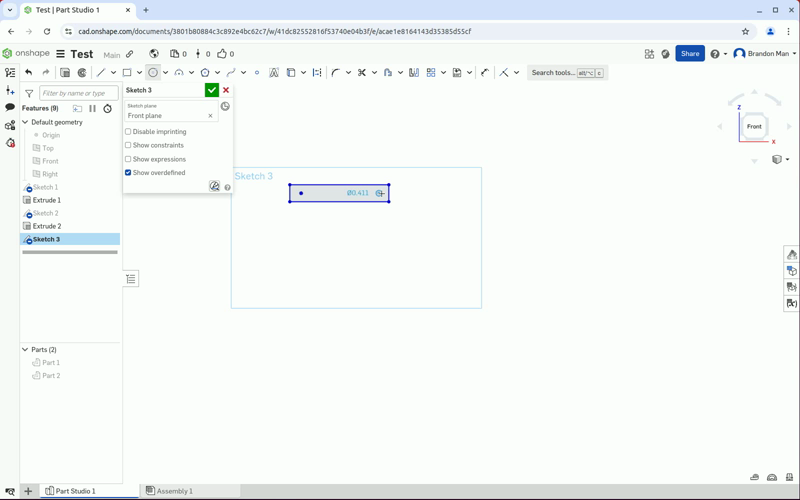
scroll(6)
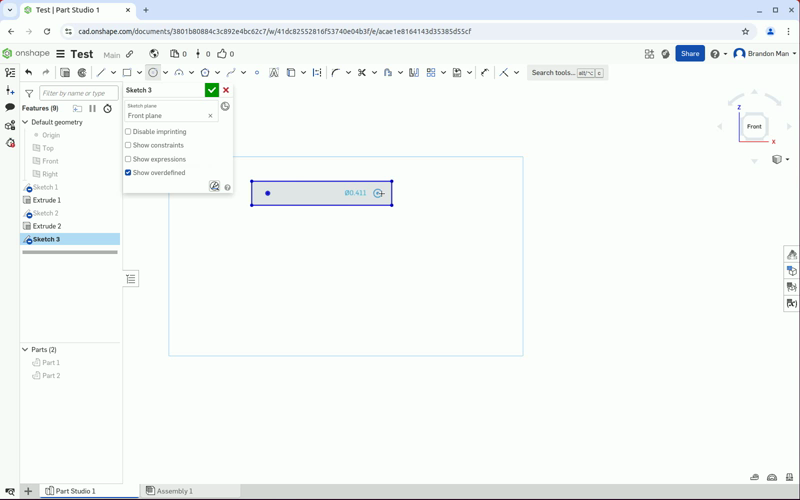
scroll(6)
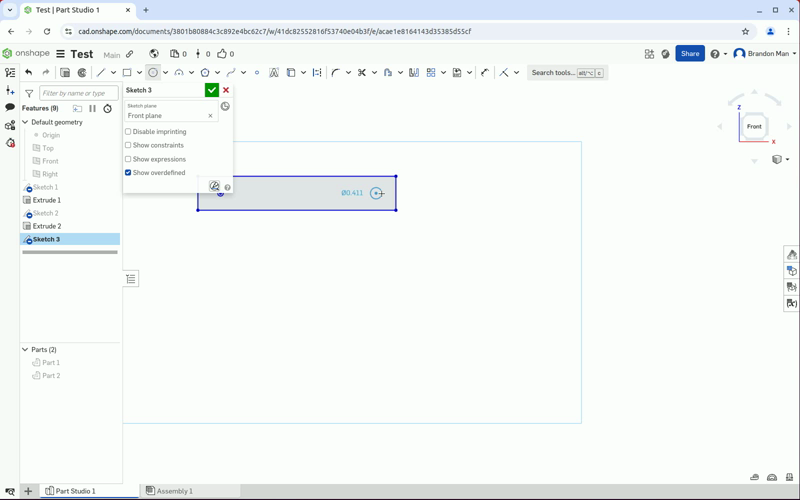
scroll(6)
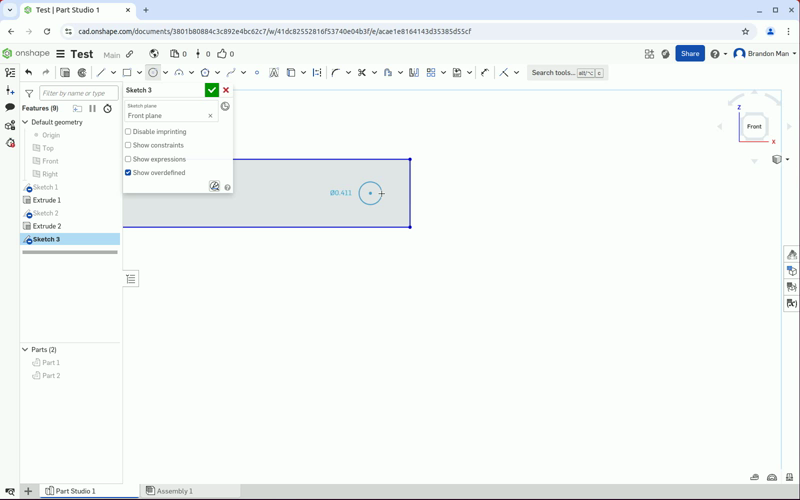
click(381, 193)
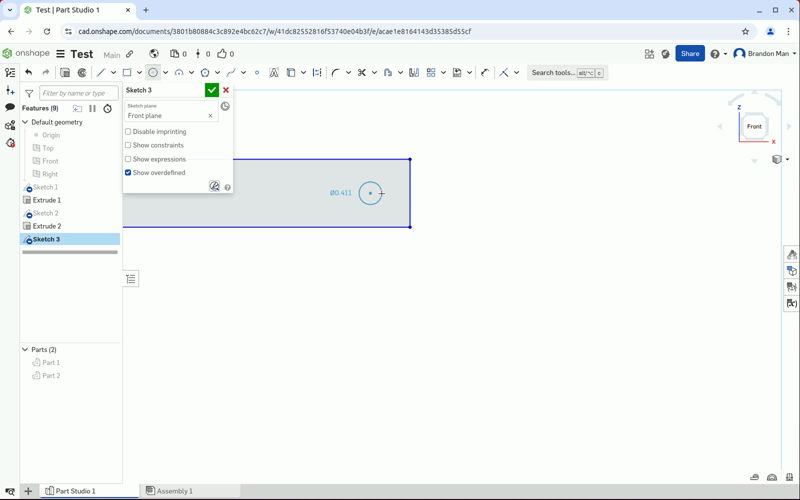
scroll(-6)
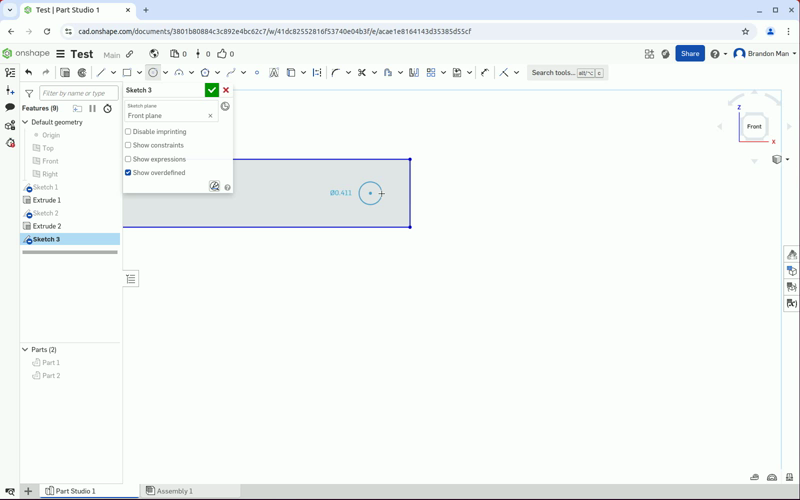
scroll(-6)
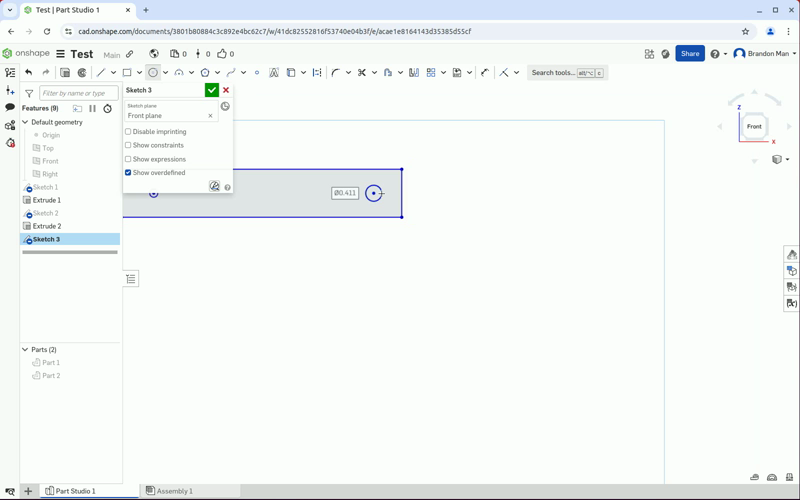
scroll(-6)
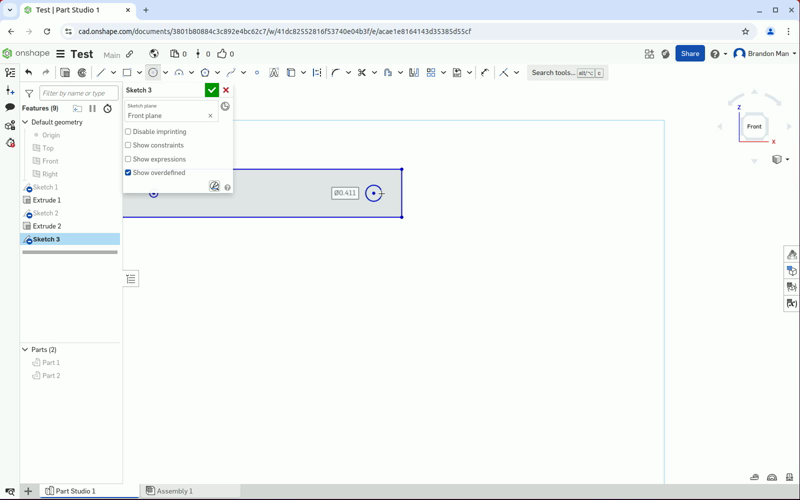
scroll(-6)
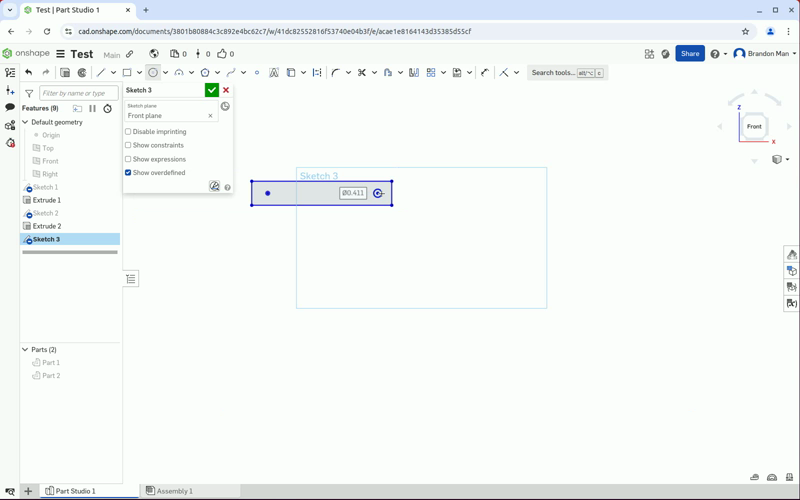
scroll(-6)
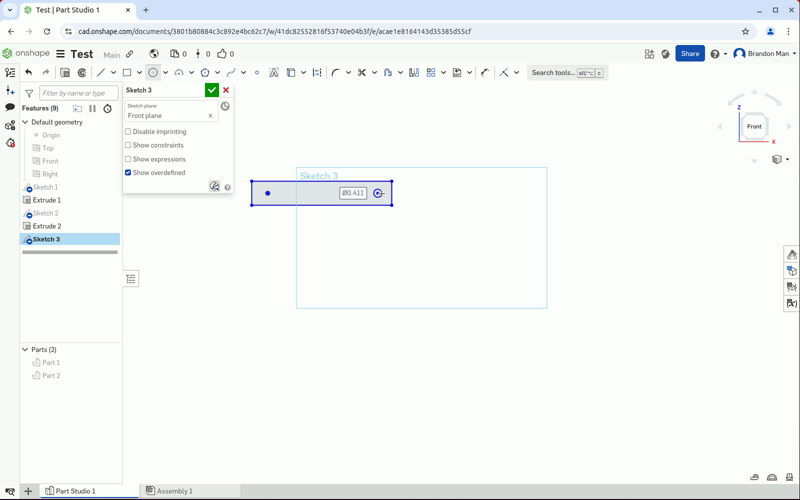
scroll(-6)
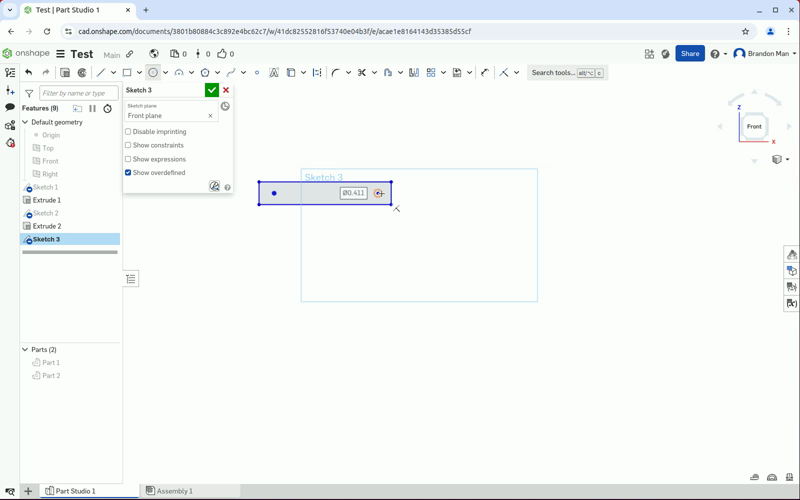
scroll(-6)
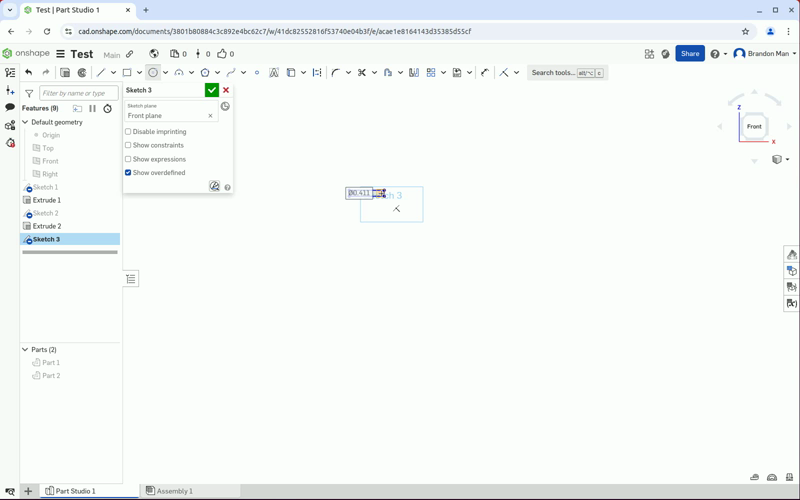
key(esc)
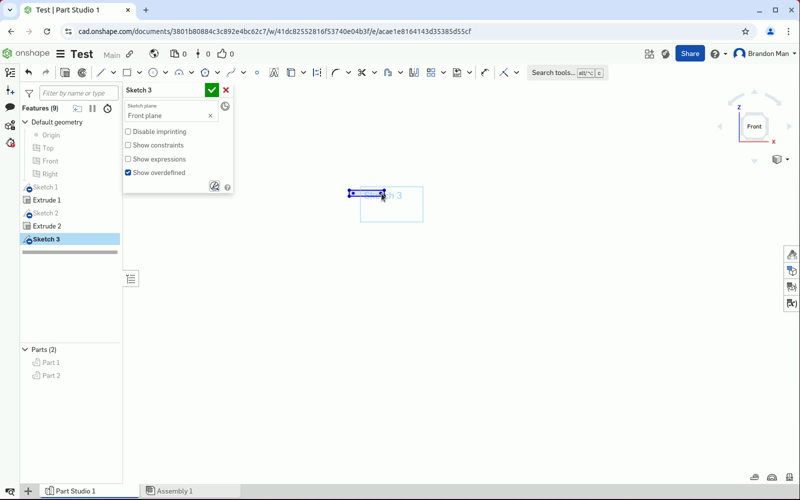
mouse_move(377, 192)
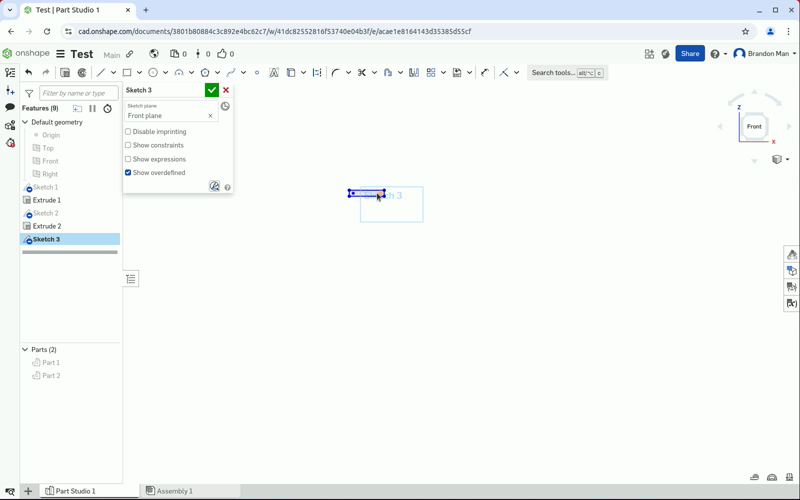
scroll(6)
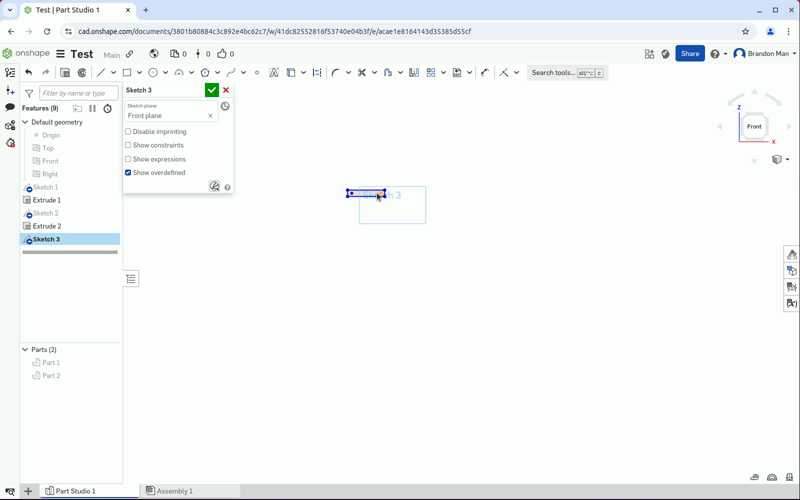
scroll(6)
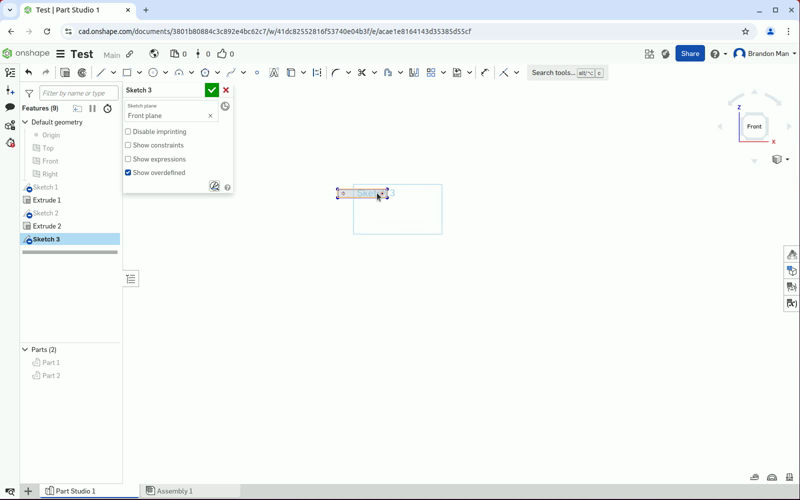
scroll(6)
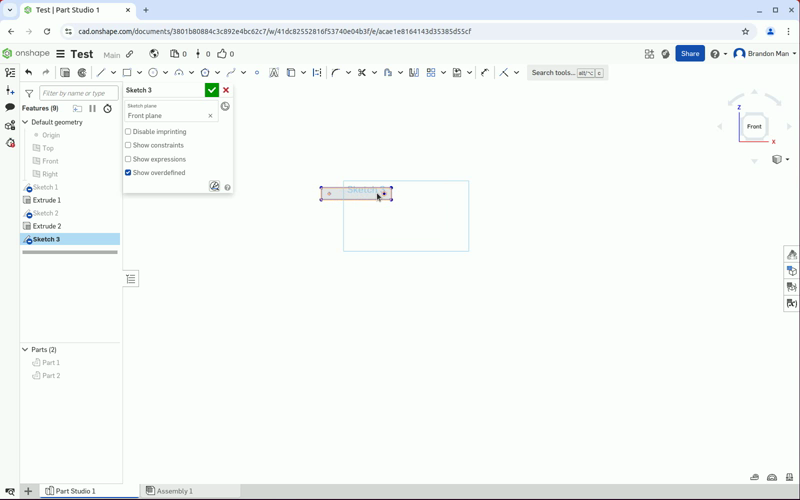
scroll(6)
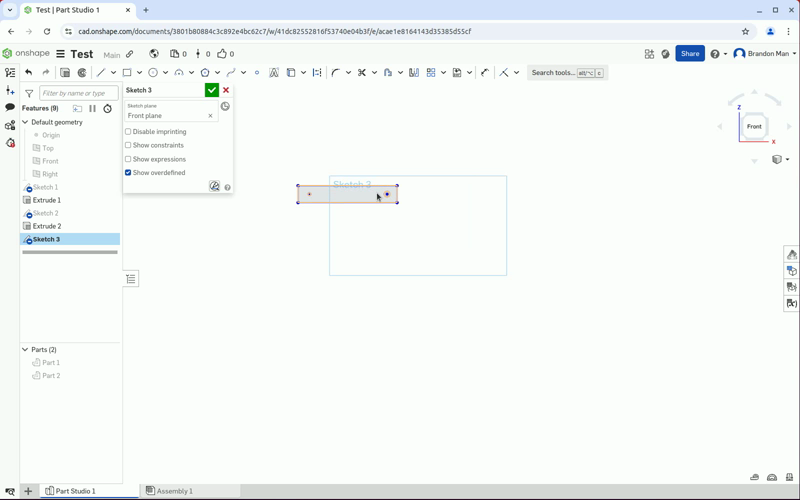
scroll(6)
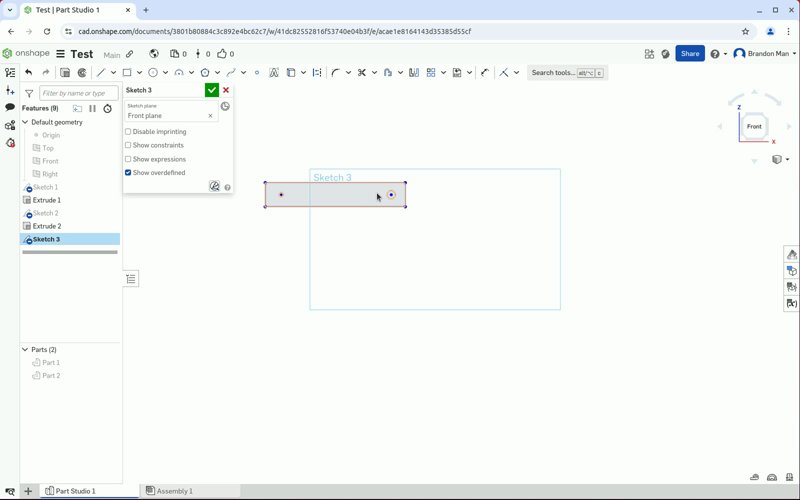
scroll(6)
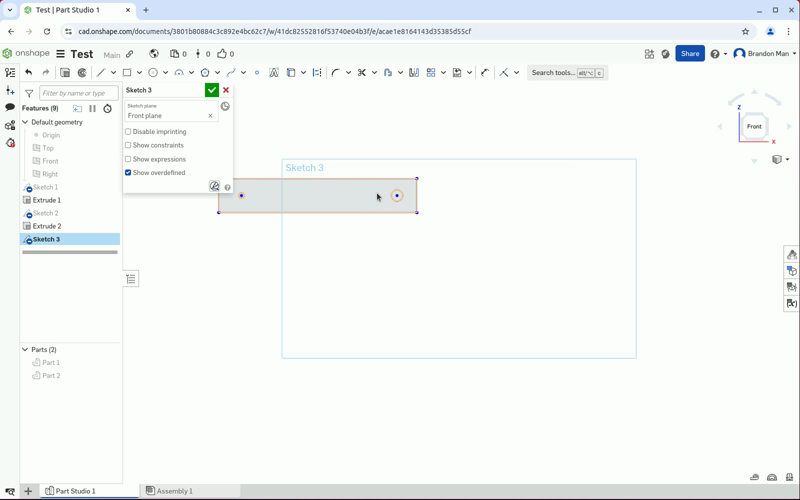
scroll(6)
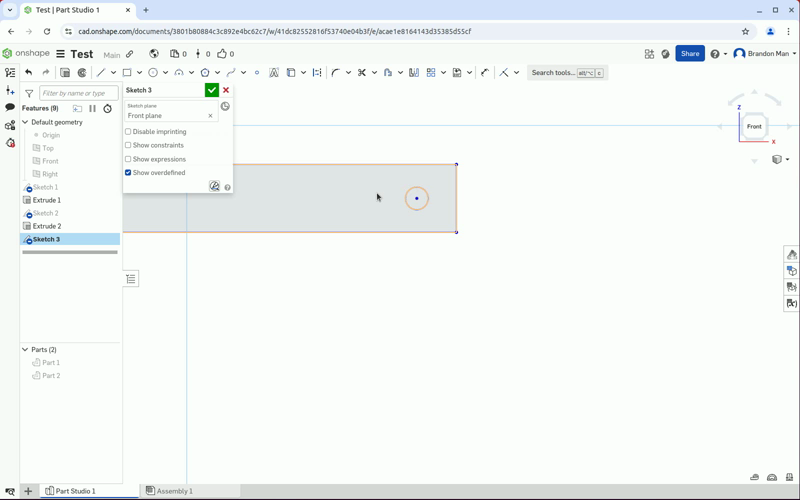
click(377, 192)
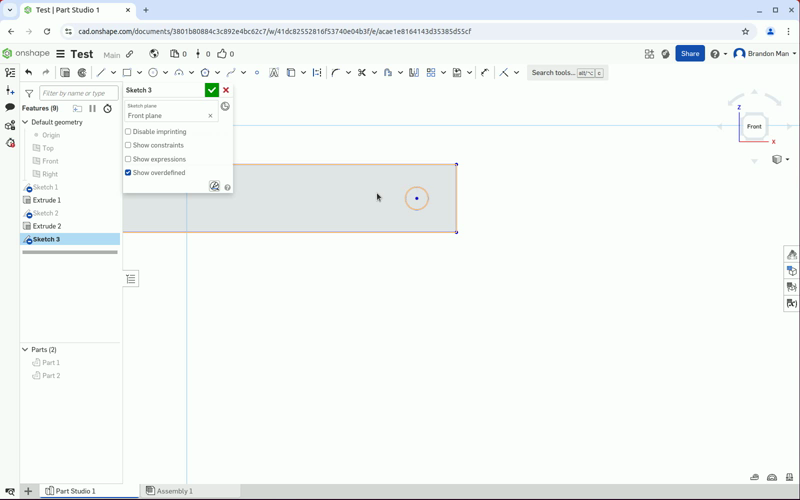
scroll(-6)
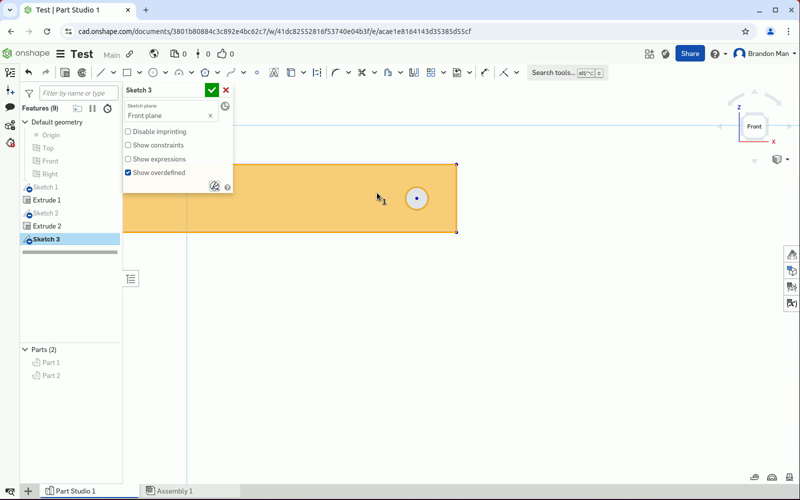
scroll(-6)
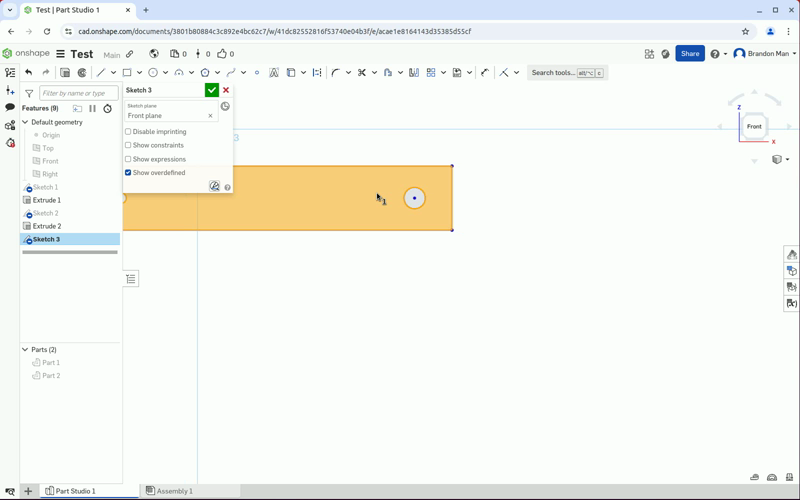
scroll(-6)
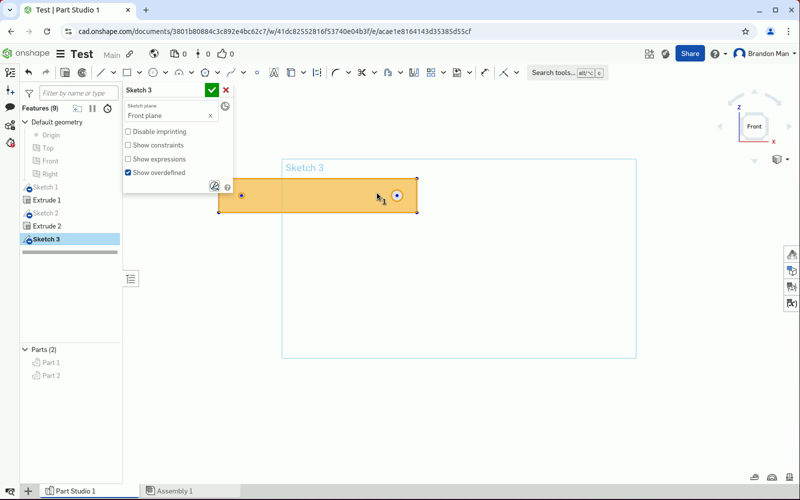
scroll(-6)
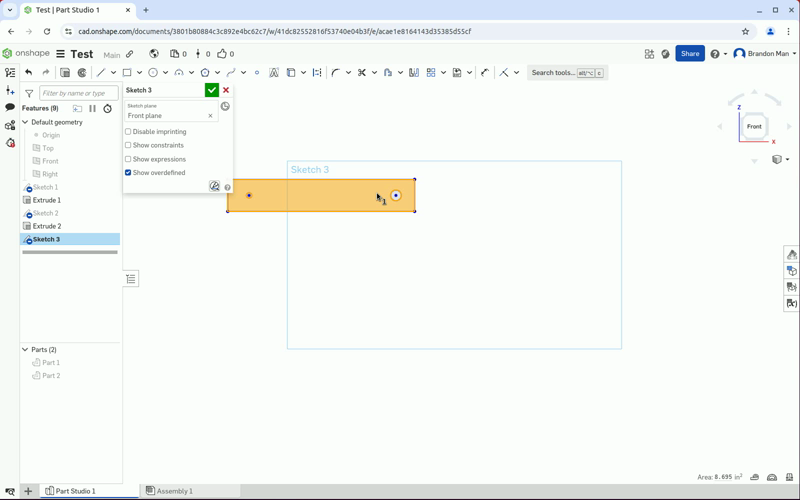
scroll(-6)
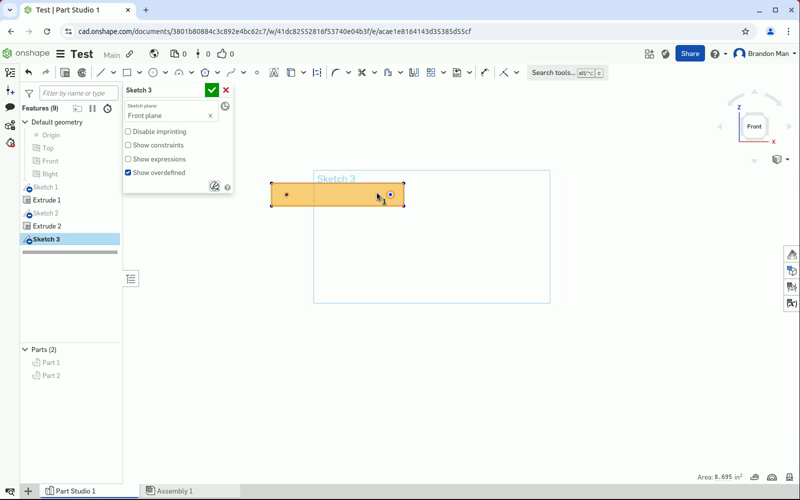
scroll(-6)
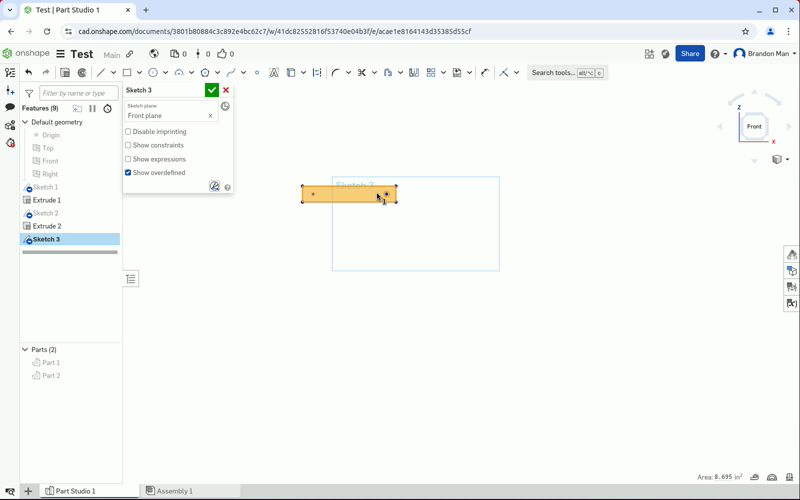
scroll(-6)
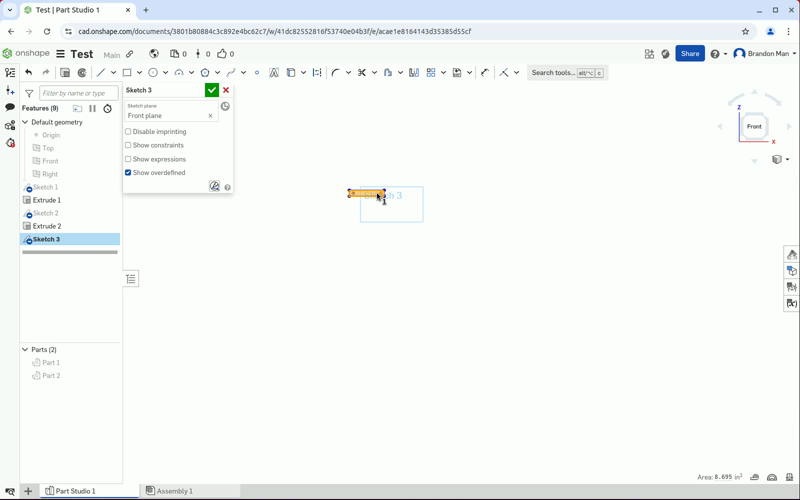
mouse_move(73, 352)
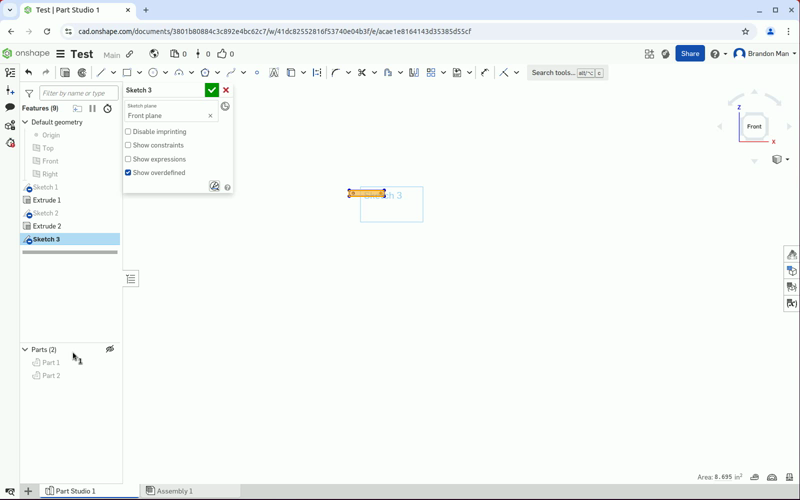
key(shift+y)
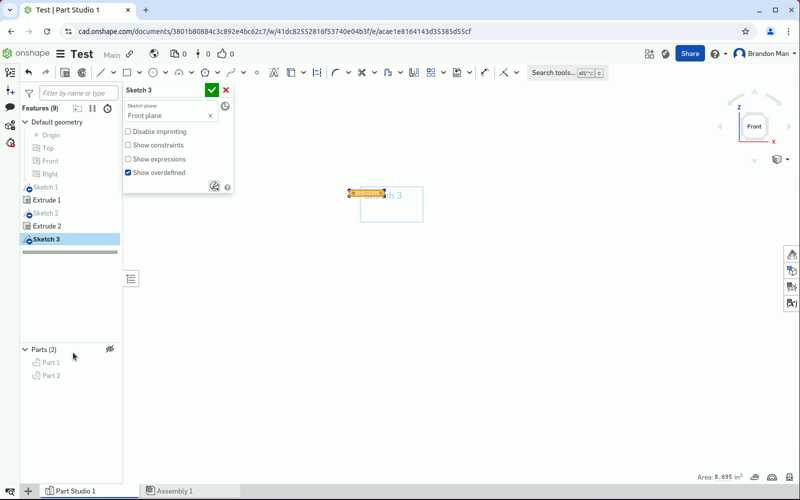
key(shift+e)
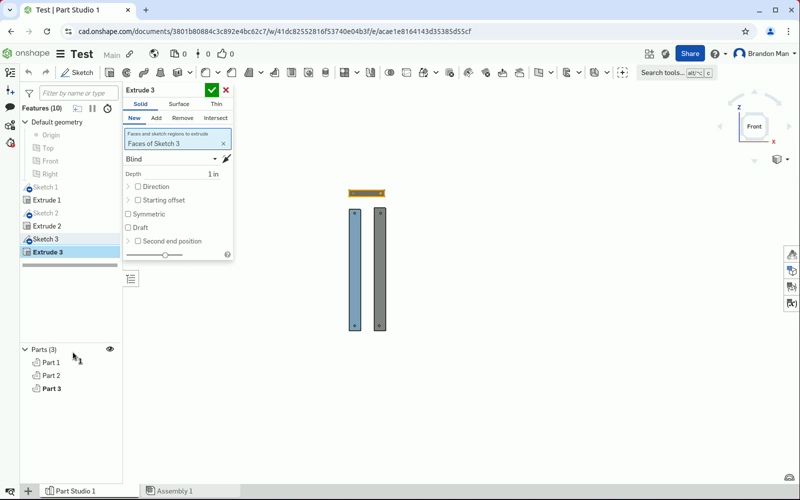
mouse_move(143, 106)
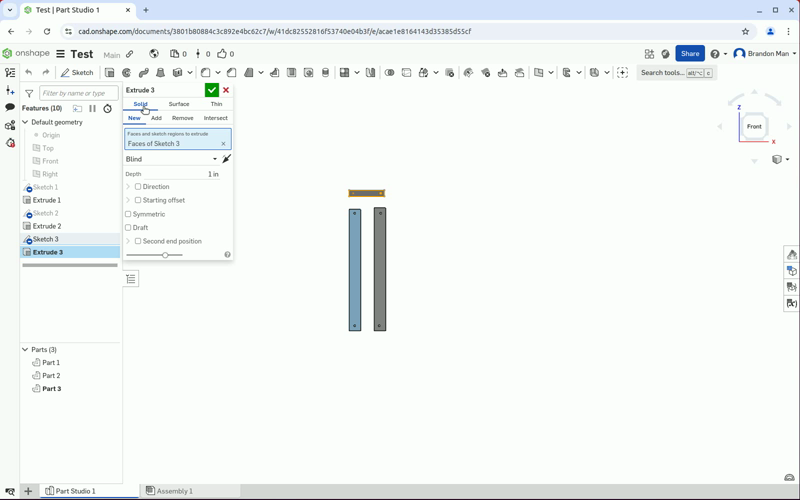
click(143, 106)
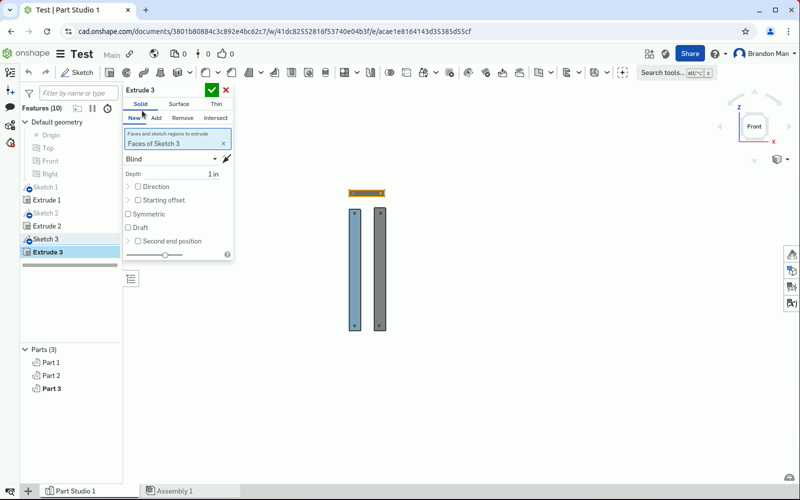
mouse_move(137, 120)
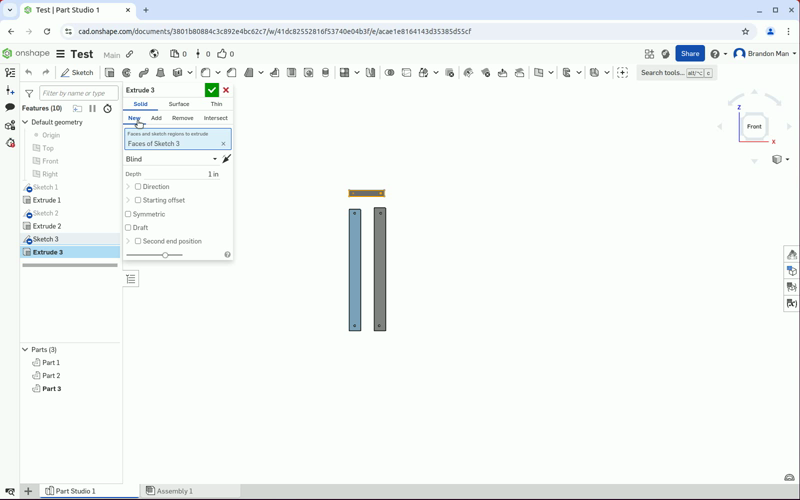
click(137, 120)
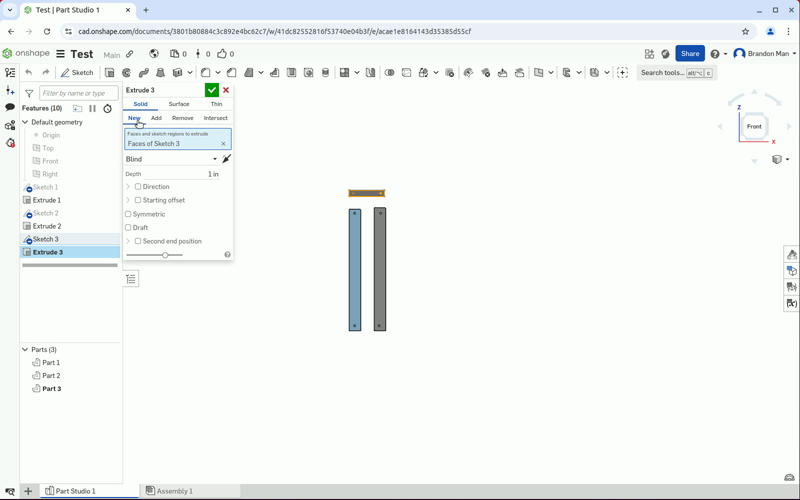
key(tab, 4)
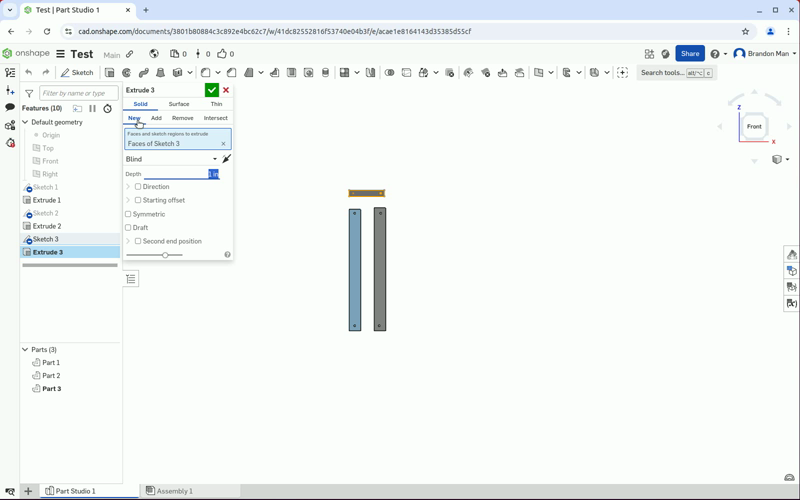
text(1.204)
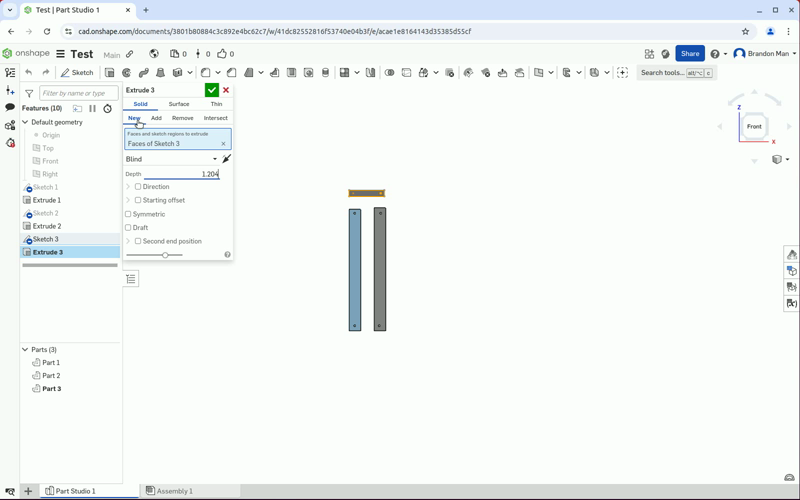
key(enter)
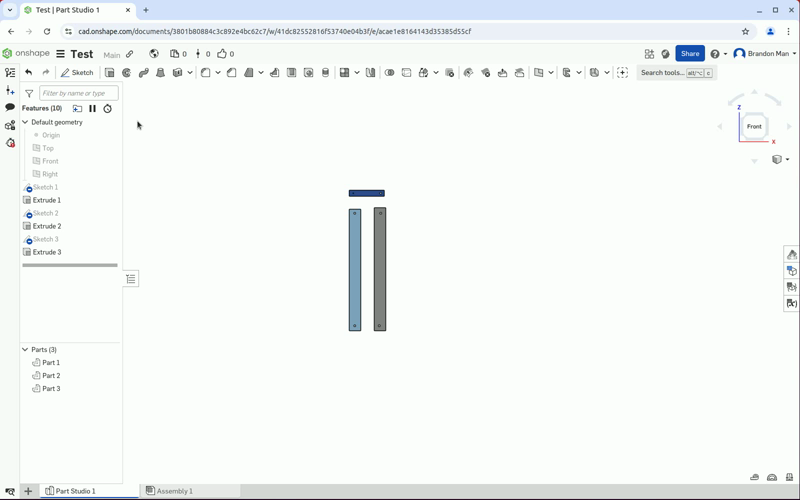
key(shift+h)
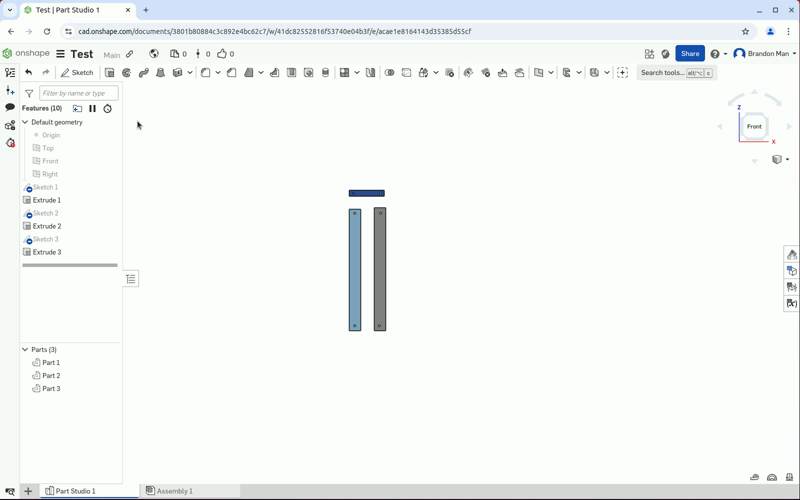
key(shift+h)
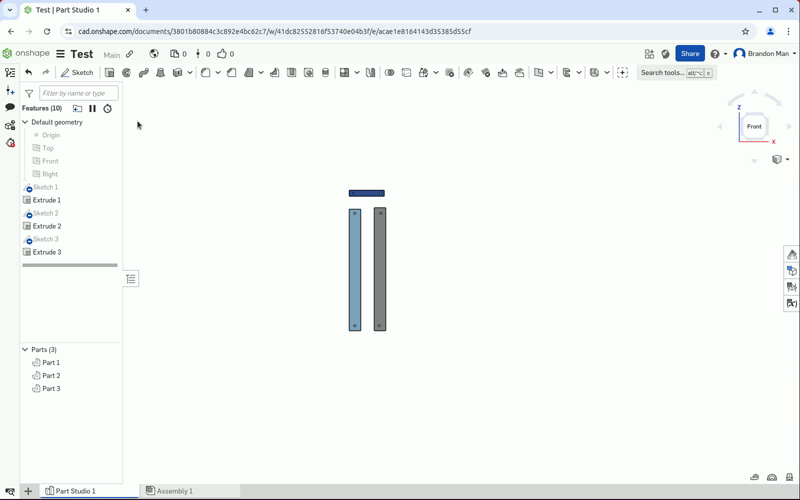
mouse_move(73, 189)
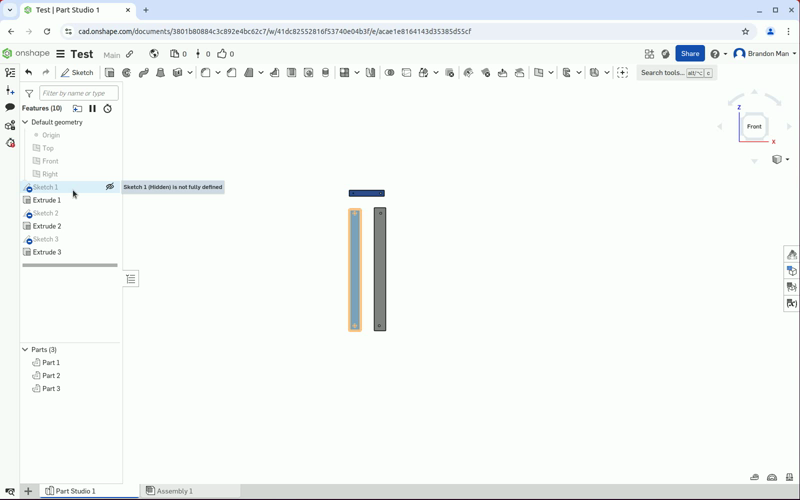
click(73, 189)
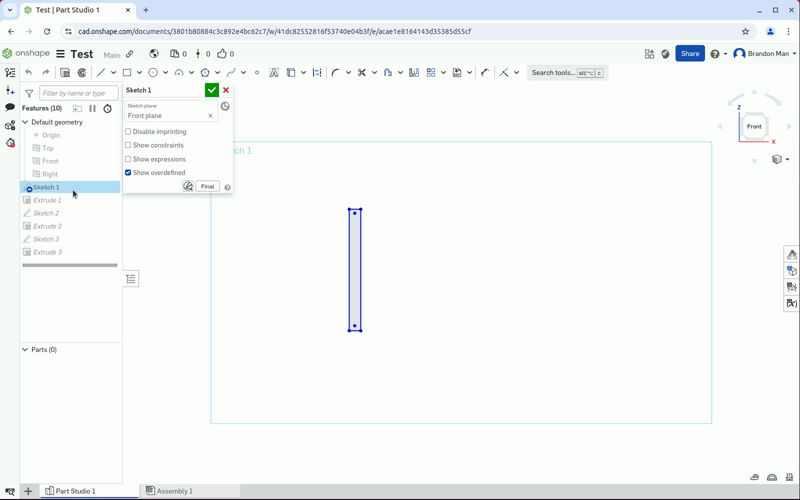
mouse_move(229, 92)
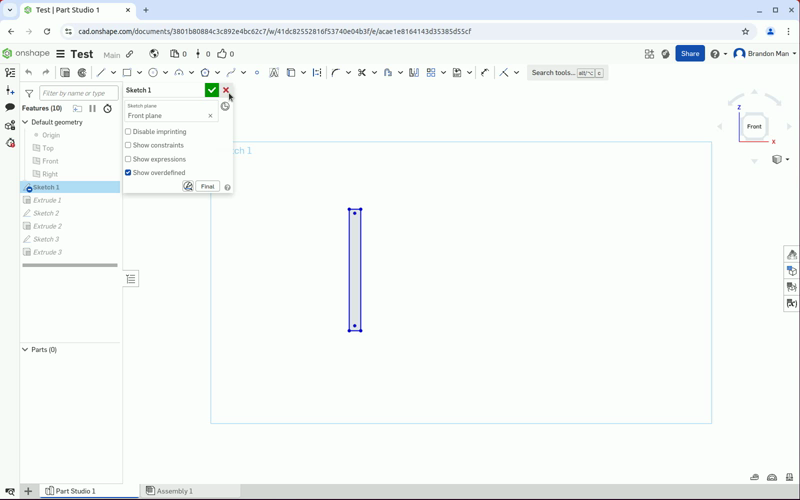
click(229, 92)
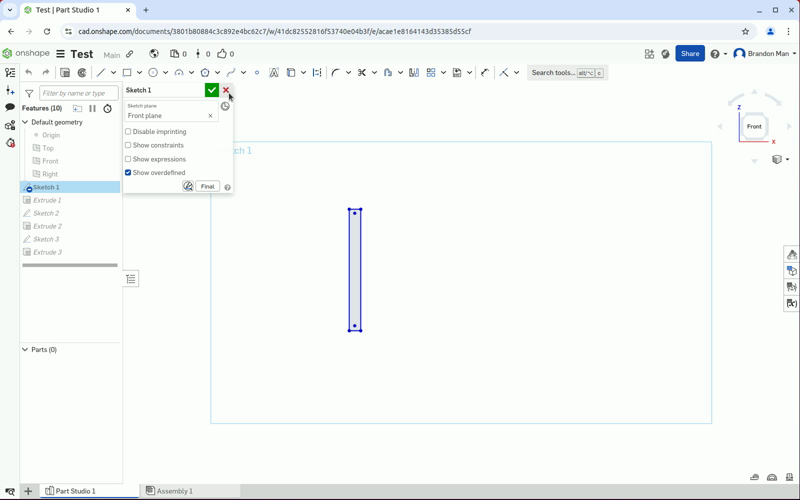
key(shift+s)
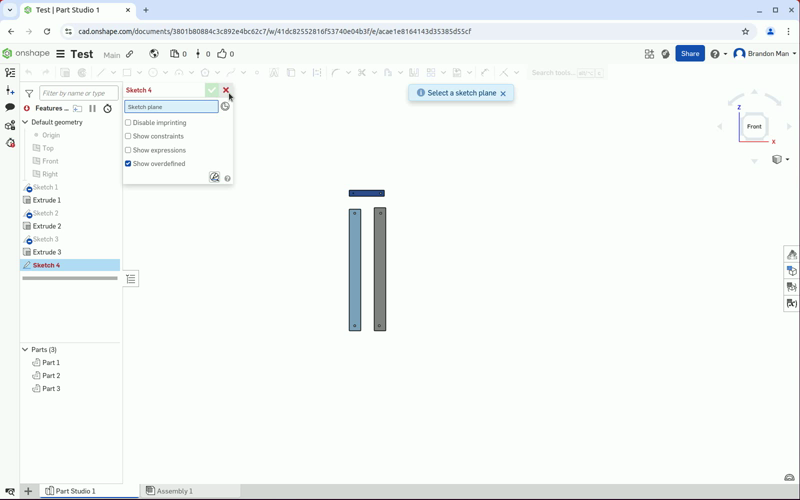
mouse_move(73, 163)
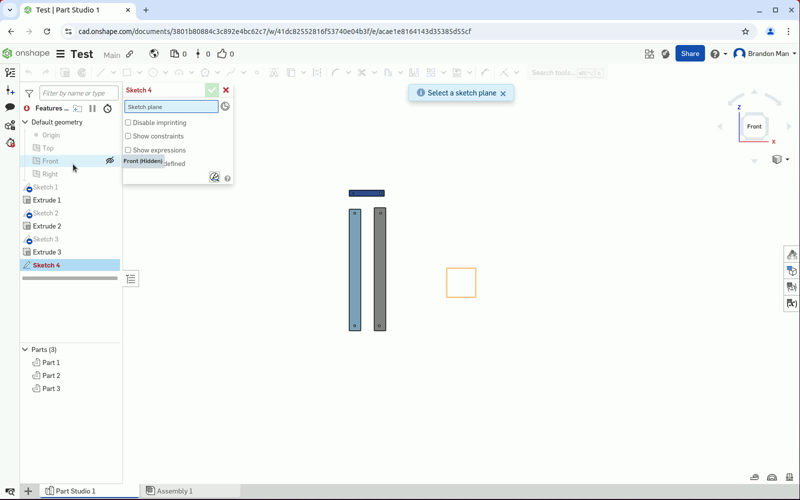
click(73, 163)
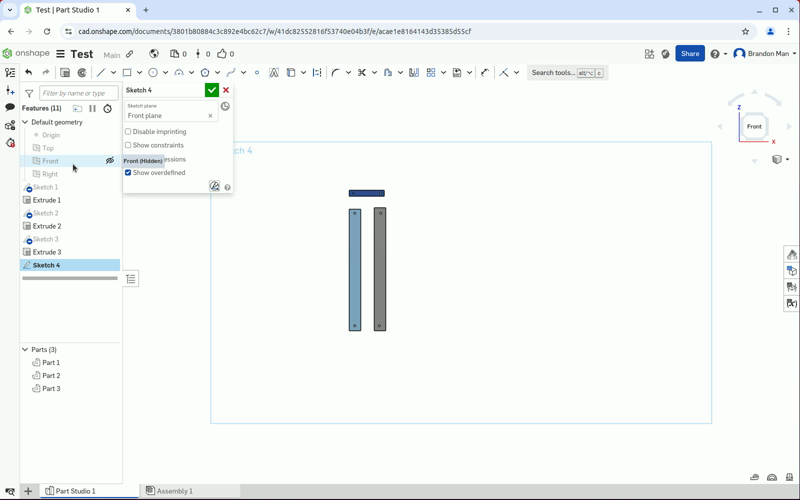
mouse_move(73, 352)
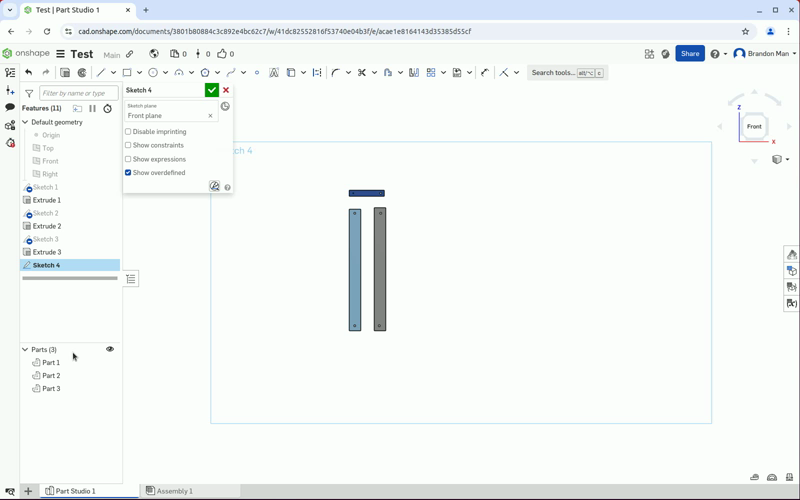
key(y)
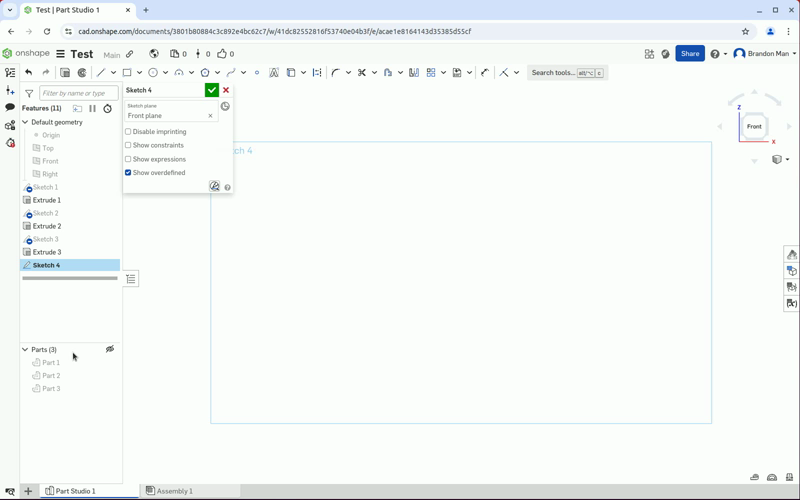
key(l)
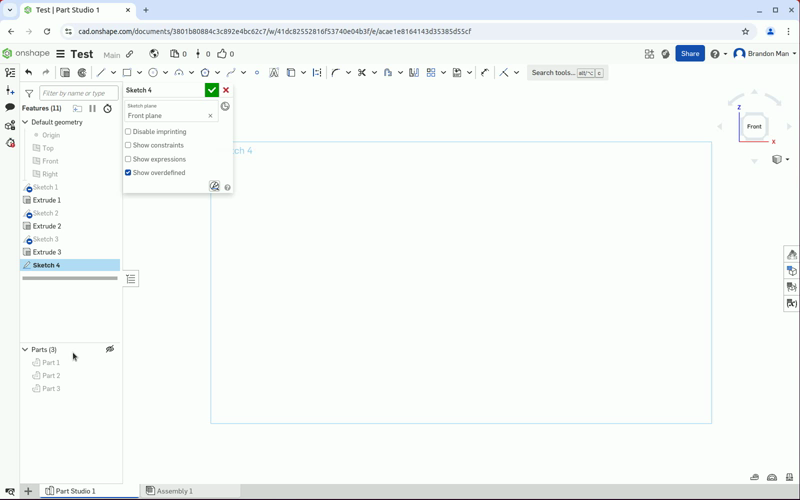
key_down(shift)
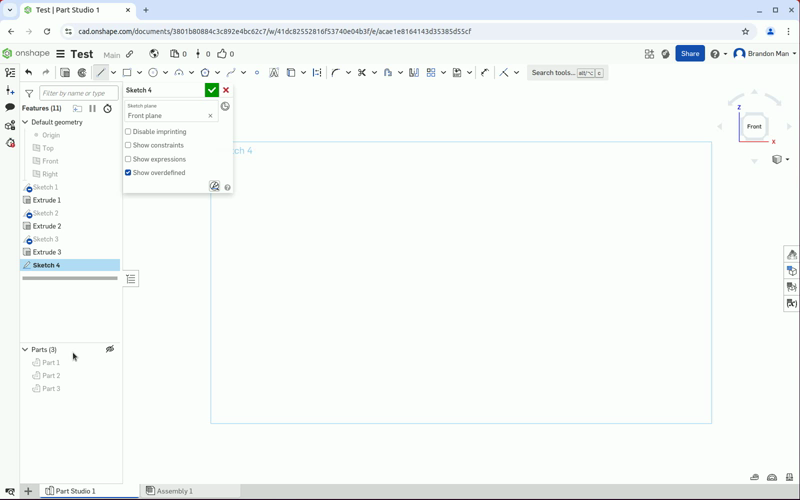
mouse_move(348, 348)
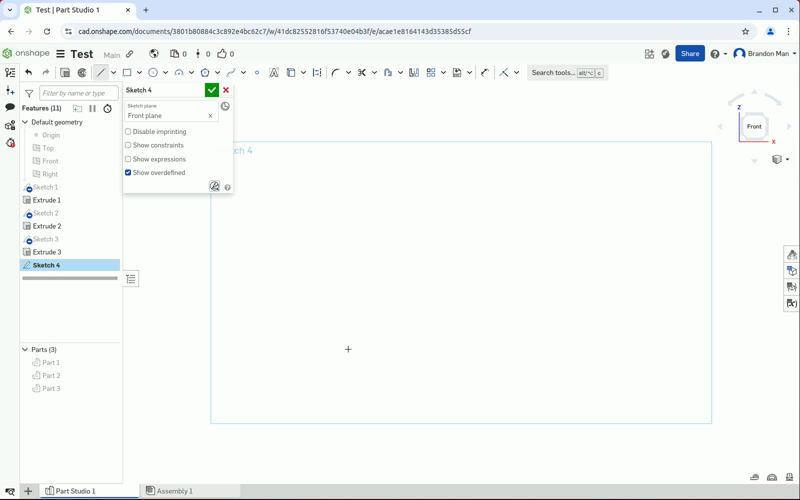
click(348, 348)
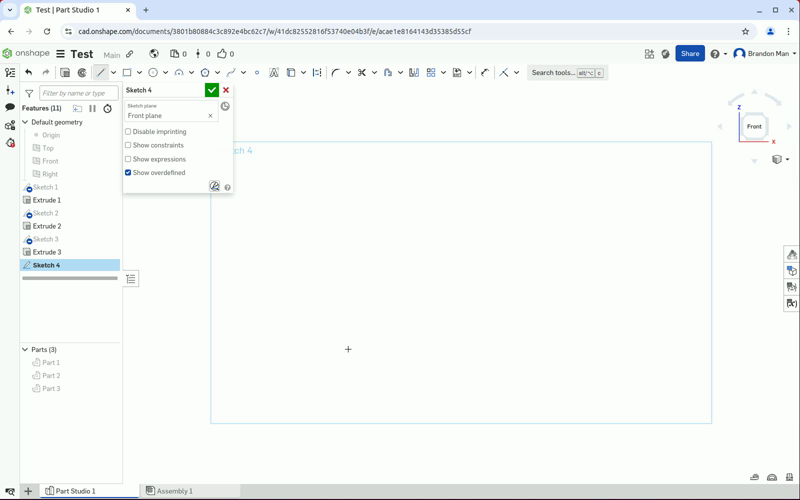
key_up(shift)
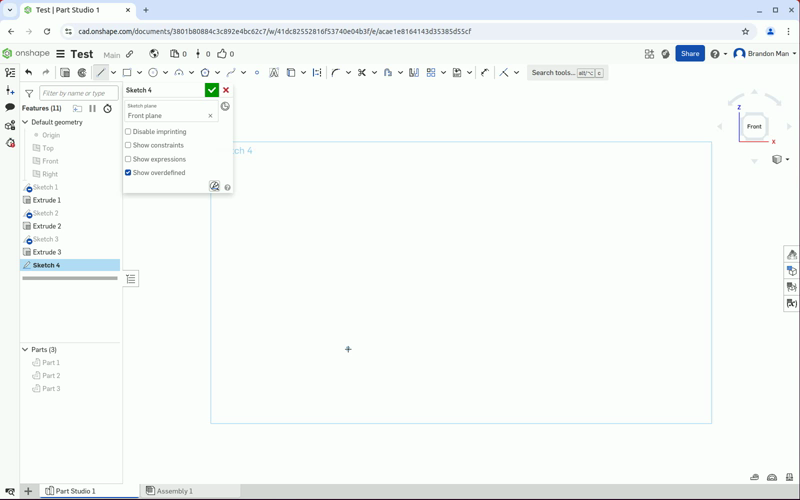
key_down(shift)
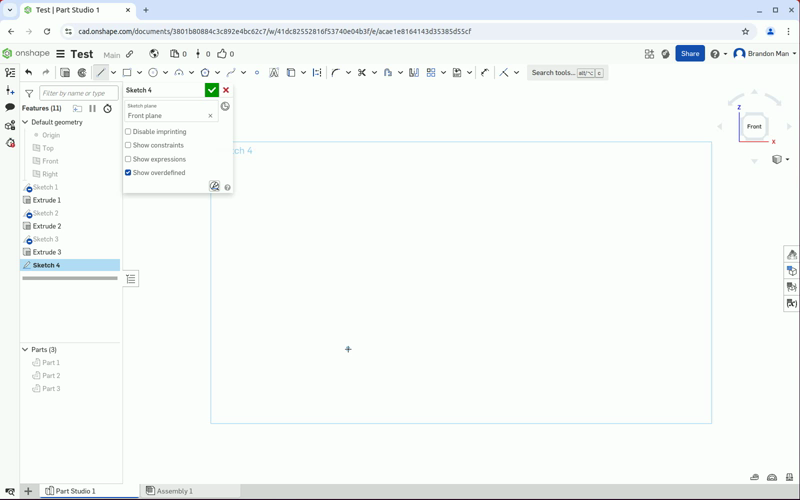
mouse_move(378, 348)
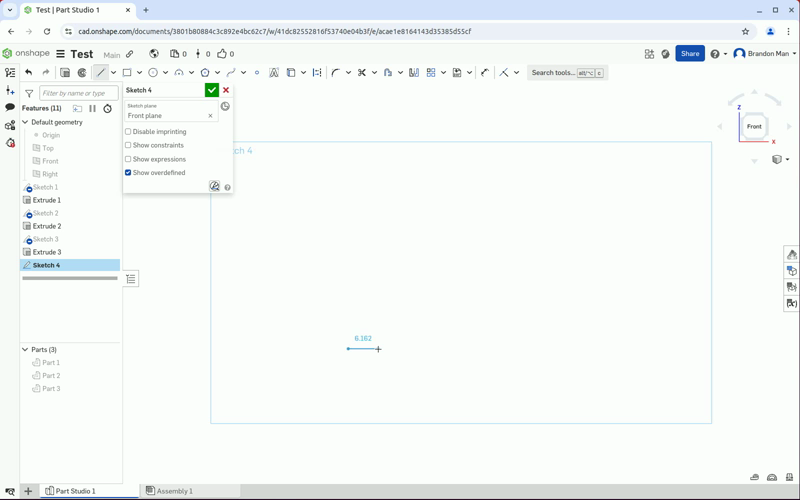
mouse_move(384, 348)
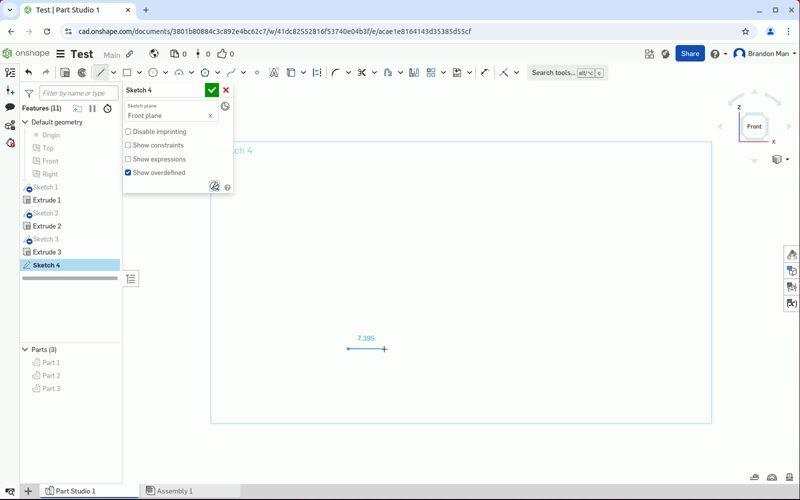
click(384, 348)
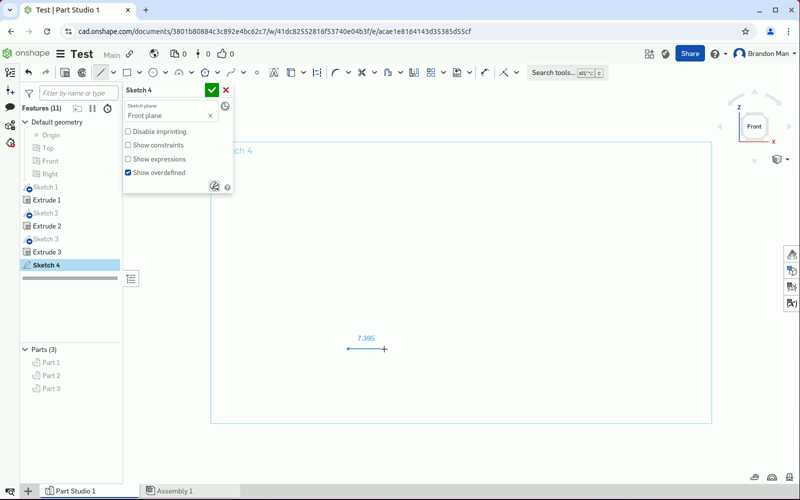
key_up(shift)
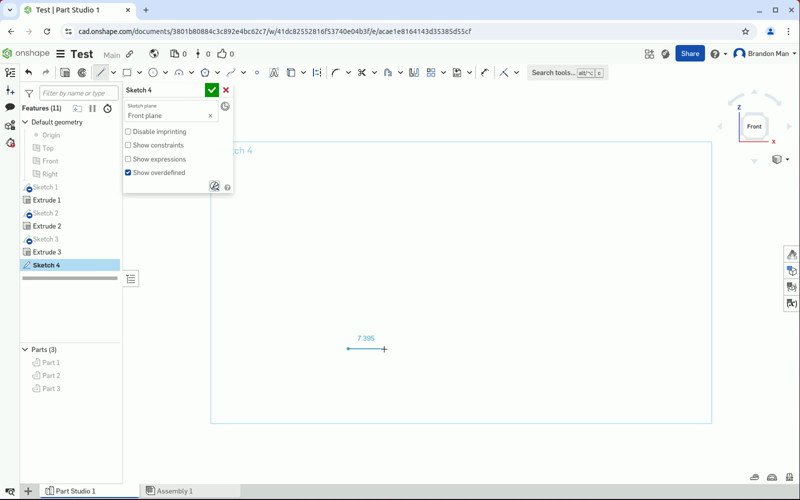
key_down(shift)
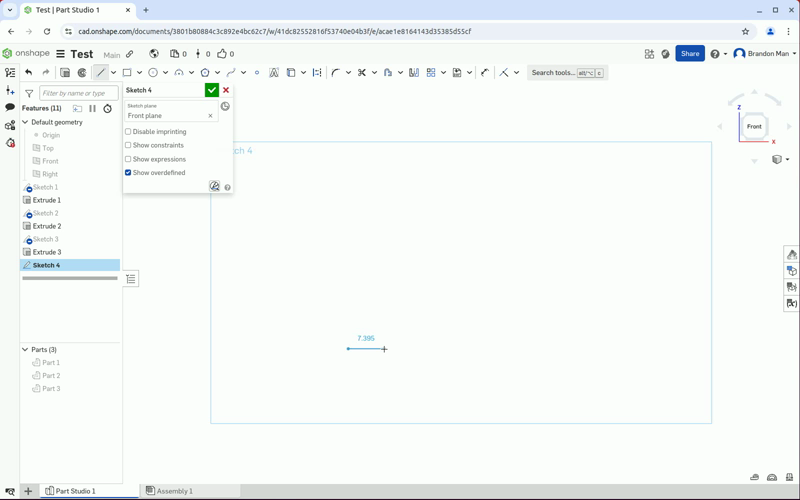
mouse_move(414, 348)
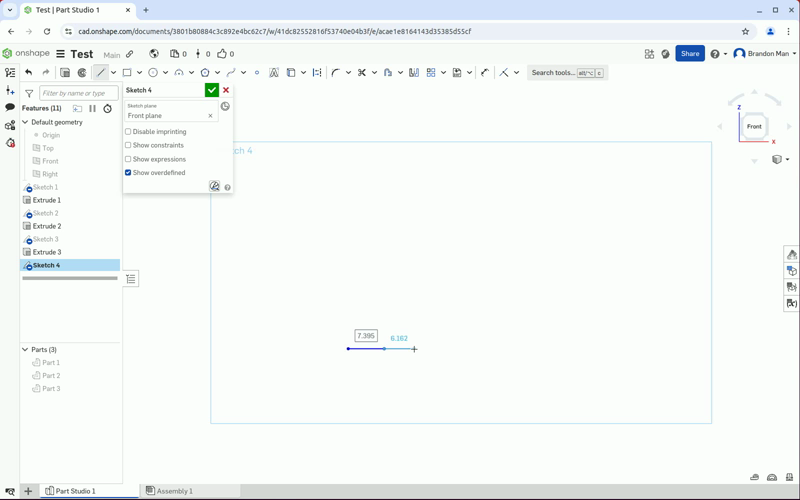
mouse_move(384, 339)
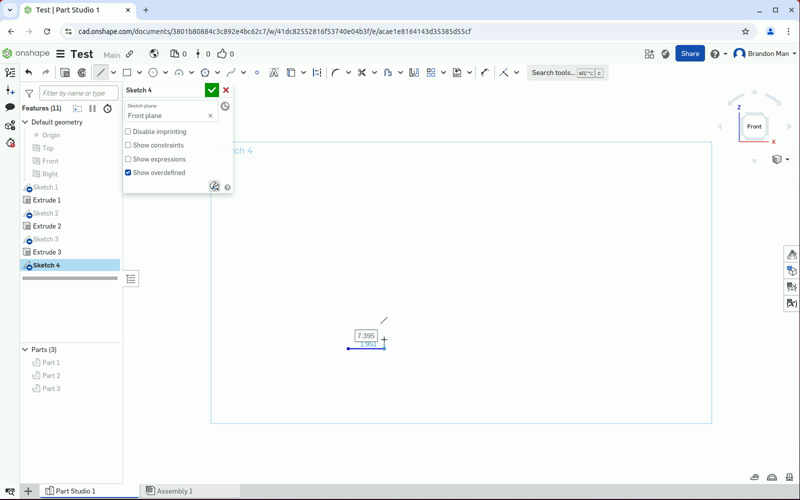
click(384, 339)
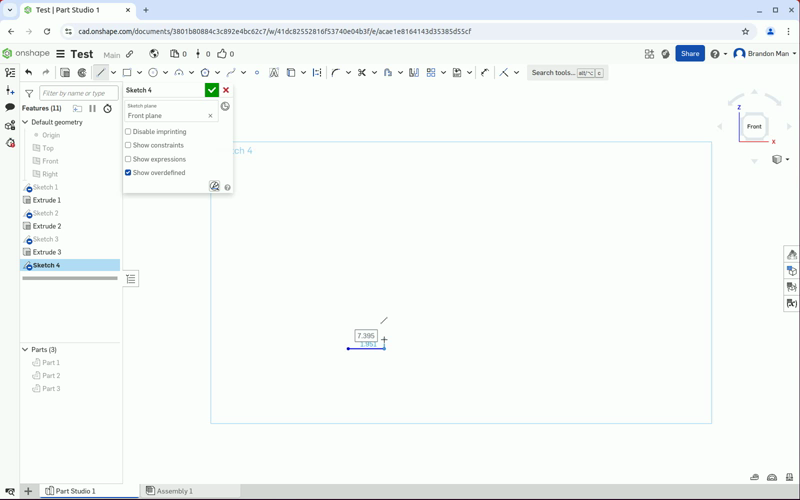
key_up(shift)
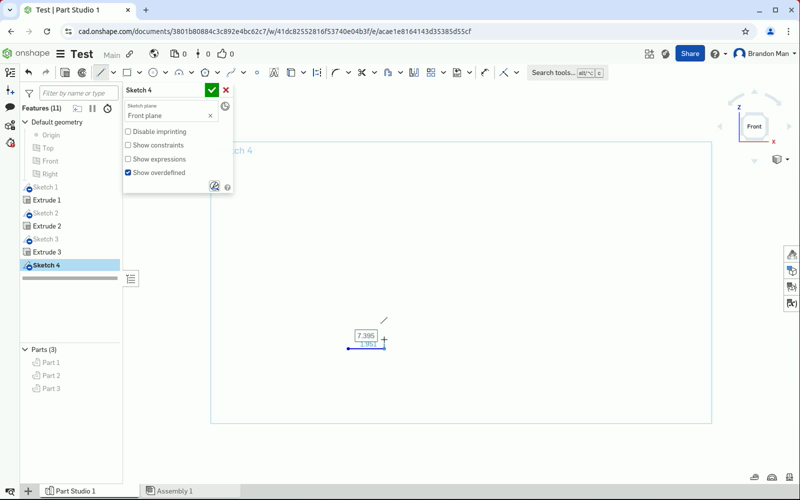
key_down(shift)
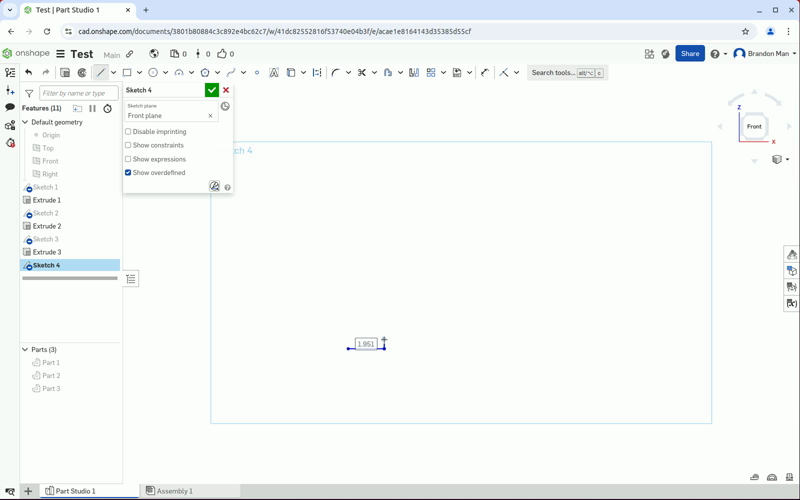
mouse_move(414, 339)
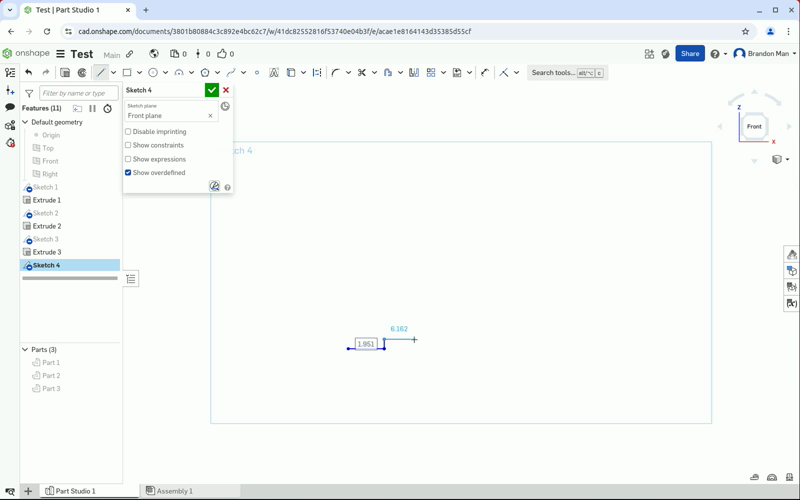
mouse_move(348, 339)
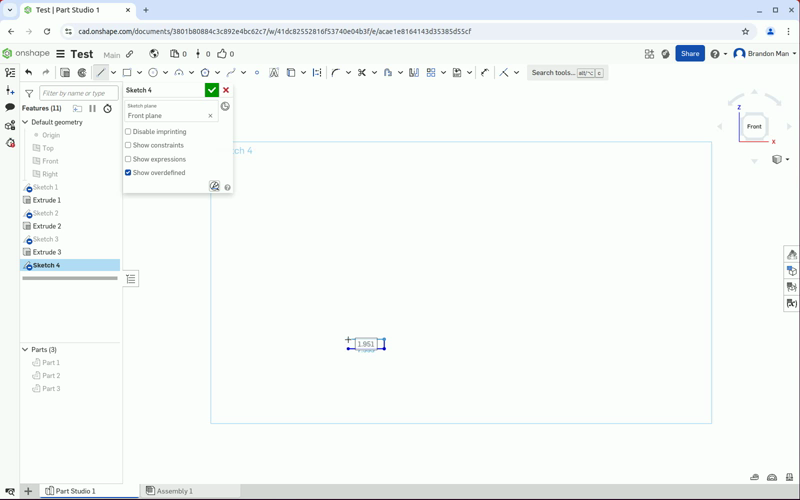
click(348, 339)
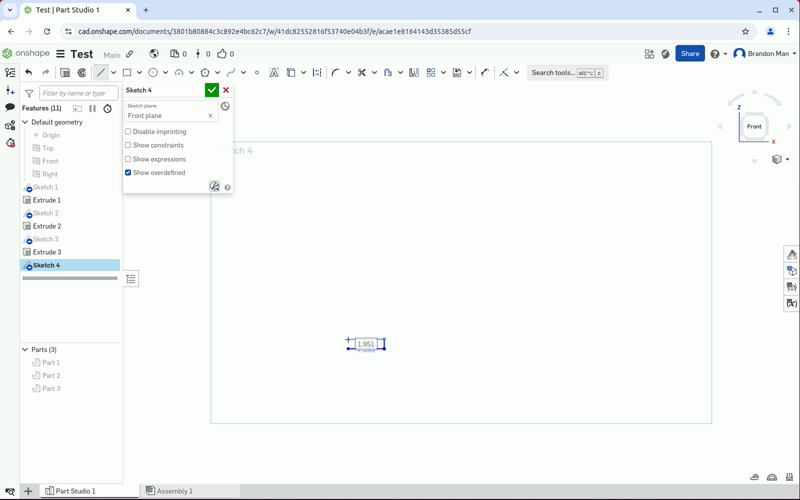
key_up(shift)
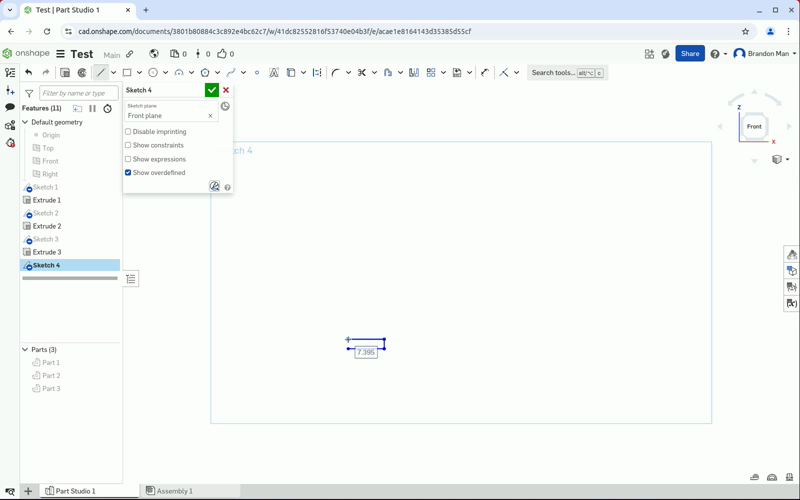
mouse_move(378, 339)
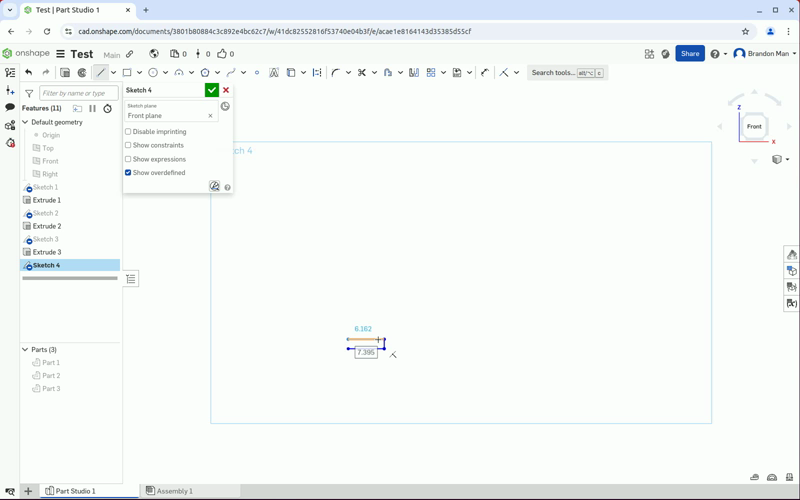
key_down(shift)
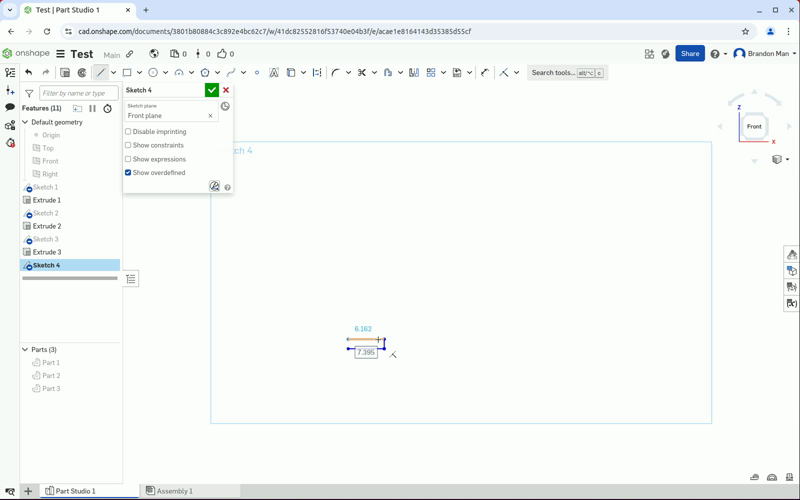
mouse_move(348, 348)
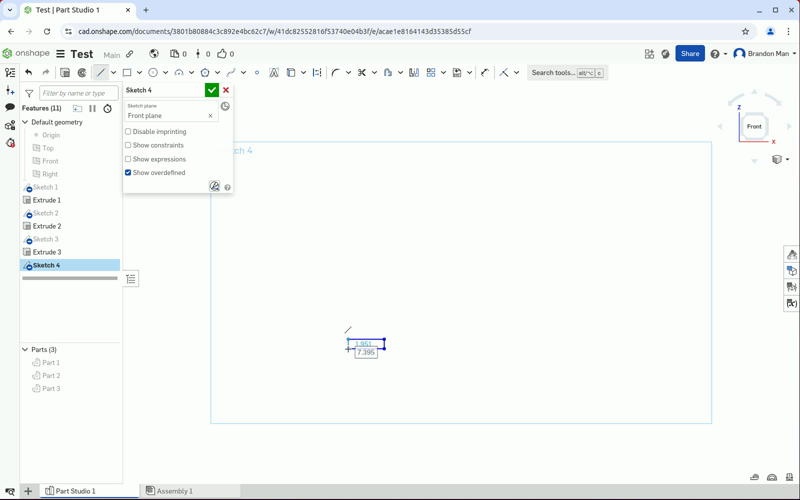
key_up(shift)
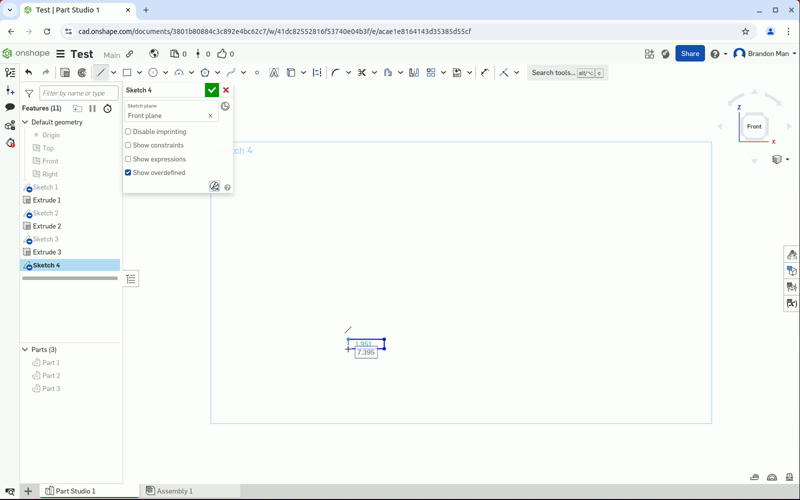
click(348, 348)
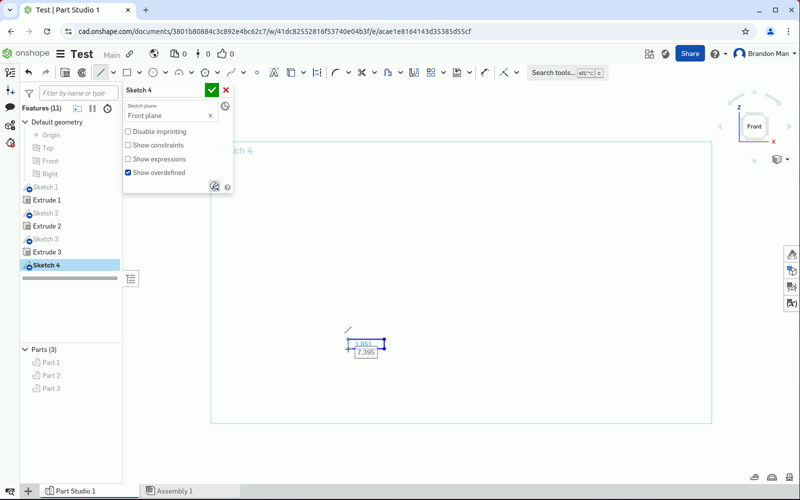
key(esc)
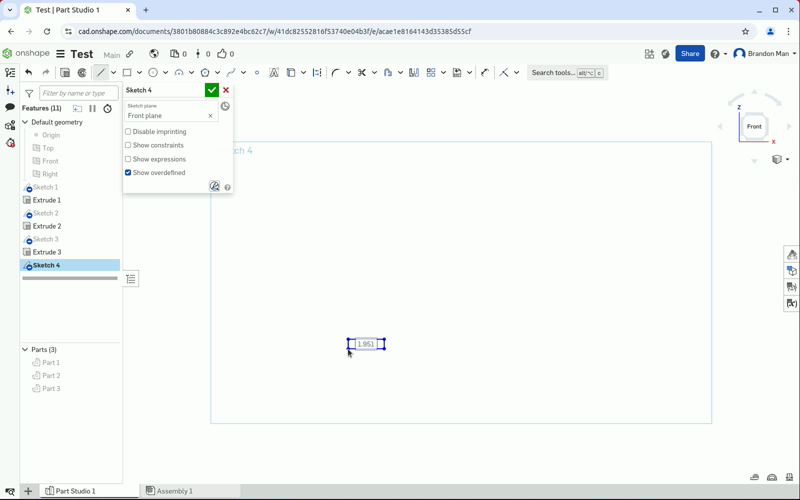
key(c)
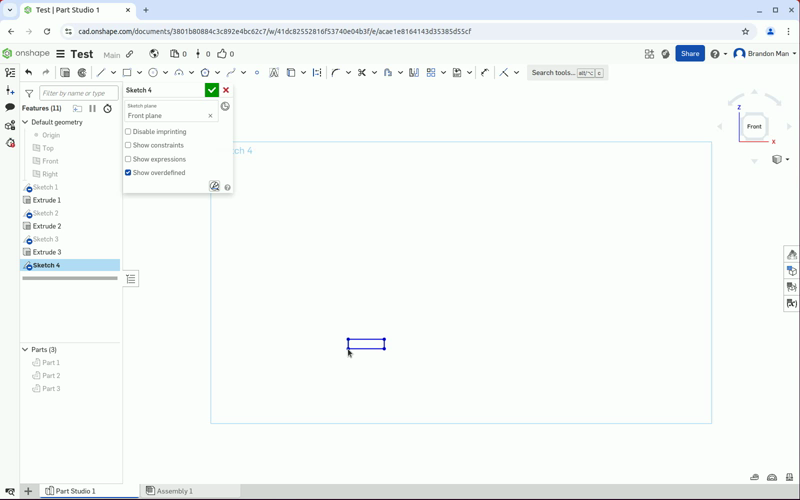
key_down(shift)
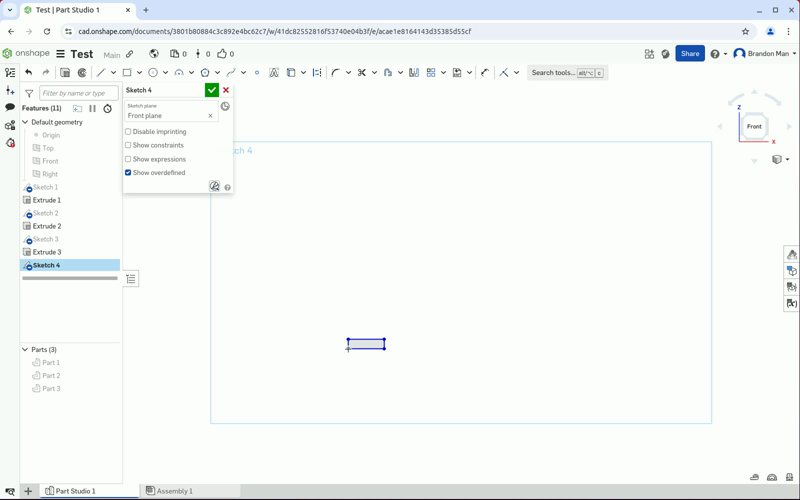
mouse_move(353, 343)
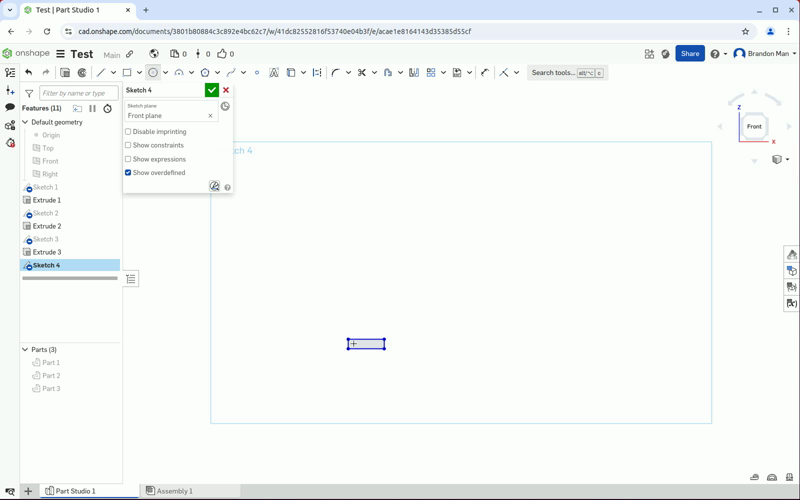
click(353, 343)
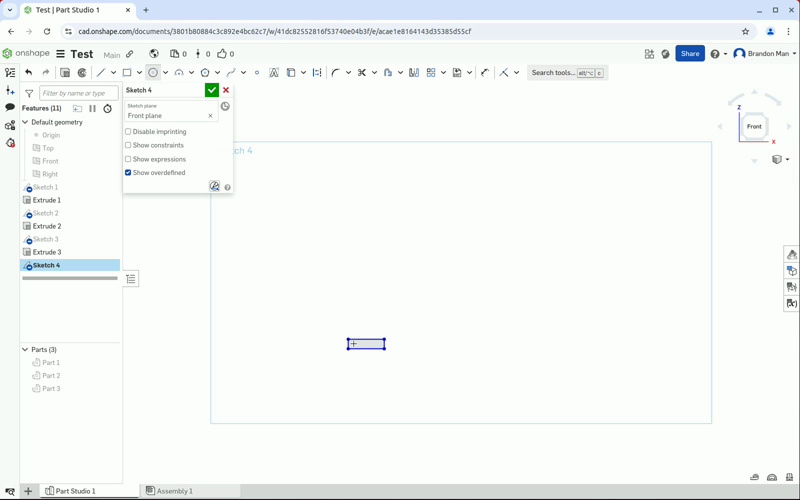
key_up(shift)
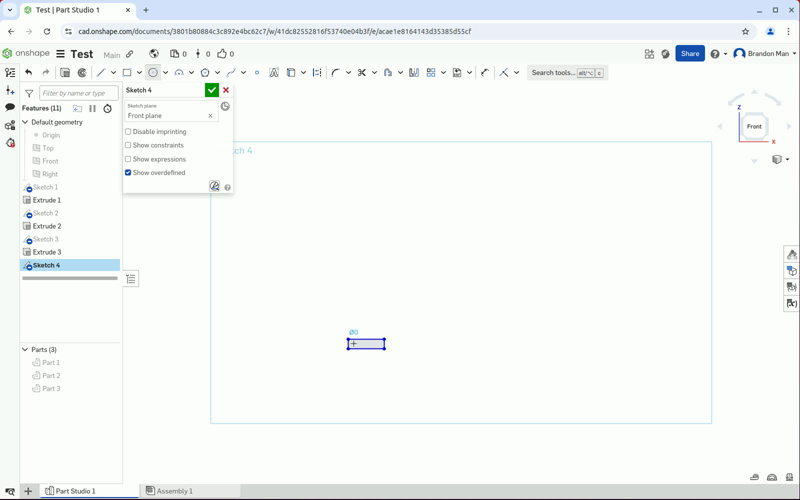
mouse_move(355, 343)
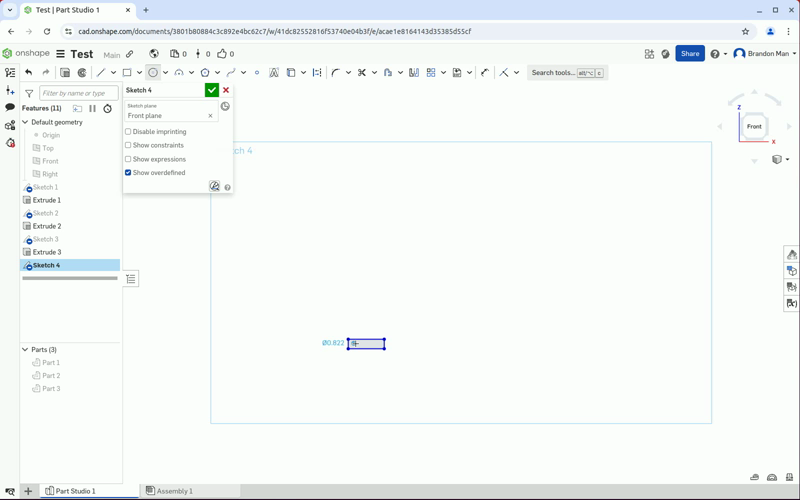
scroll(6)
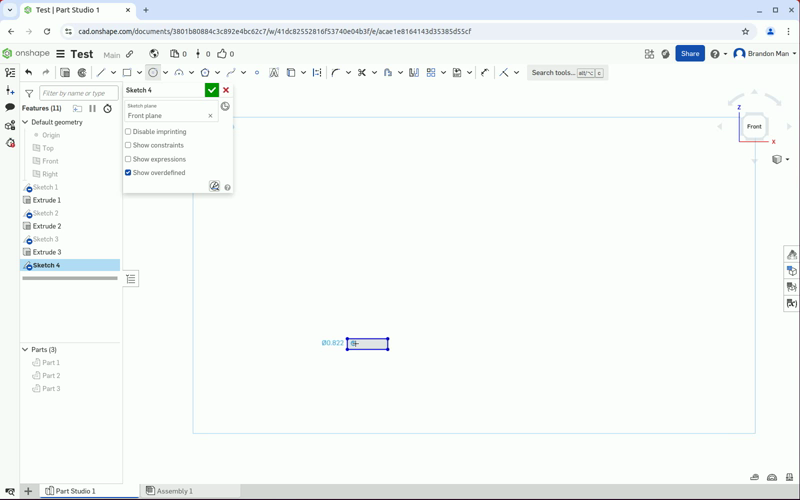
scroll(6)
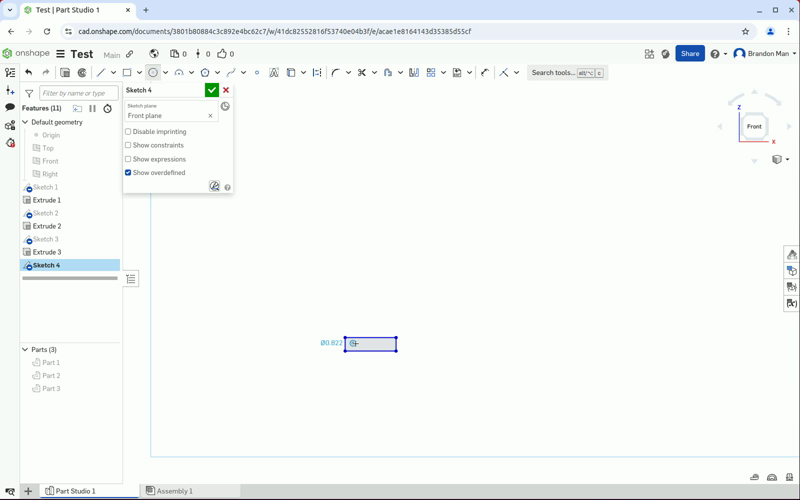
scroll(6)
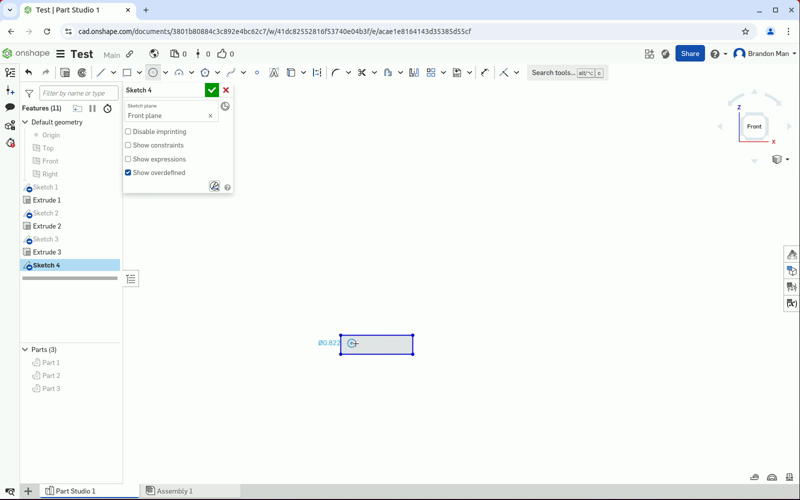
scroll(6)
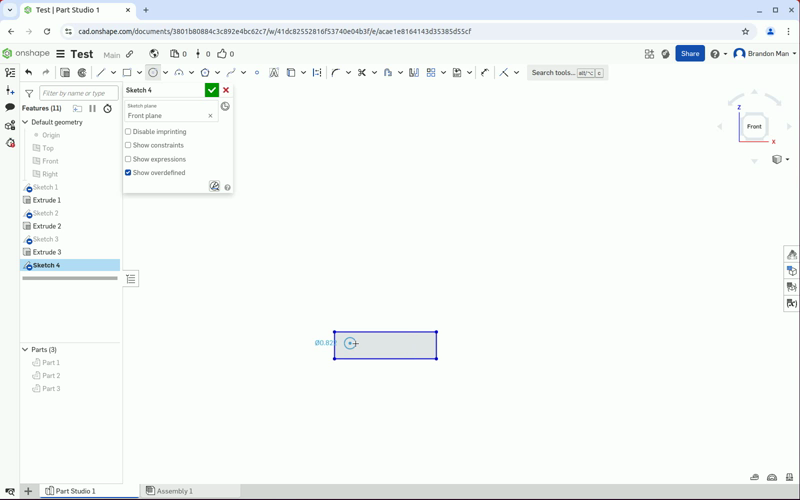
scroll(6)
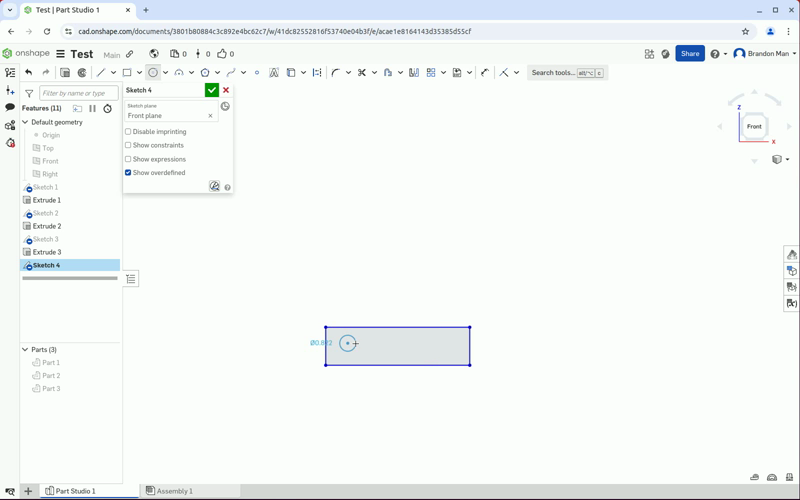
scroll(6)
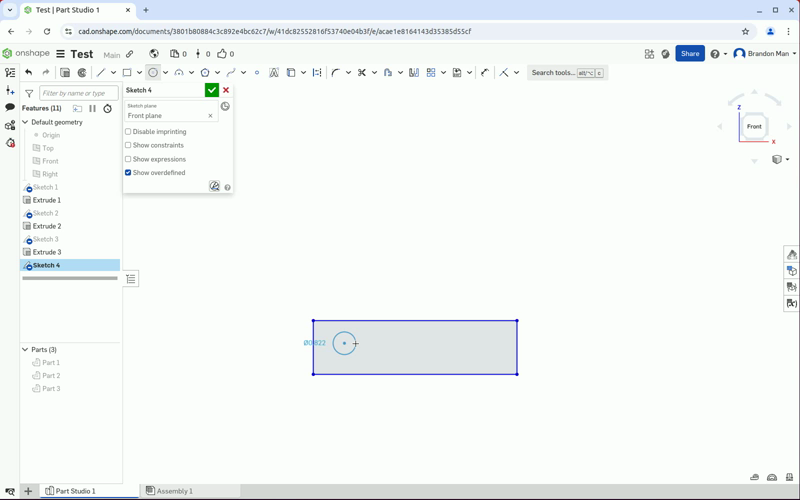
scroll(6)
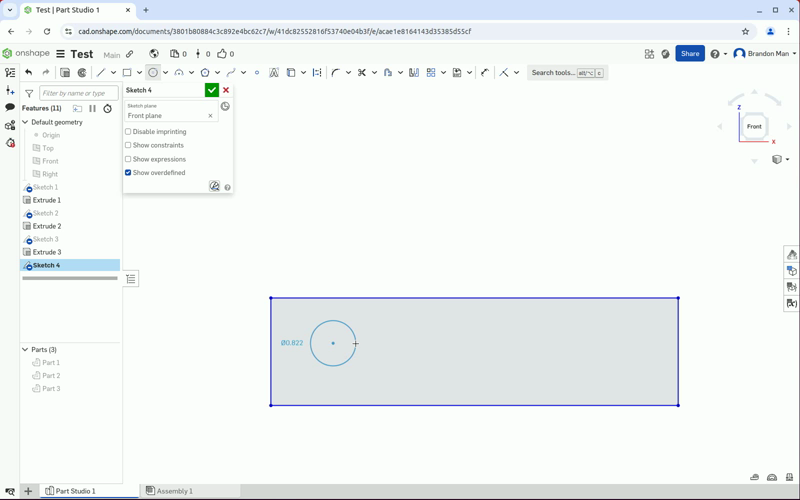
click(355, 343)
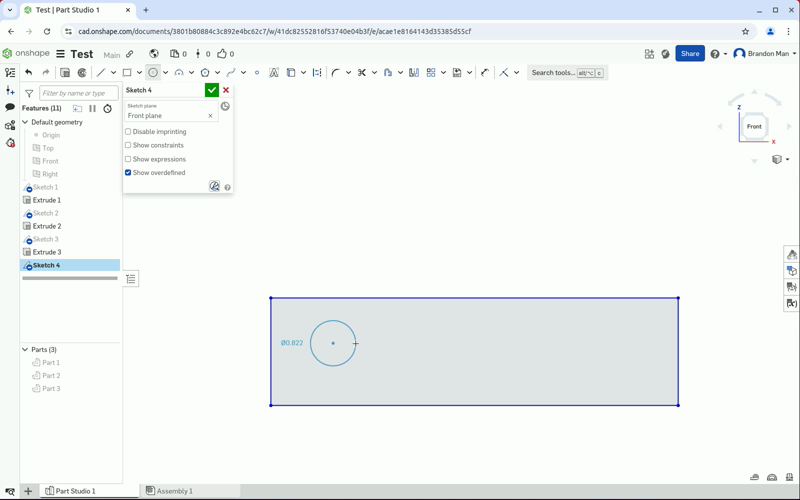
scroll(-6)
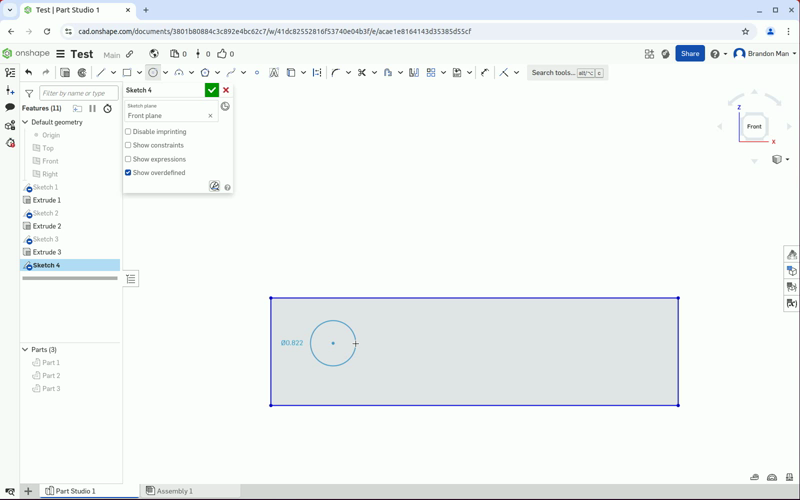
scroll(-6)
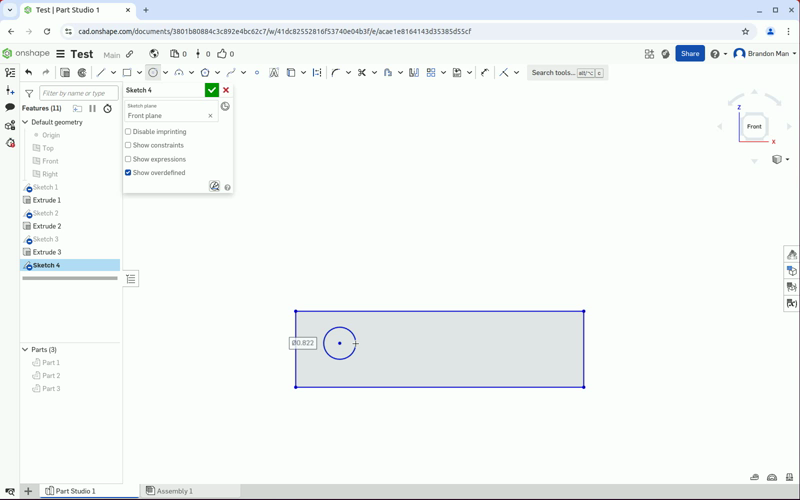
scroll(-6)
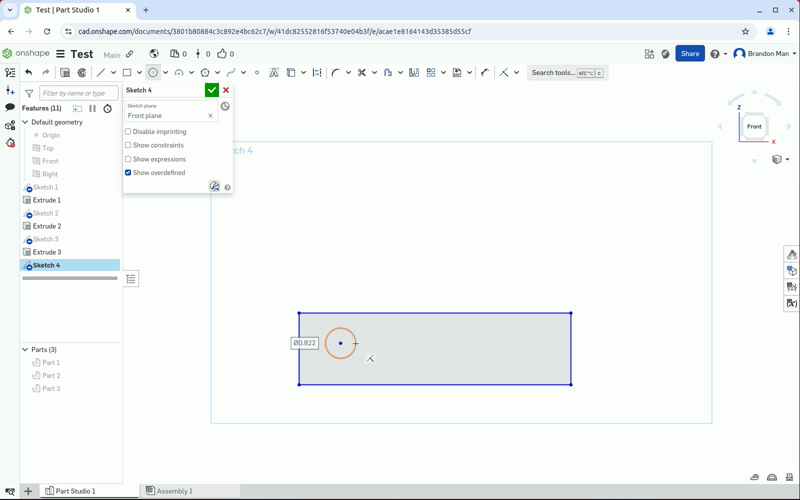
scroll(-6)
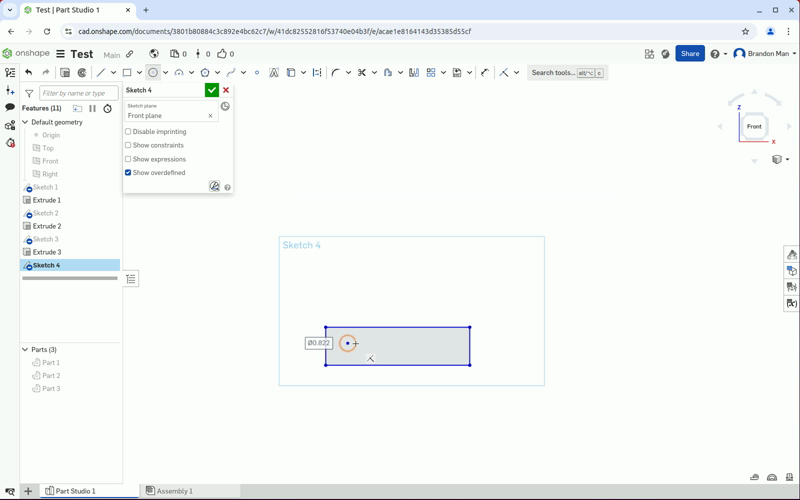
scroll(-6)
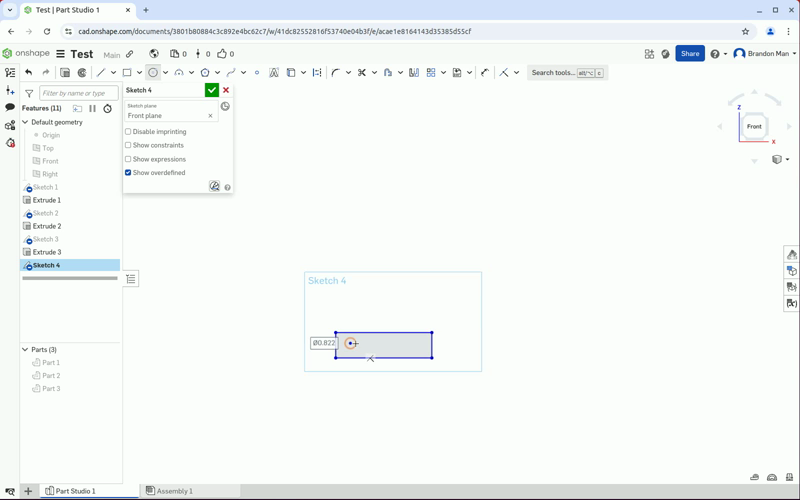
scroll(-6)
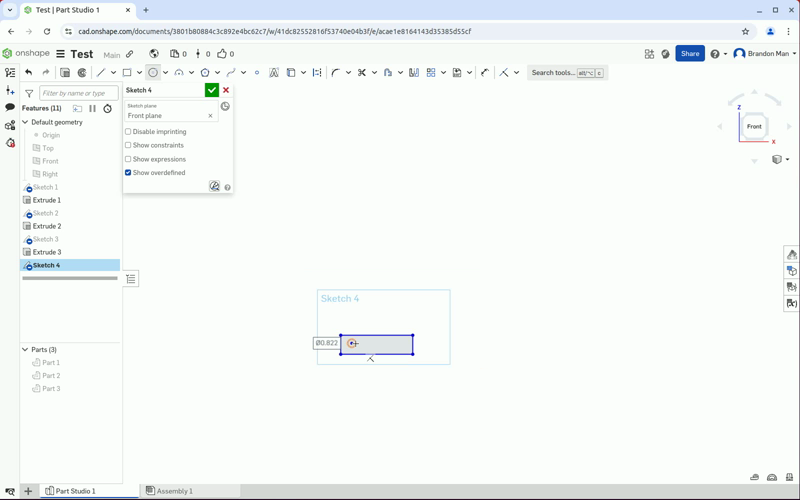
scroll(-6)
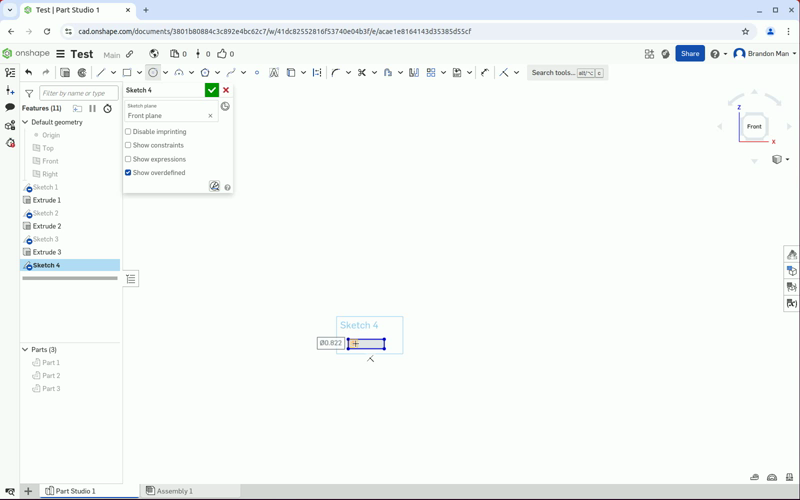
key(esc)
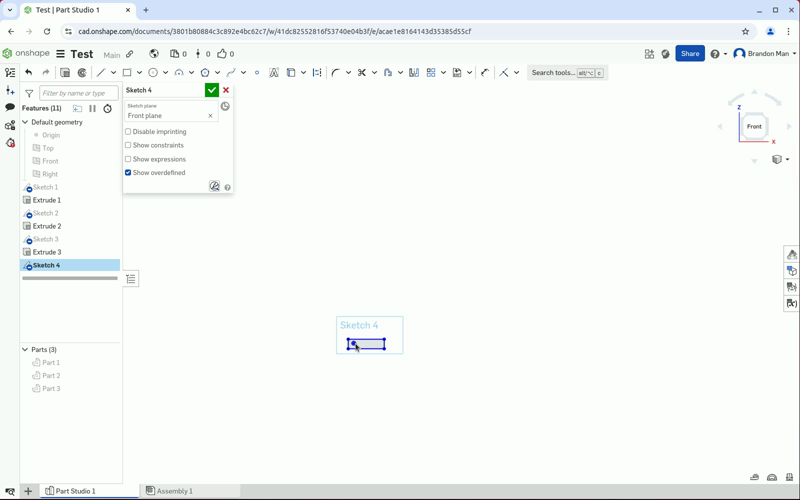
key(c)
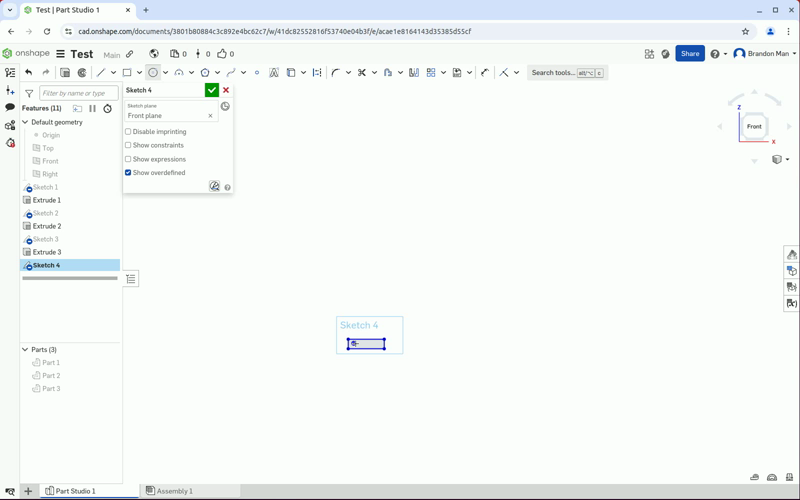
key_down(shift)
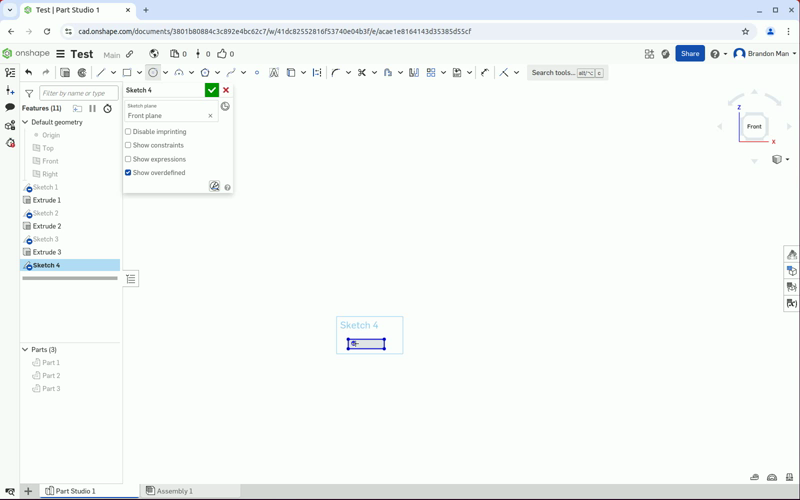
mouse_move(380, 343)
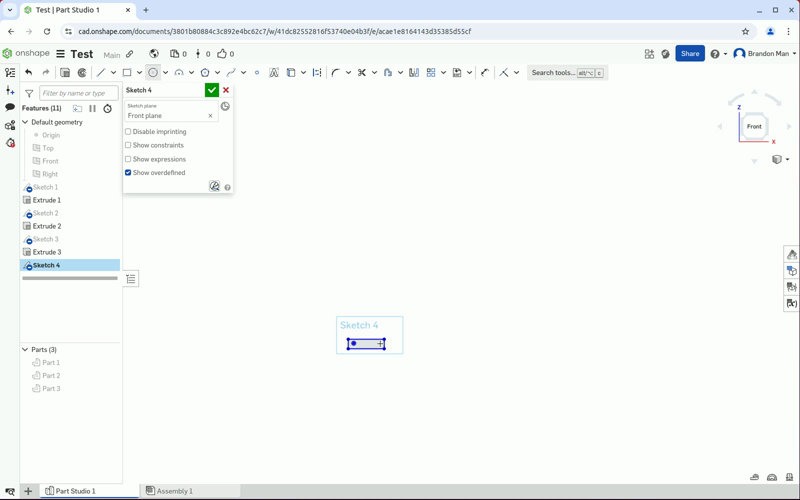
click(380, 343)
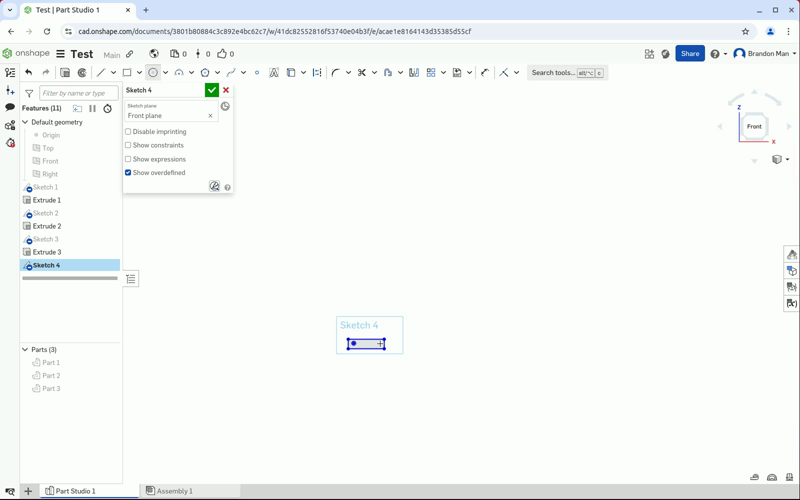
key_up(shift)
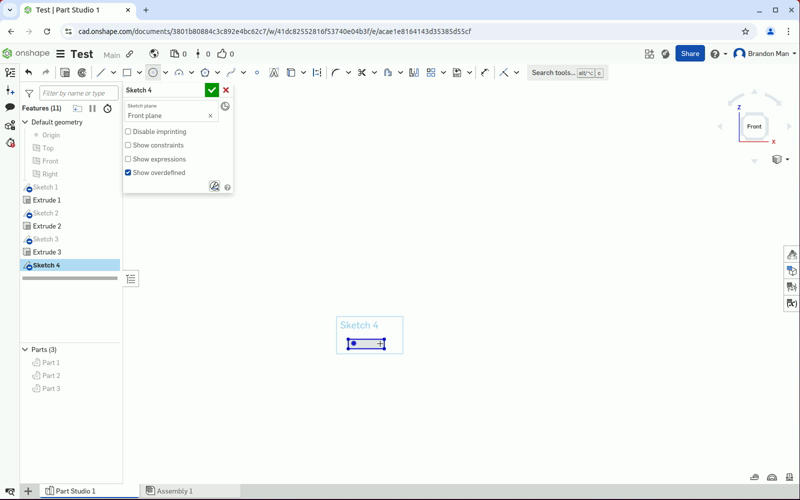
mouse_move(381, 343)
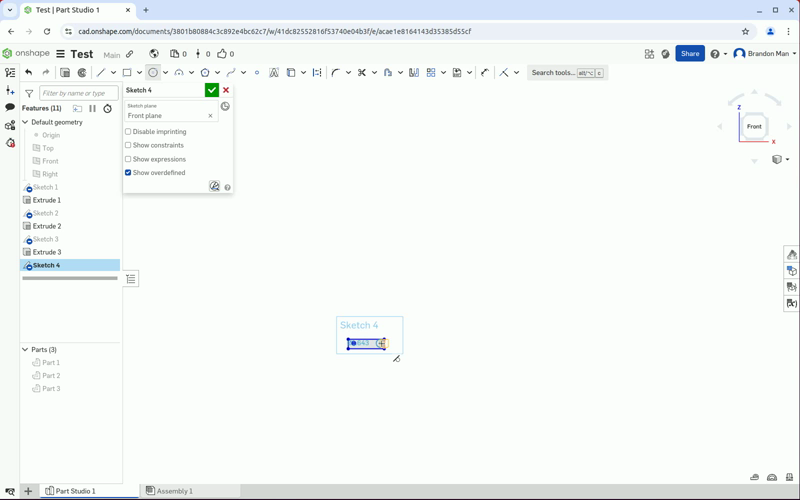
scroll(6)
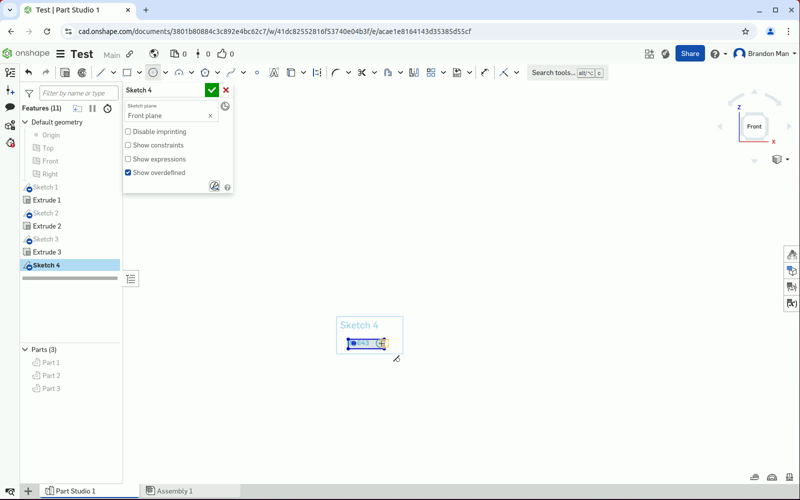
scroll(6)
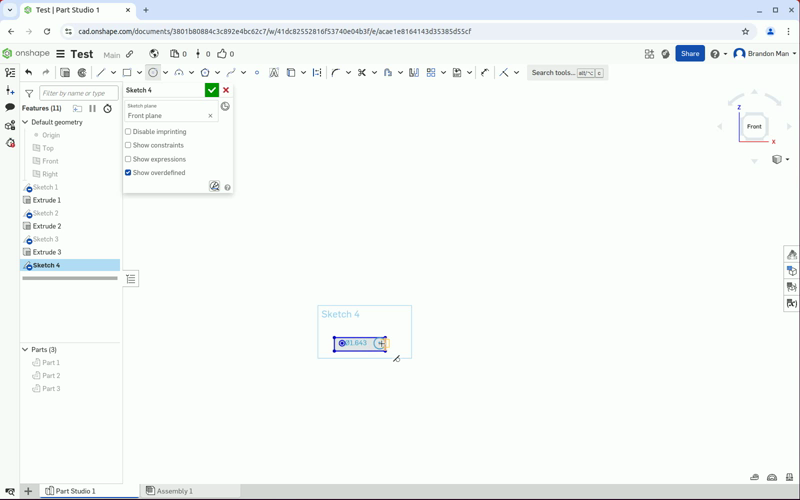
scroll(6)
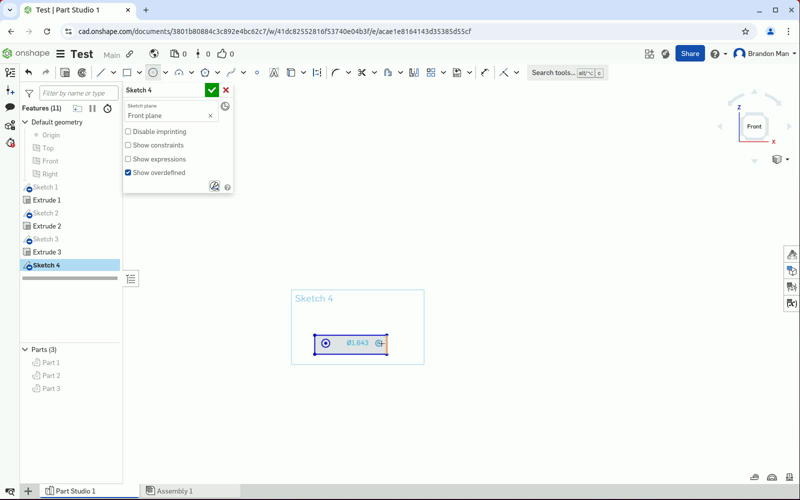
scroll(6)
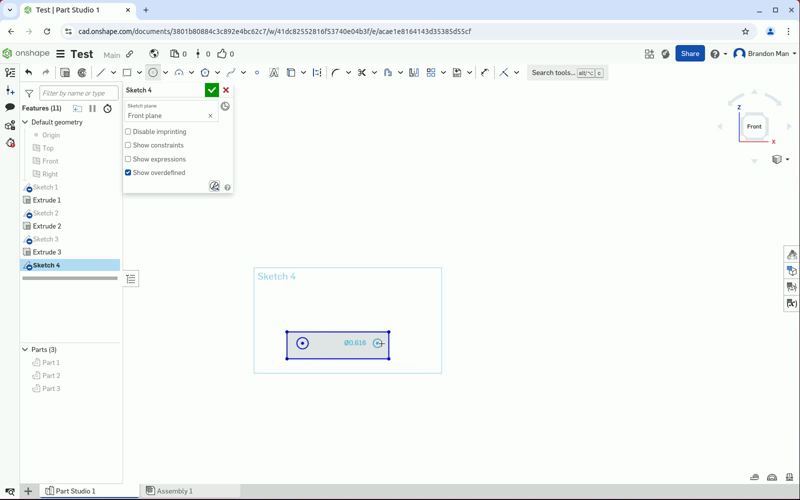
scroll(6)
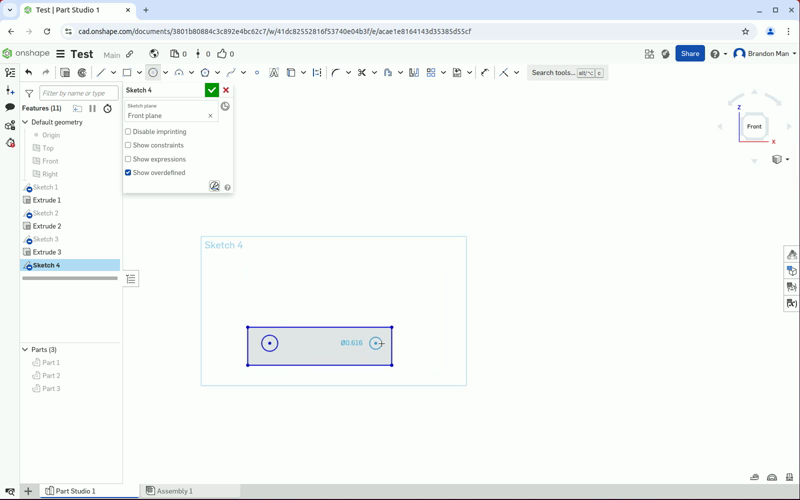
scroll(6)
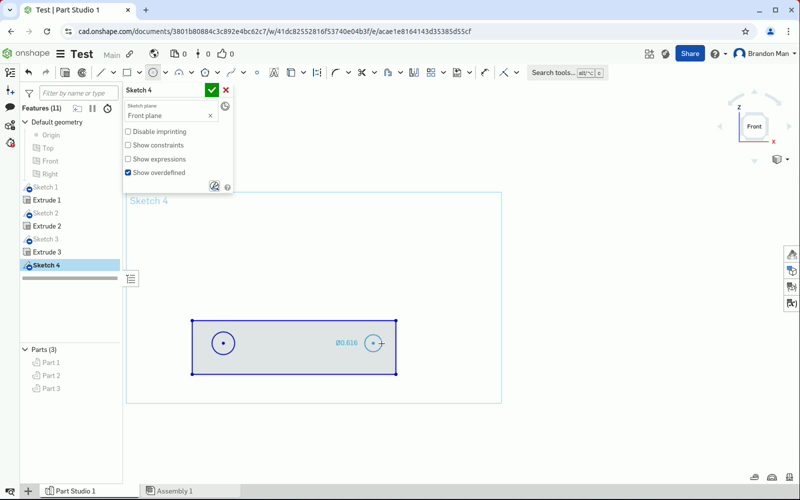
scroll(6)
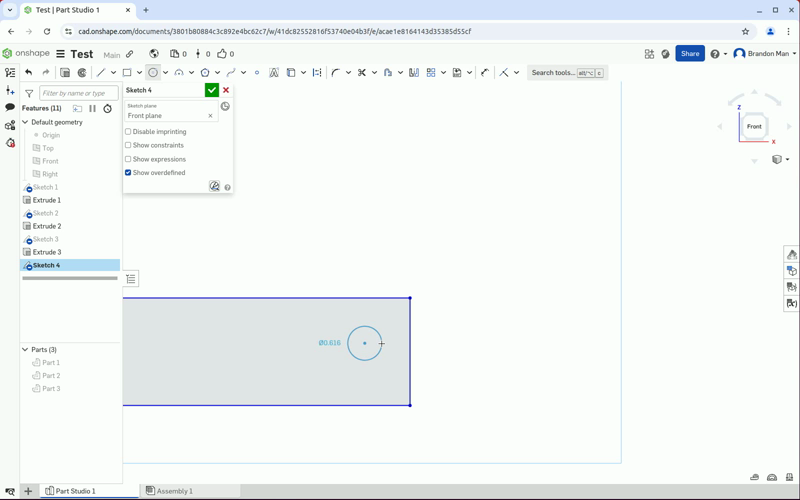
click(381, 343)
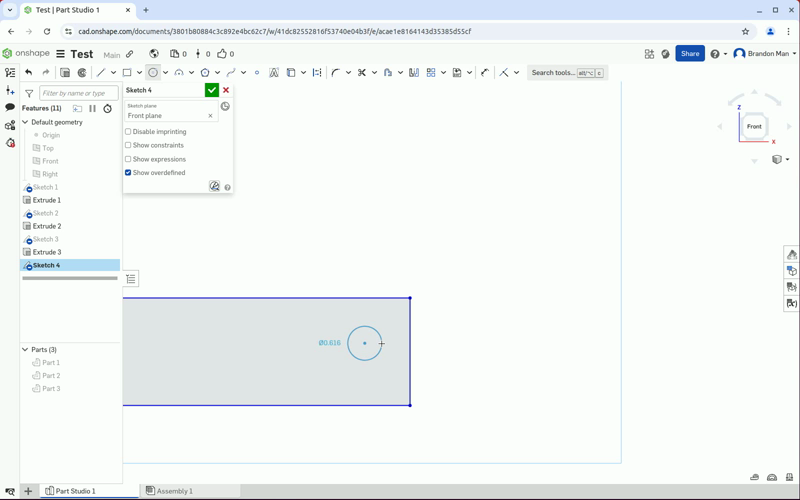
scroll(-6)
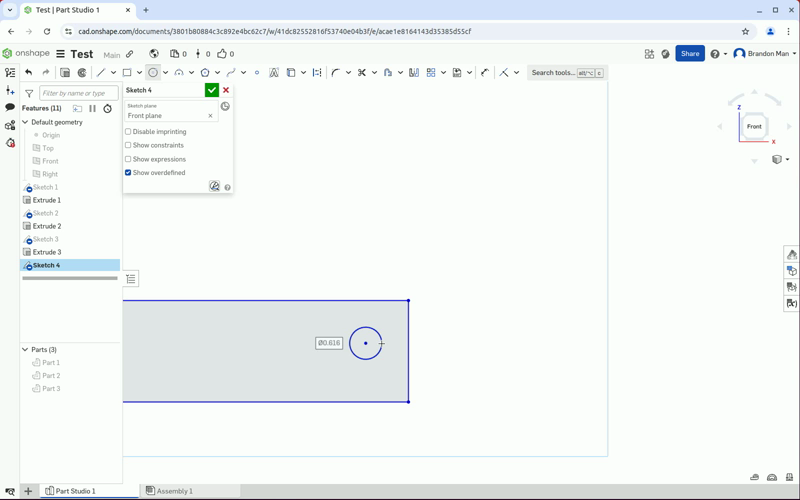
scroll(-6)
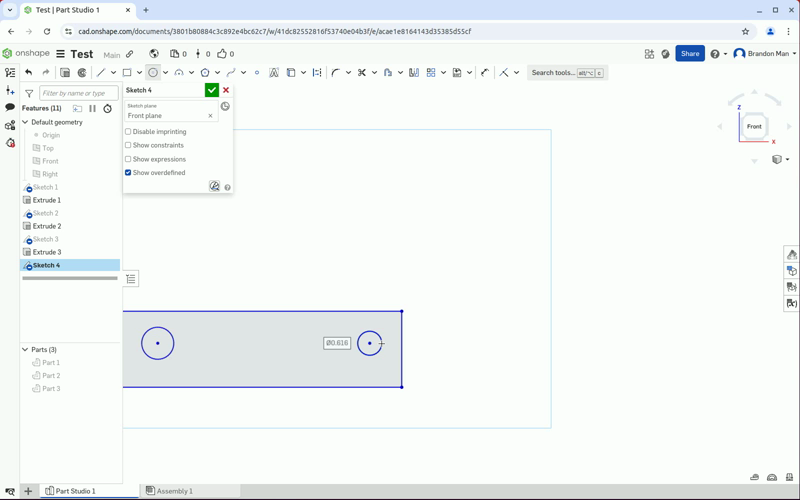
scroll(-6)
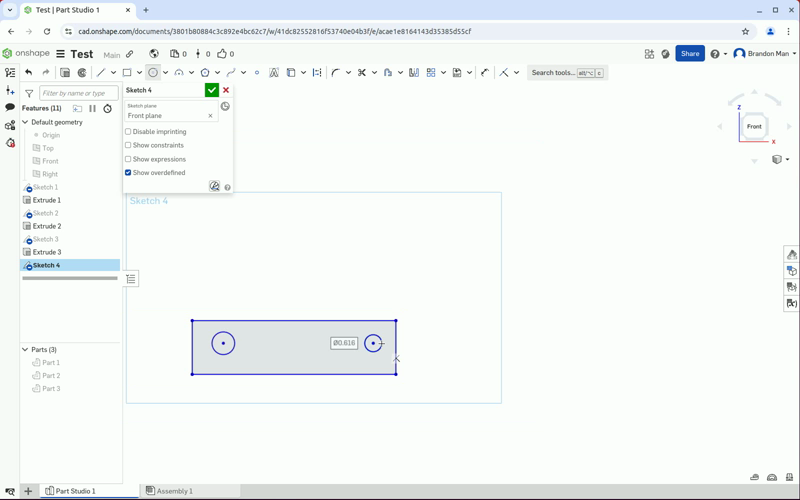
scroll(-6)
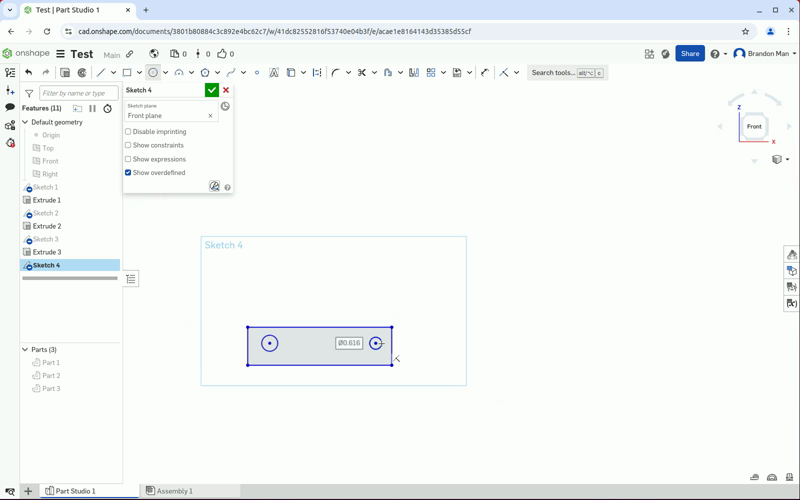
scroll(-6)
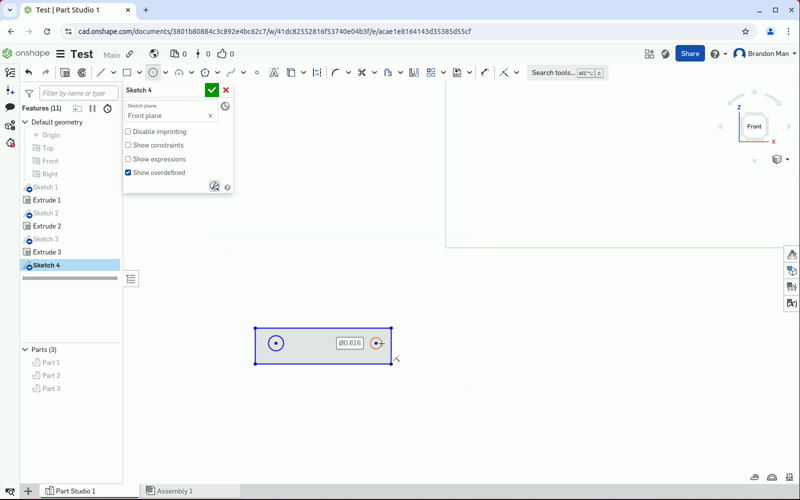
scroll(-6)
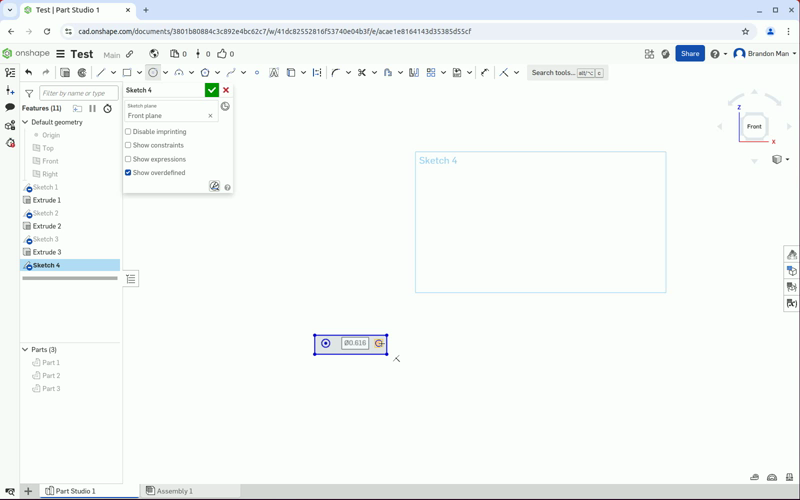
scroll(-6)
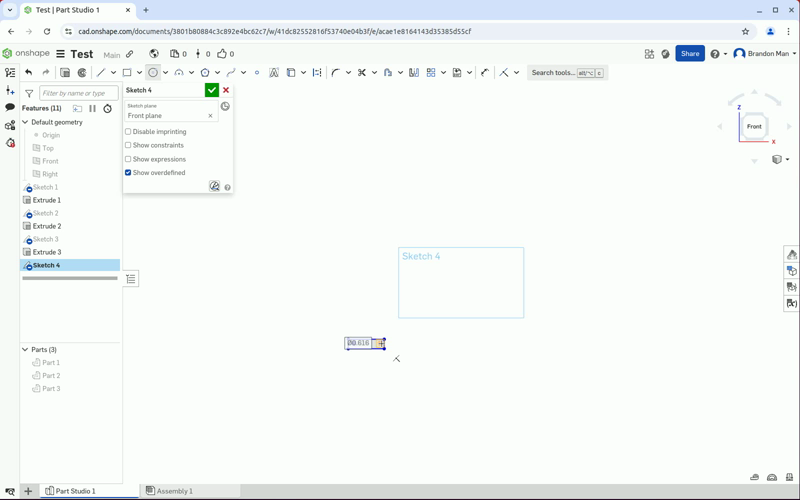
key(esc)
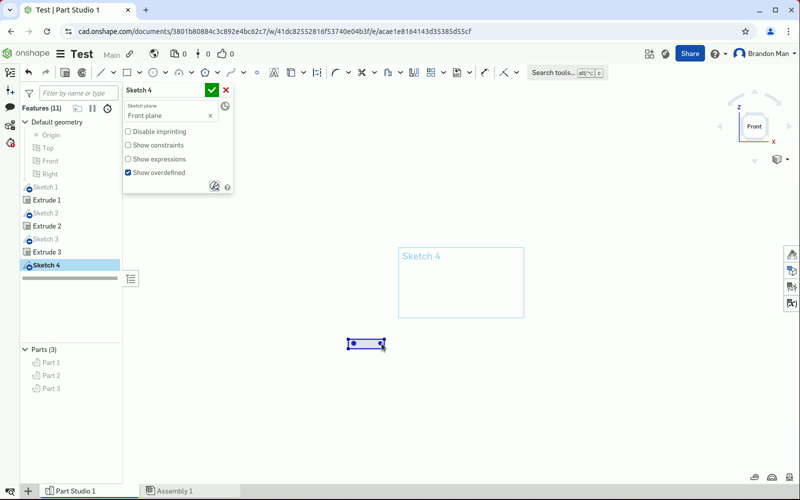
mouse_move(372, 345)
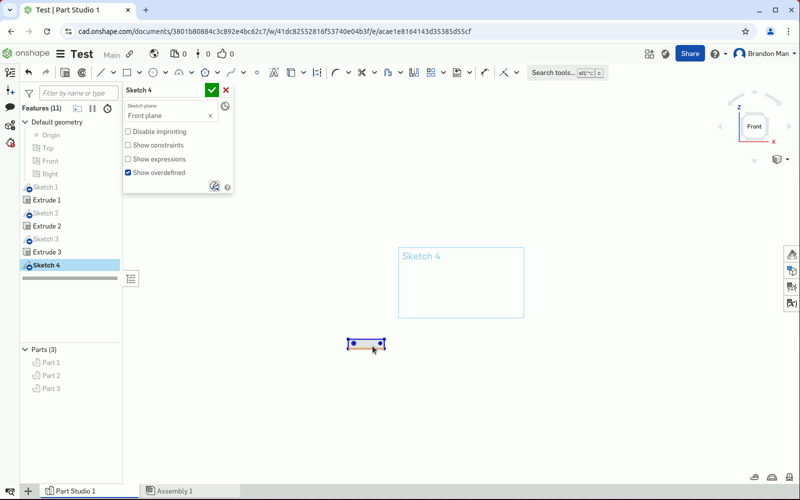
scroll(6)
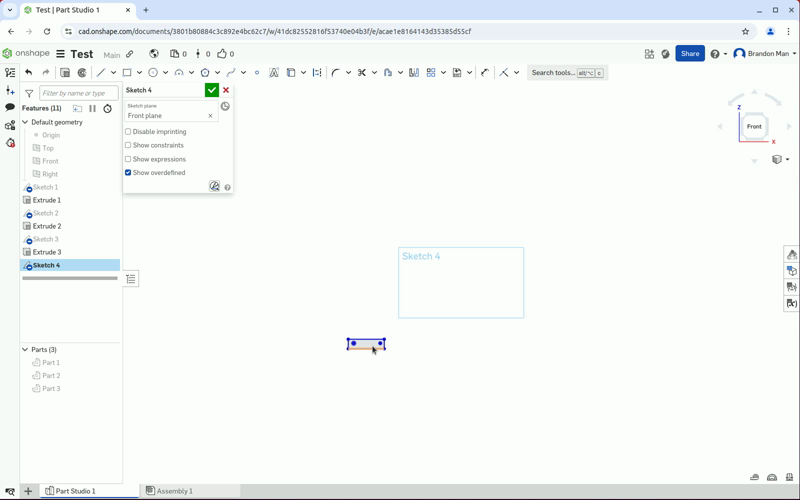
scroll(6)
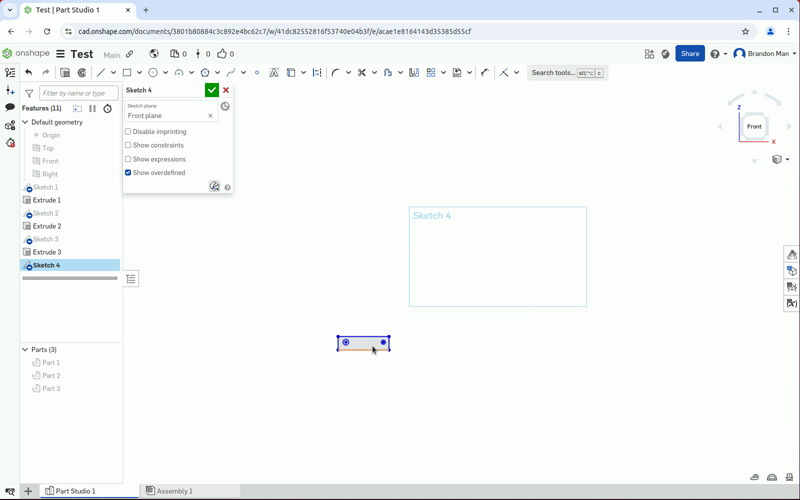
scroll(6)
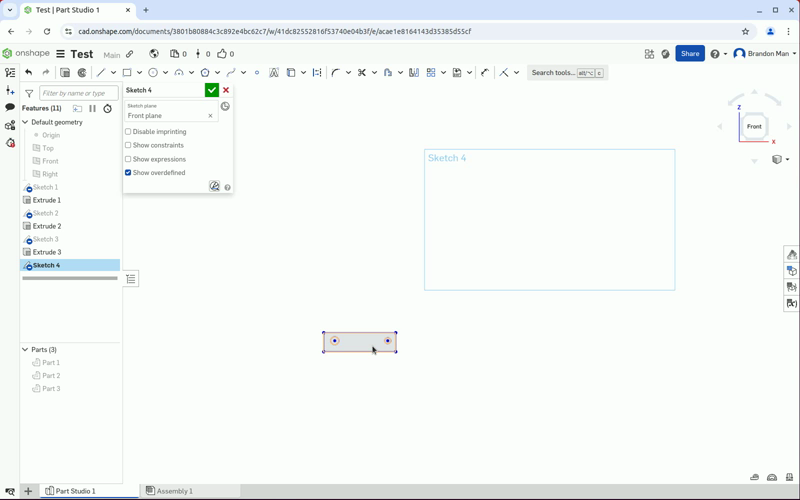
scroll(6)
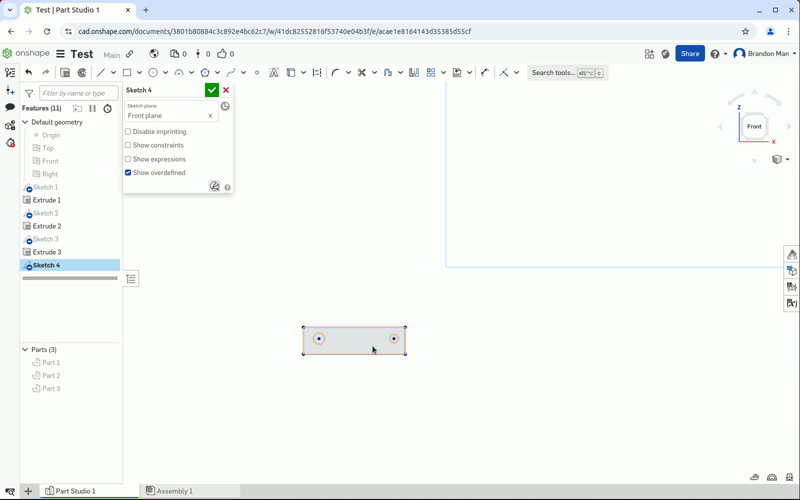
scroll(6)
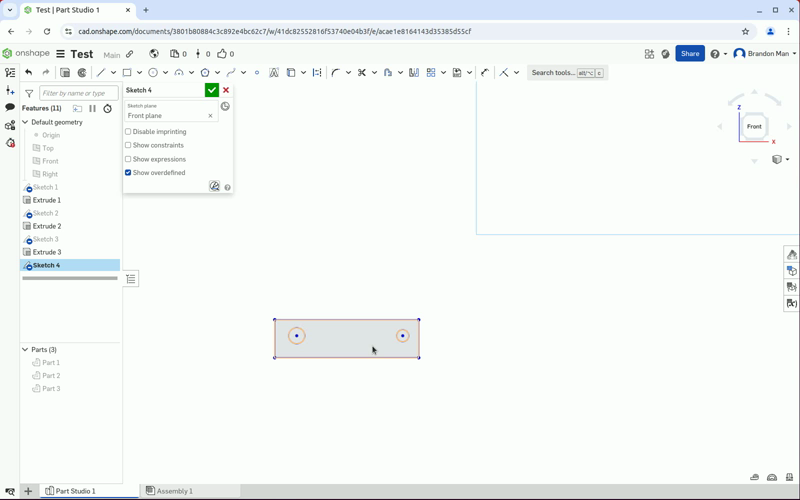
scroll(6)
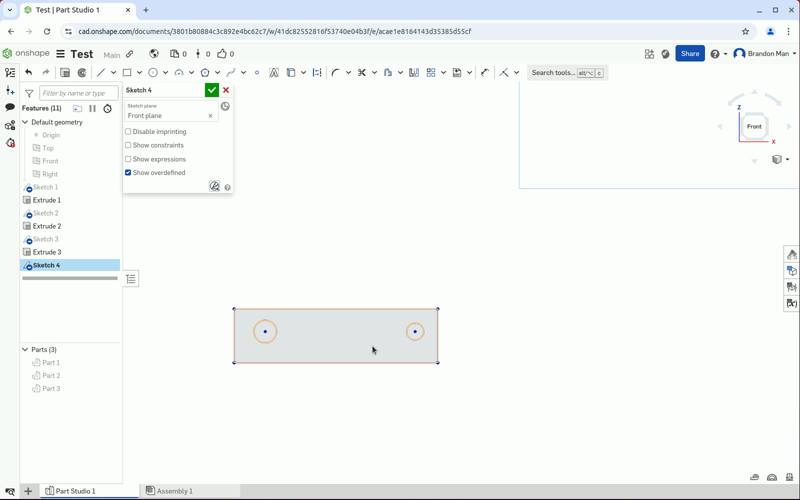
scroll(6)
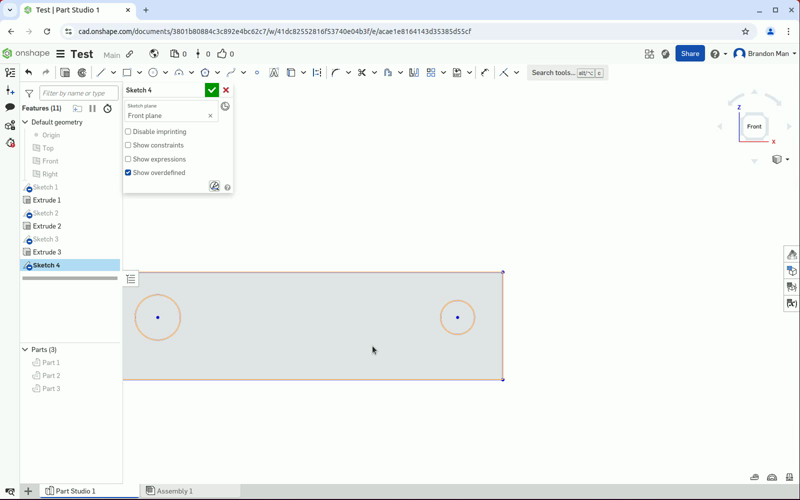
click(372, 345)
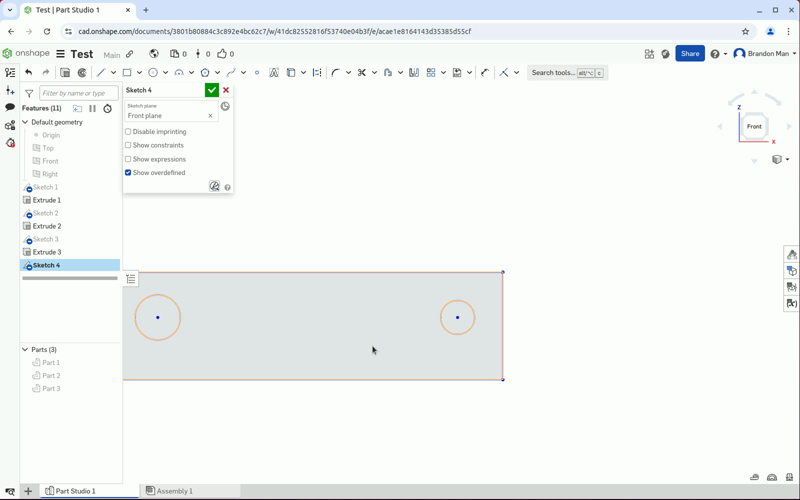
scroll(-6)
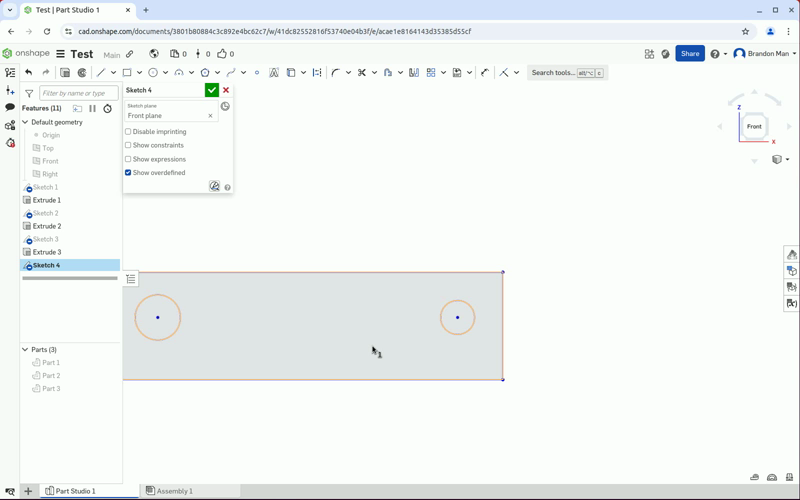
scroll(-6)
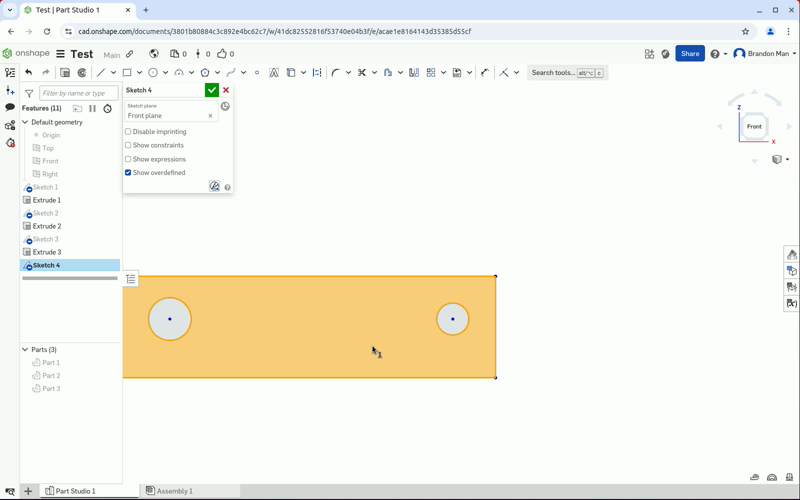
scroll(-6)
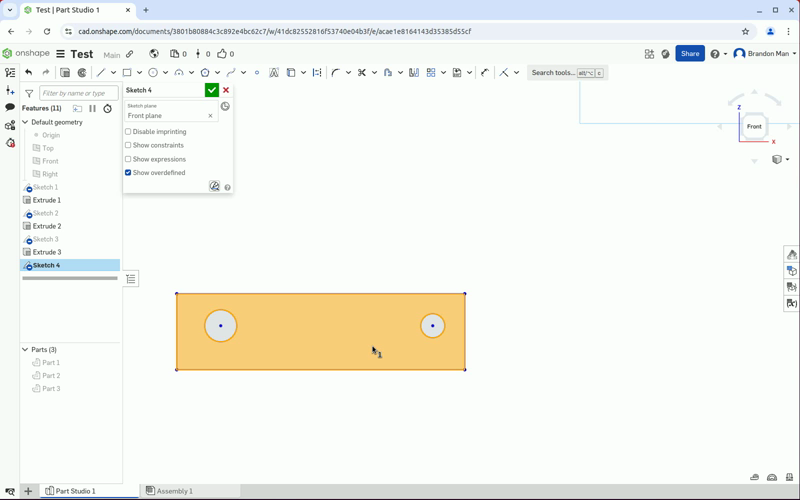
scroll(-6)
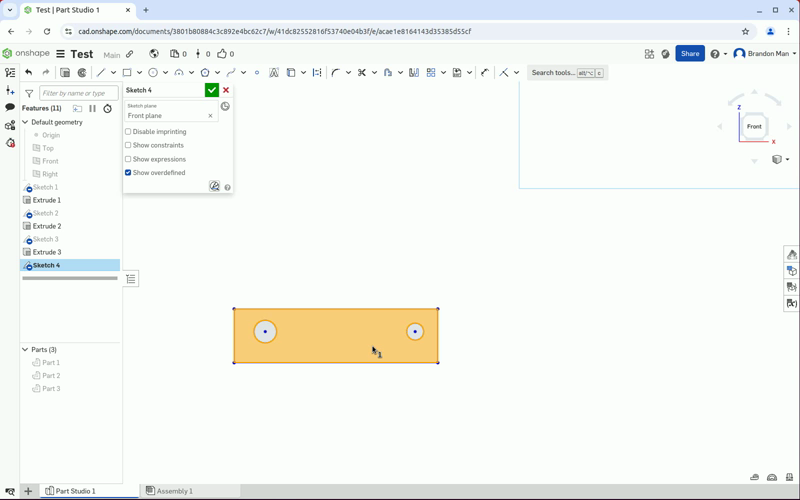
scroll(-6)
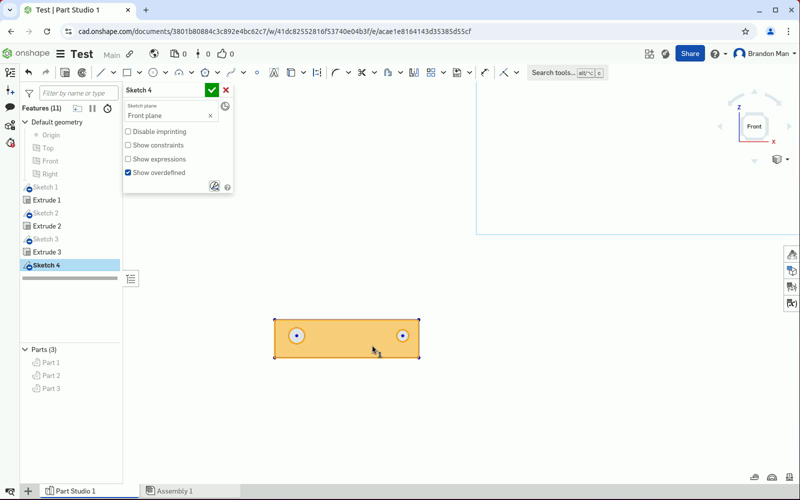
scroll(-6)
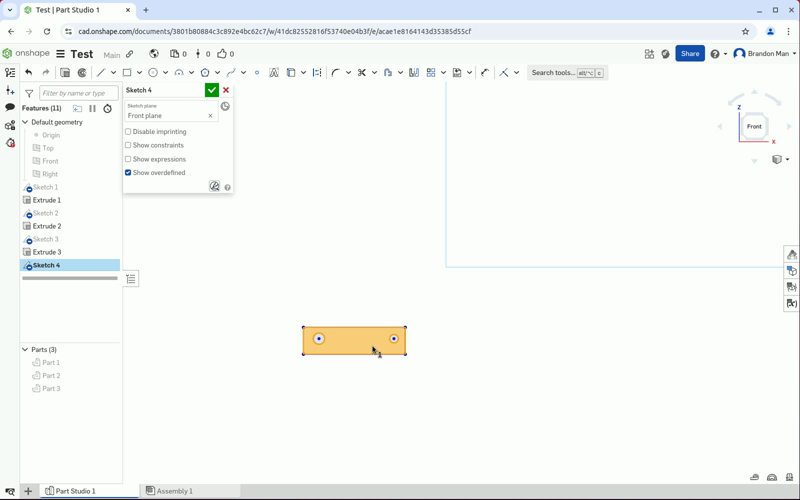
scroll(-6)
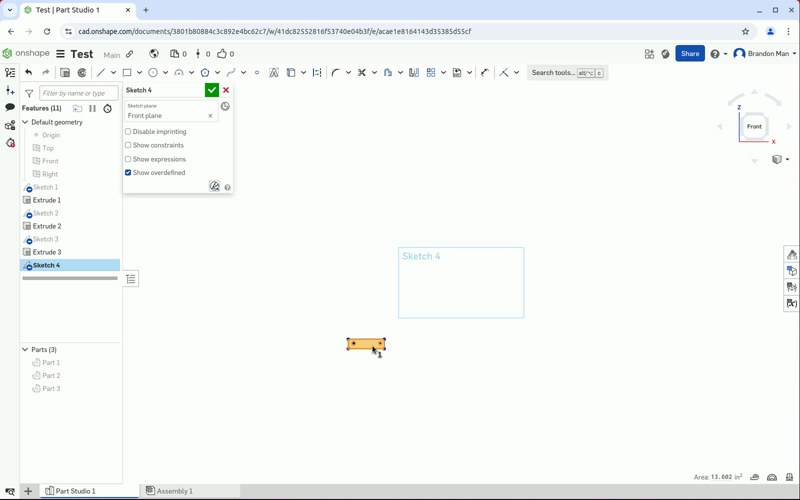
mouse_move(73, 352)
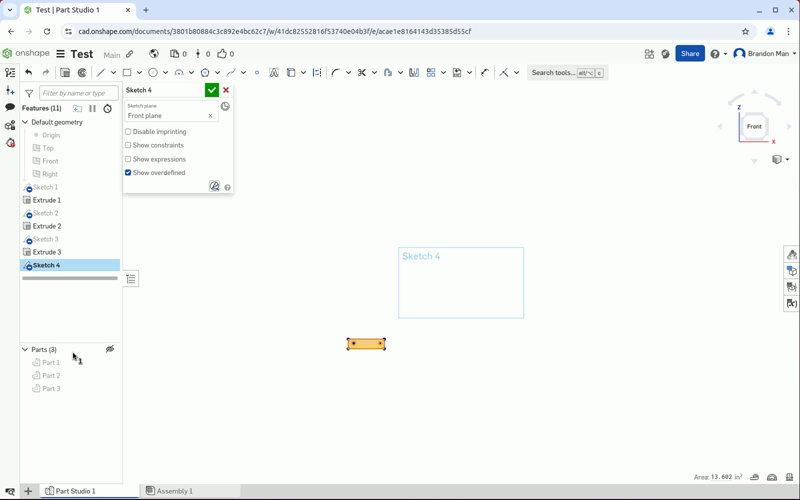
key(shift+y)
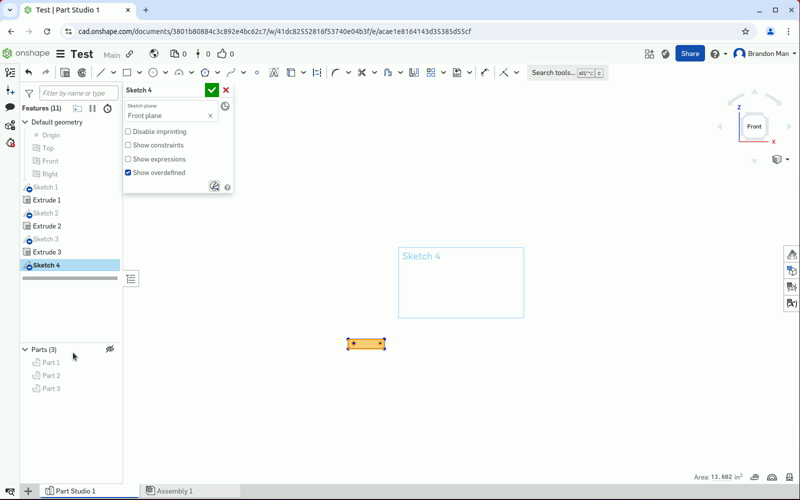
key(shift+e)
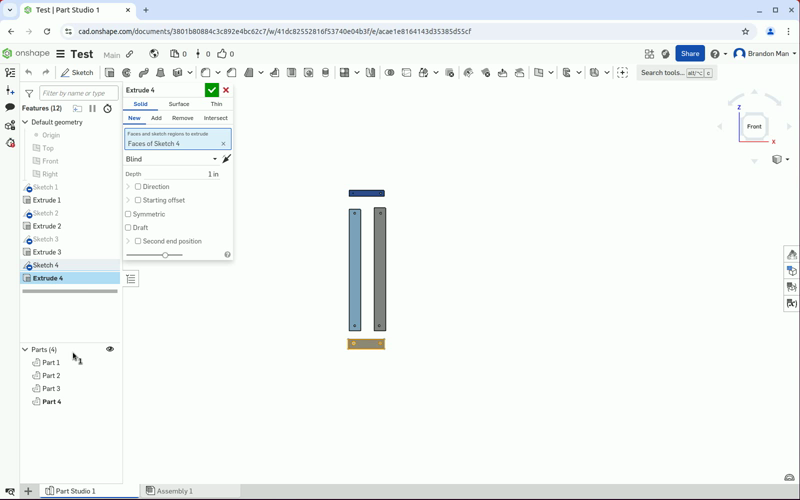
mouse_move(143, 106)
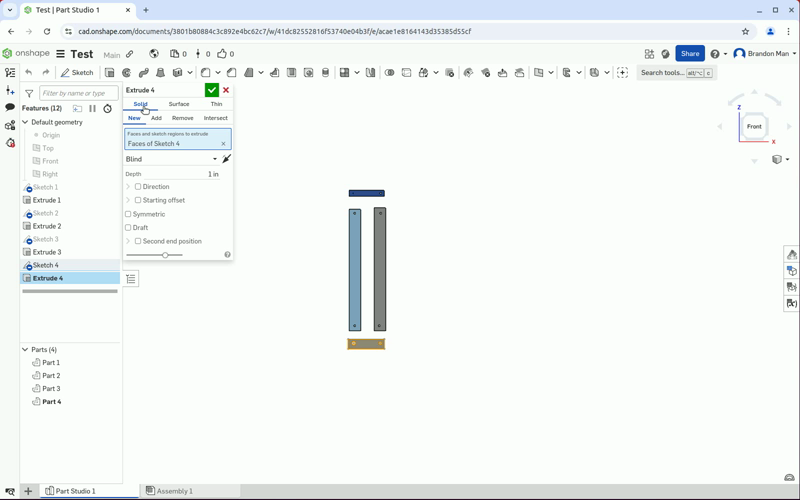
click(143, 106)
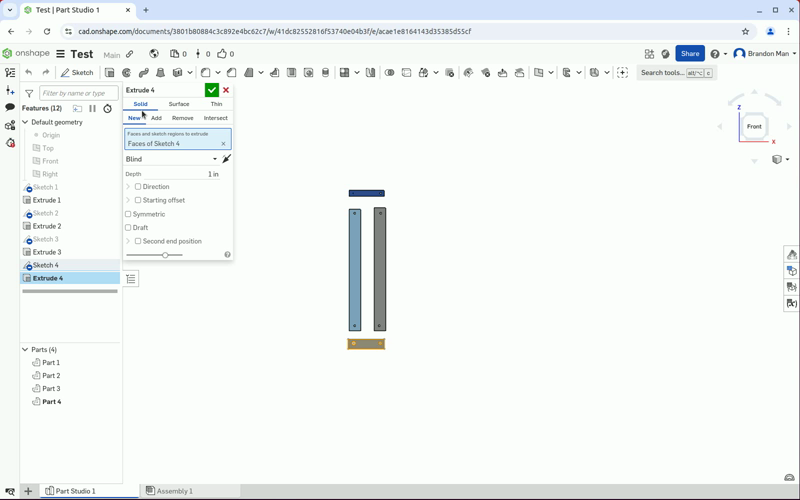
mouse_move(137, 120)
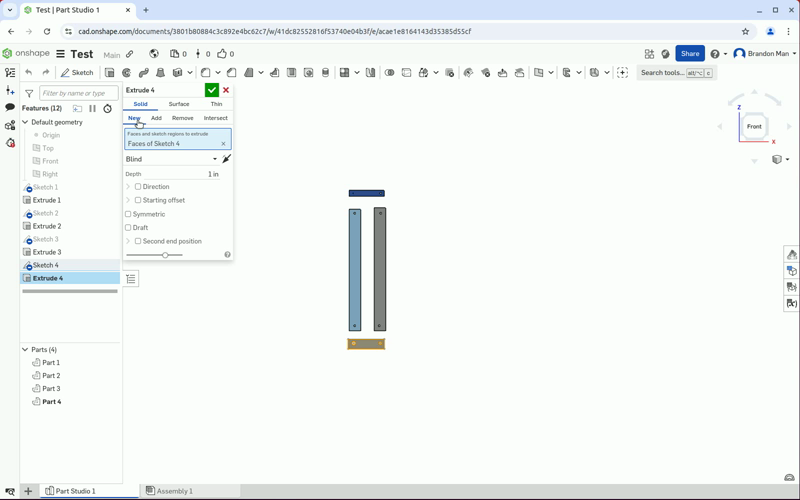
click(137, 120)
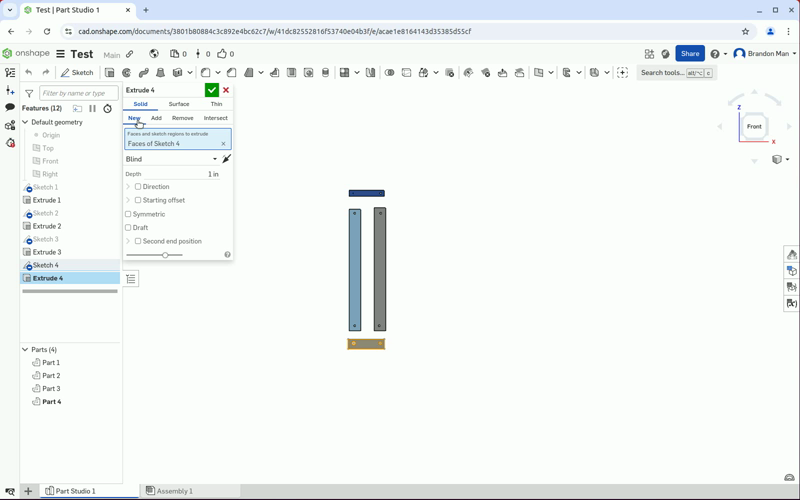
key(tab, 4)
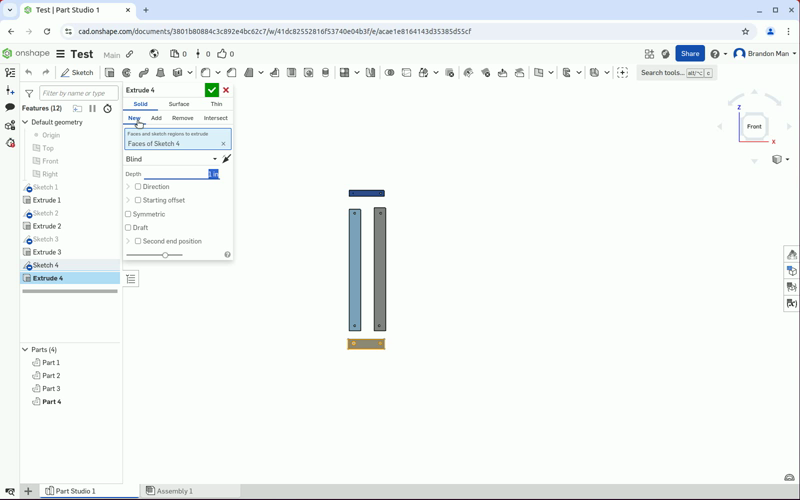
text(1.204)
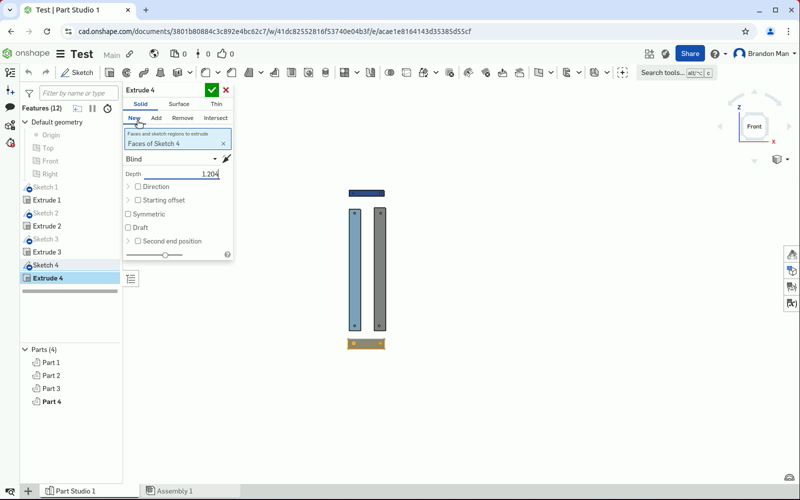
key(enter)
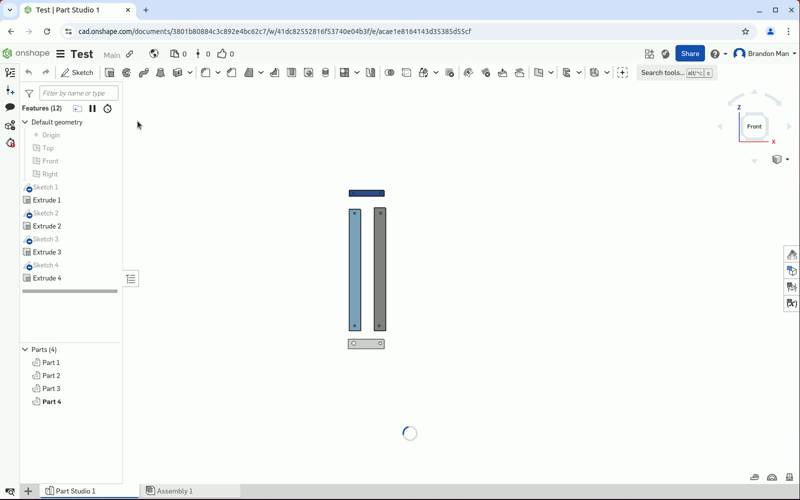
key(shift+h)
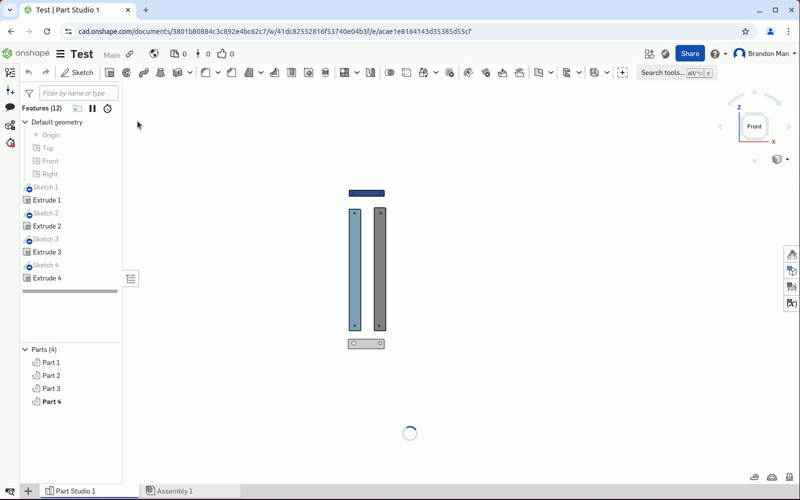
key(shift+h)
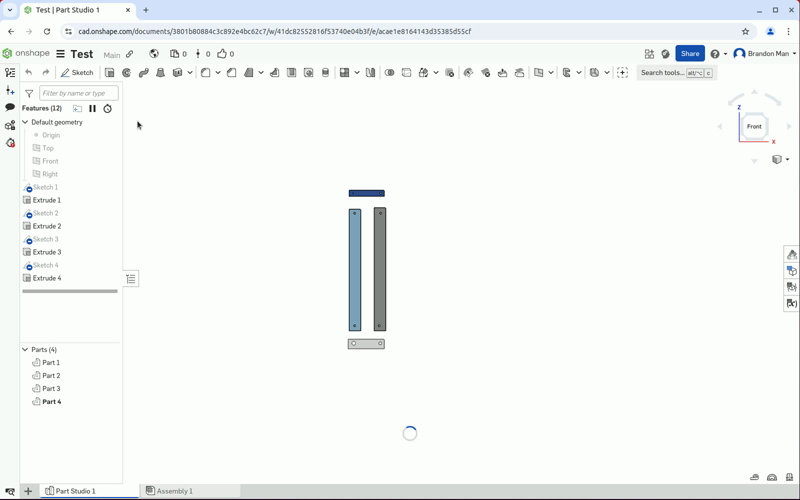
key(shift+7)
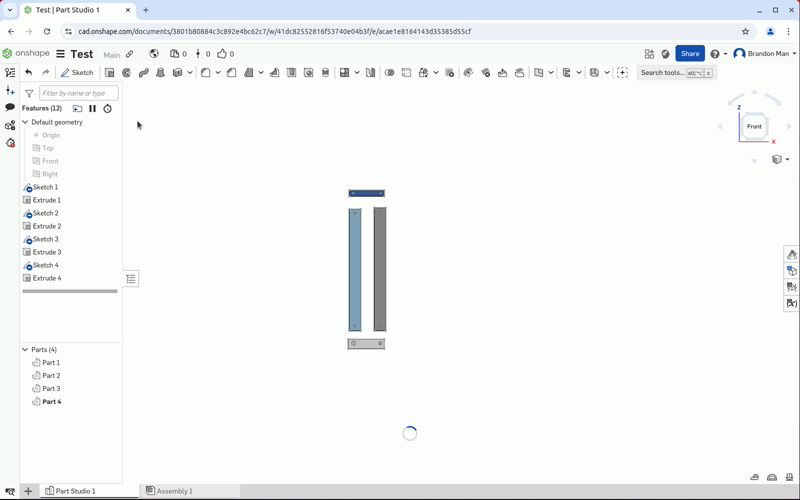
key(left, 2)
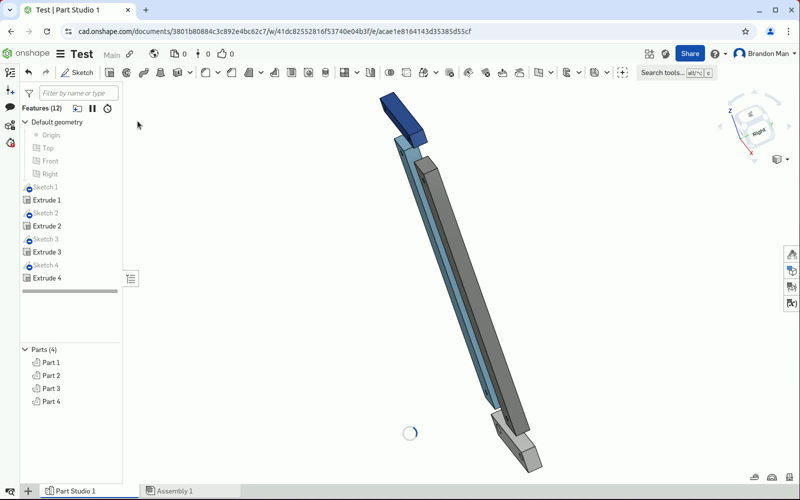
key(down, 2)
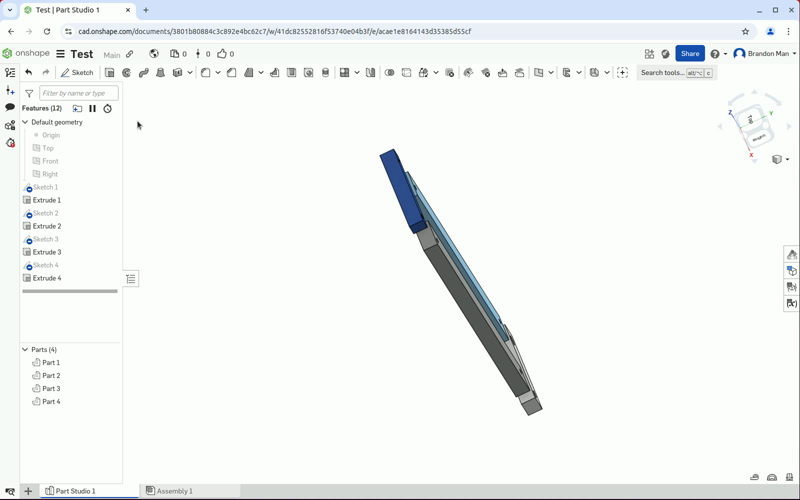
key(up, 2)
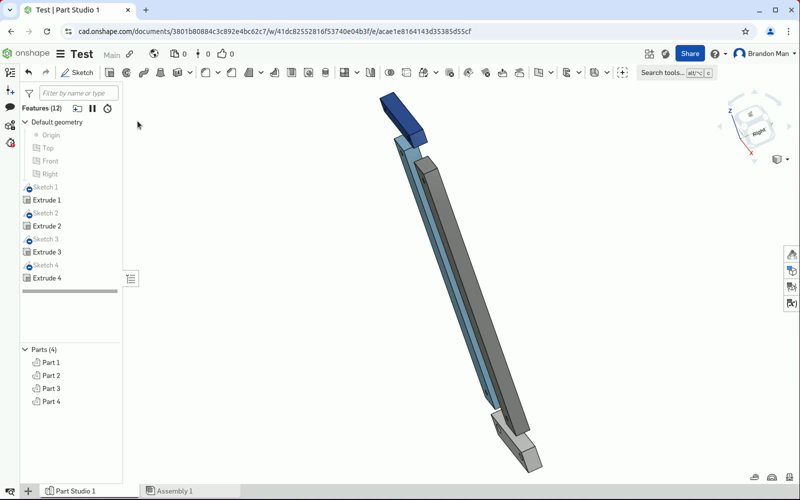
key(right, 2)
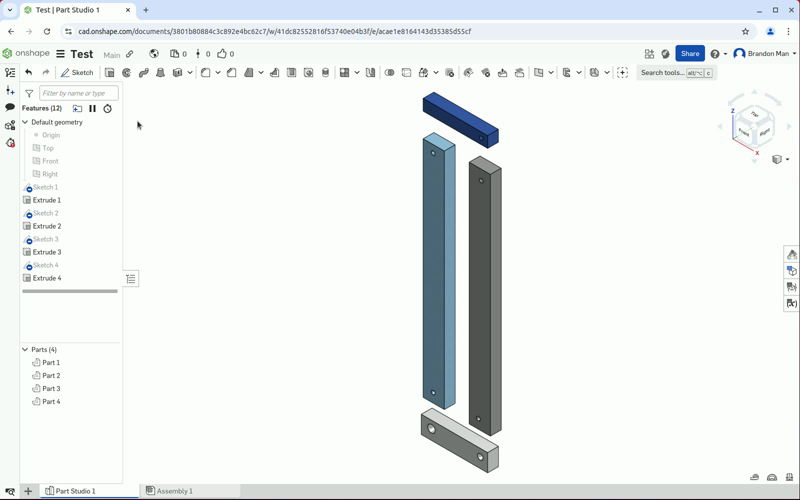
mouse_move(73, 189)
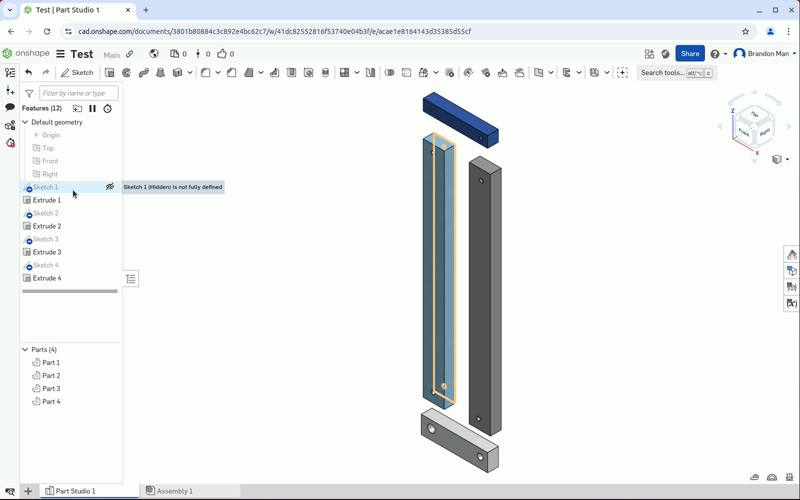
click(73, 189)